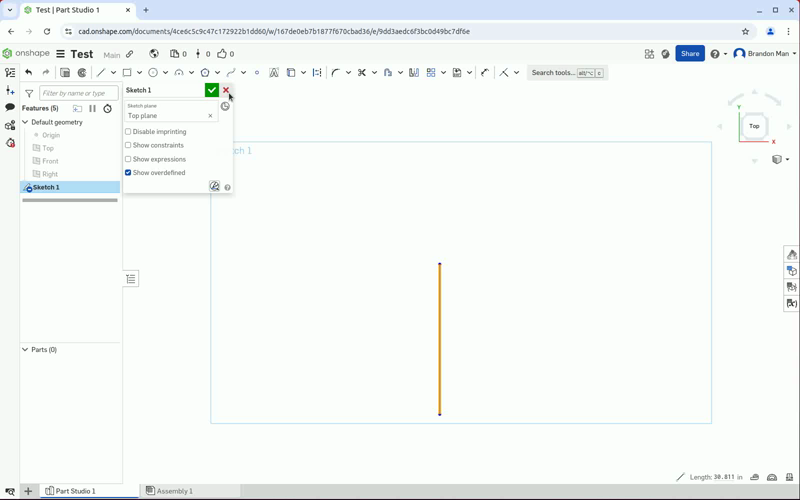
key(shift+h)
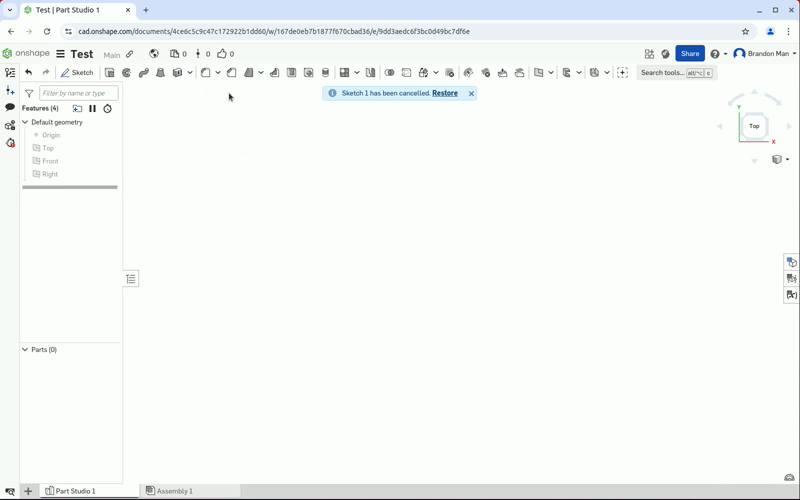
mouse_move(73, 352)
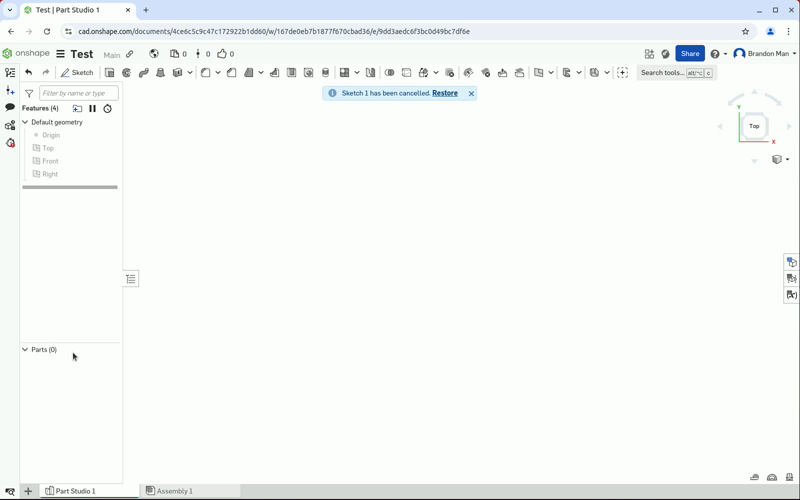
key(y)
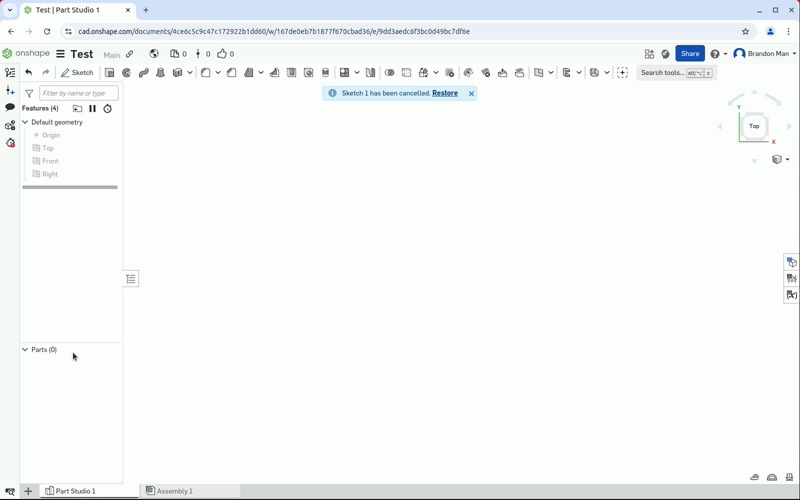
key(shift+p)
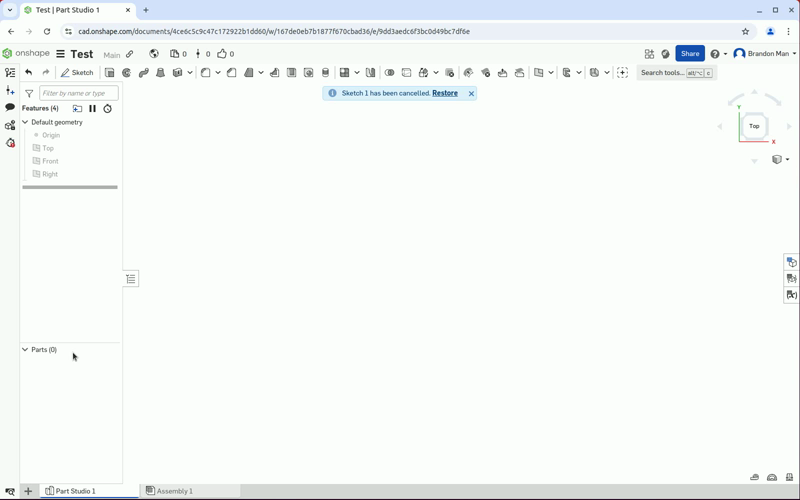
key(space)
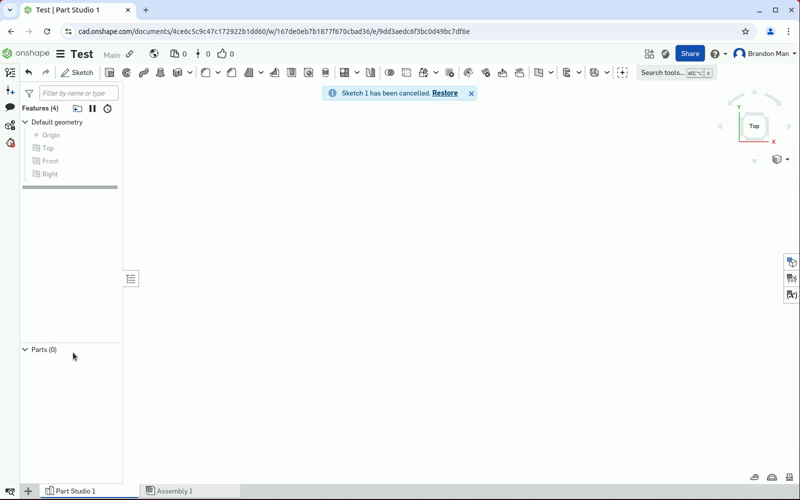
key_down(shift)
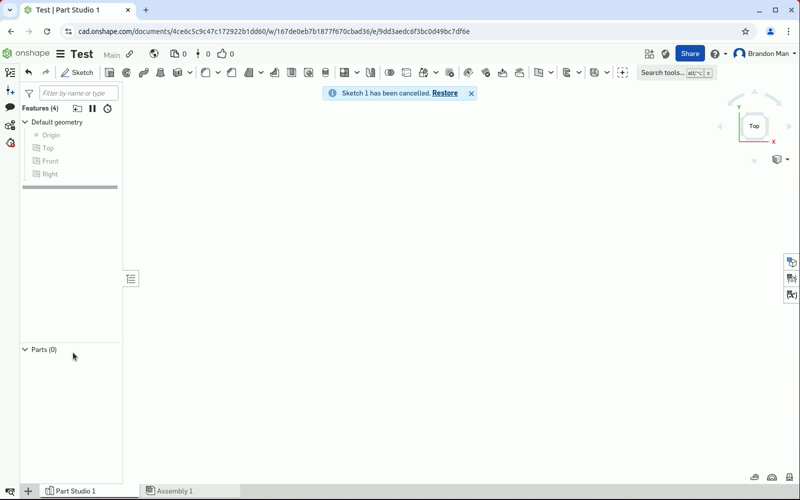
key(up)
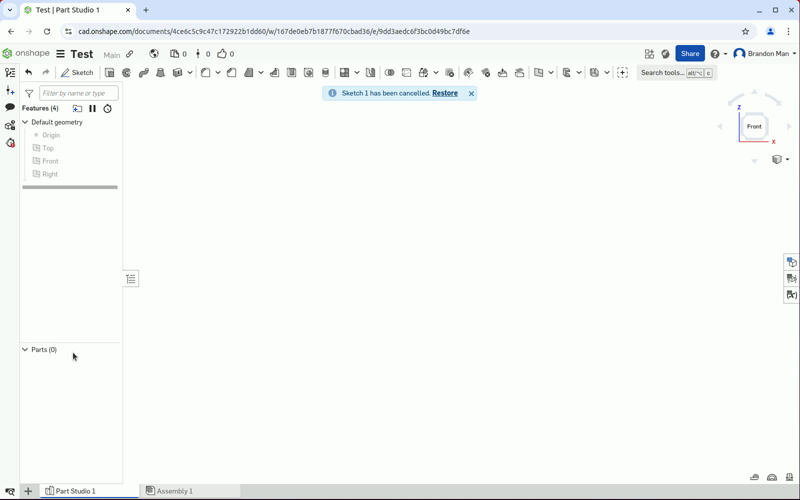
key_up(shift)
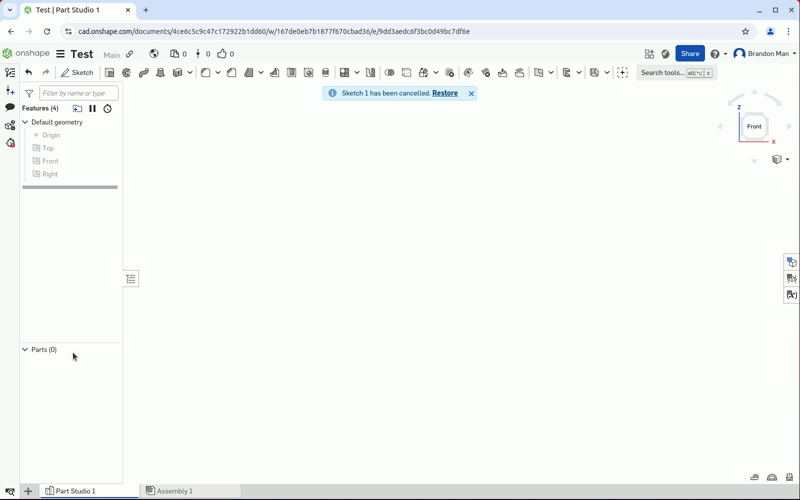
key(space)
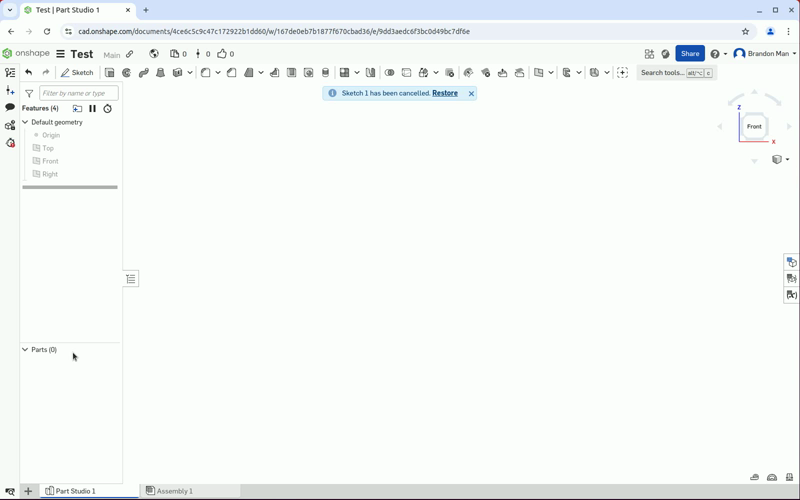
key_down(shift)
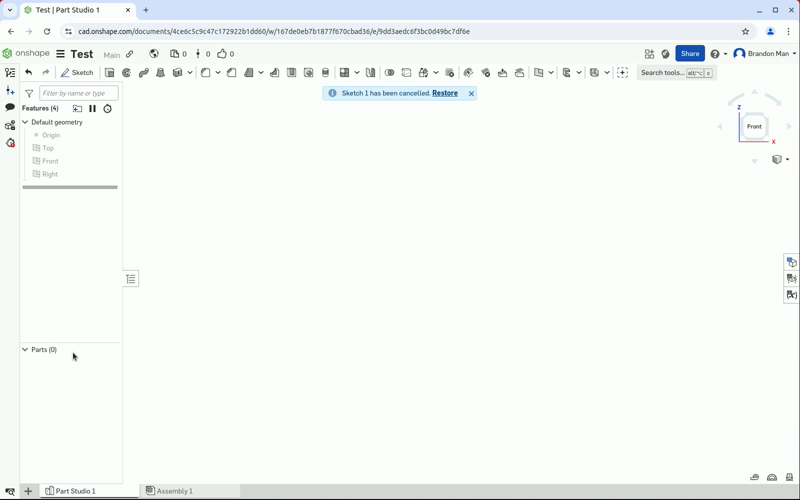
key(left)
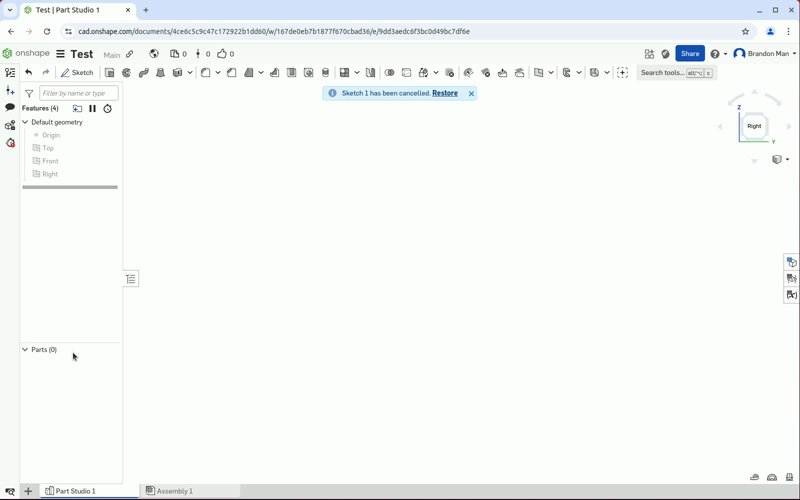
key_up(shift)
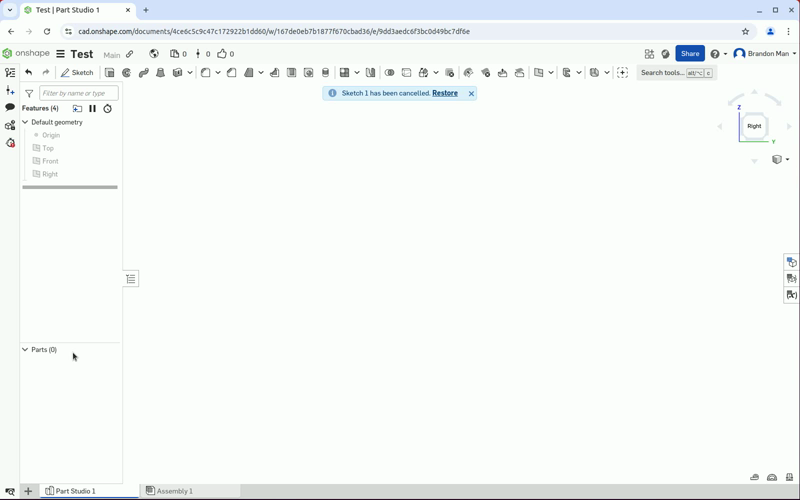
mouse_move(73, 352)
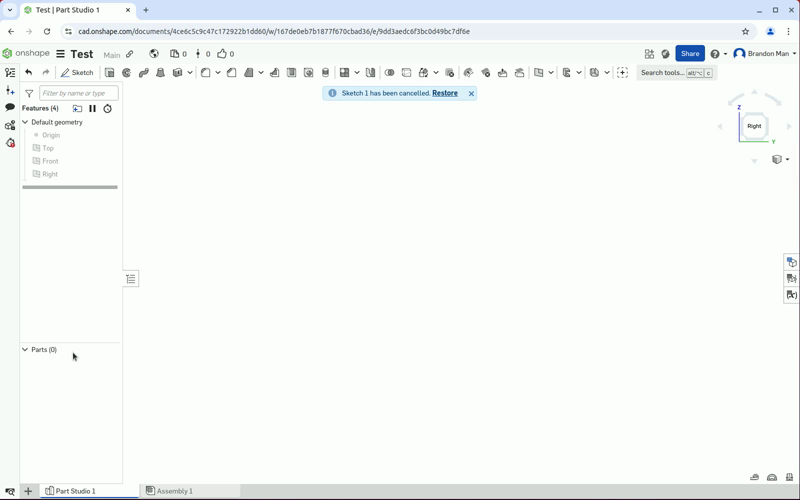
key(shift+y)
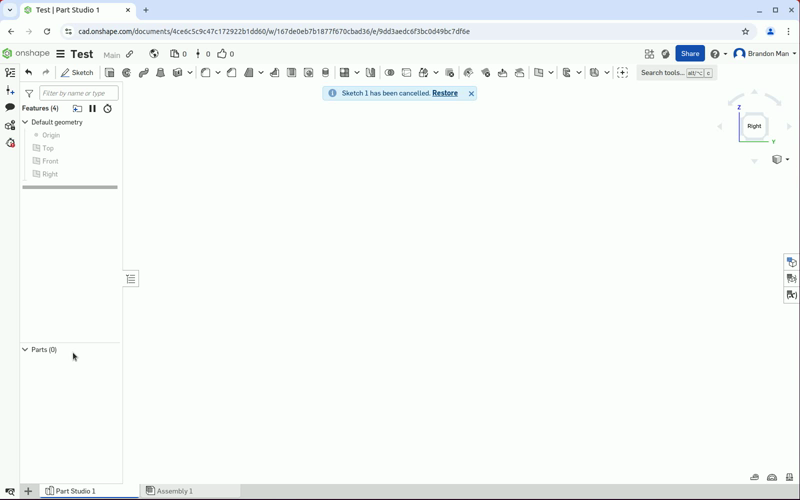
key(shift+s)
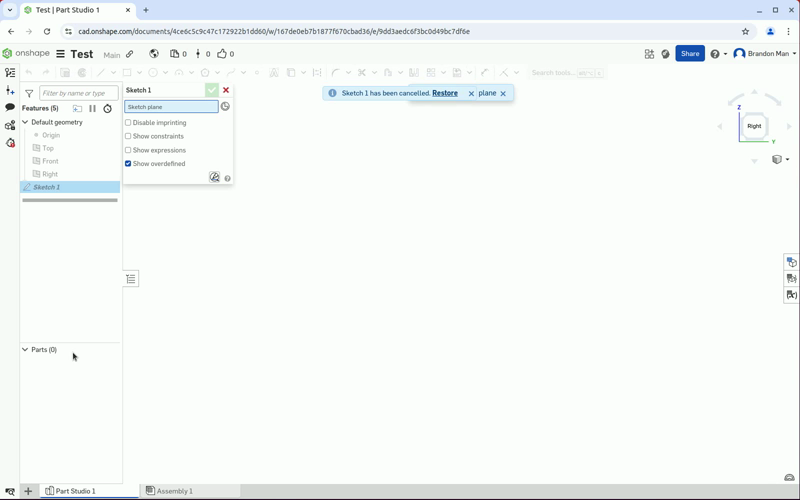
mouse_move(73, 176)
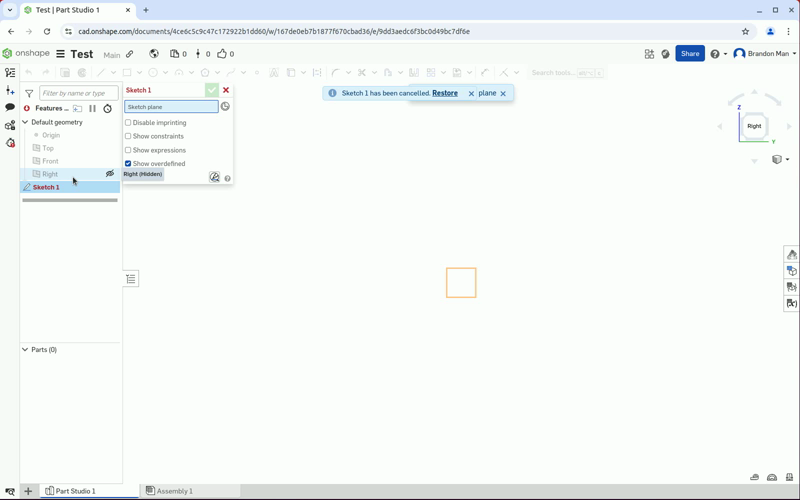
click(73, 176)
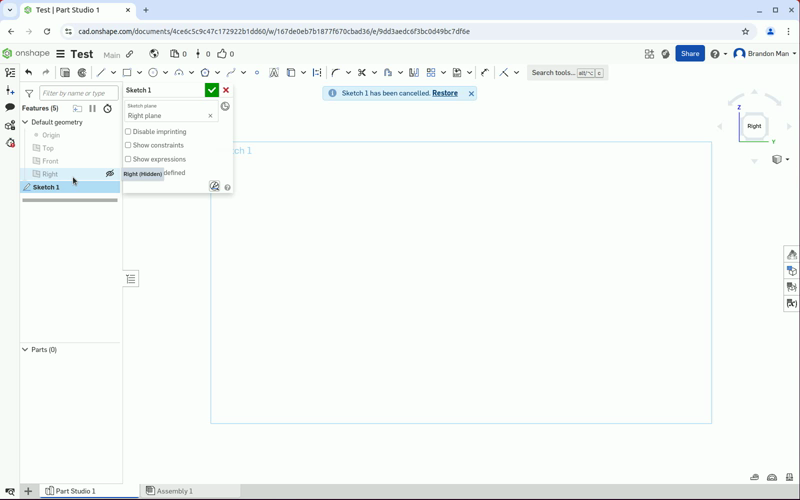
mouse_move(73, 352)
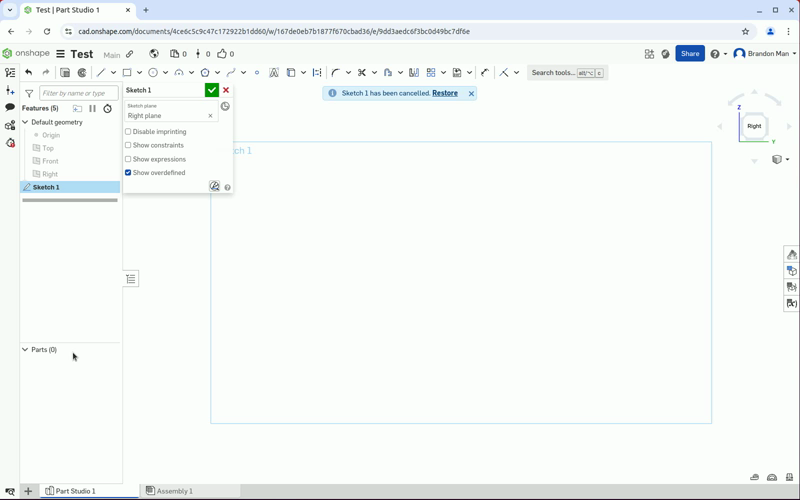
key(y)
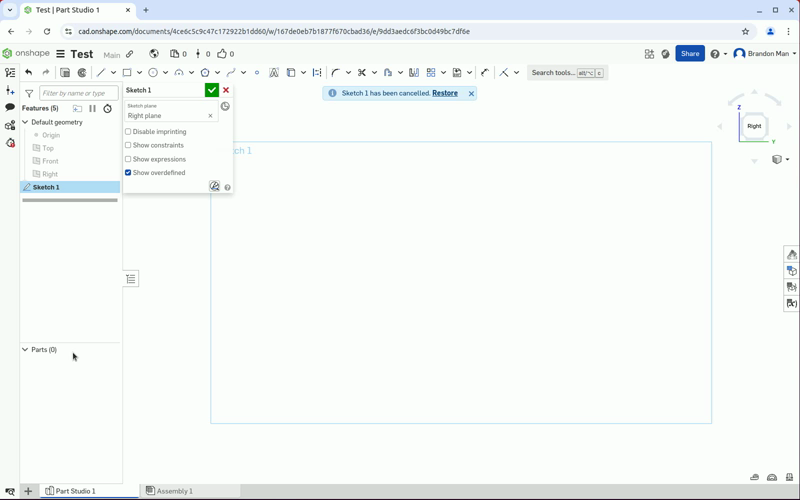
key(l)
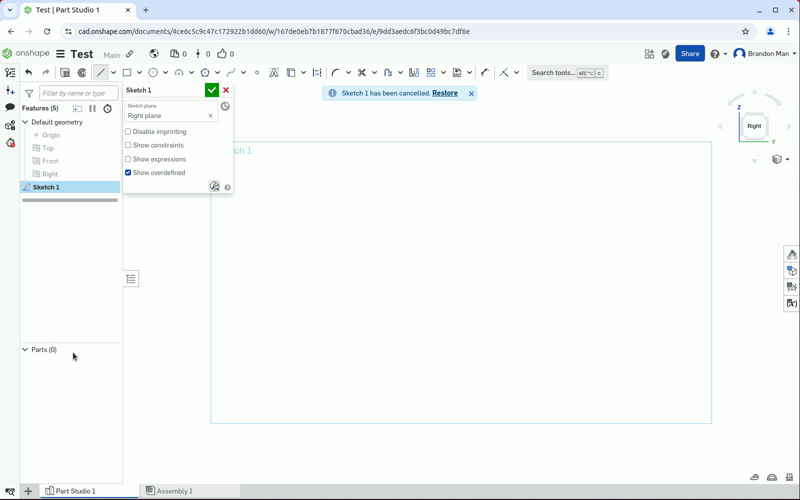
key_down(shift)
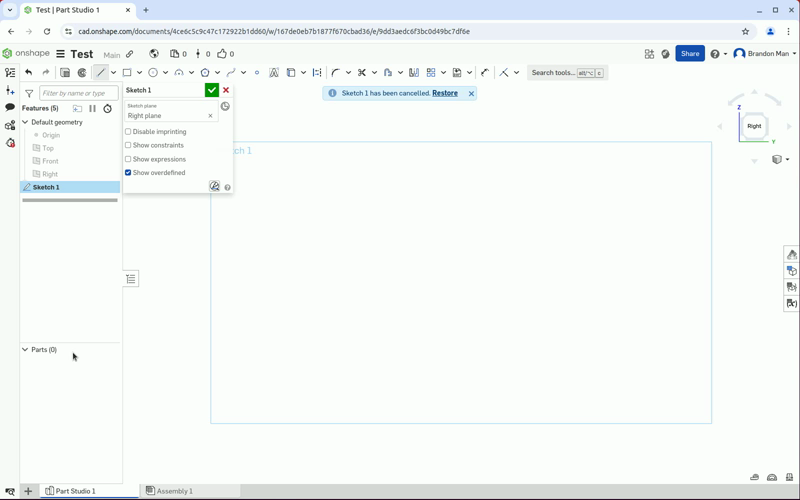
mouse_move(449, 276)
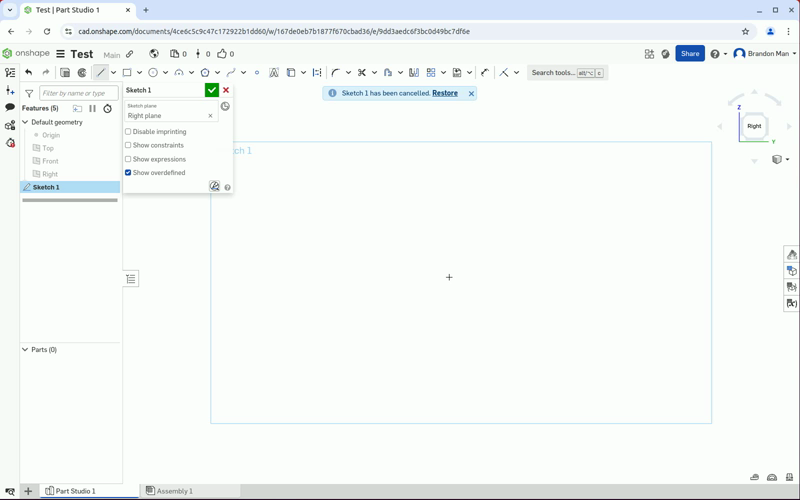
click(449, 276)
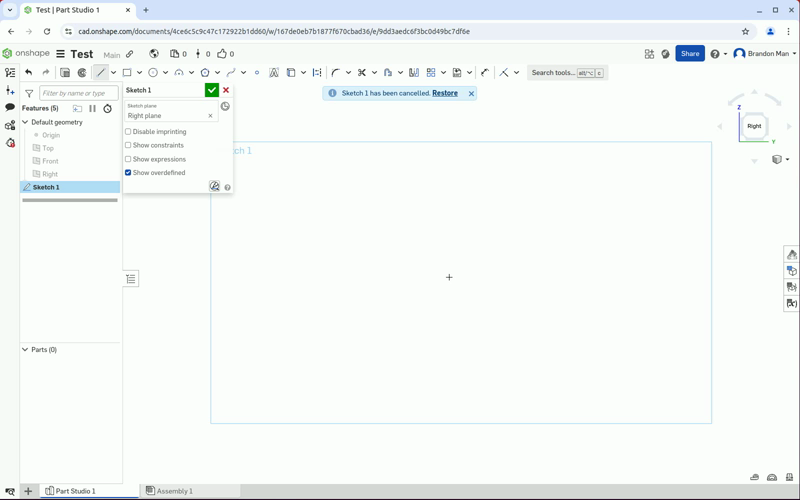
key_up(shift)
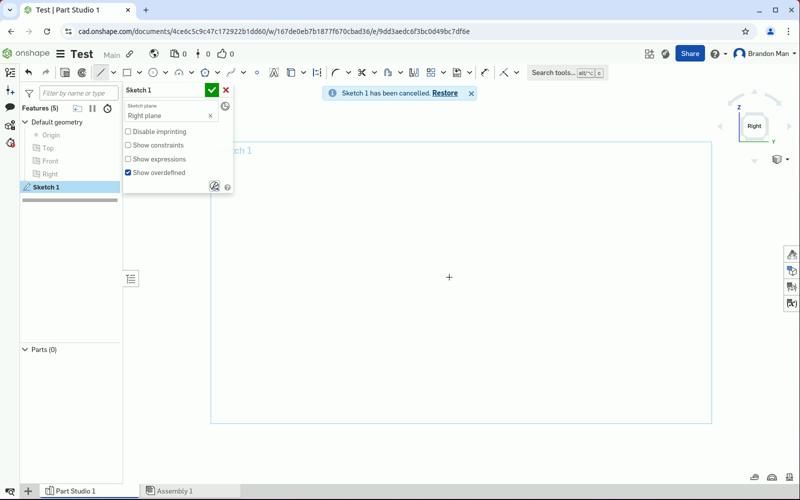
key_down(shift)
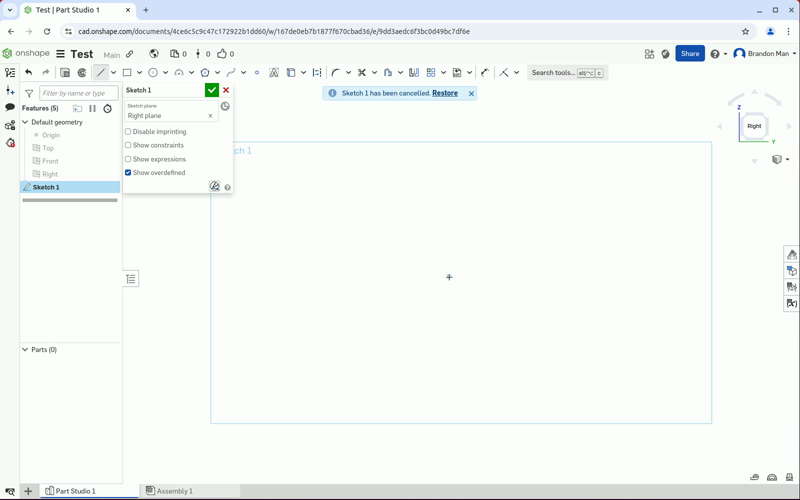
mouse_move(479, 276)
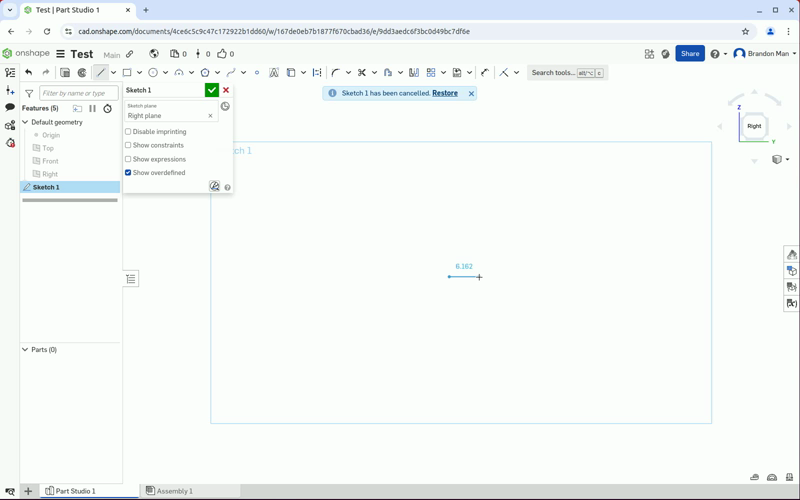
mouse_move(452, 276)
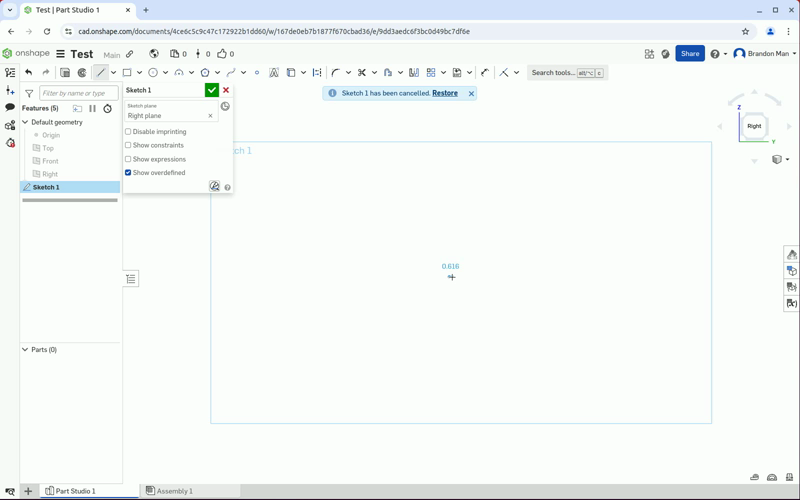
scroll(6)
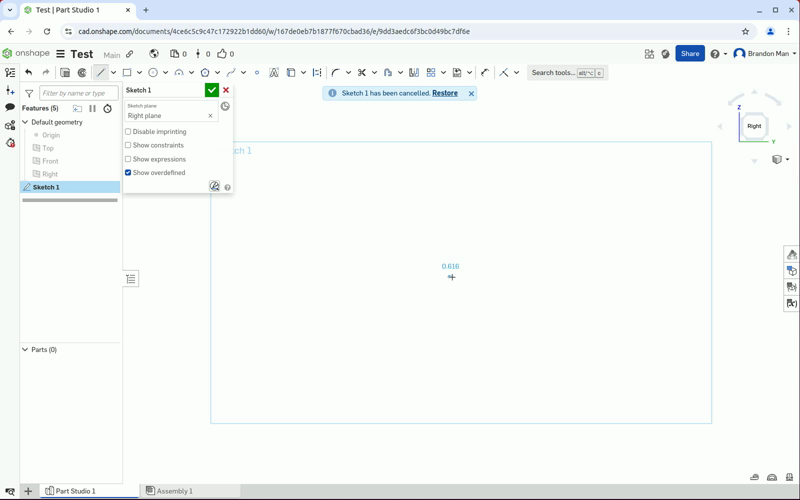
scroll(6)
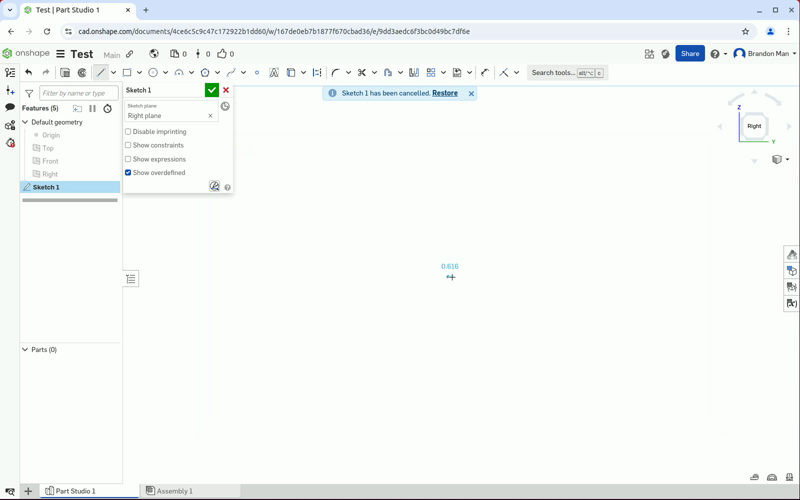
scroll(6)
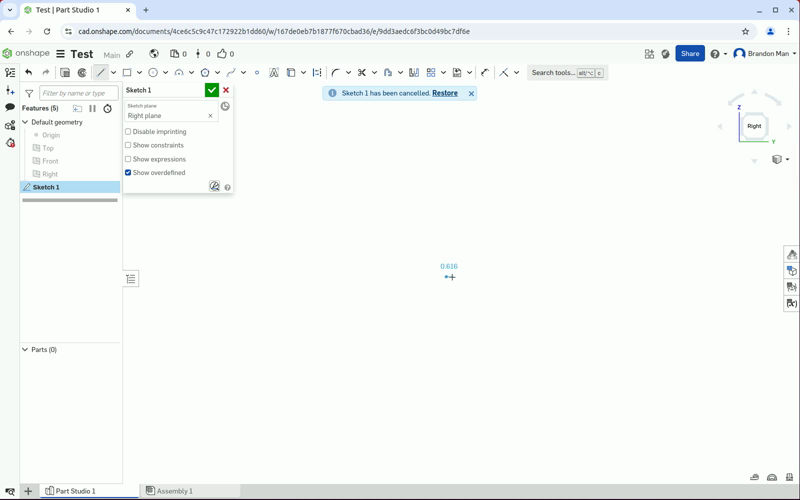
scroll(6)
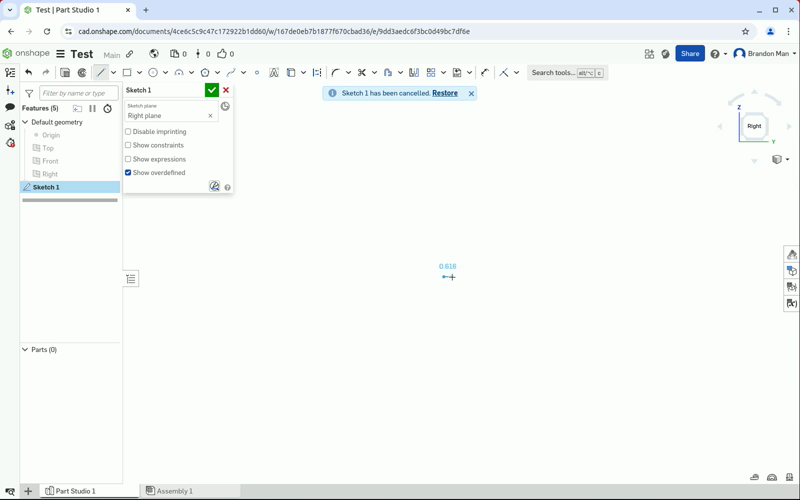
scroll(6)
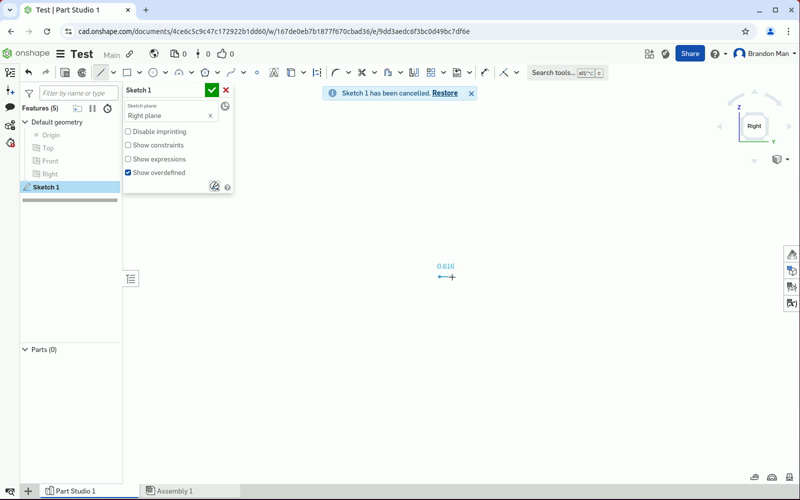
scroll(6)
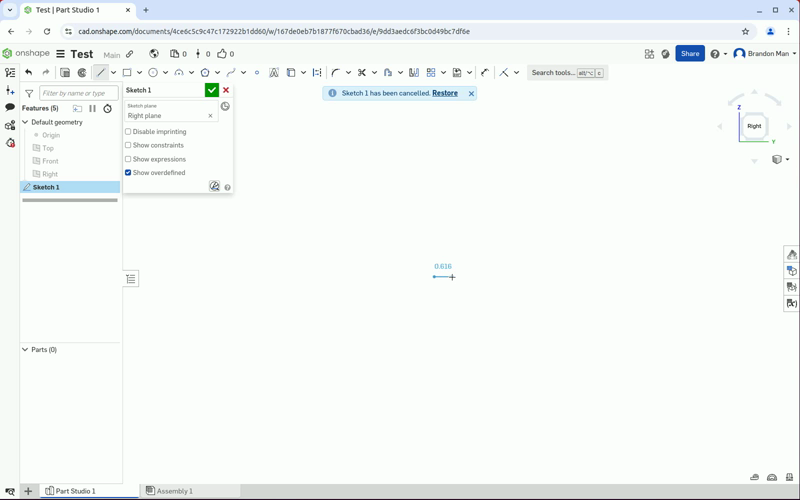
scroll(6)
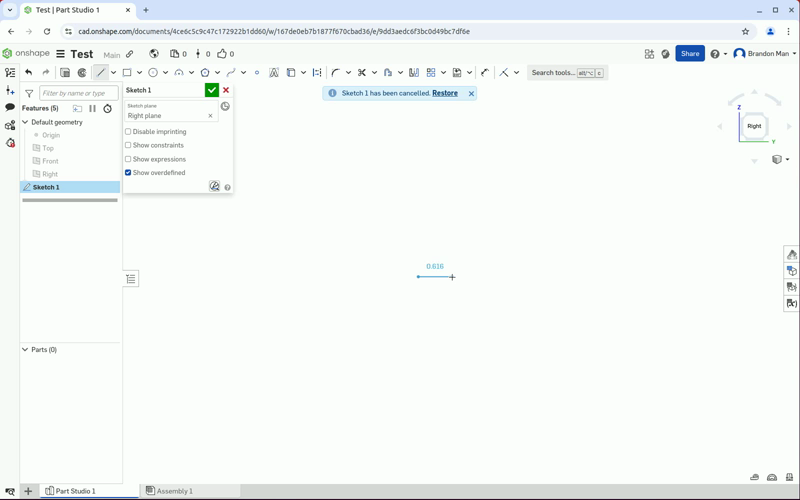
click(452, 276)
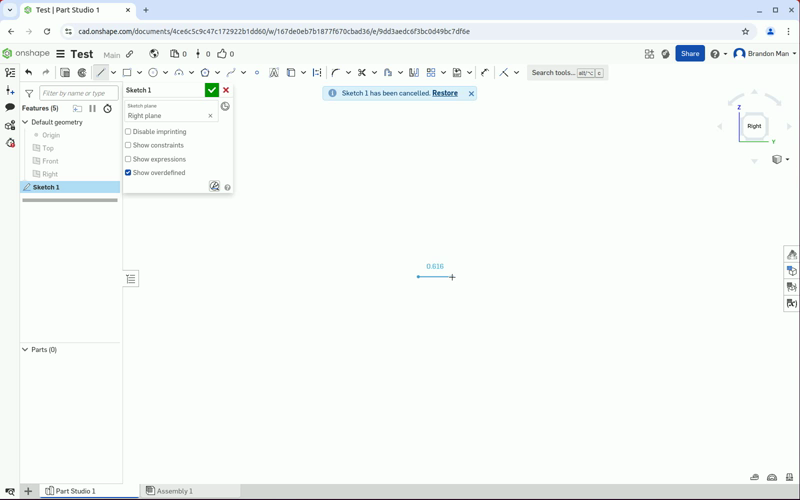
scroll(-6)
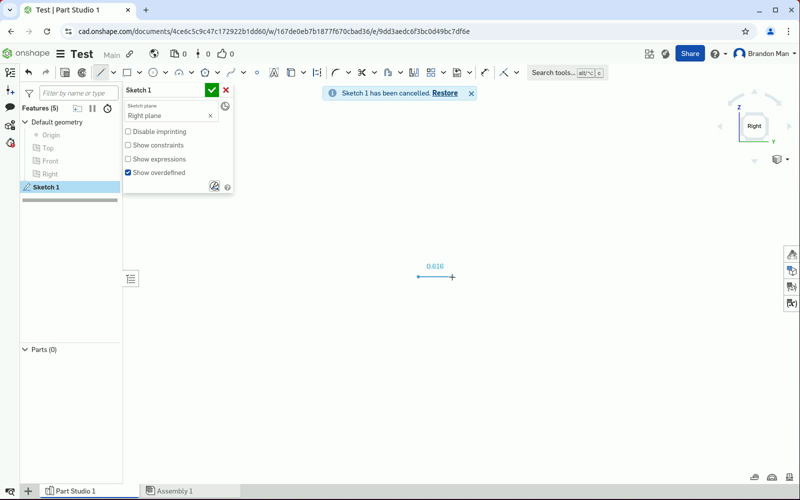
scroll(-6)
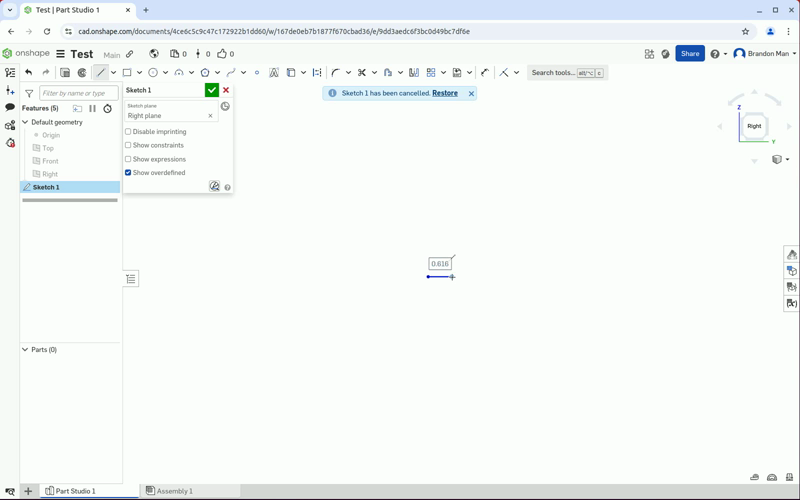
scroll(-6)
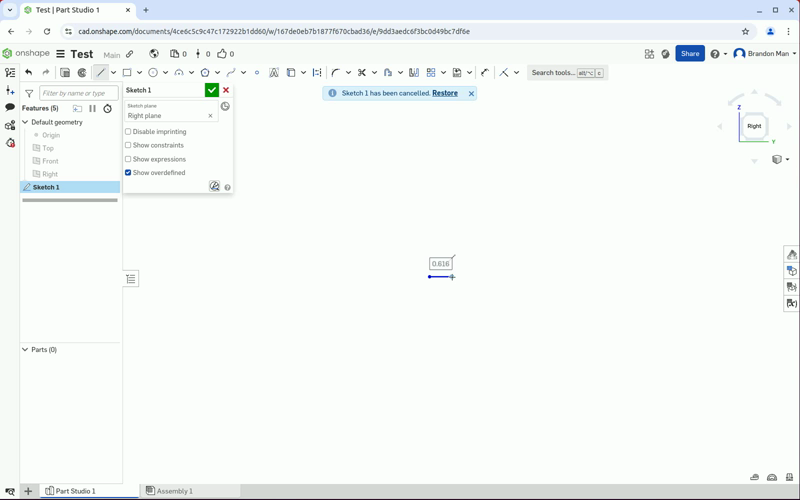
scroll(-6)
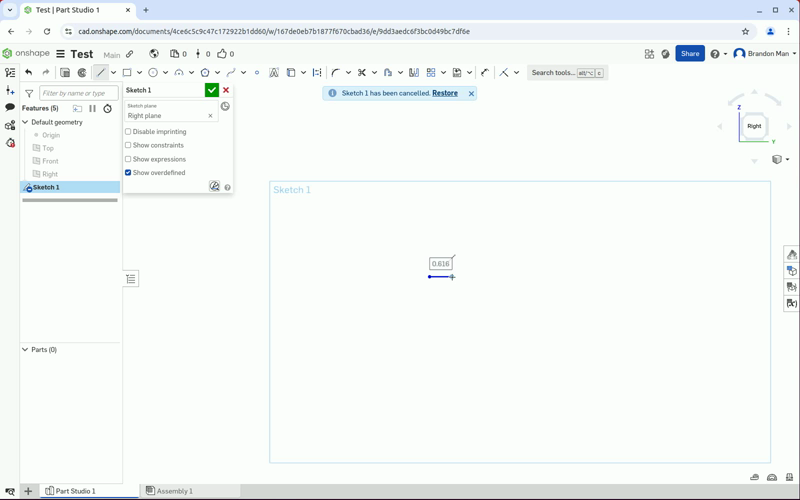
scroll(-6)
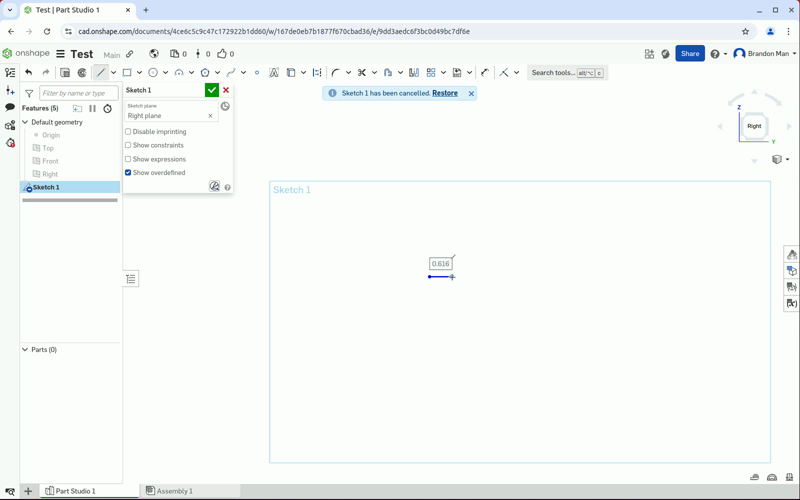
scroll(-6)
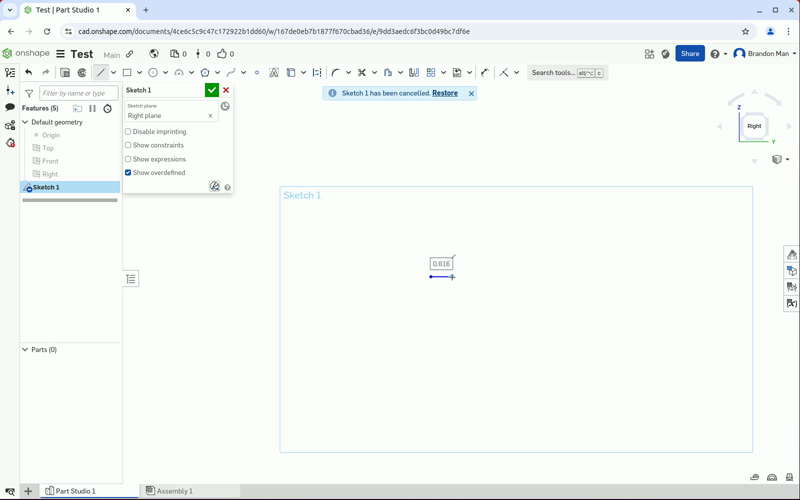
scroll(-6)
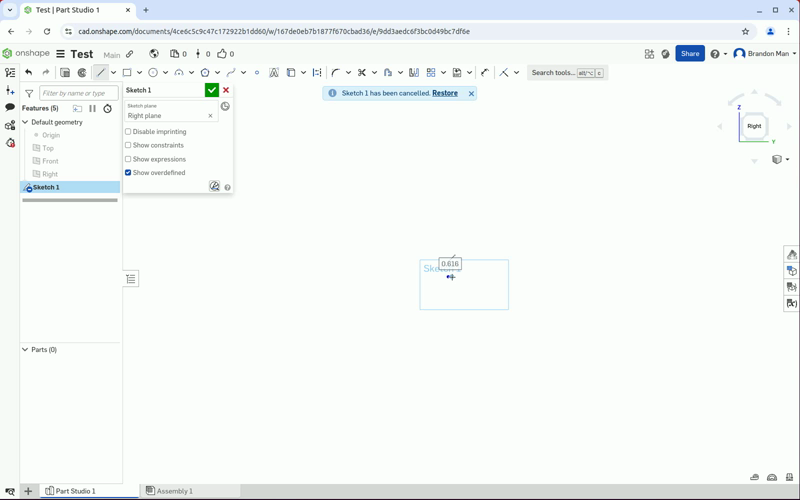
key_up(shift)
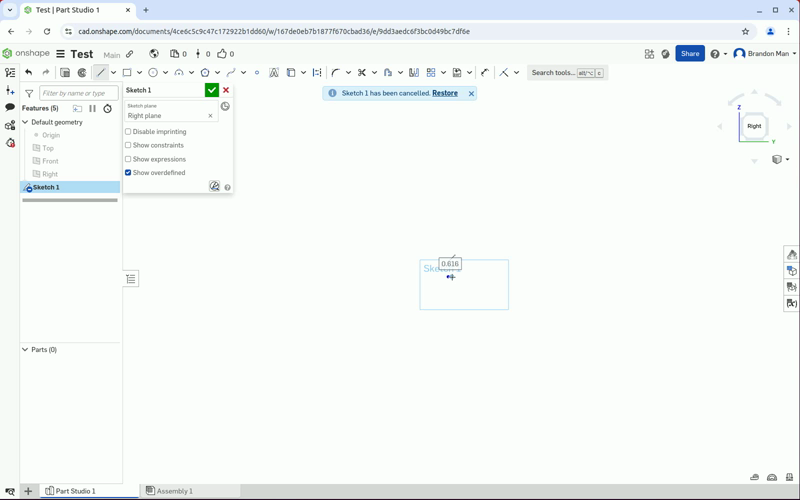
key_down(shift)
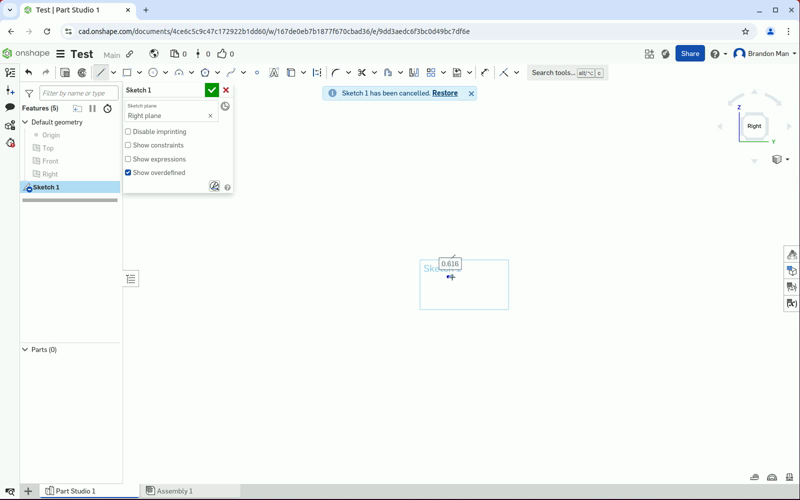
mouse_move(482, 276)
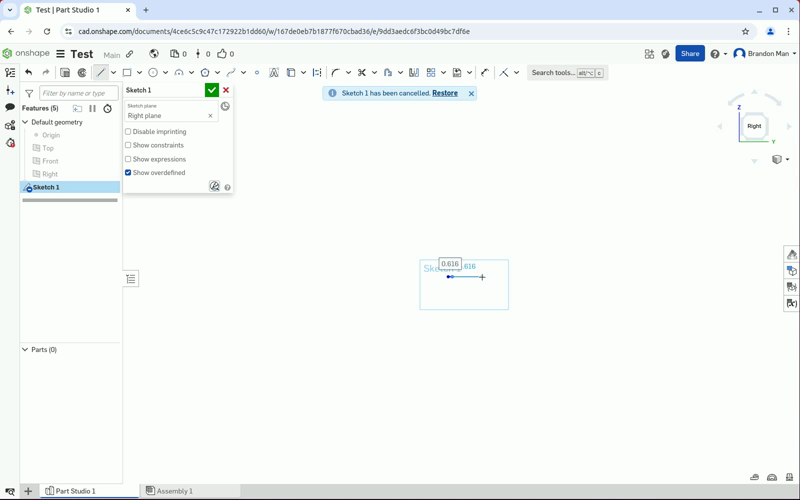
mouse_move(452, 279)
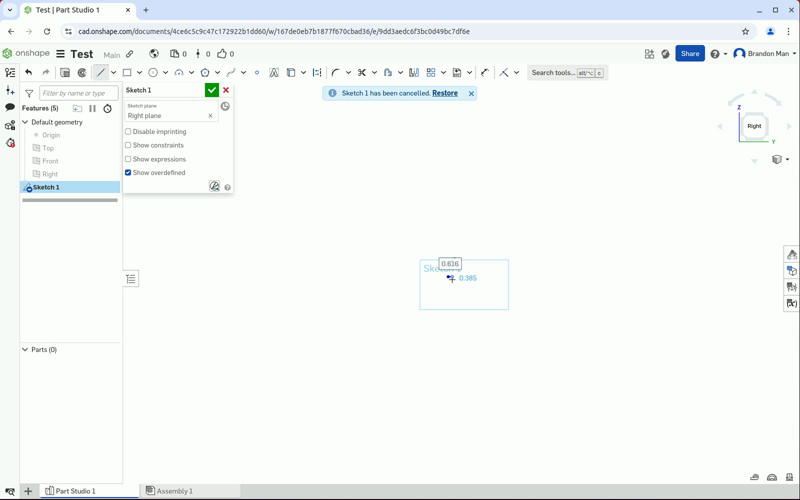
scroll(6)
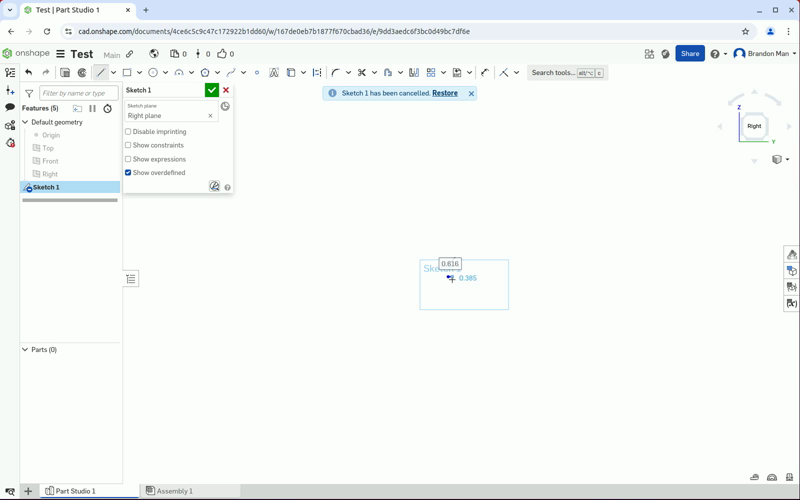
scroll(6)
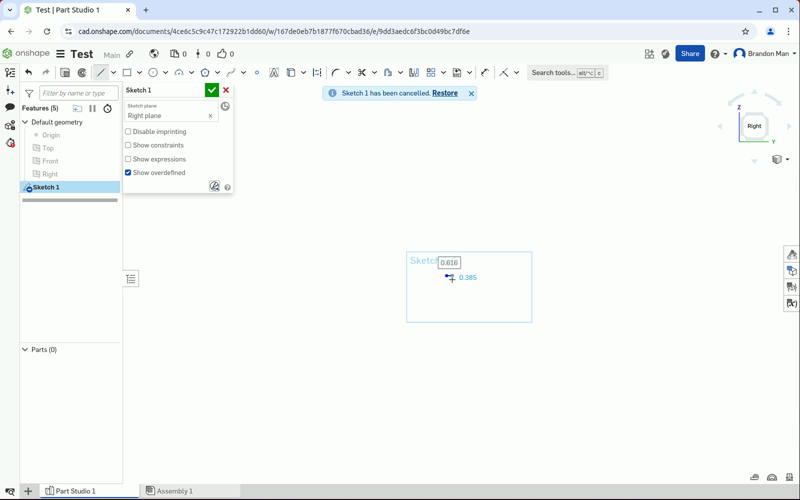
scroll(6)
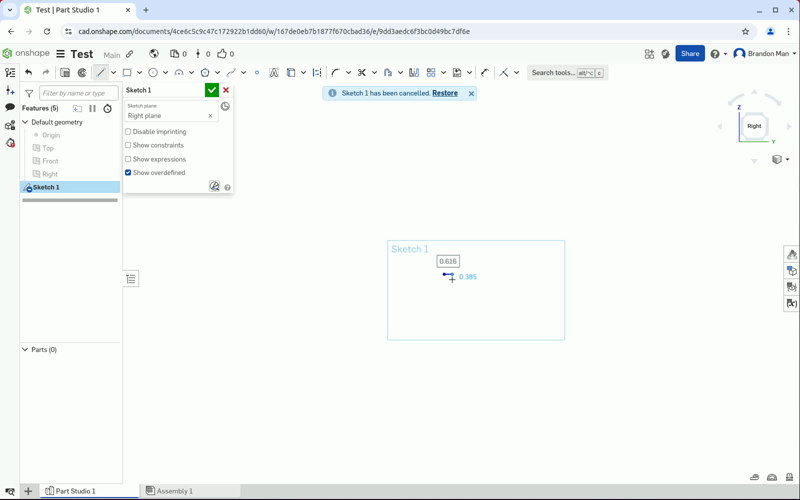
scroll(6)
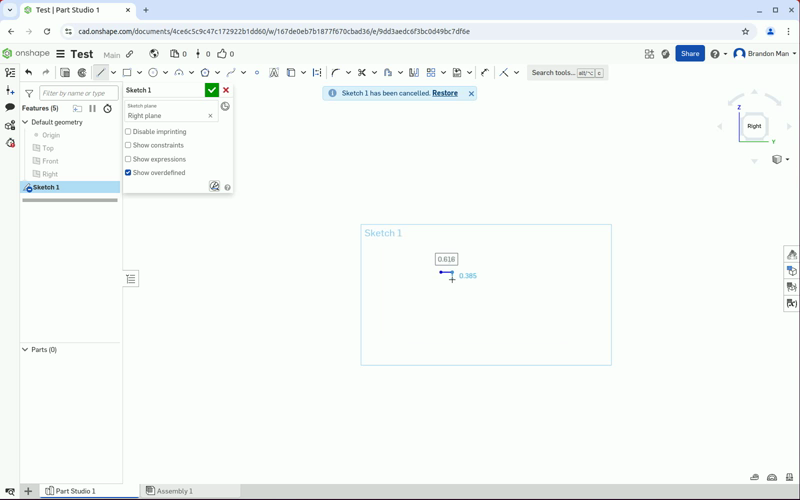
scroll(6)
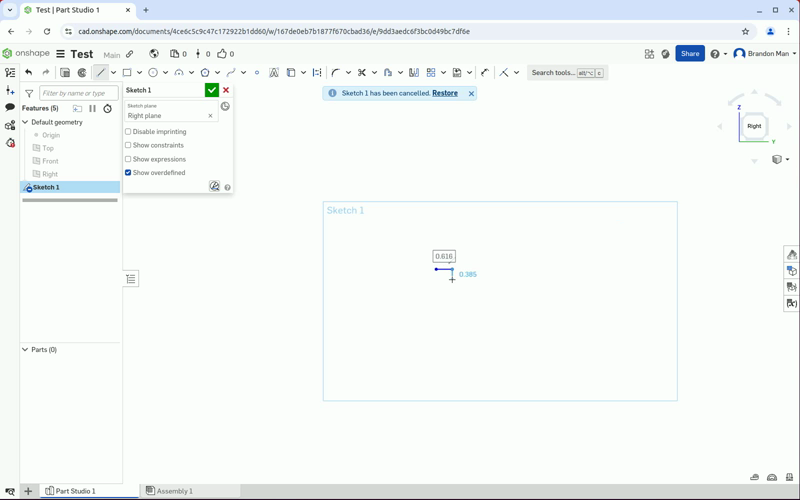
scroll(6)
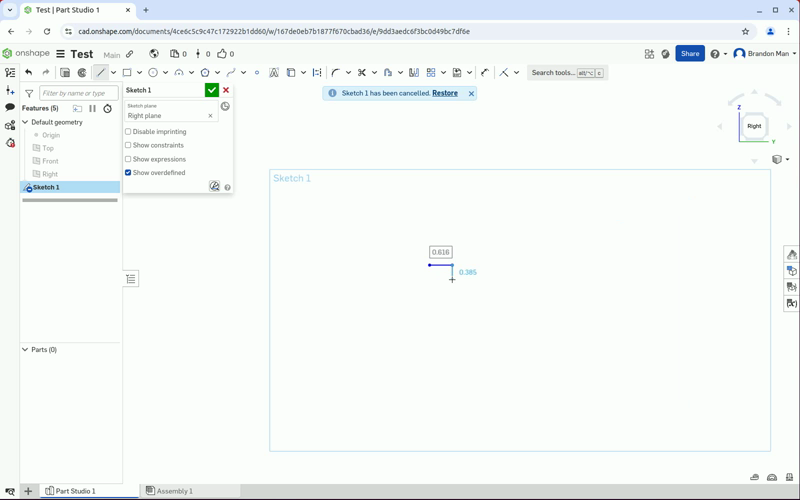
scroll(6)
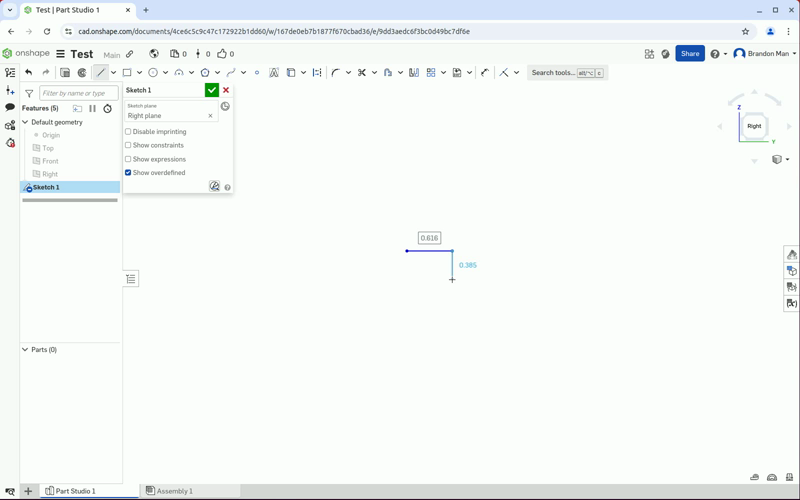
click(452, 279)
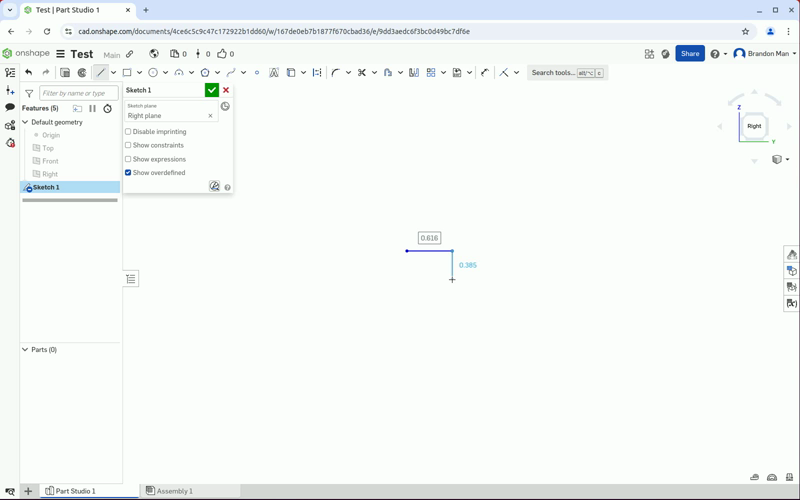
scroll(-6)
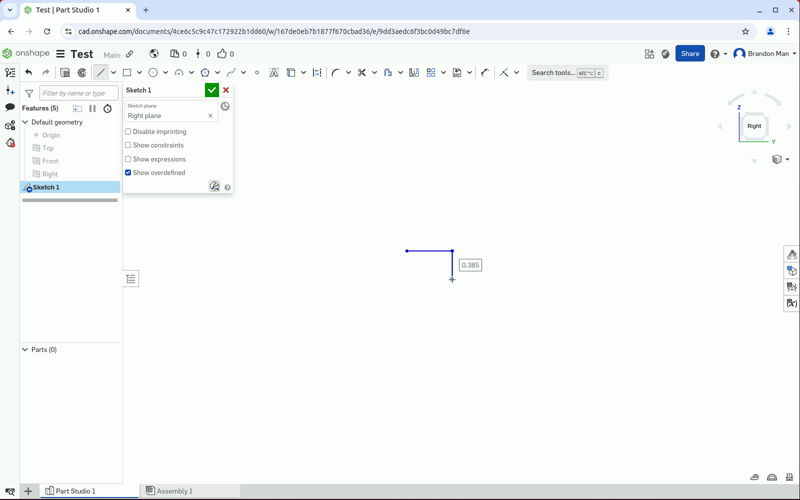
scroll(-6)
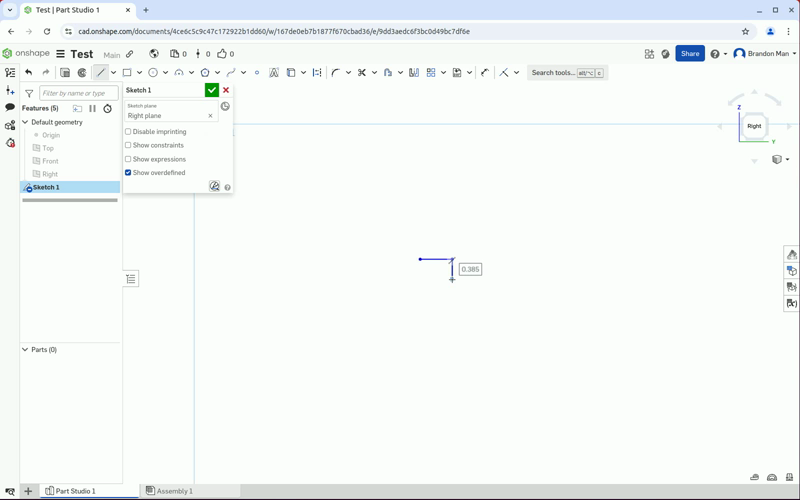
scroll(-6)
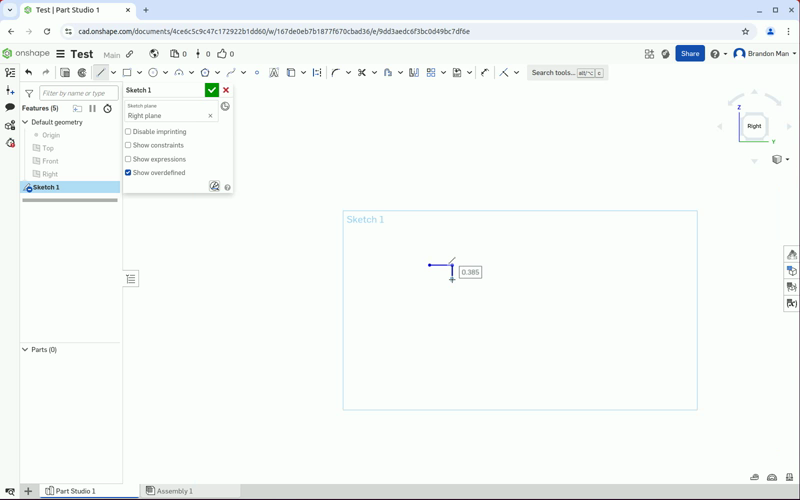
scroll(-6)
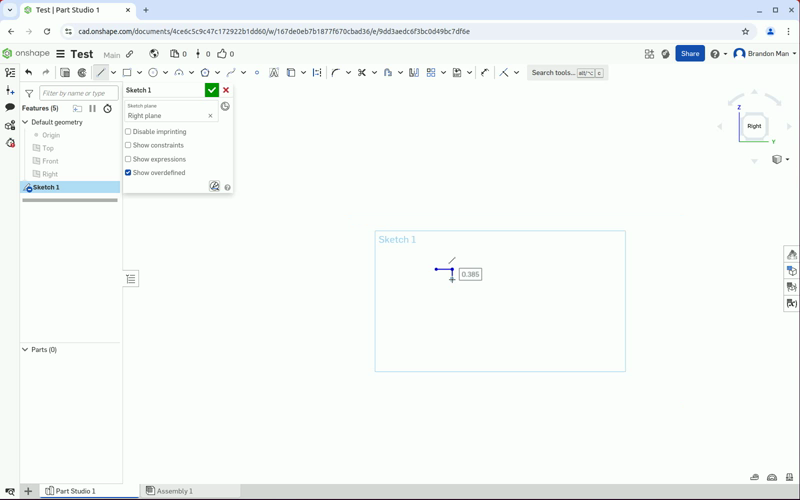
scroll(-6)
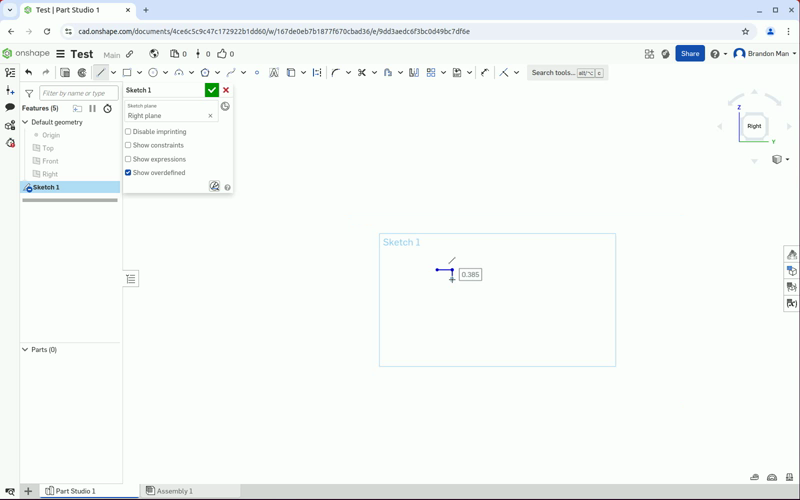
scroll(-6)
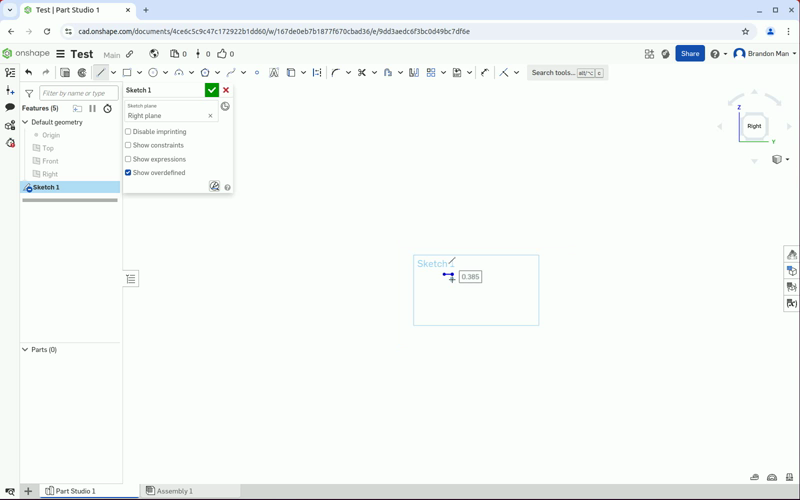
scroll(-6)
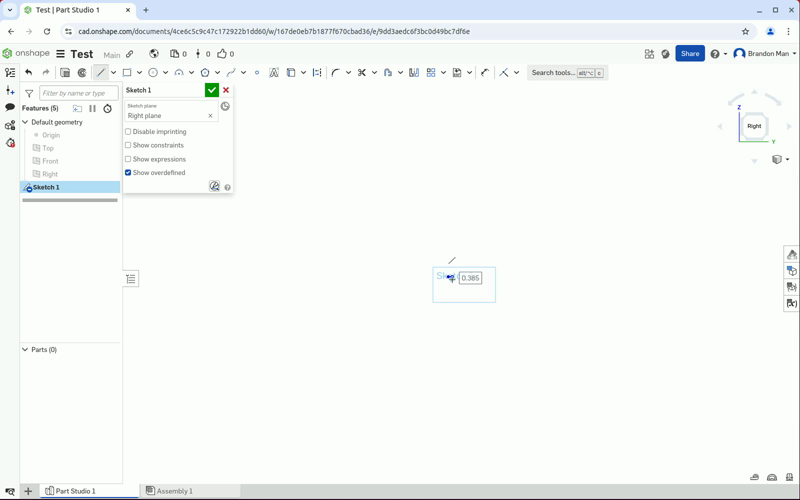
key_up(shift)
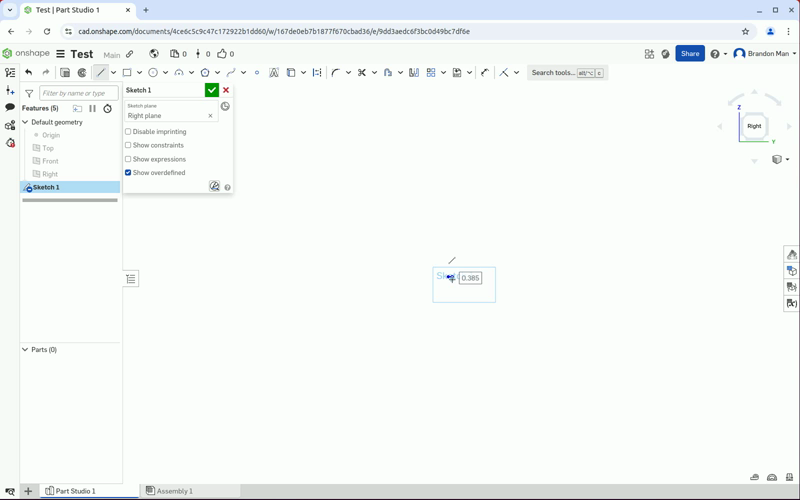
key_down(shift)
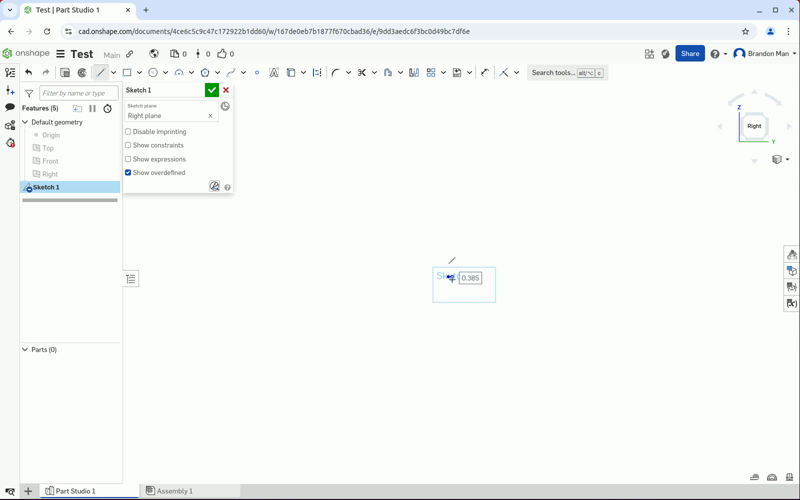
mouse_move(482, 279)
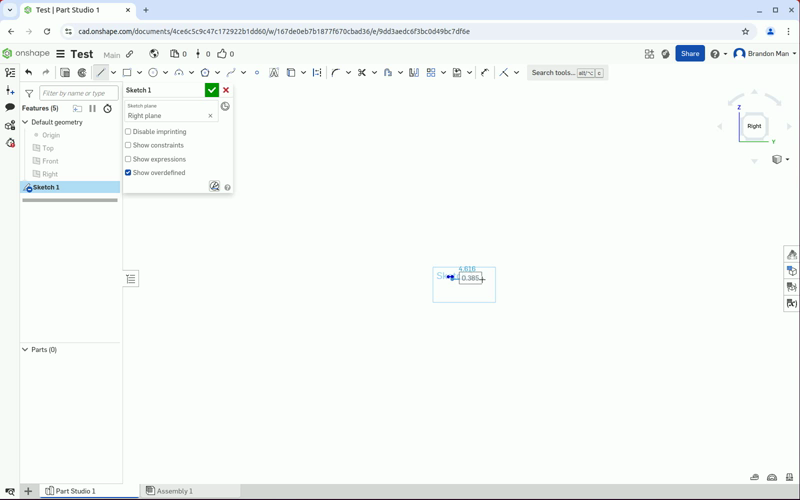
mouse_move(474, 279)
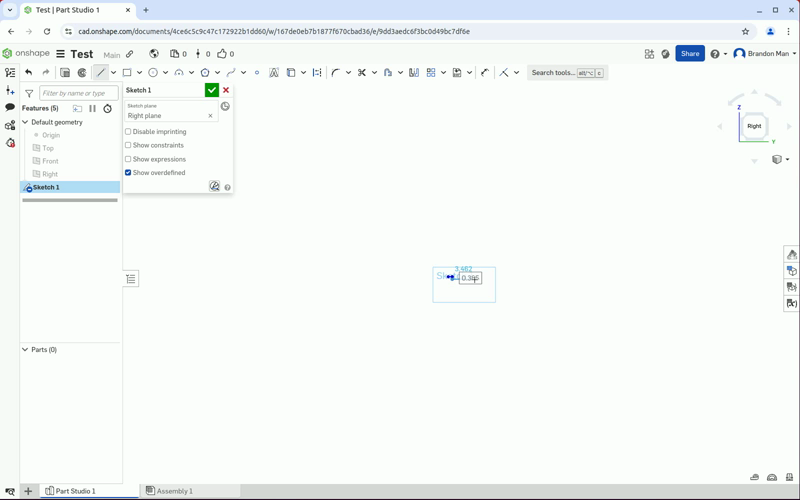
click(474, 279)
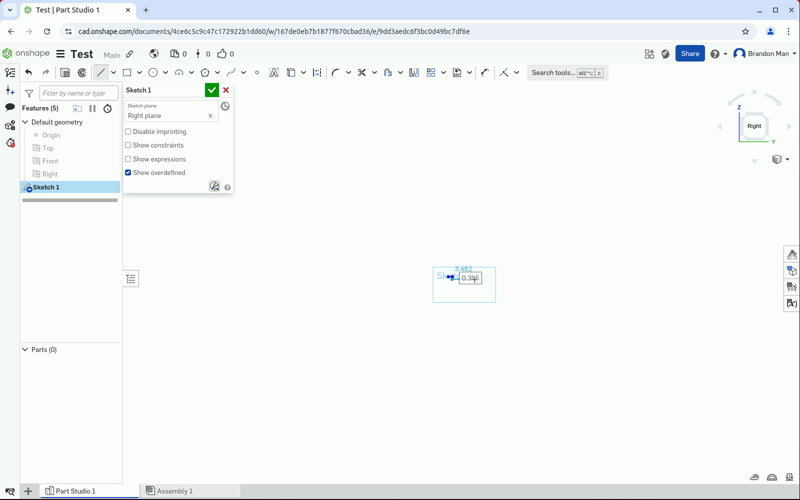
key_up(shift)
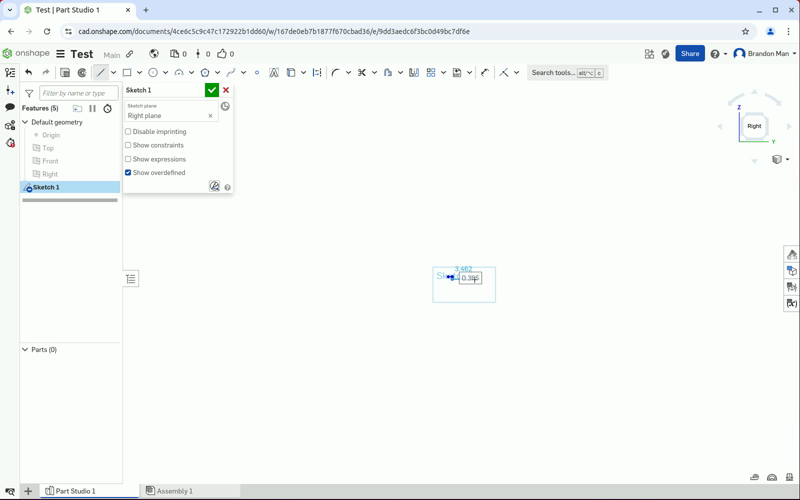
key_down(shift)
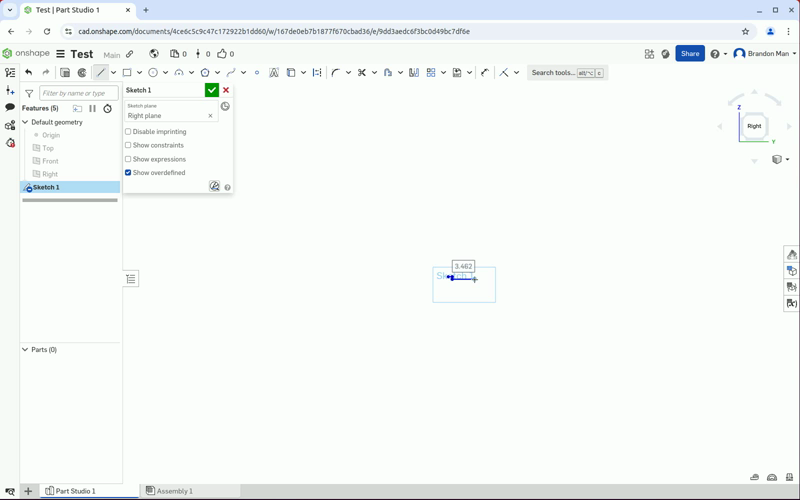
mouse_move(504, 279)
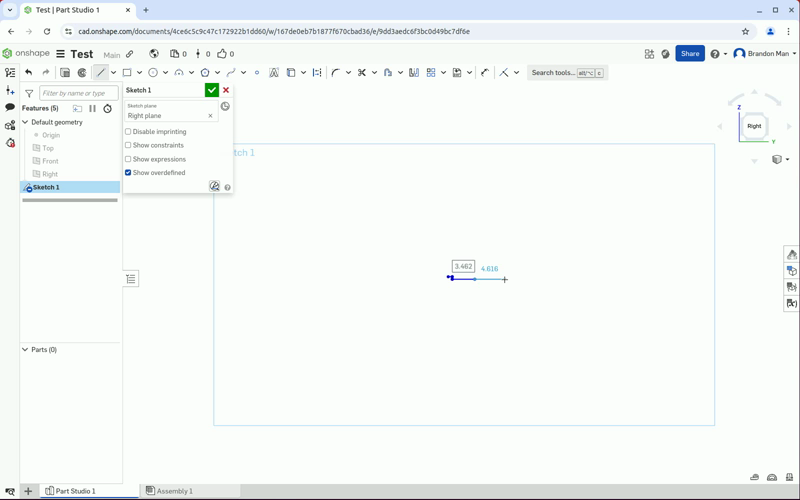
mouse_move(478, 281)
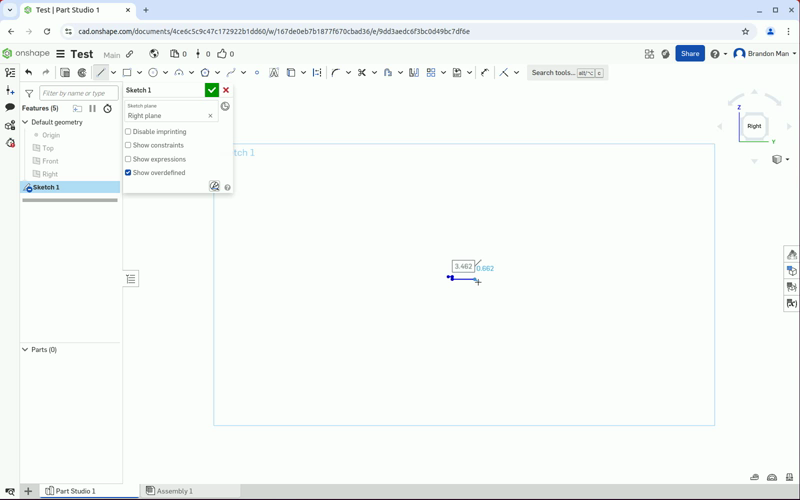
scroll(6)
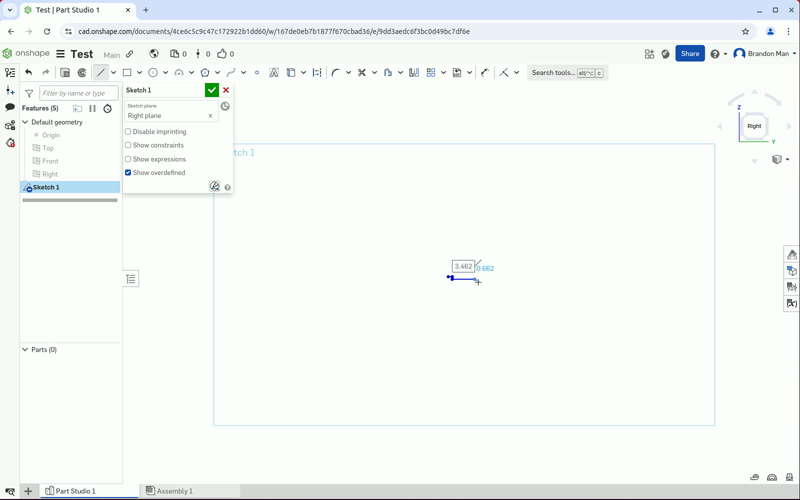
scroll(6)
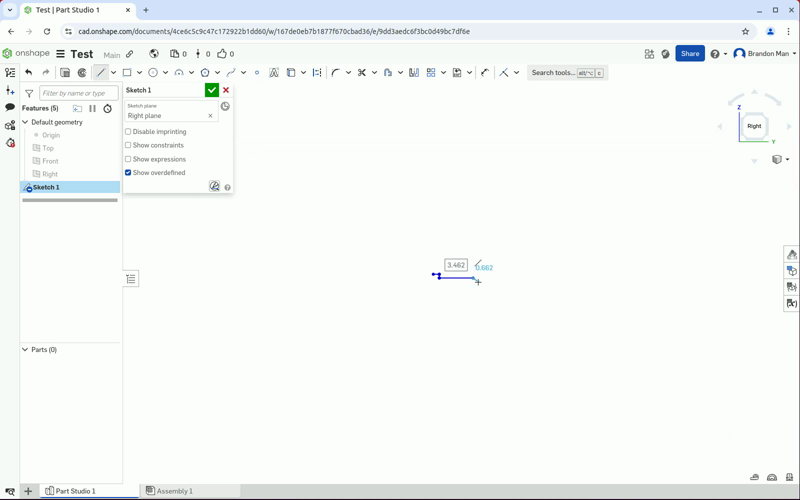
scroll(6)
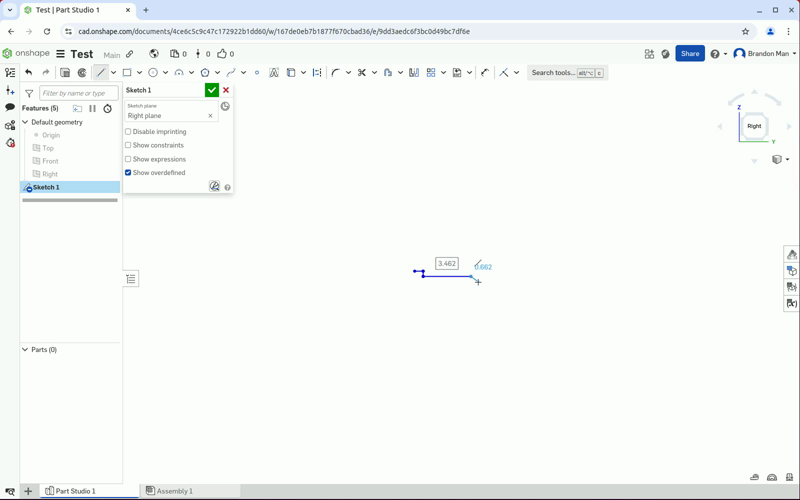
scroll(6)
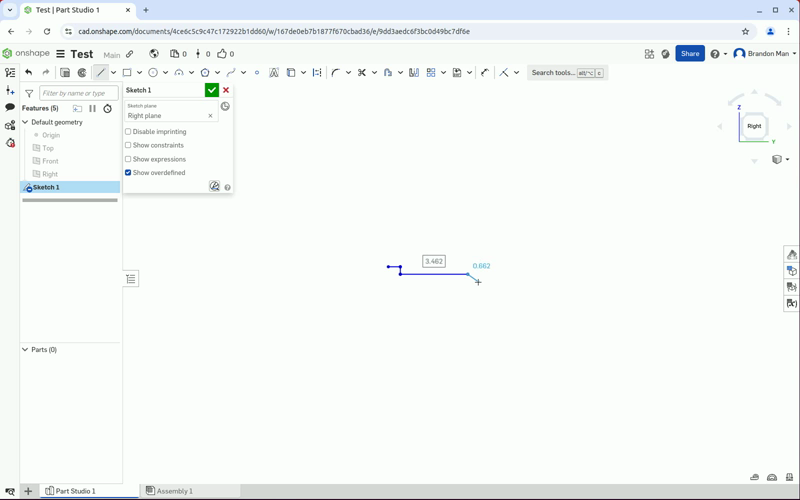
scroll(6)
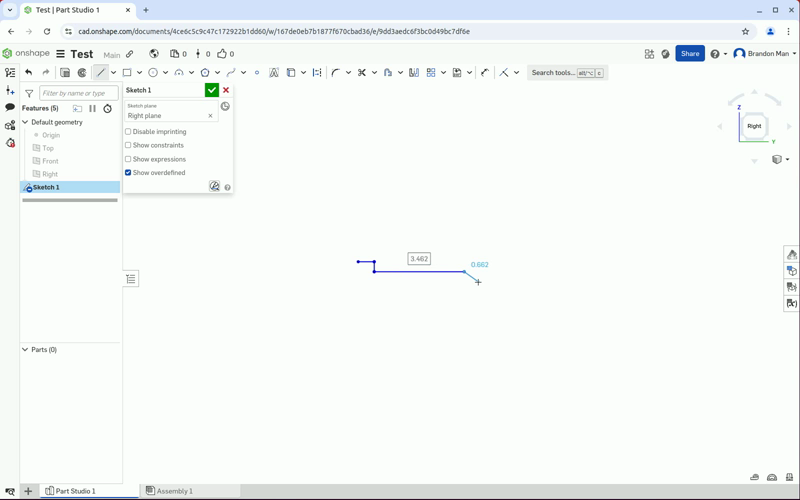
scroll(6)
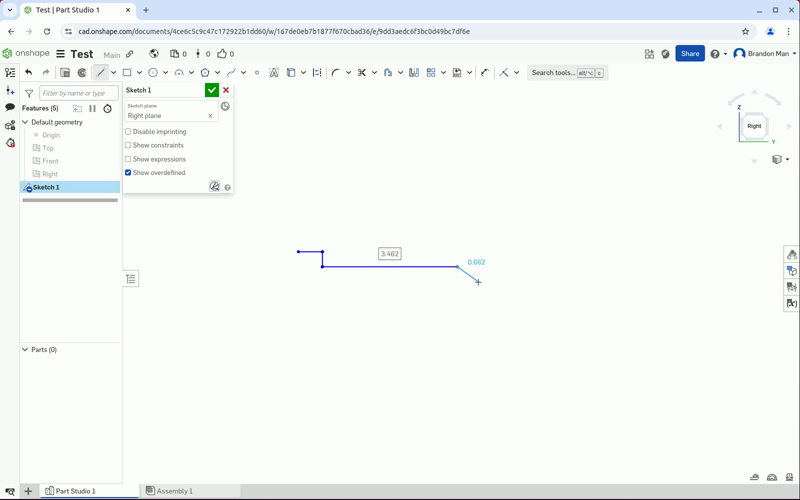
scroll(6)
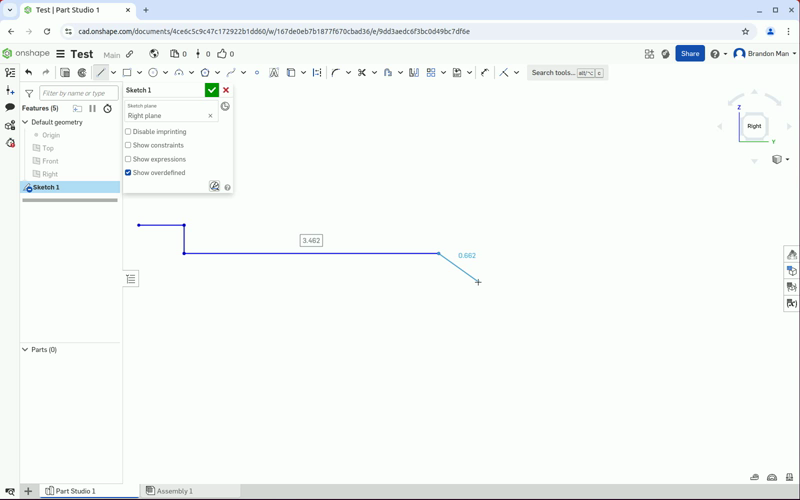
click(478, 281)
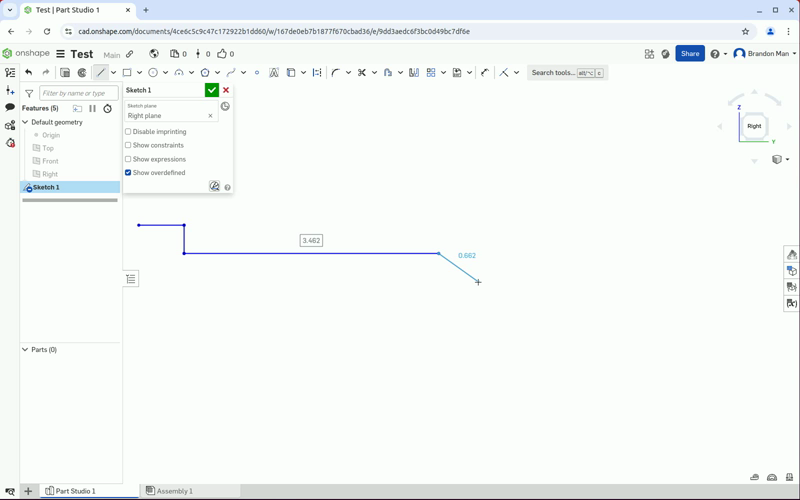
scroll(-6)
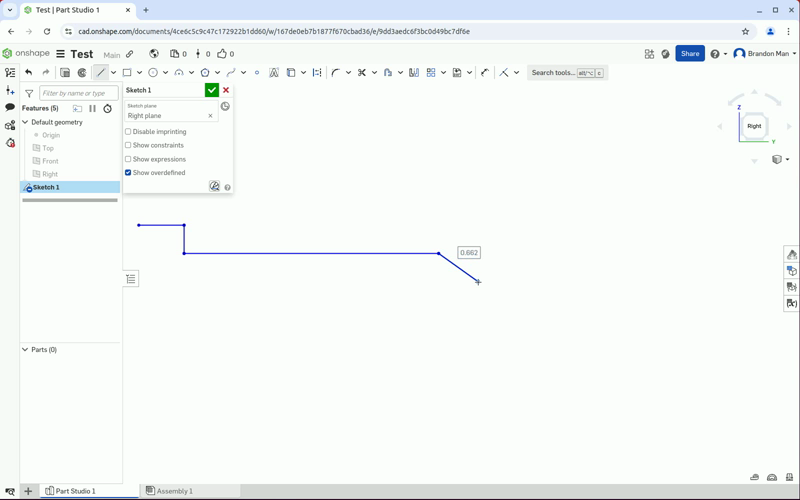
scroll(-6)
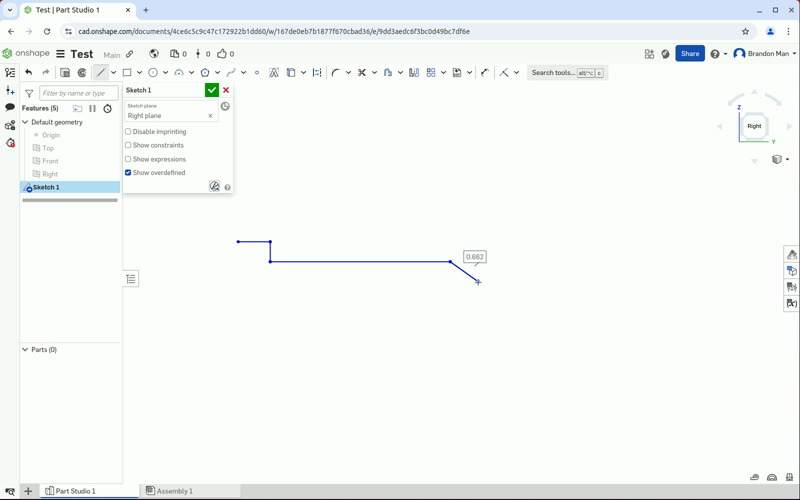
scroll(-6)
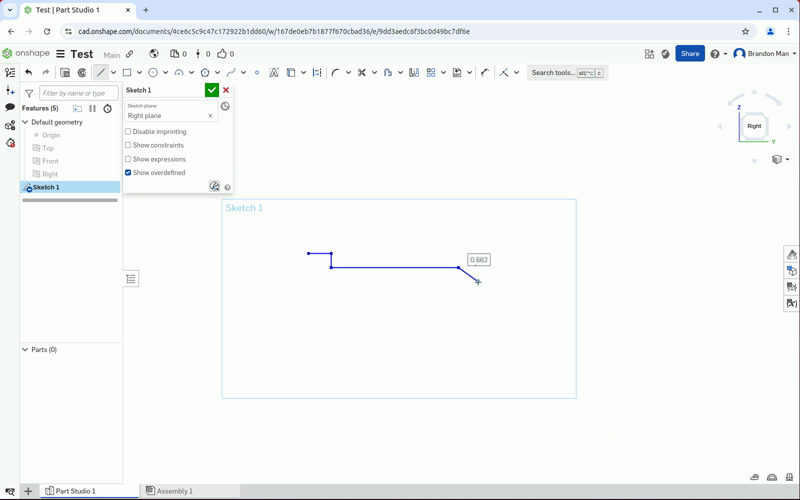
scroll(-6)
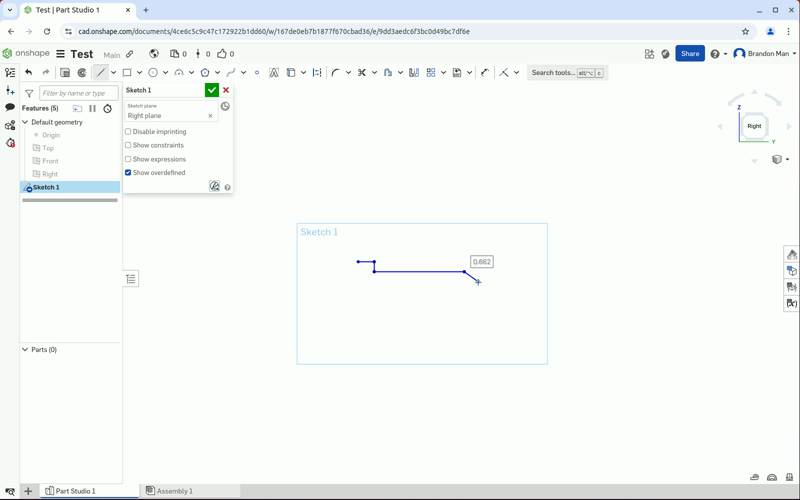
scroll(-6)
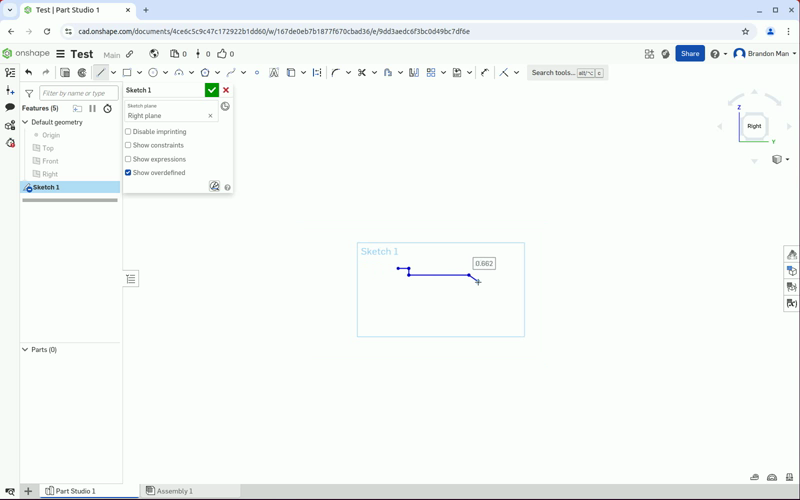
scroll(-6)
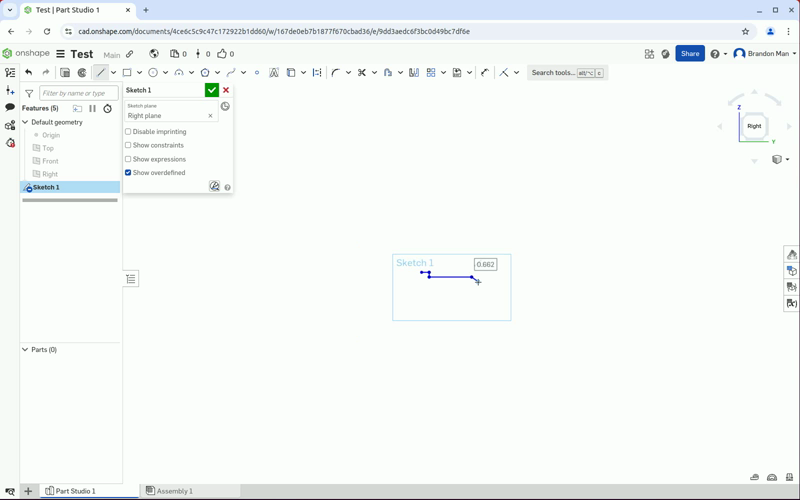
scroll(-6)
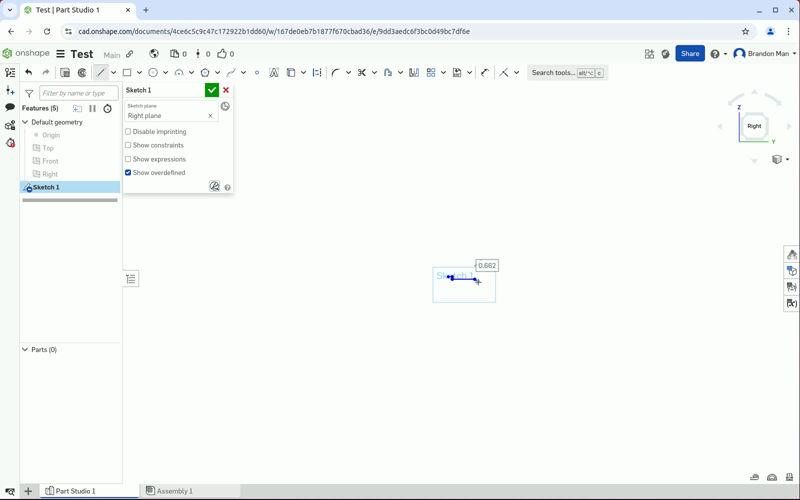
key_up(shift)
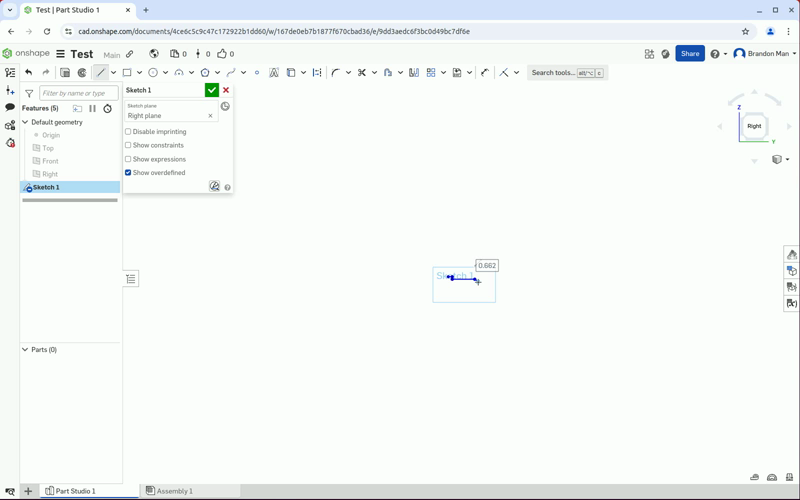
key_down(shift)
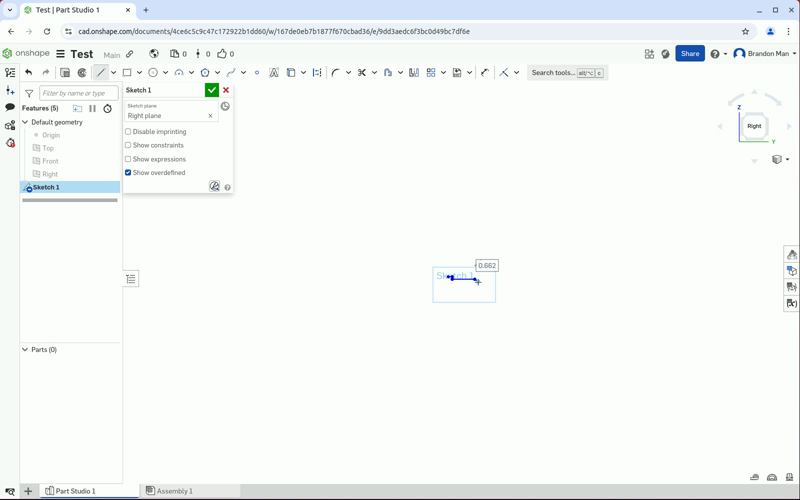
mouse_move(508, 281)
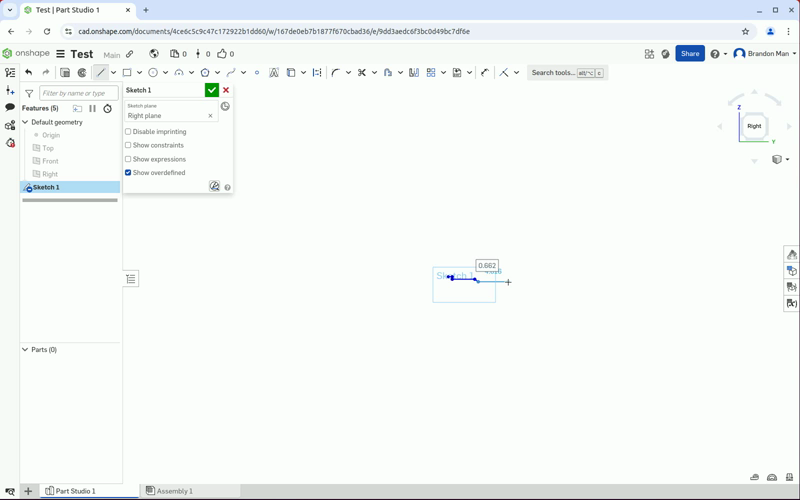
mouse_move(478, 280)
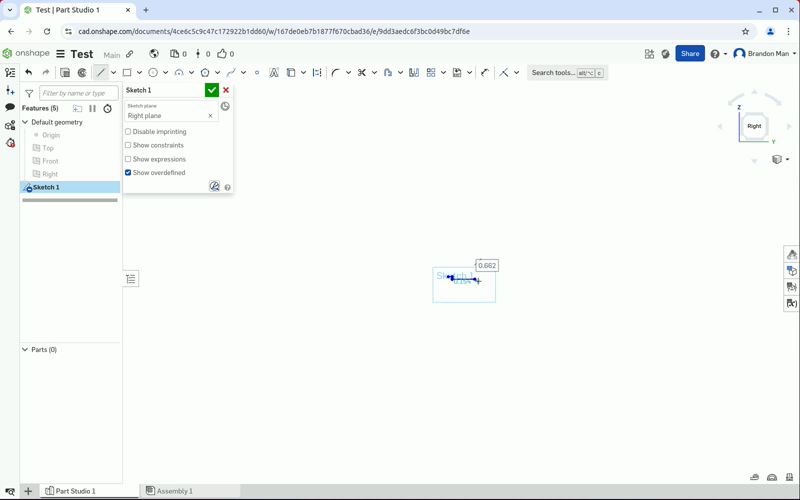
scroll(6)
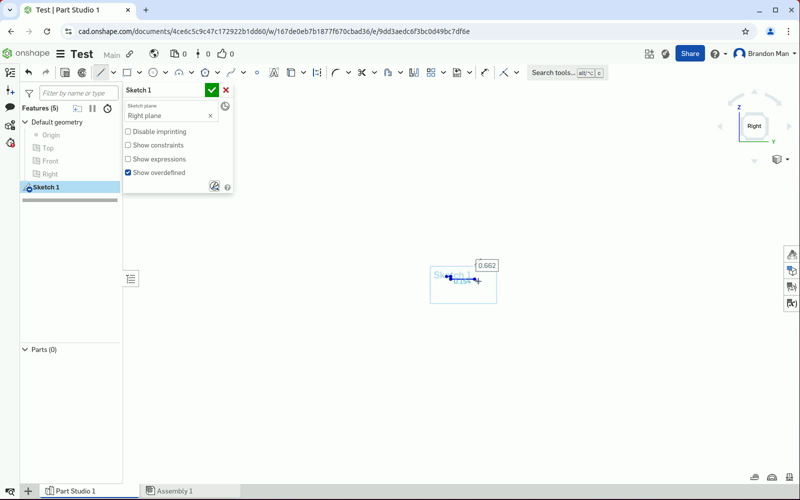
scroll(6)
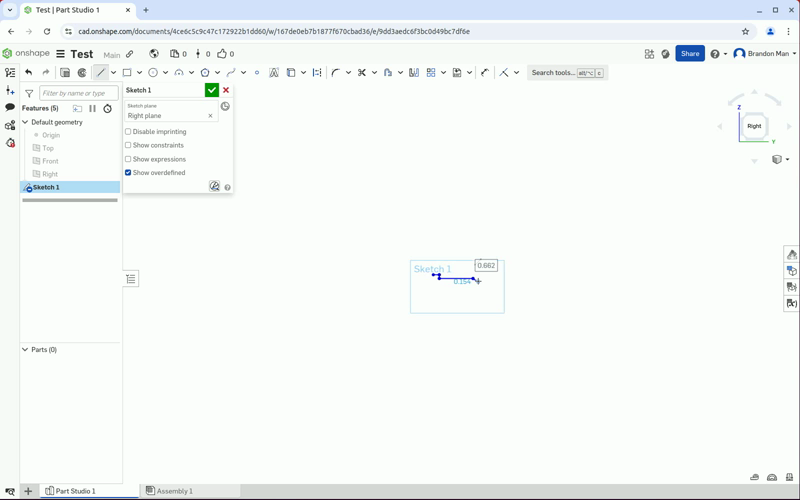
scroll(6)
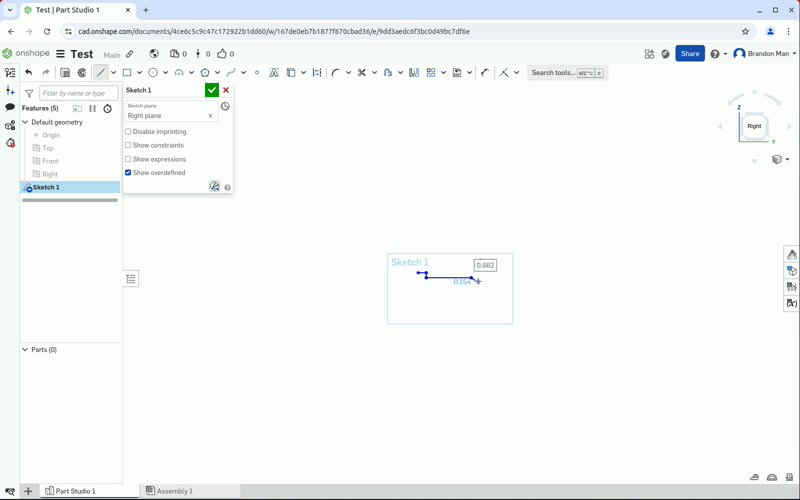
scroll(6)
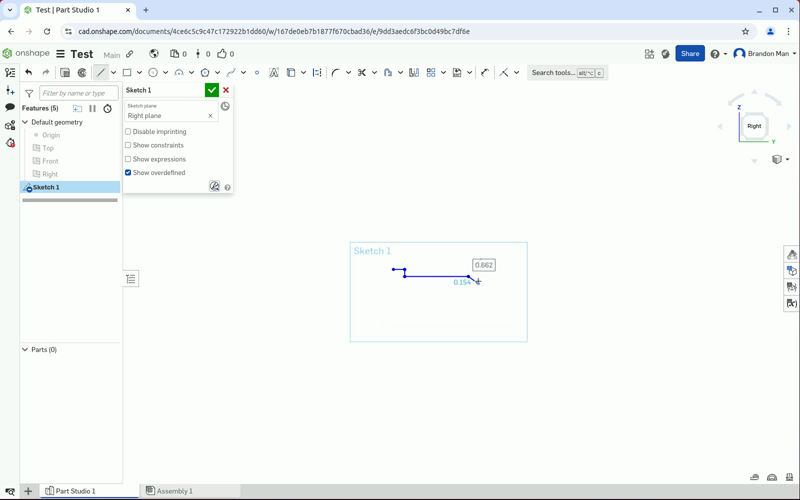
scroll(6)
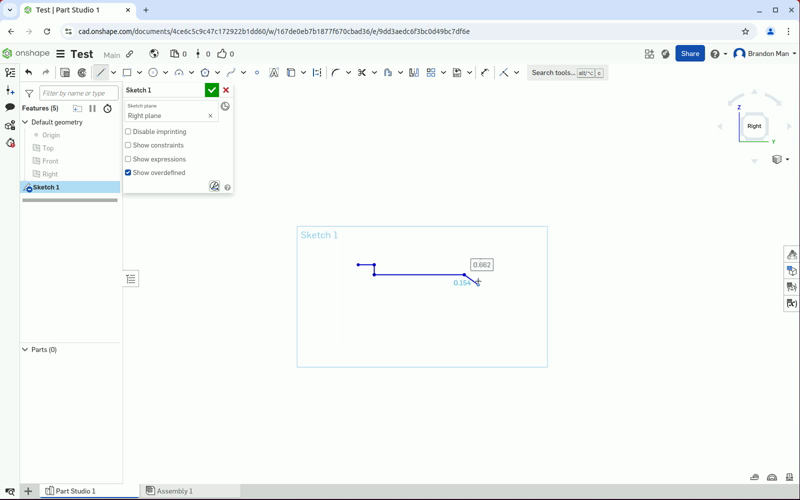
scroll(6)
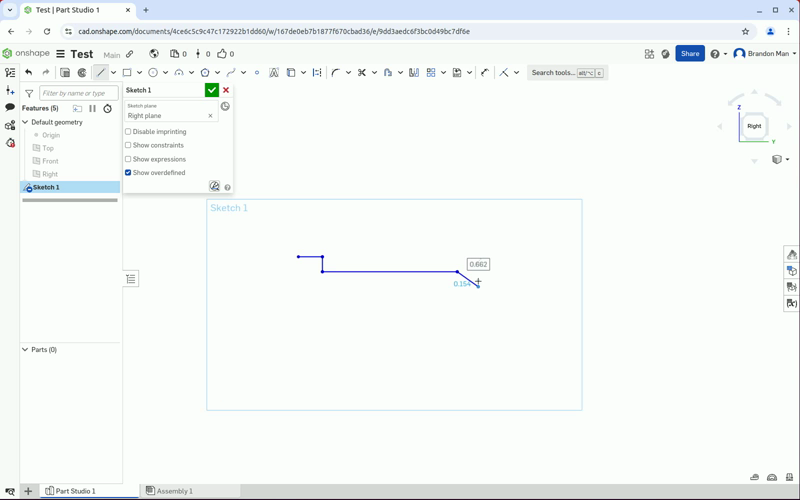
scroll(6)
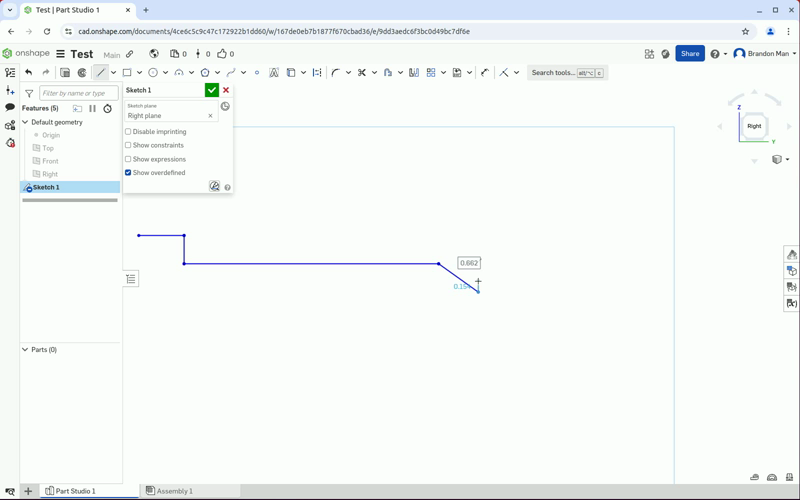
click(478, 280)
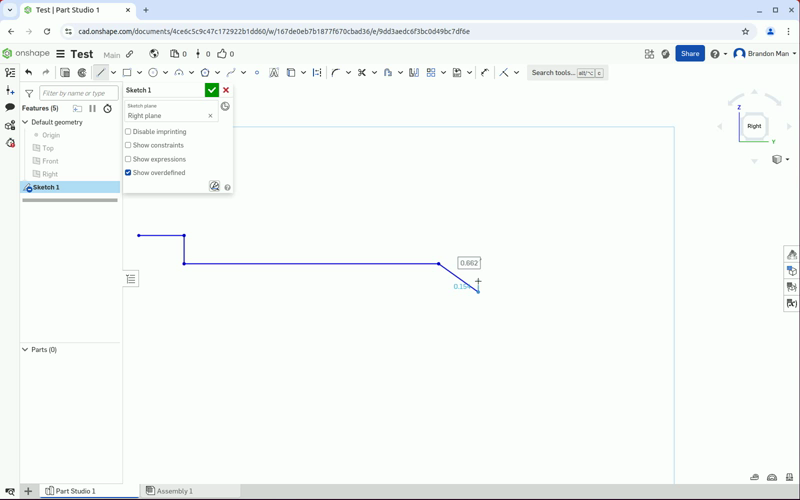
scroll(-6)
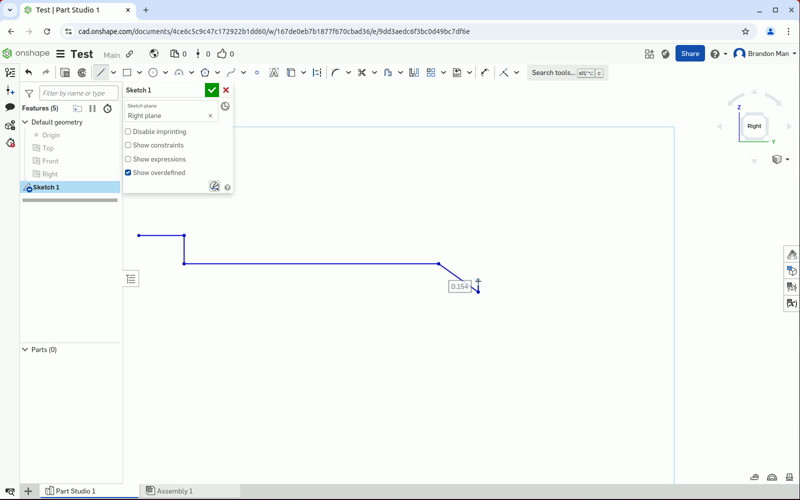
scroll(-6)
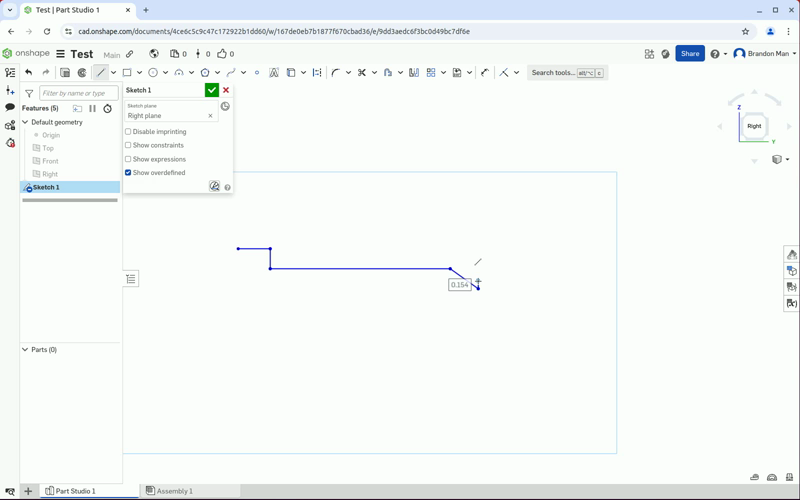
scroll(-6)
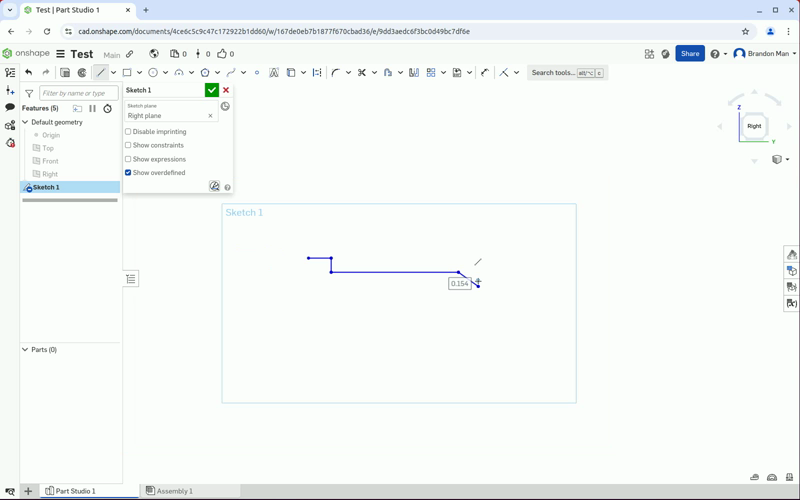
scroll(-6)
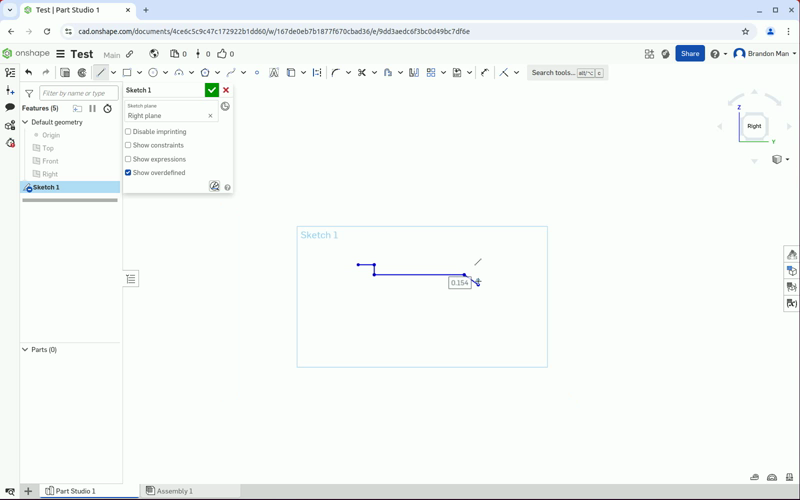
scroll(-6)
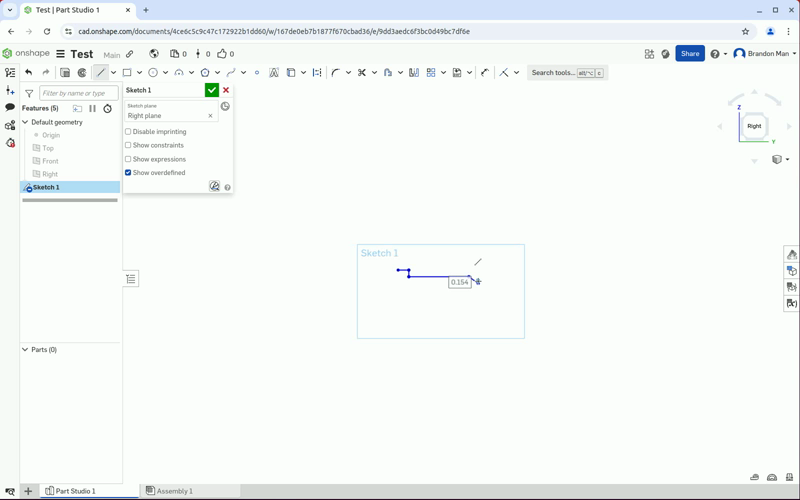
scroll(-6)
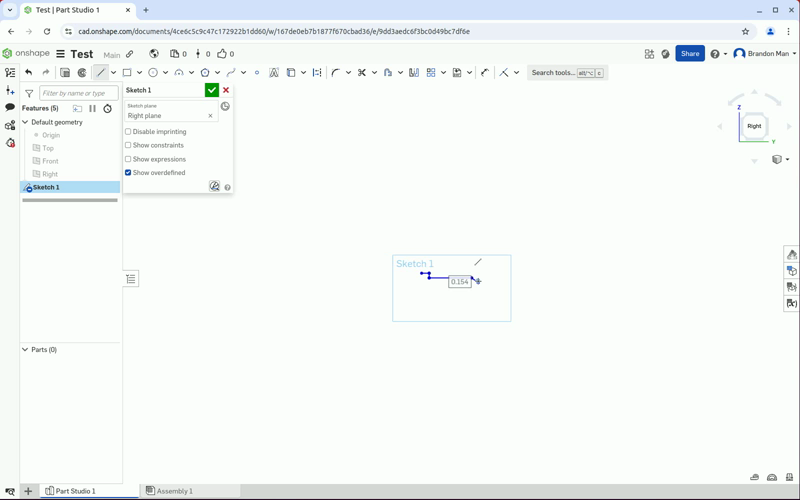
scroll(-6)
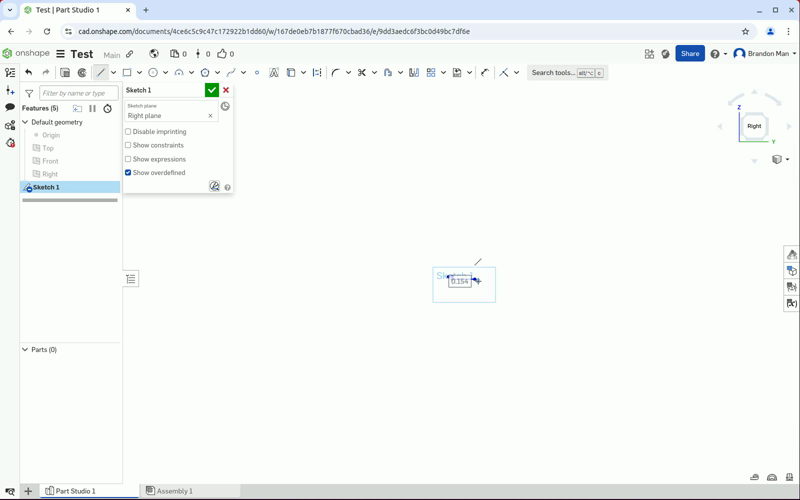
key_up(shift)
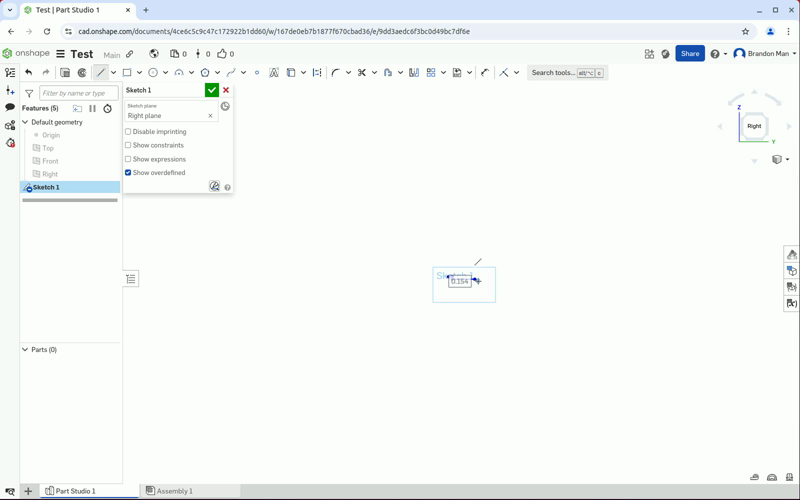
key_down(shift)
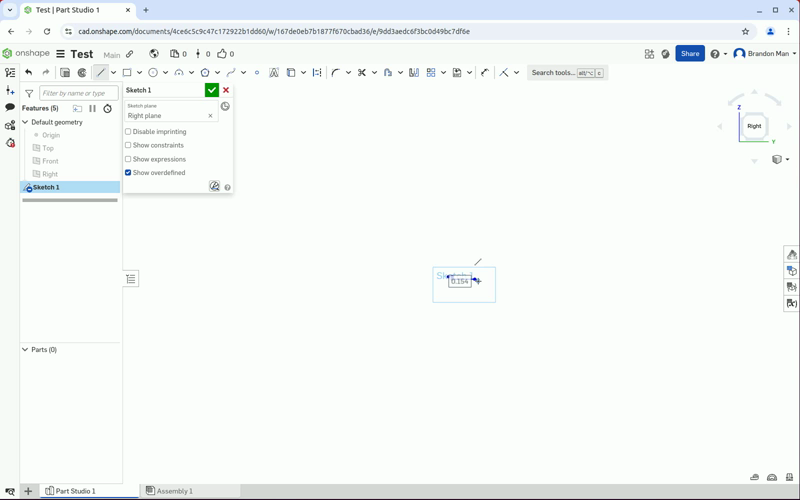
mouse_move(508, 280)
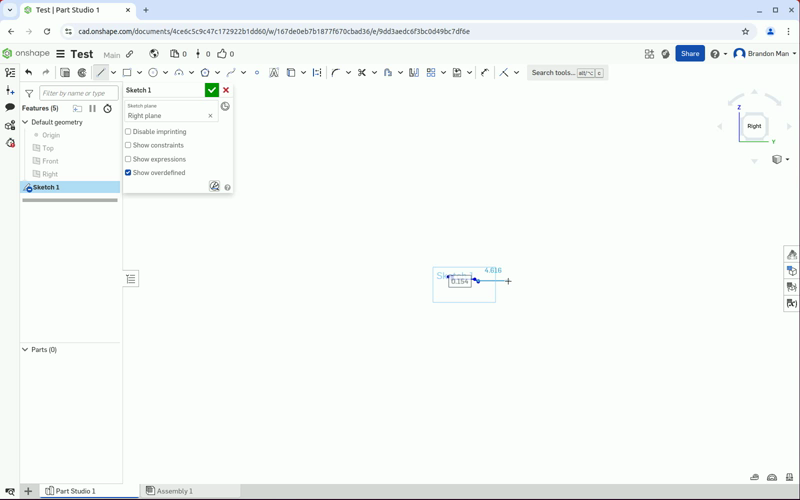
mouse_move(474, 278)
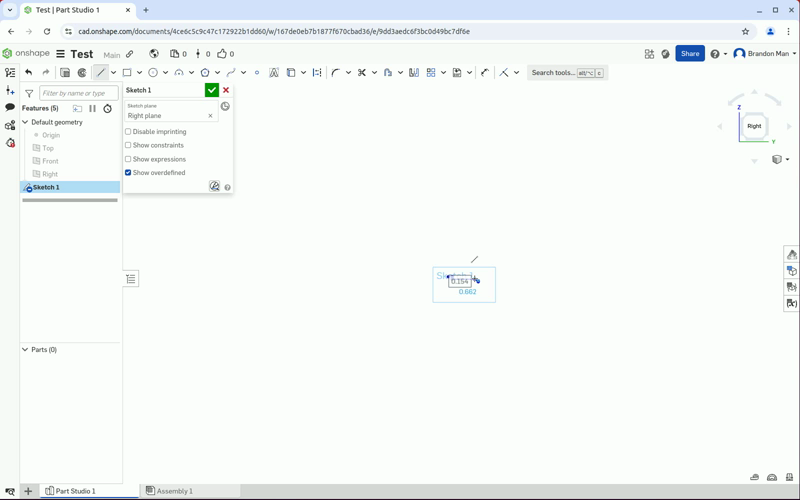
scroll(6)
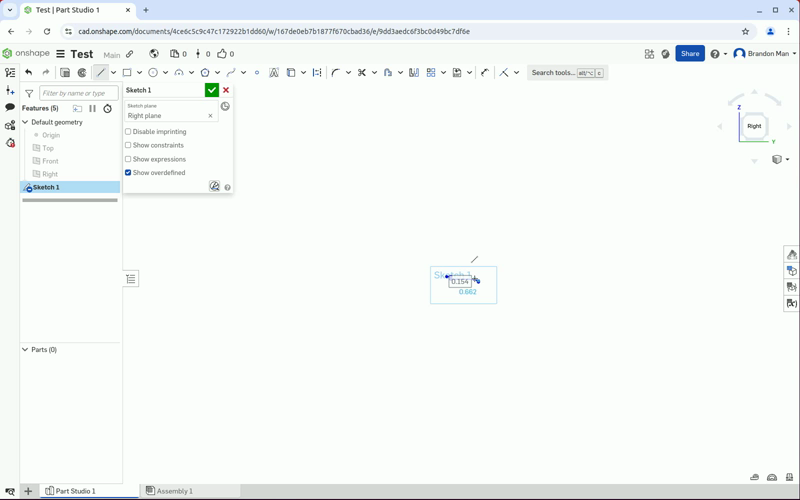
scroll(6)
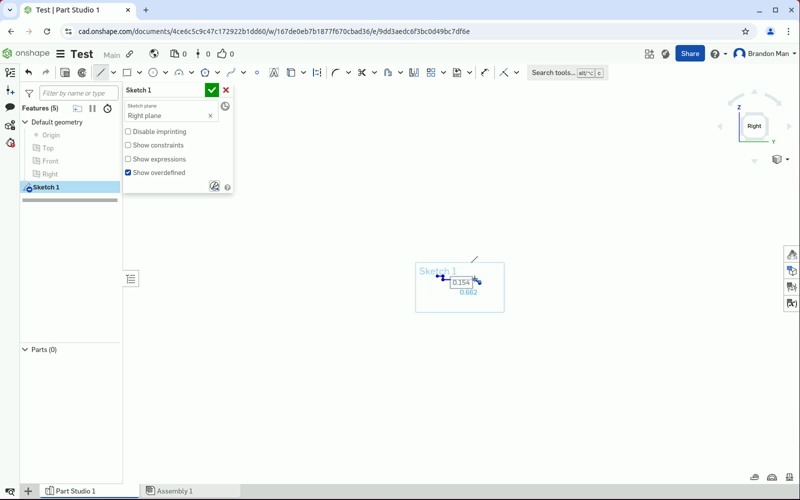
scroll(6)
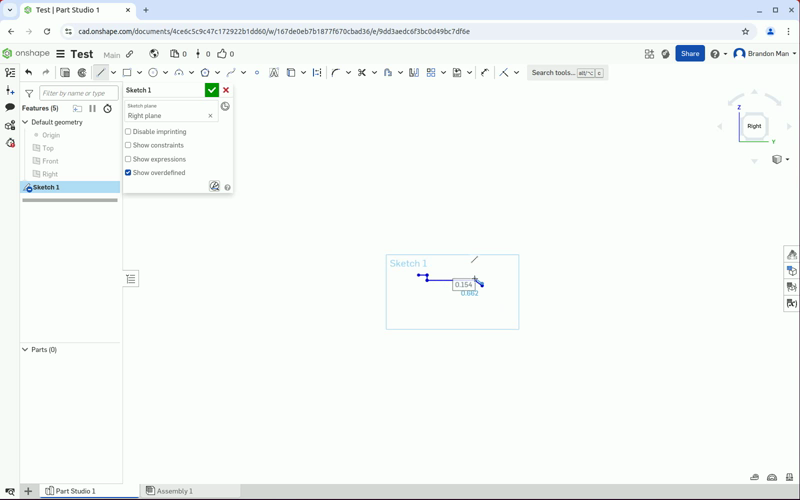
scroll(6)
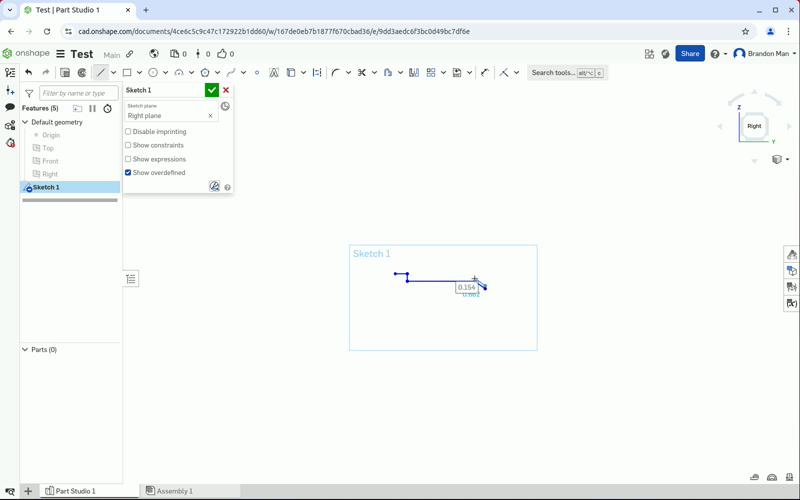
scroll(6)
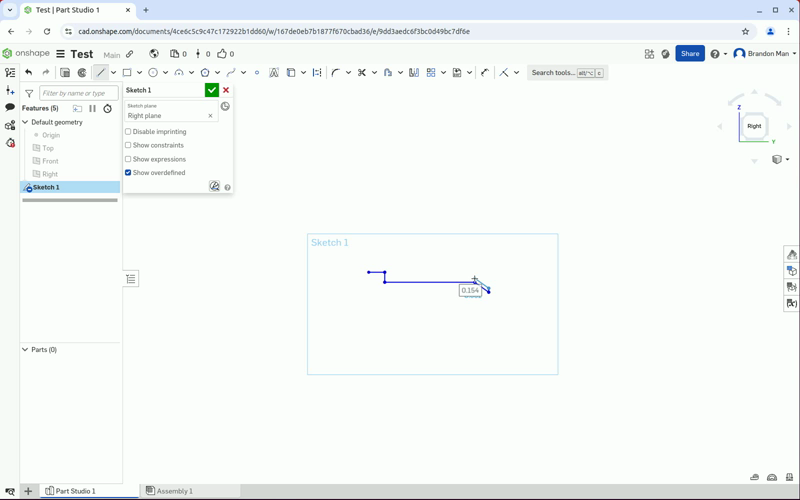
scroll(6)
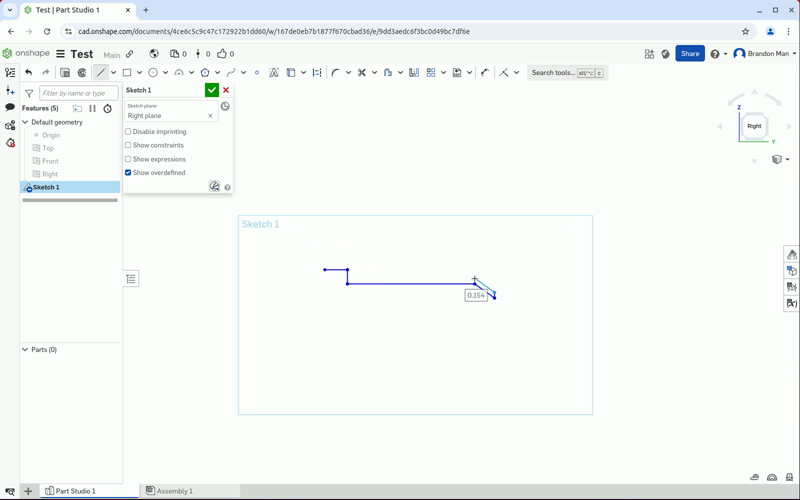
scroll(6)
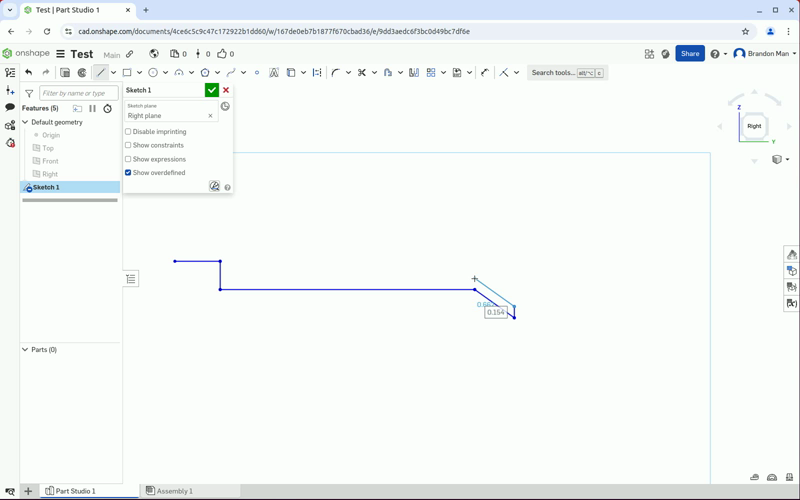
click(474, 278)
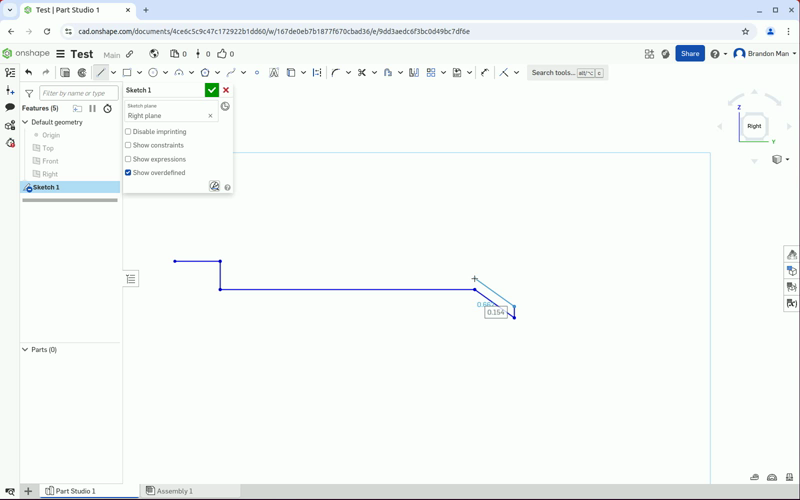
scroll(-6)
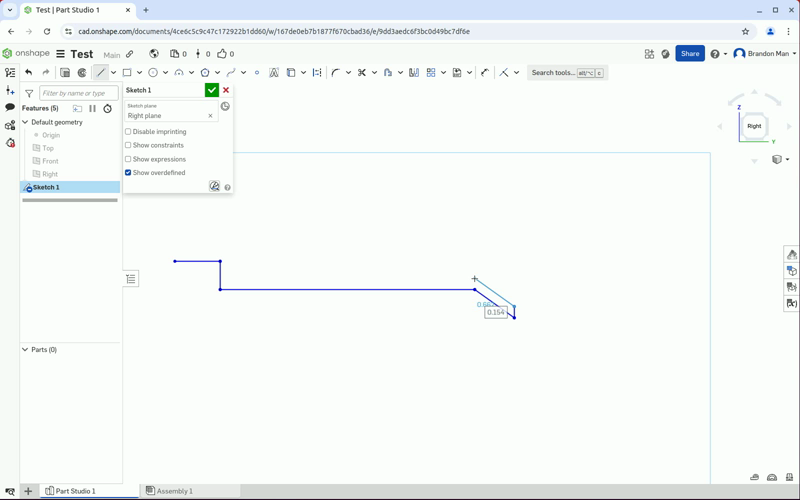
scroll(-6)
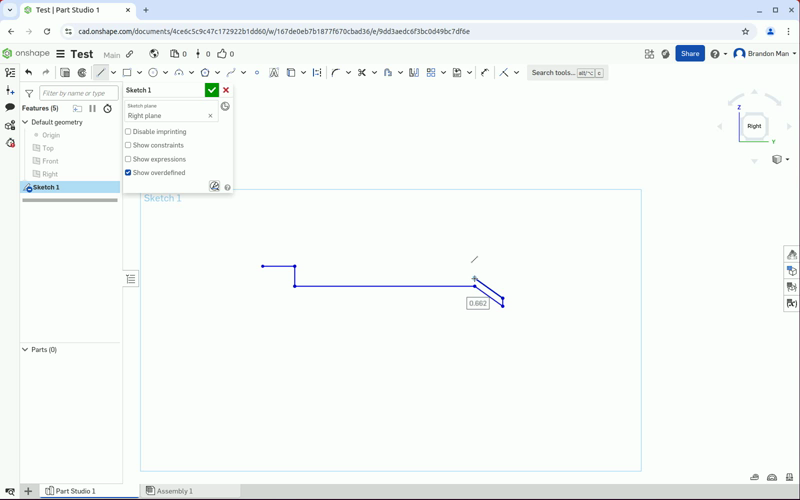
scroll(-6)
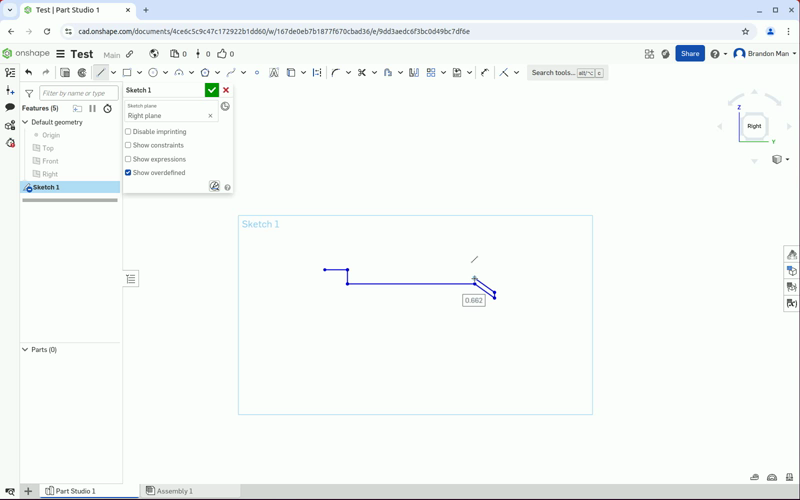
scroll(-6)
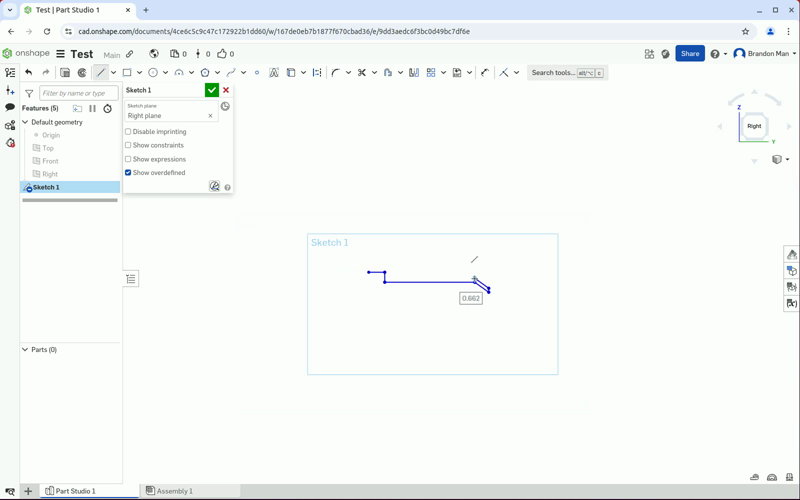
scroll(-6)
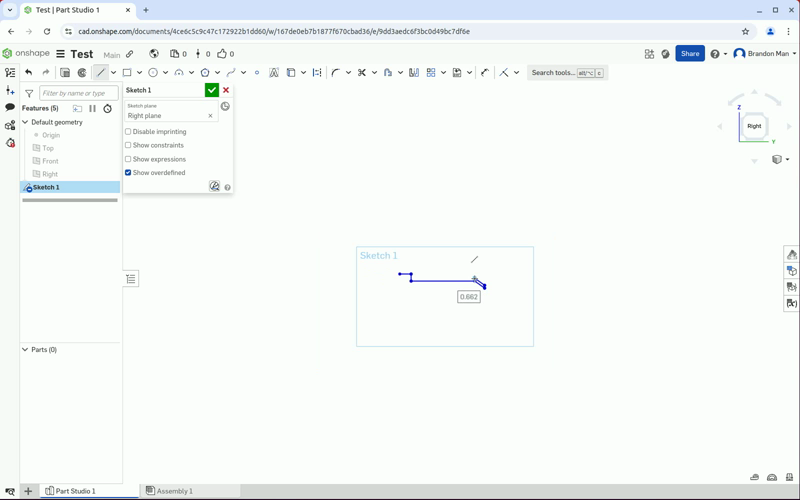
scroll(-6)
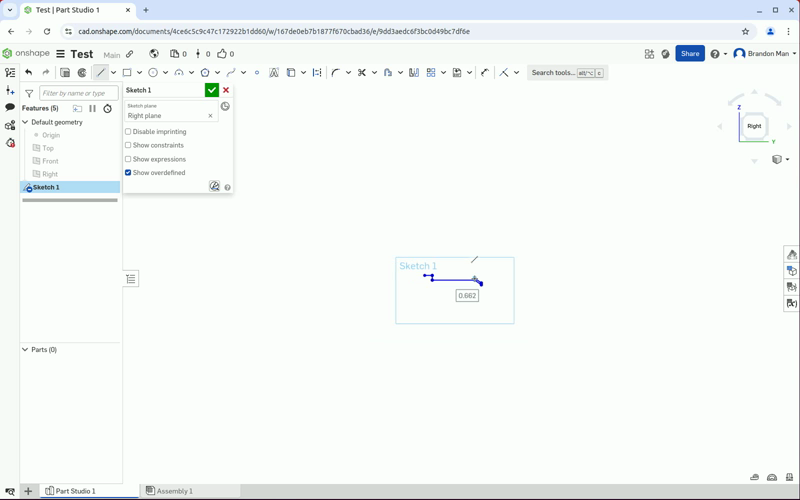
scroll(-6)
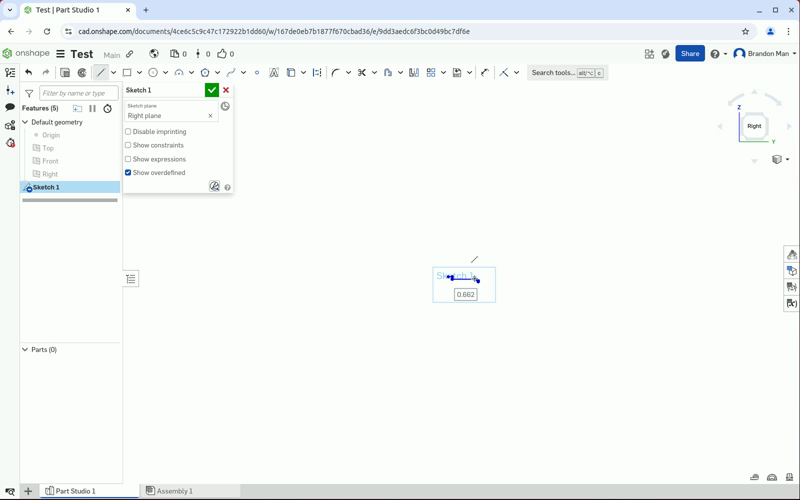
key_up(shift)
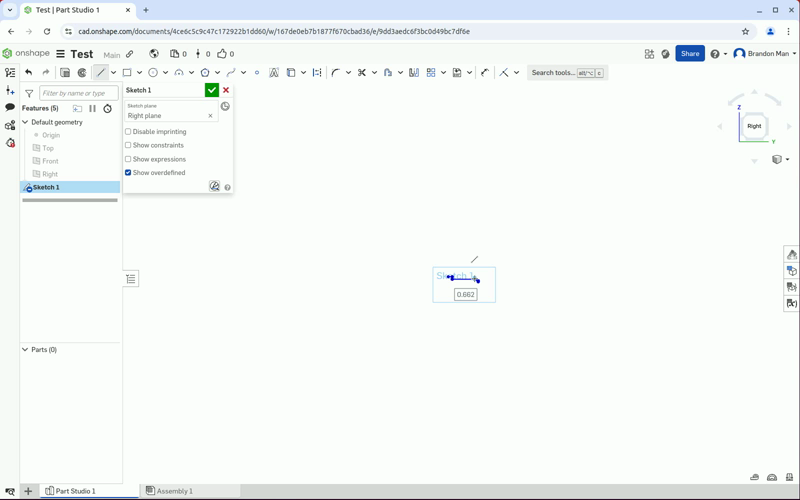
key_down(shift)
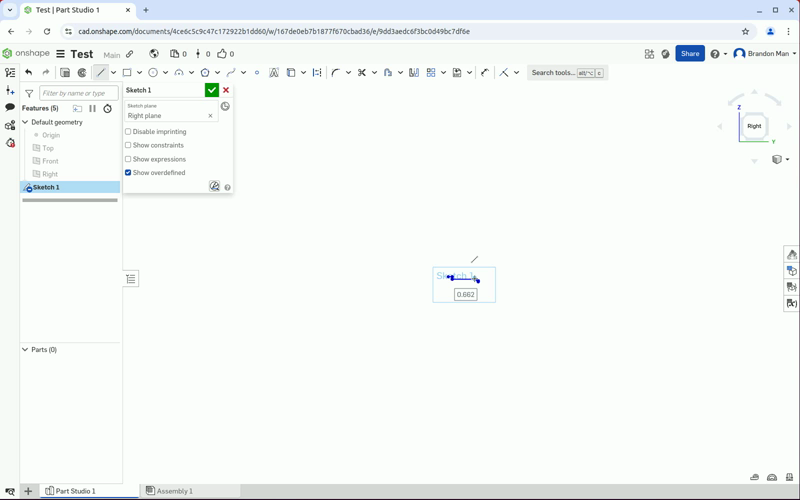
mouse_move(504, 278)
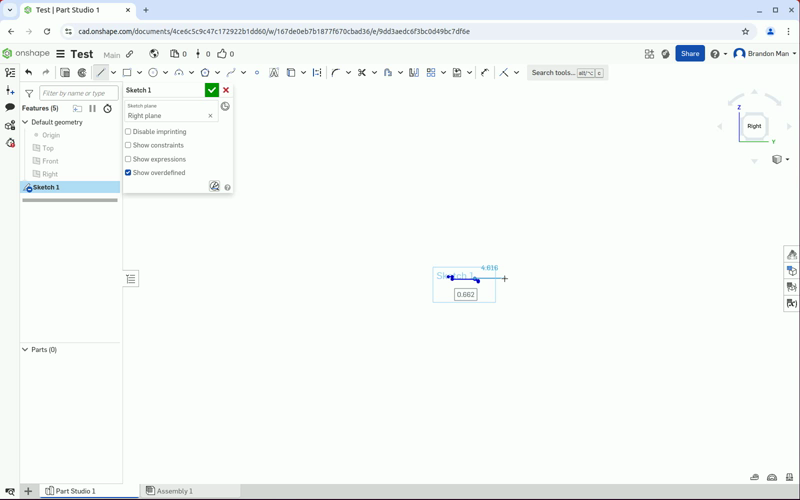
mouse_move(452, 273)
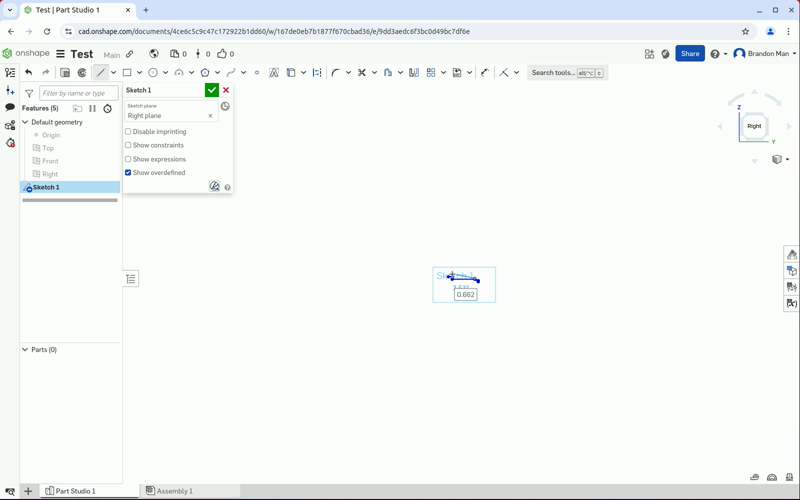
scroll(6)
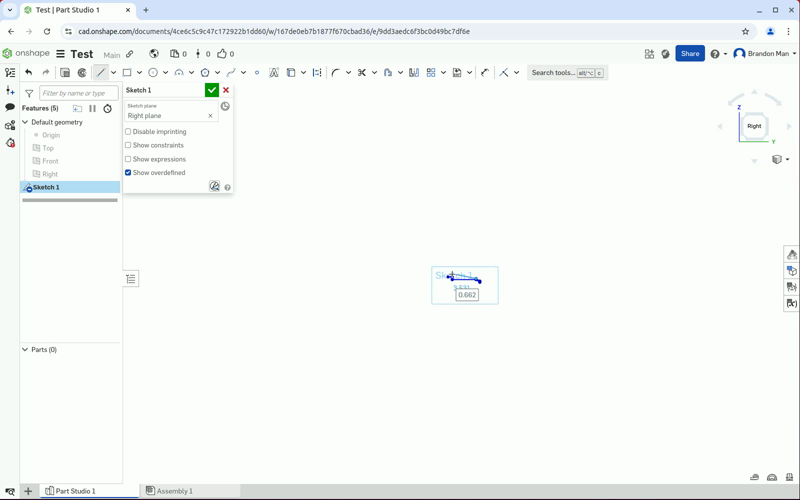
scroll(6)
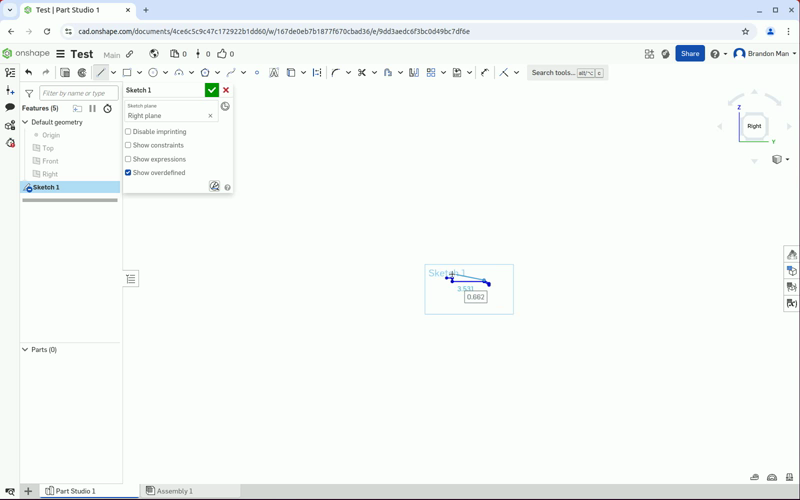
scroll(6)
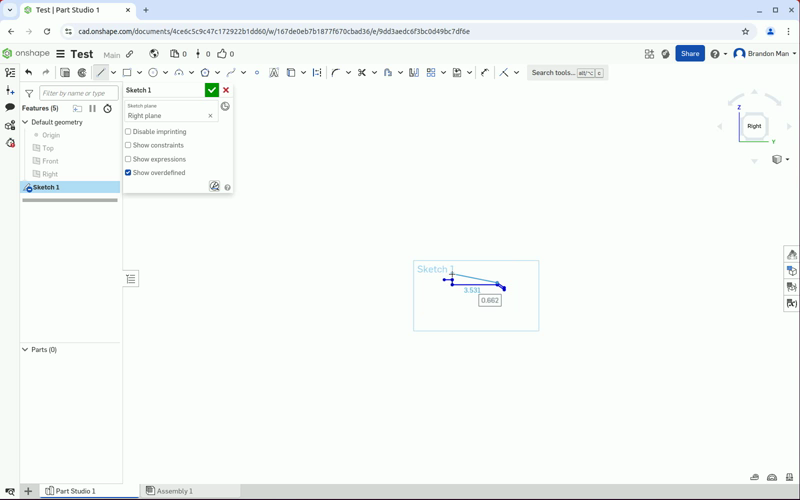
scroll(6)
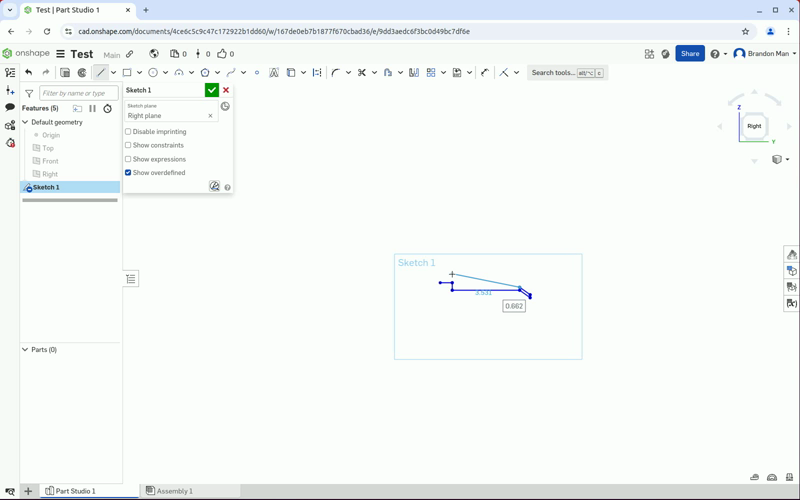
scroll(6)
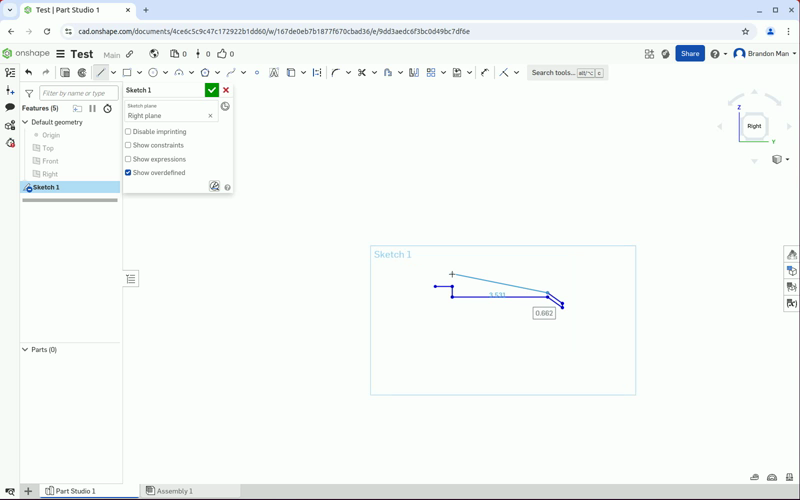
scroll(6)
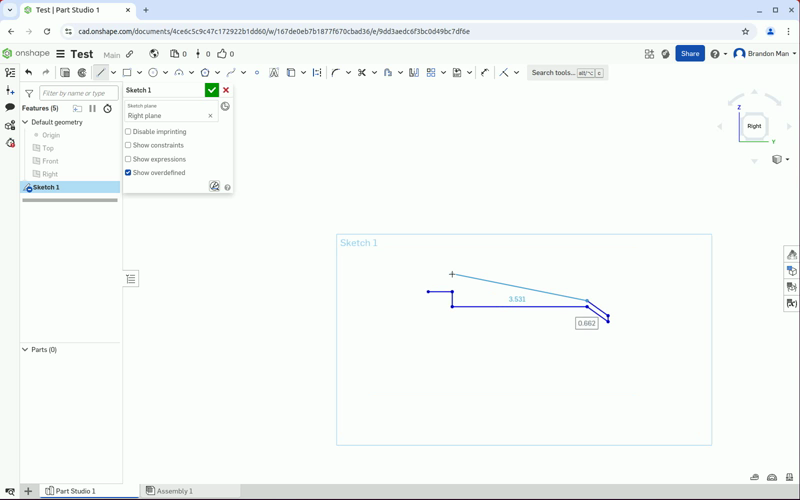
scroll(6)
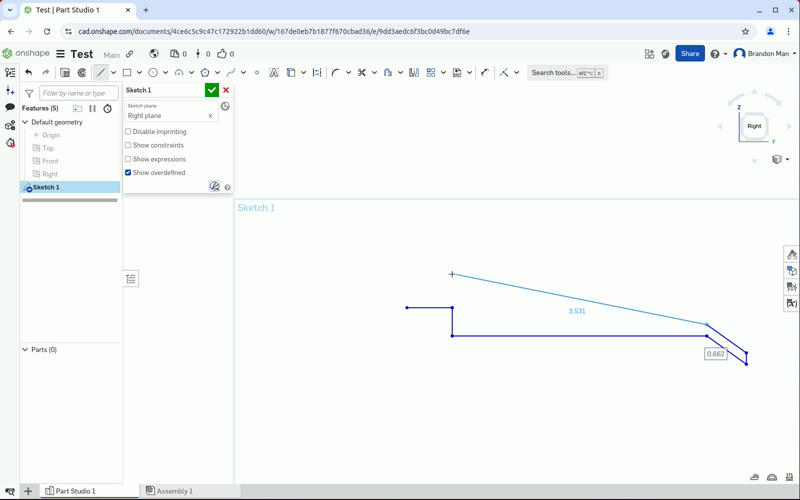
click(452, 273)
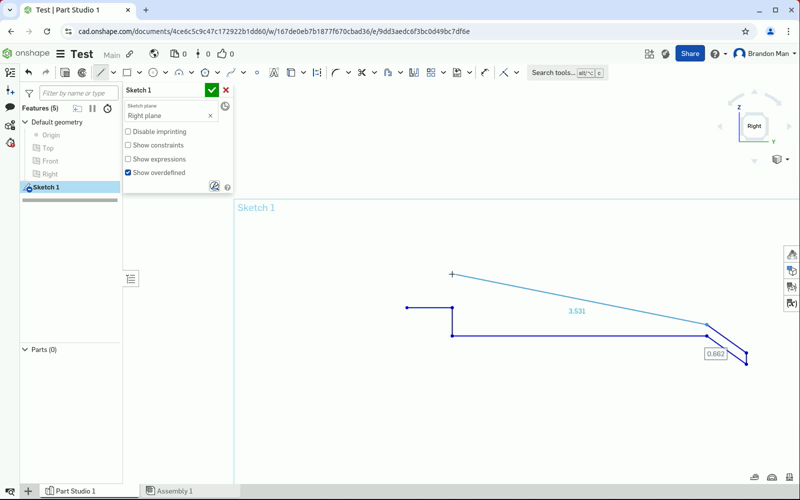
scroll(-6)
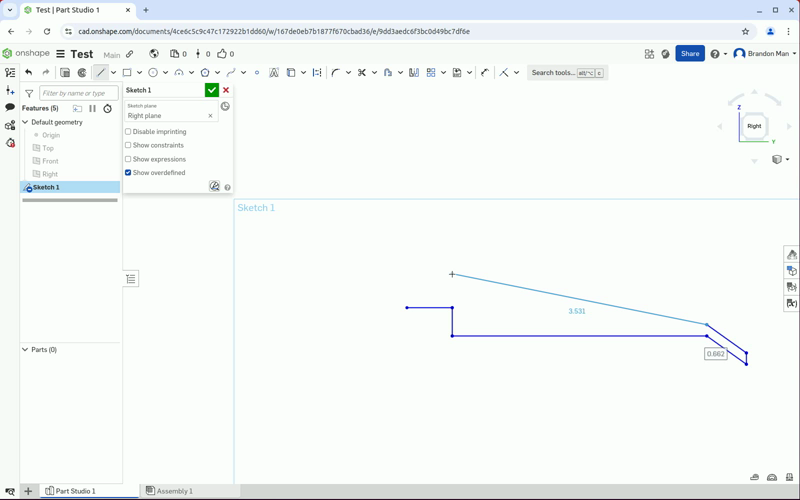
scroll(-6)
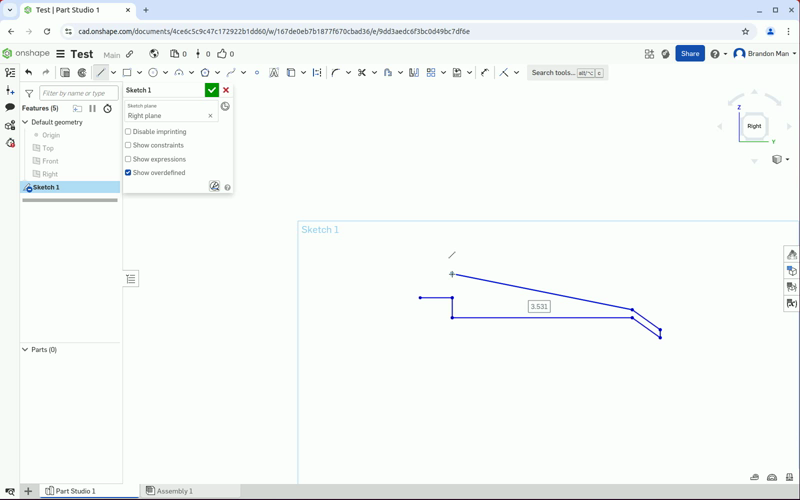
scroll(-6)
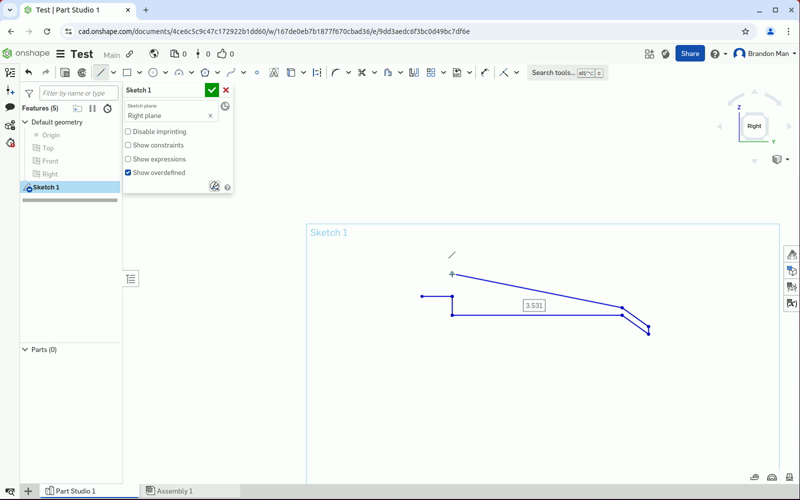
scroll(-6)
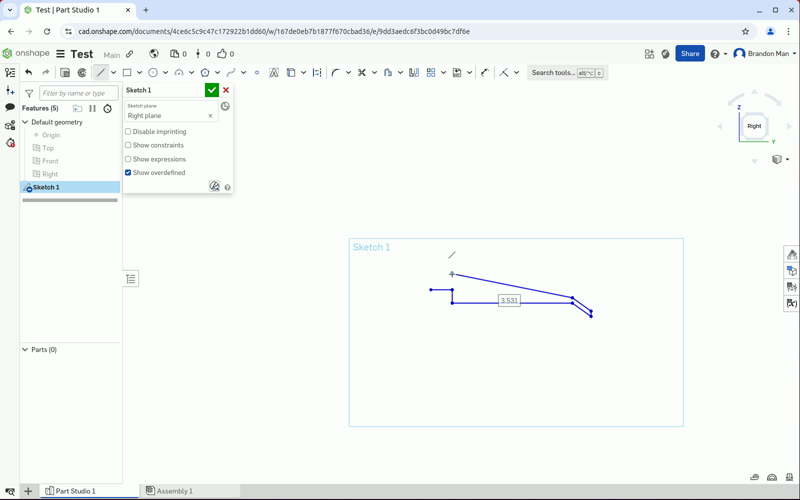
scroll(-6)
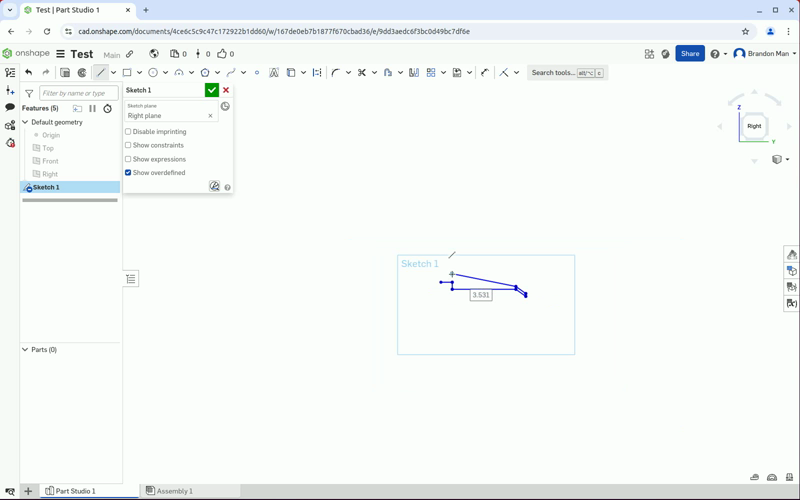
scroll(-6)
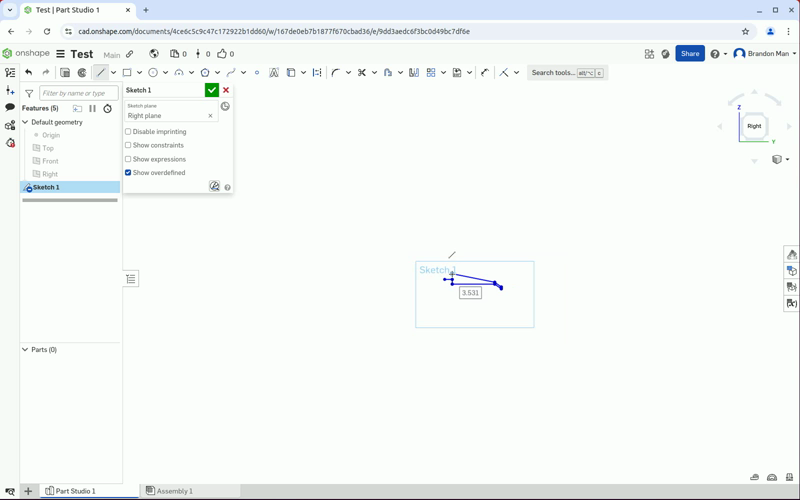
scroll(-6)
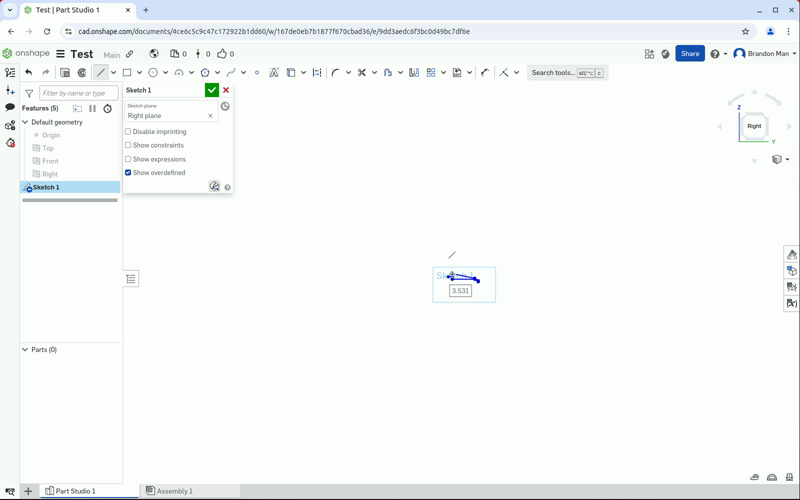
key_up(shift)
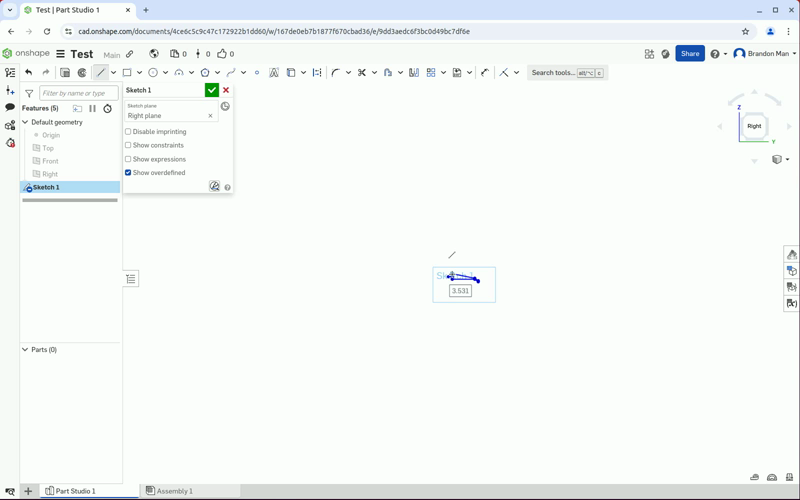
key_down(shift)
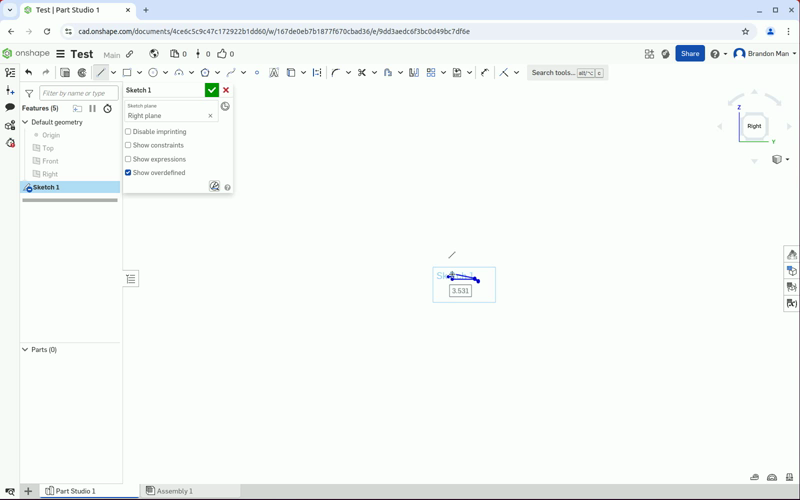
mouse_move(482, 273)
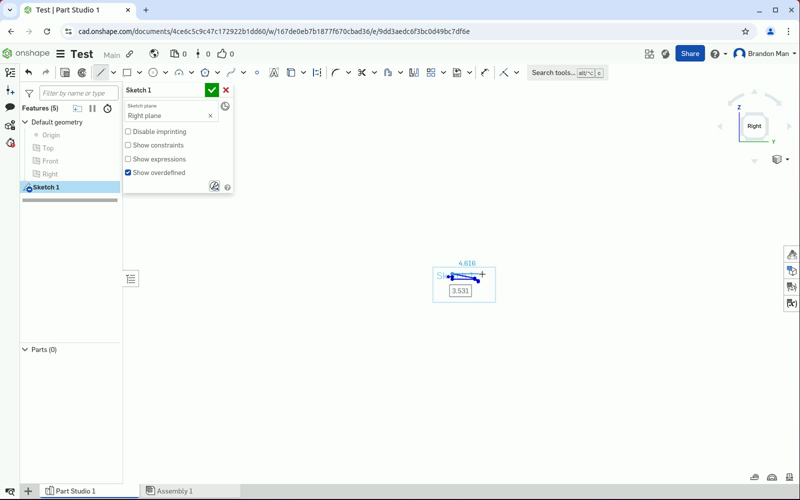
mouse_move(449, 273)
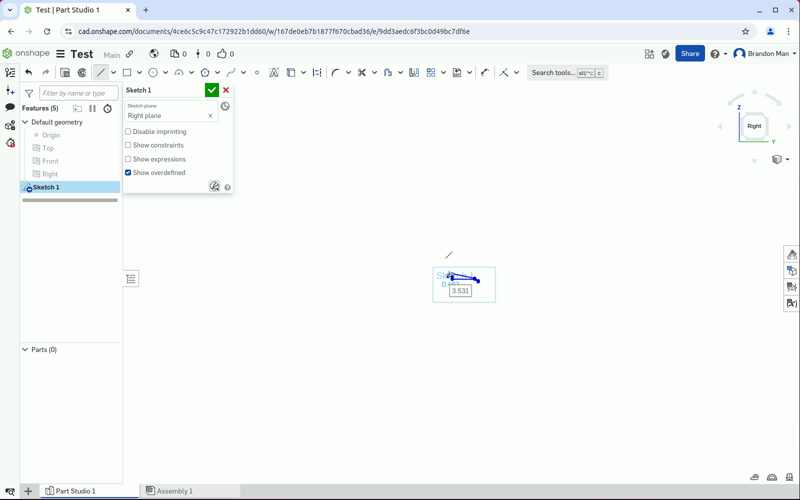
scroll(6)
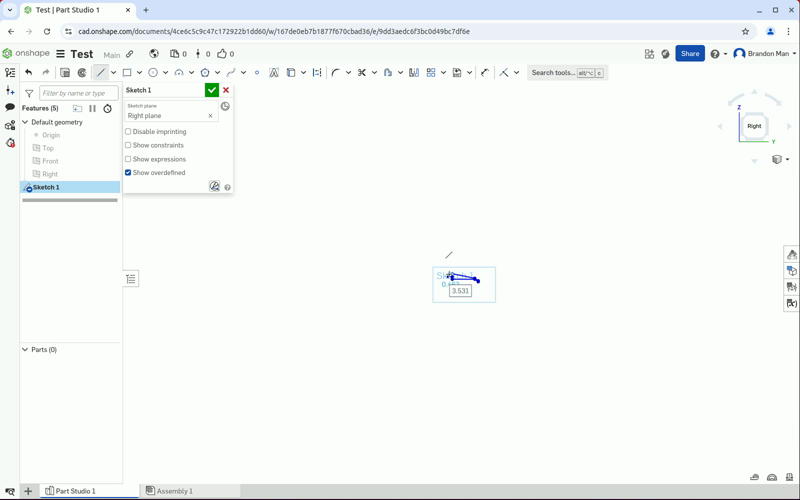
scroll(6)
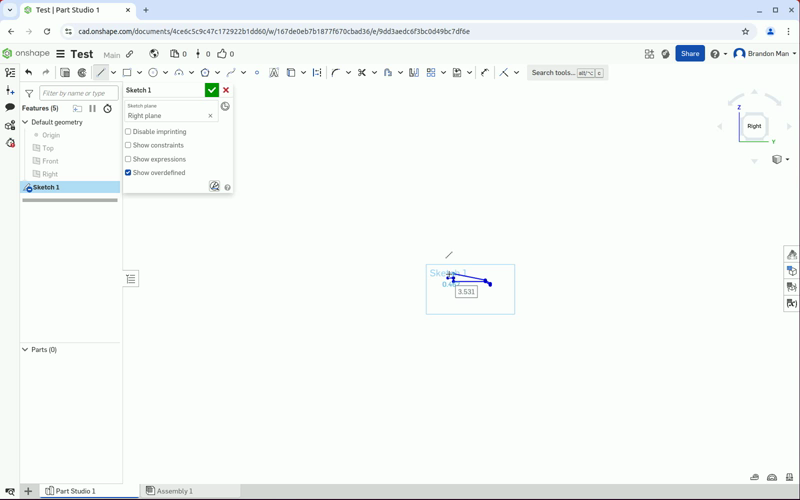
scroll(6)
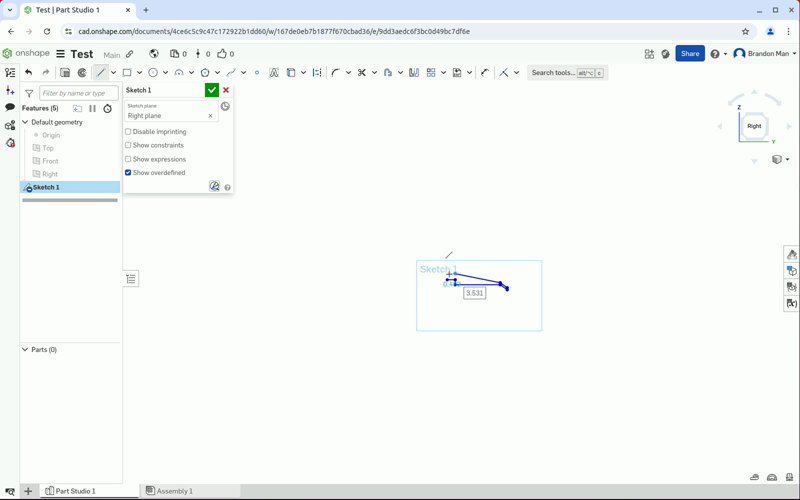
scroll(6)
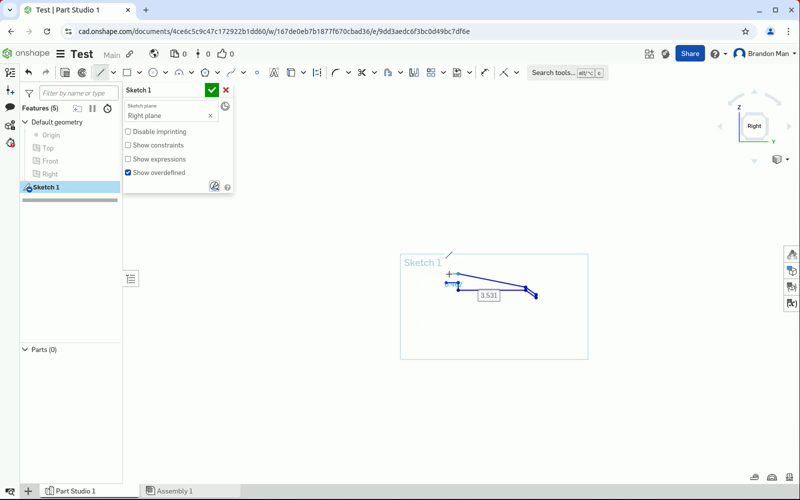
scroll(6)
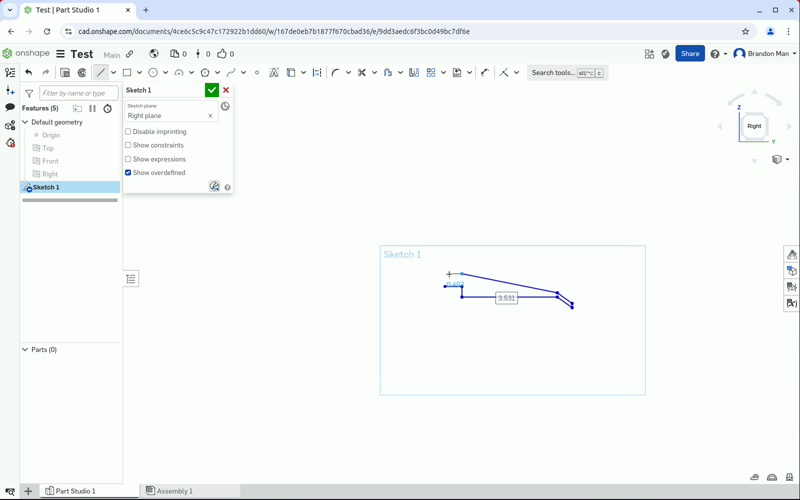
scroll(6)
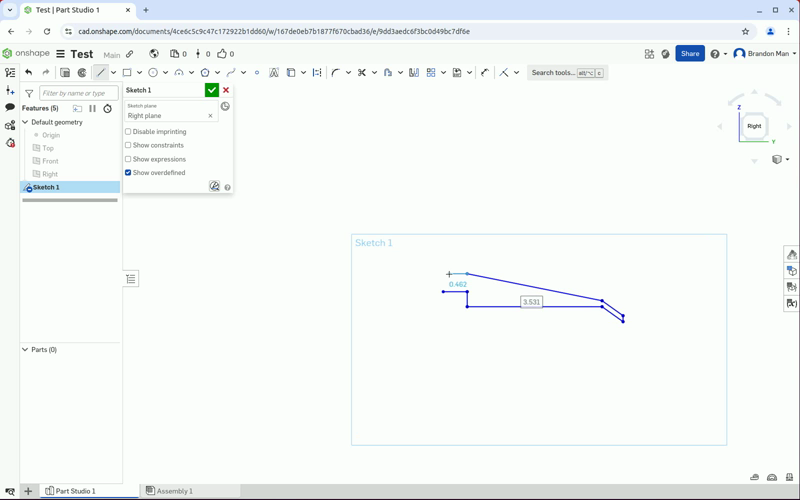
scroll(6)
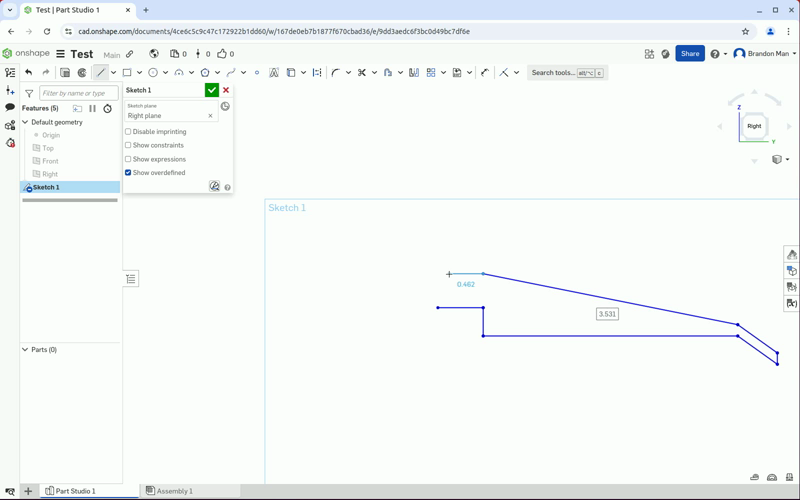
click(449, 273)
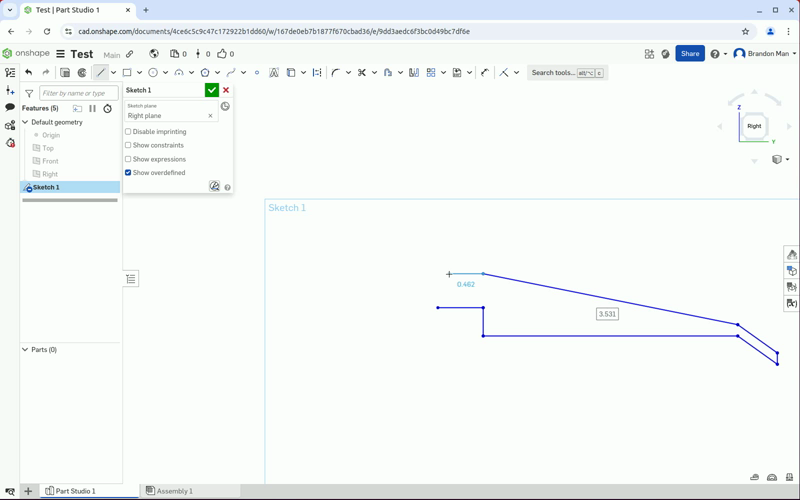
scroll(-6)
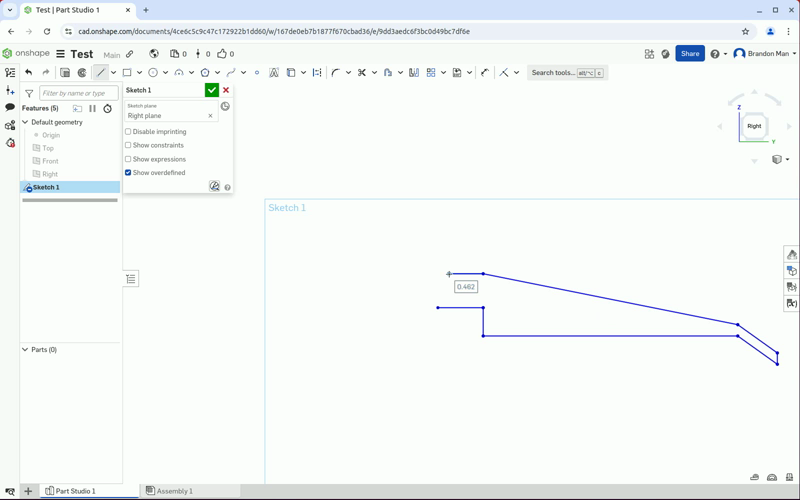
scroll(-6)
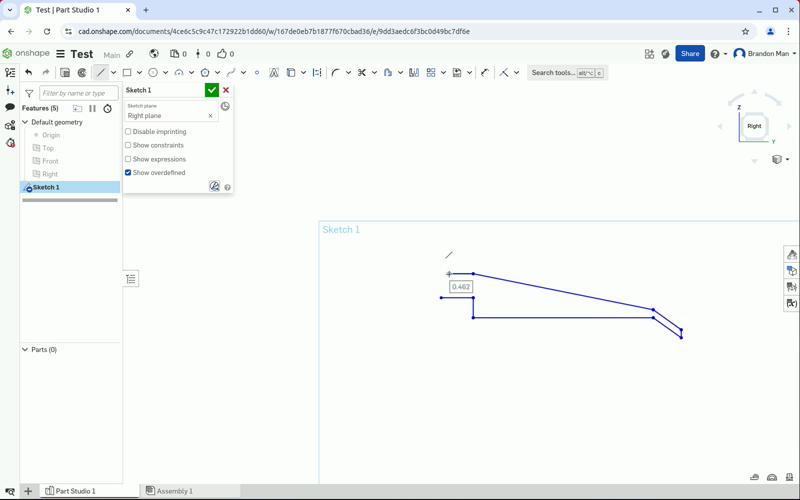
scroll(-6)
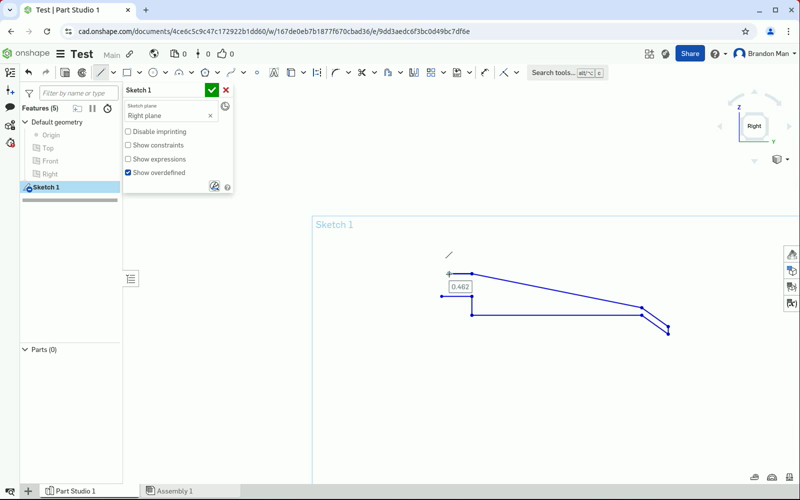
scroll(-6)
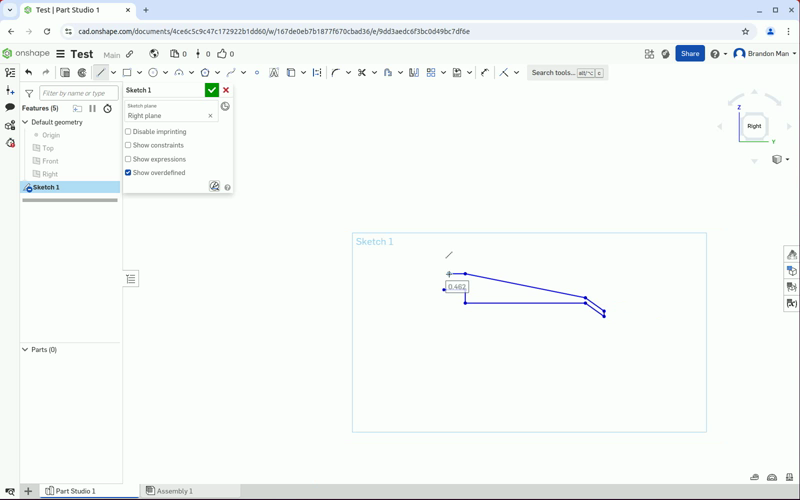
scroll(-6)
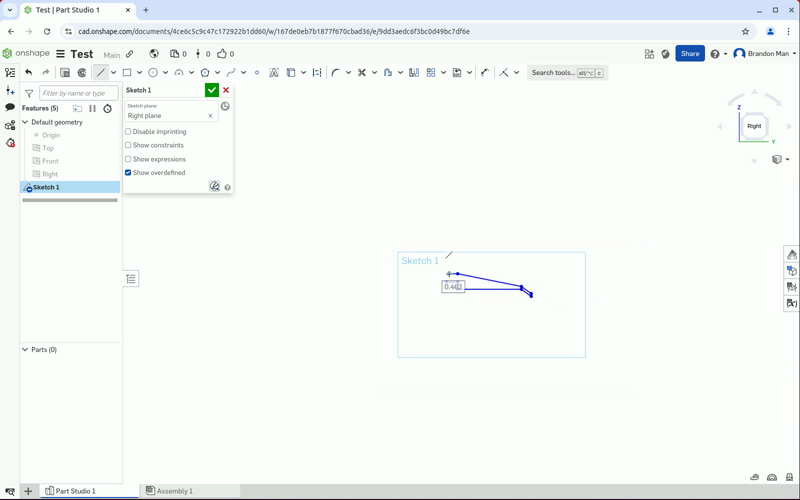
scroll(-6)
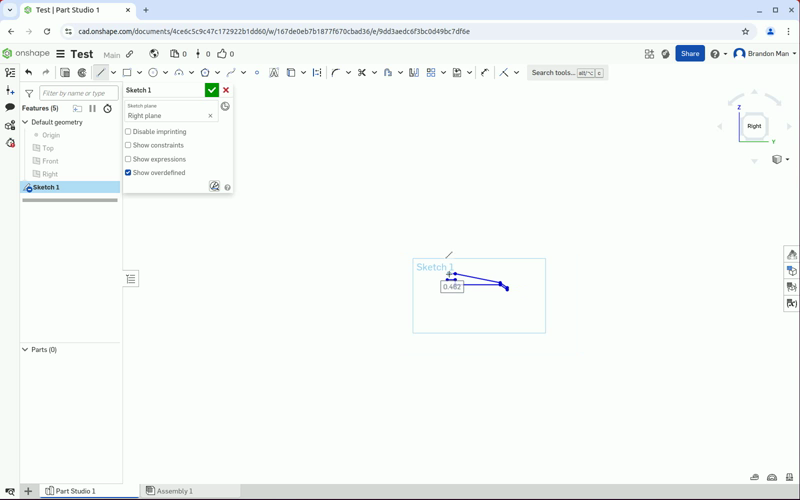
scroll(-6)
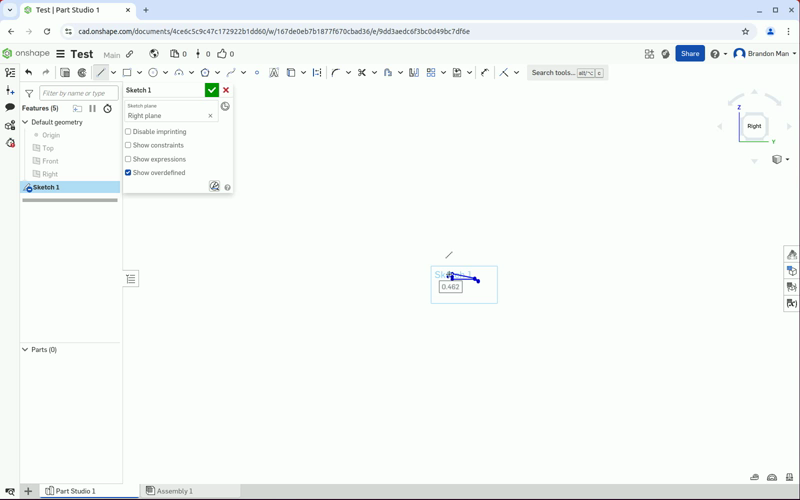
key_up(shift)
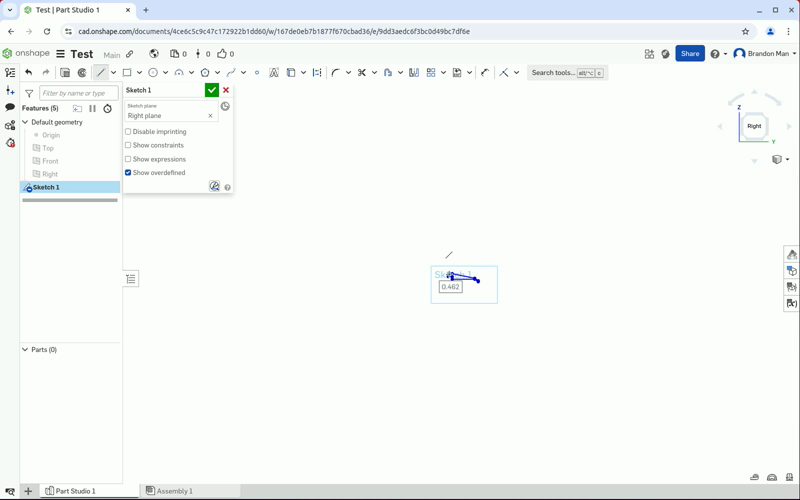
mouse_move(479, 273)
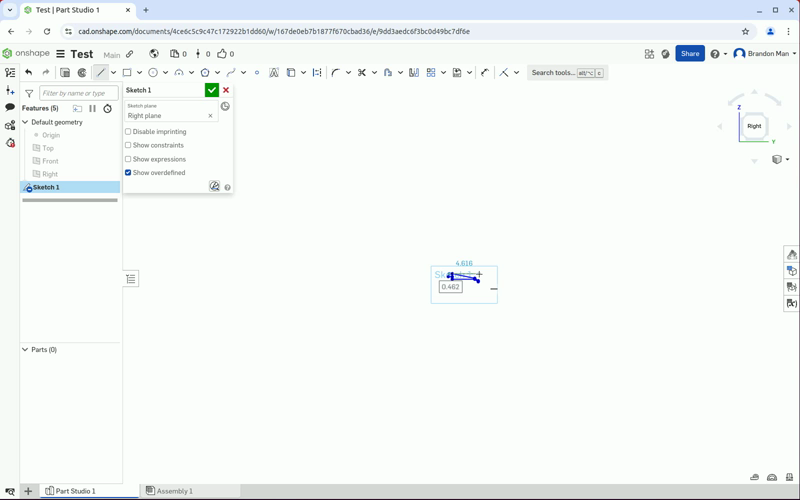
key_down(shift)
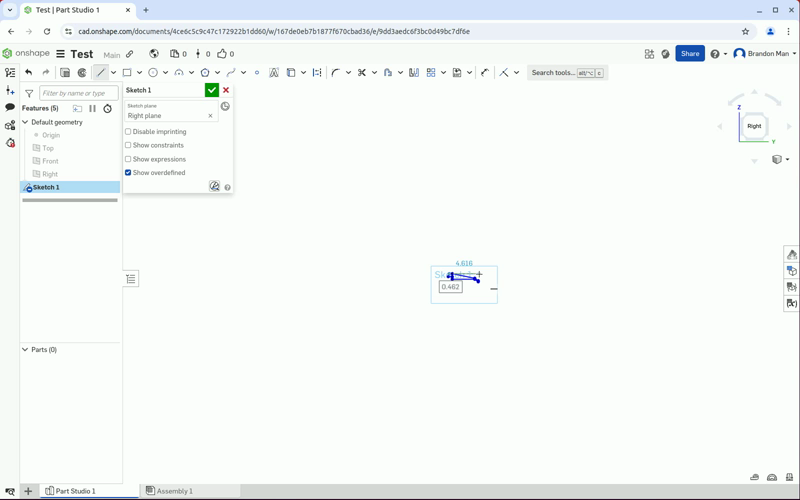
mouse_move(449, 276)
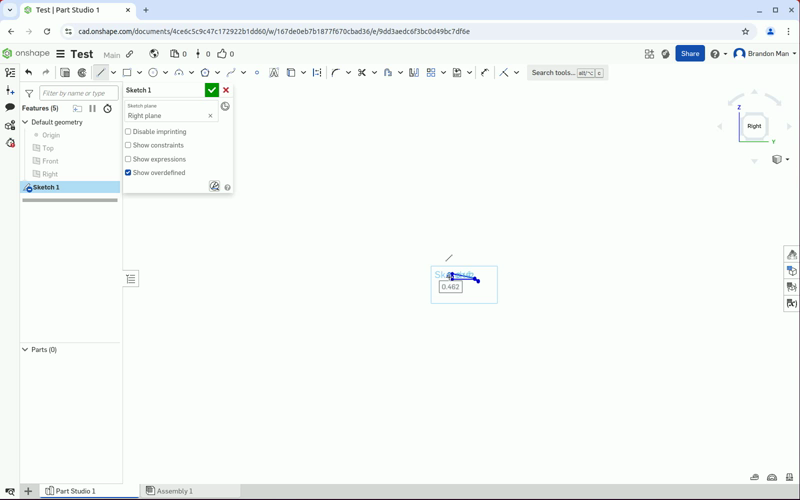
scroll(6)
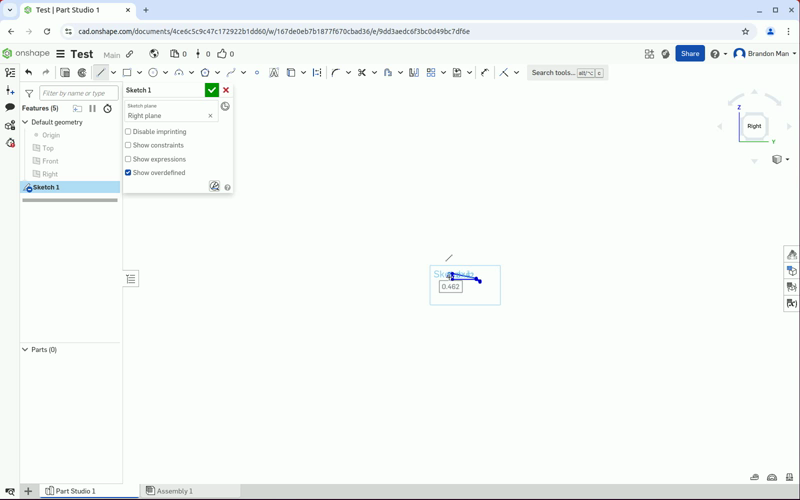
scroll(6)
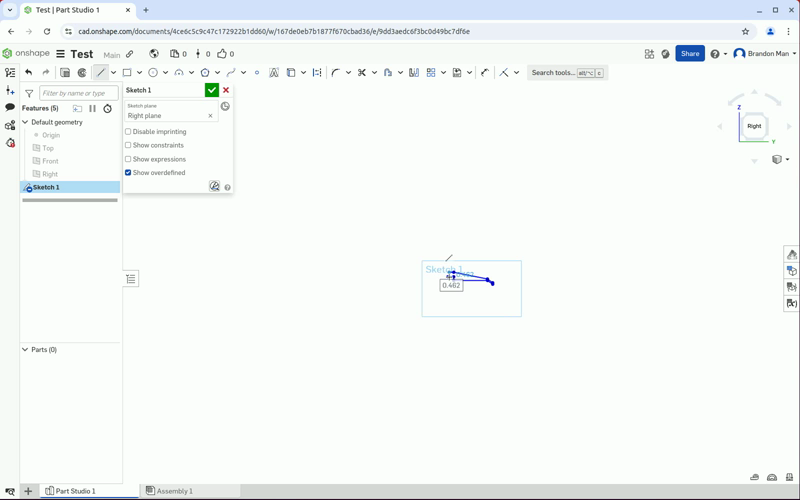
scroll(6)
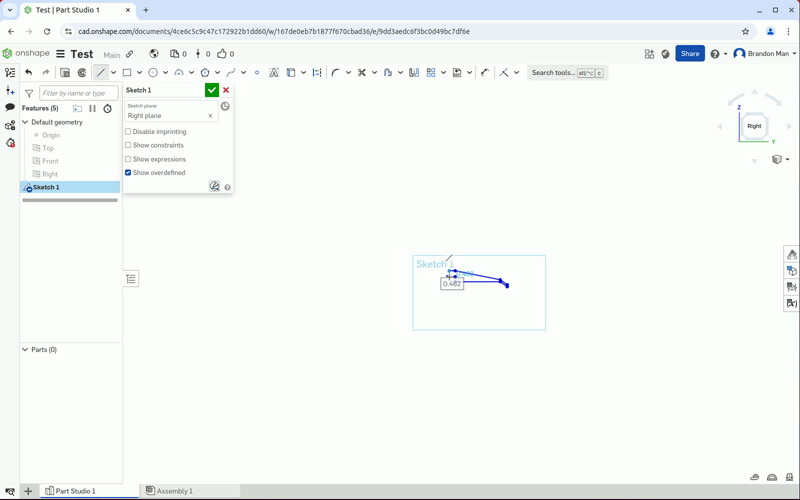
scroll(6)
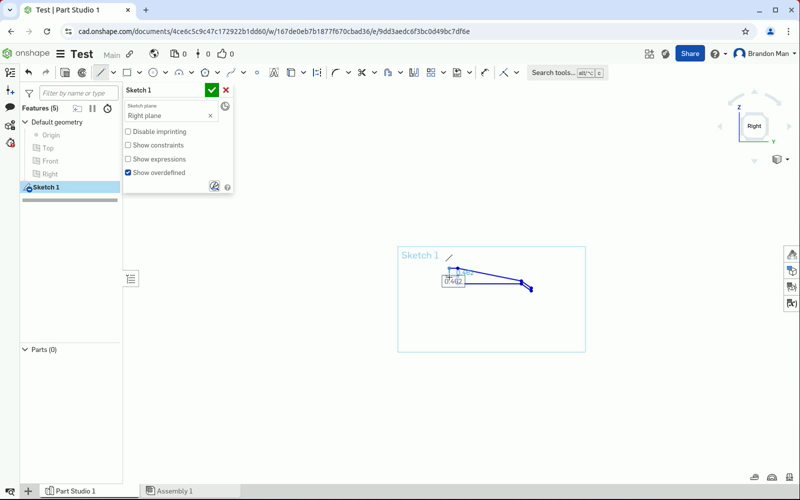
scroll(6)
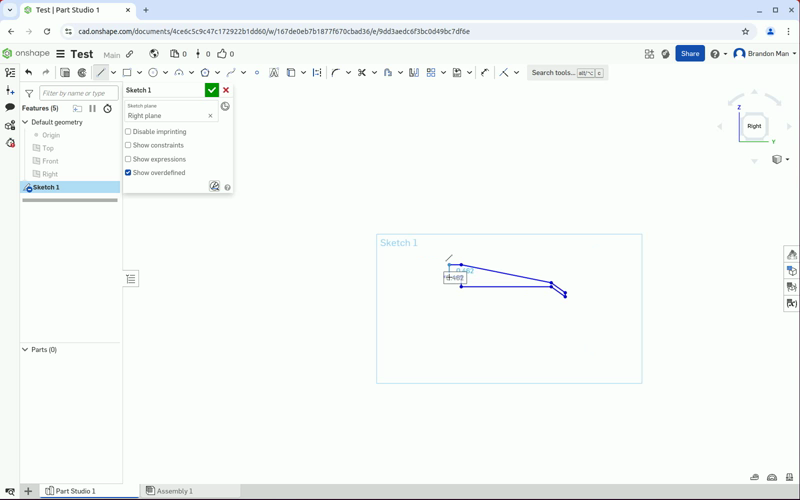
scroll(6)
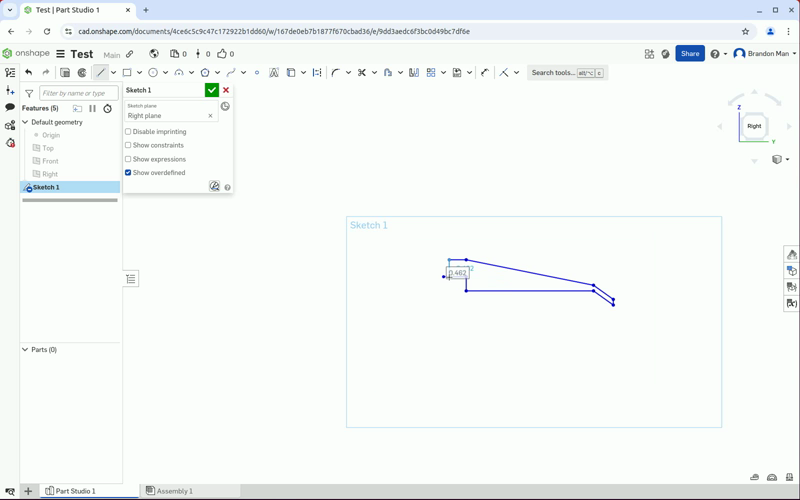
scroll(6)
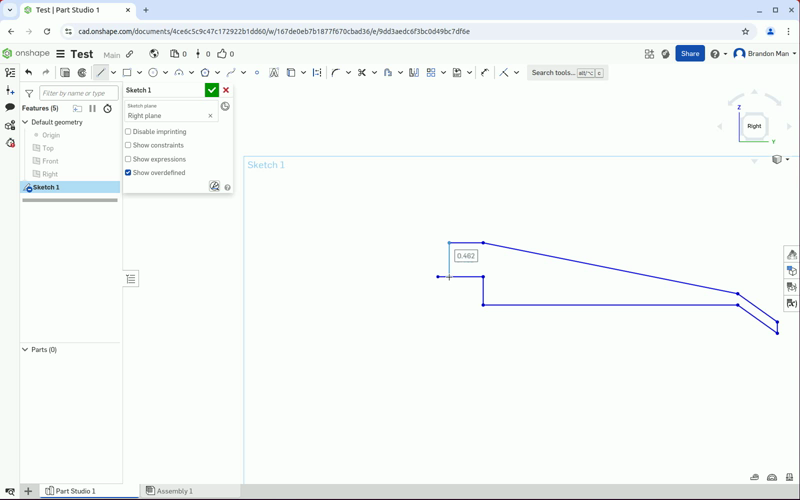
key_up(shift)
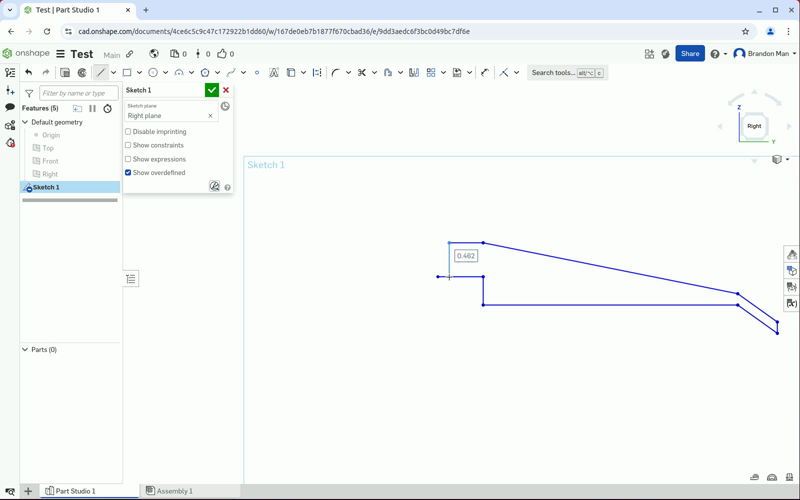
click(449, 276)
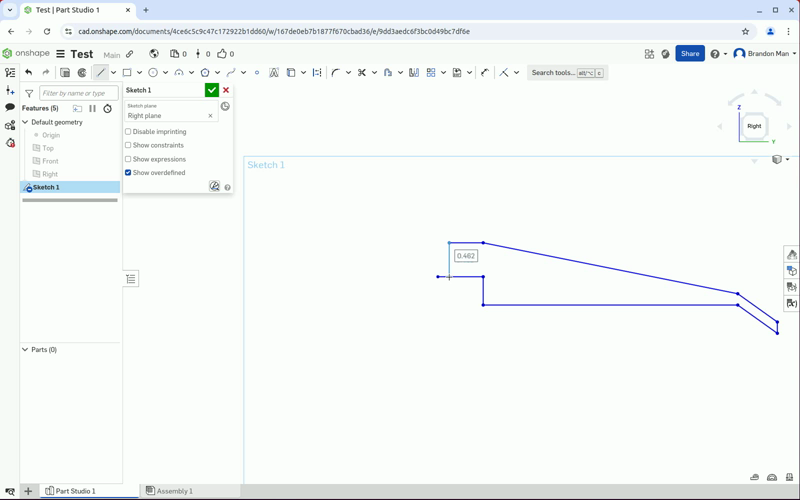
scroll(-6)
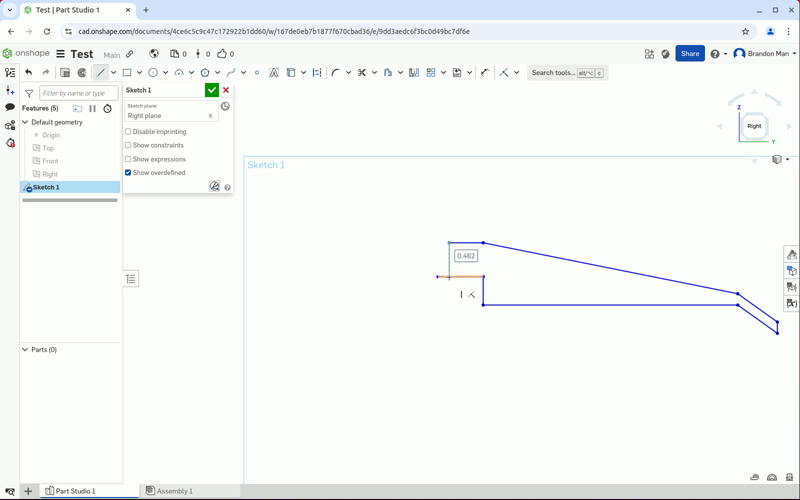
scroll(-6)
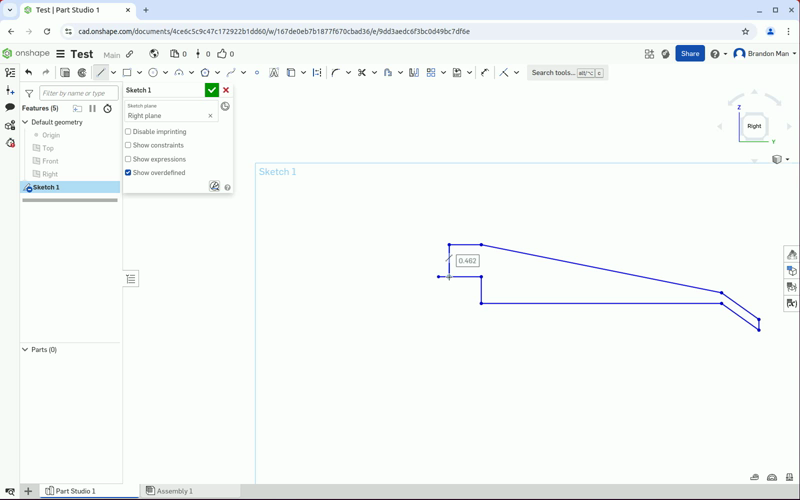
scroll(-6)
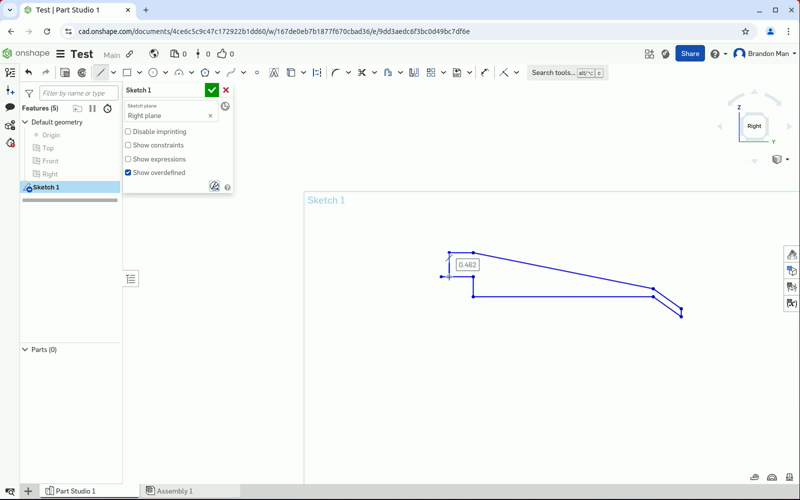
scroll(-6)
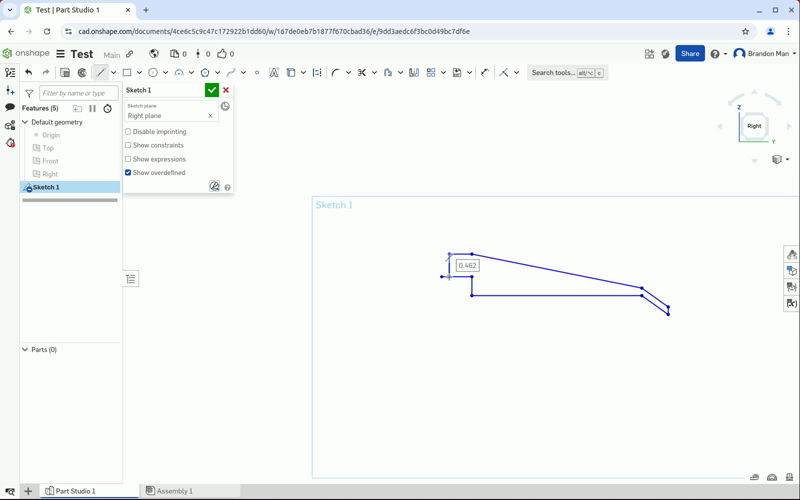
scroll(-6)
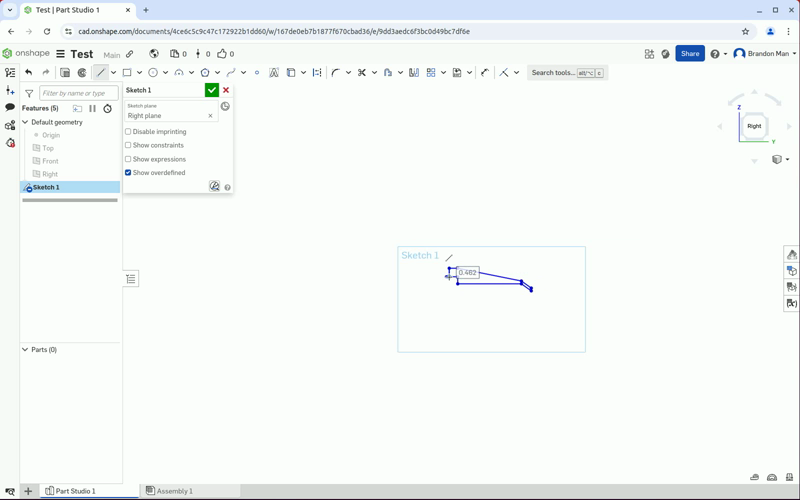
scroll(-6)
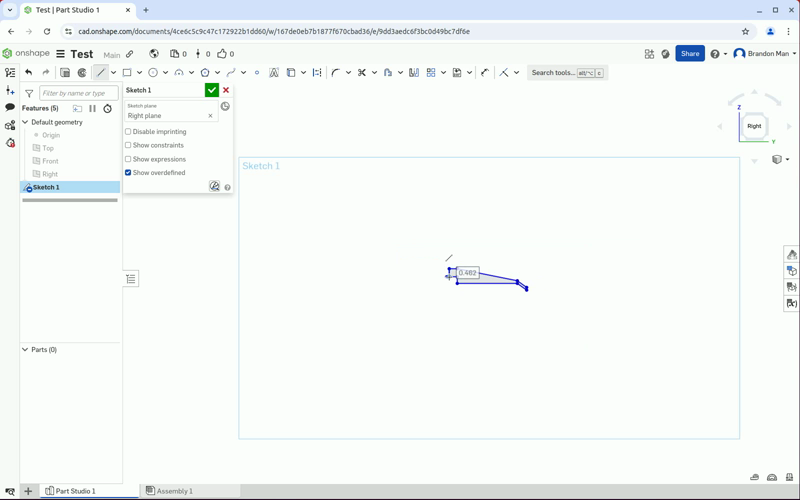
scroll(-6)
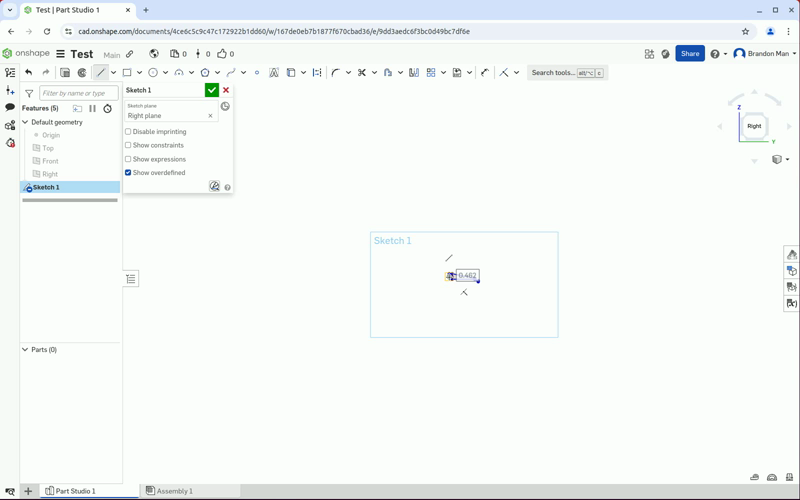
key(esc)
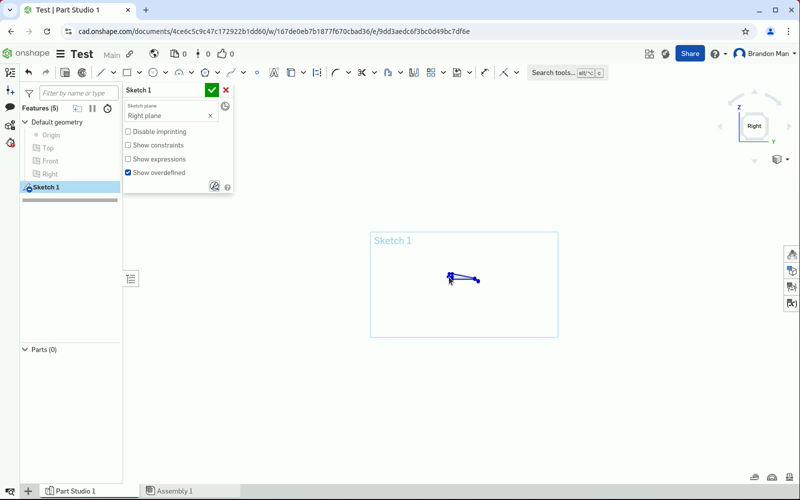
mouse_move(460, 276)
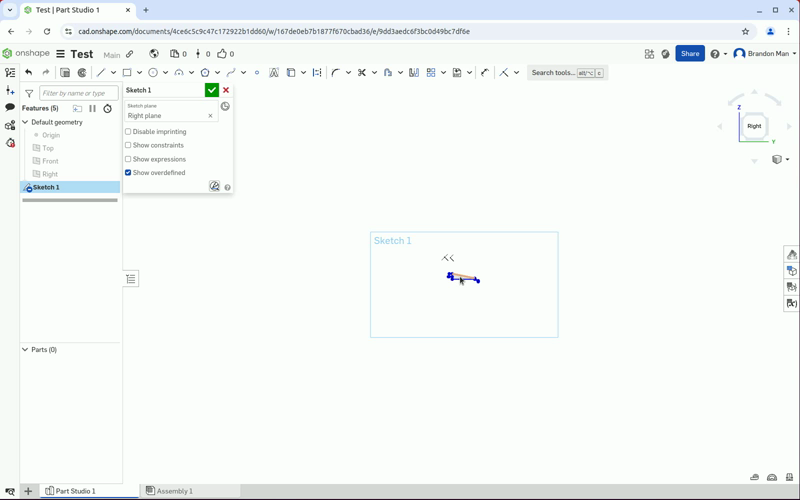
scroll(6)
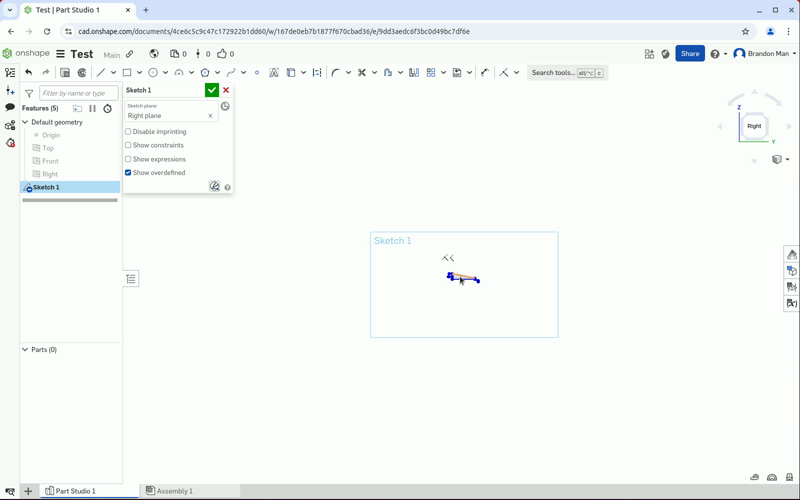
scroll(6)
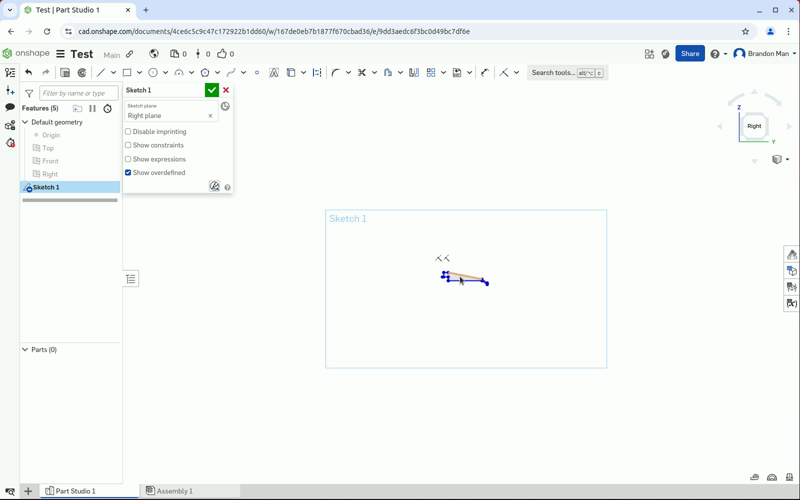
scroll(6)
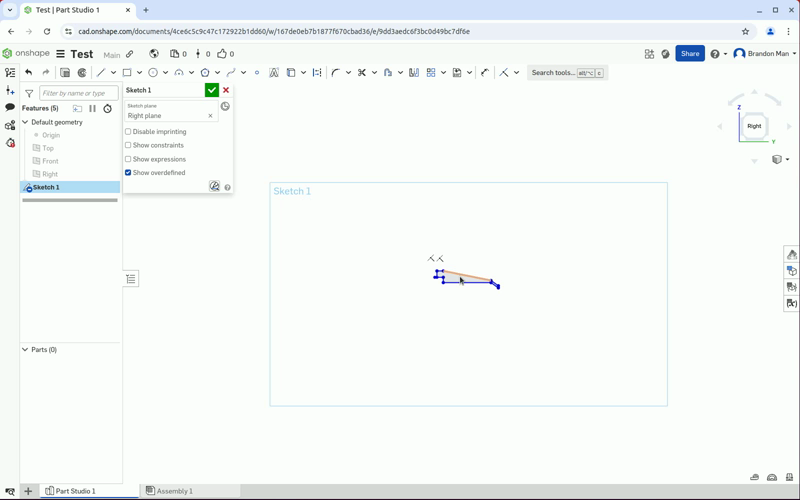
scroll(6)
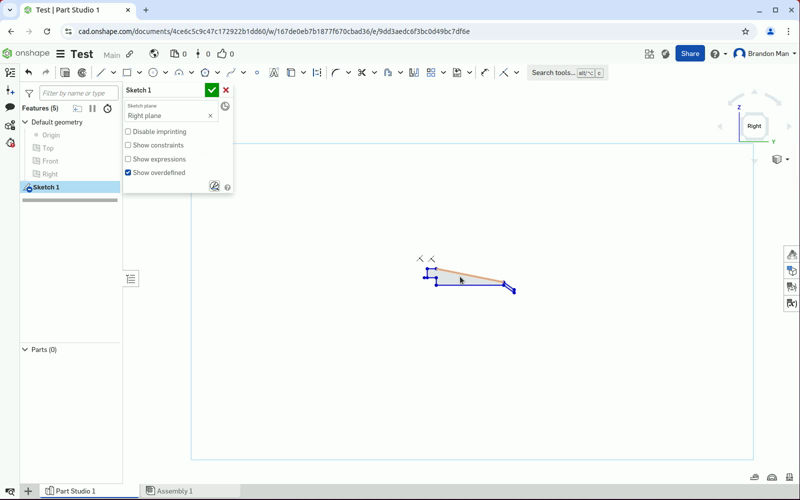
scroll(6)
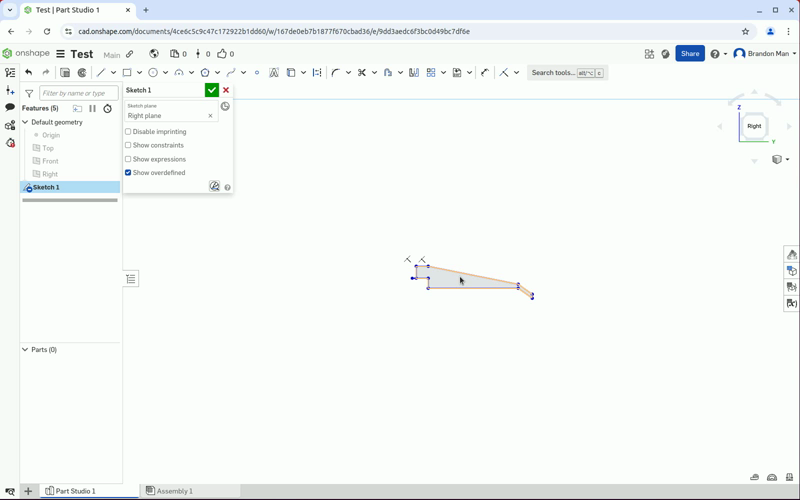
scroll(6)
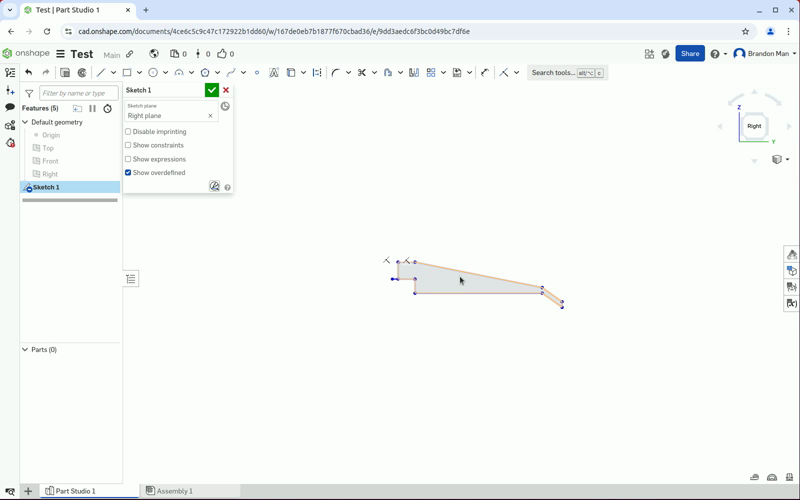
scroll(6)
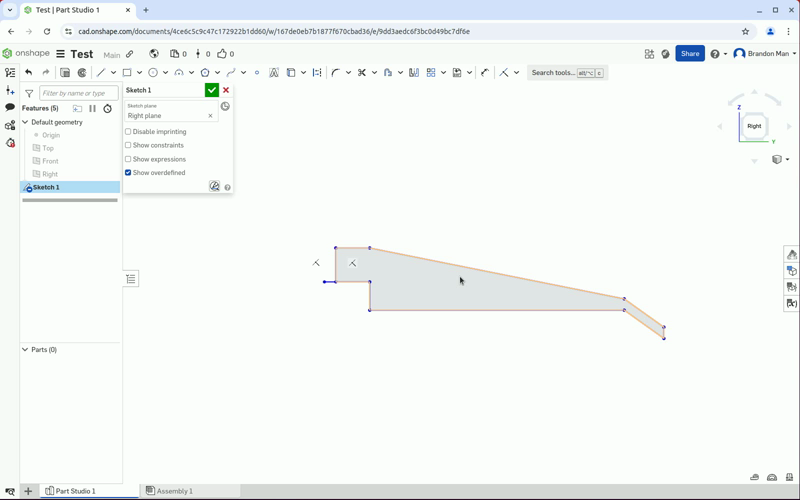
click(460, 276)
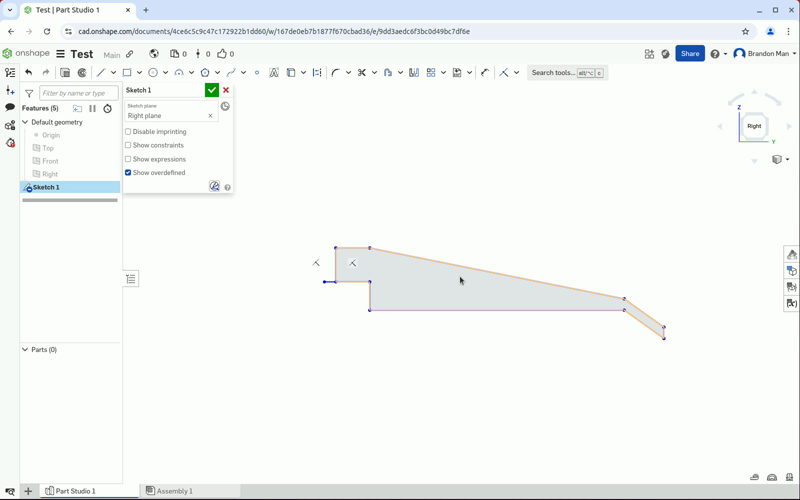
scroll(-6)
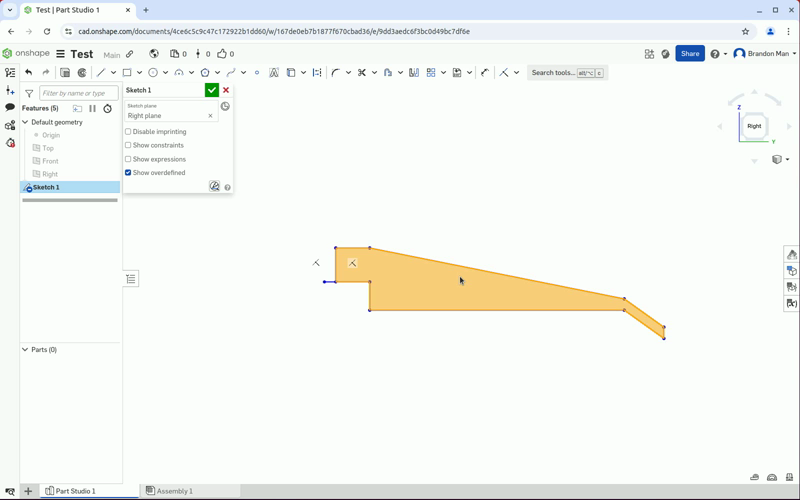
scroll(-6)
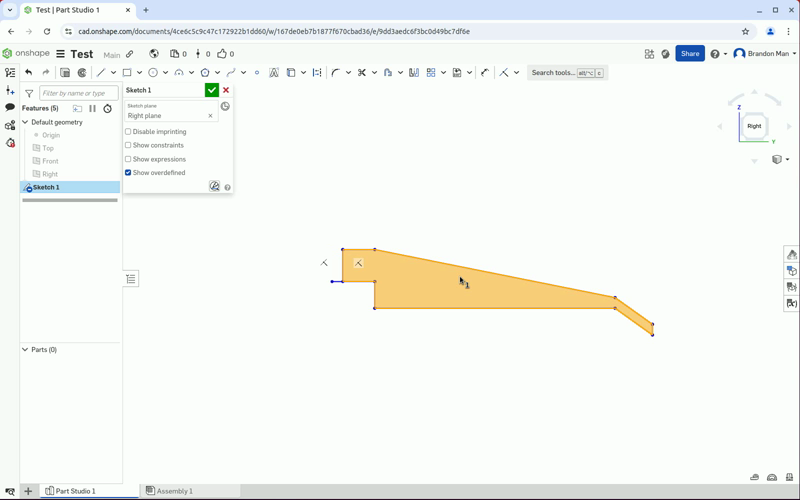
scroll(-6)
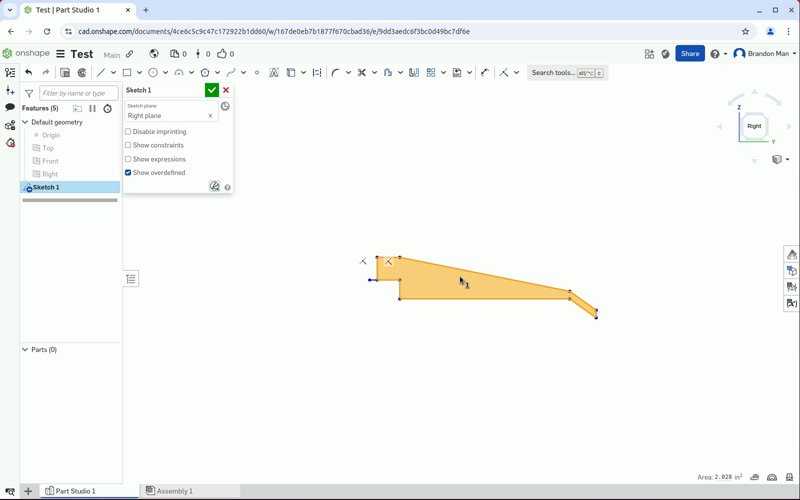
scroll(-6)
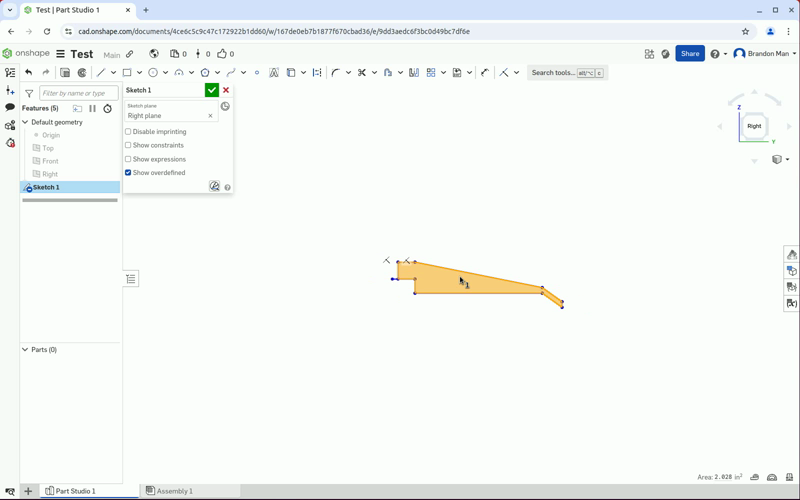
scroll(-6)
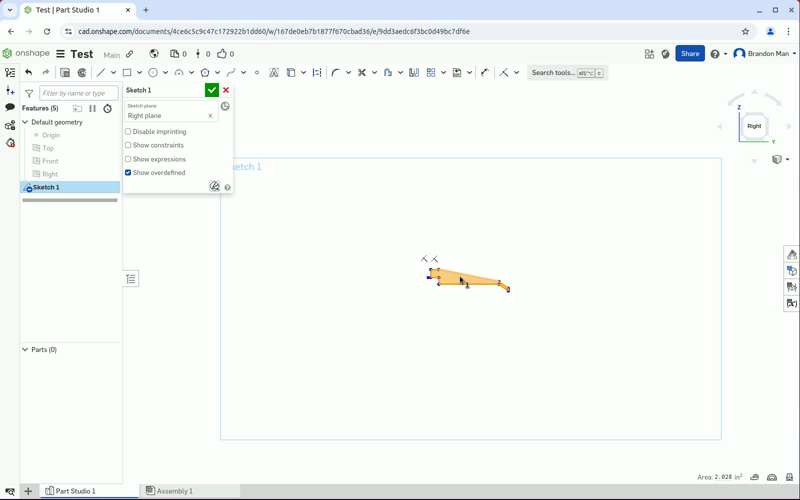
scroll(-6)
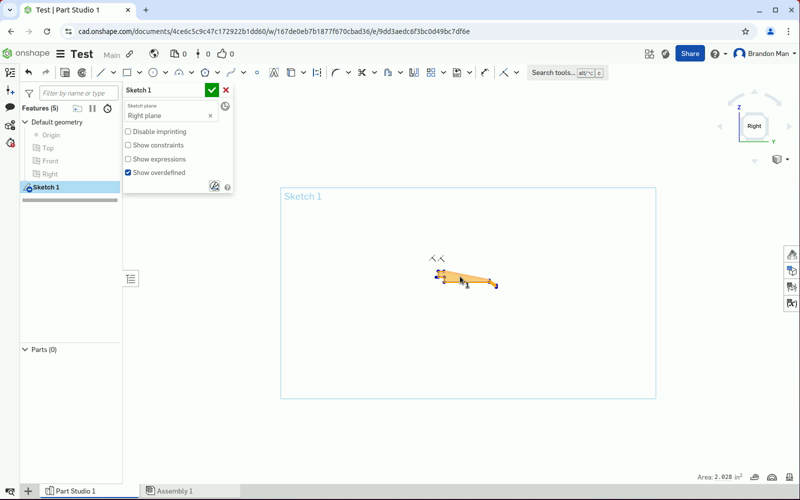
scroll(-6)
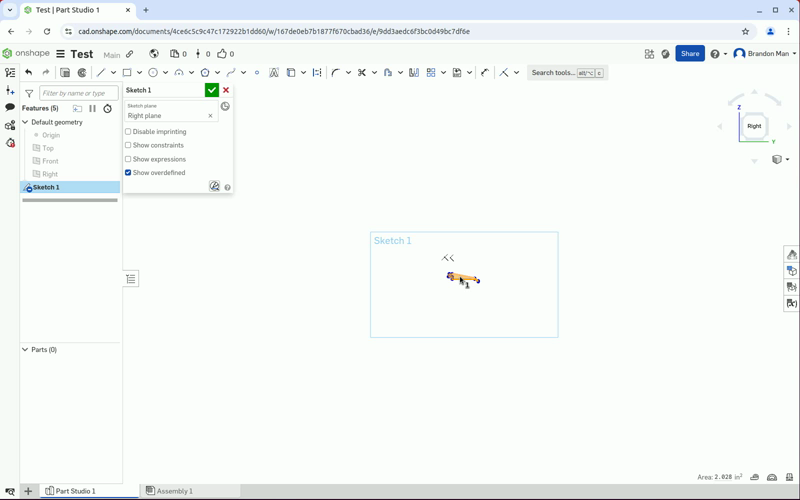
mouse_move(73, 352)
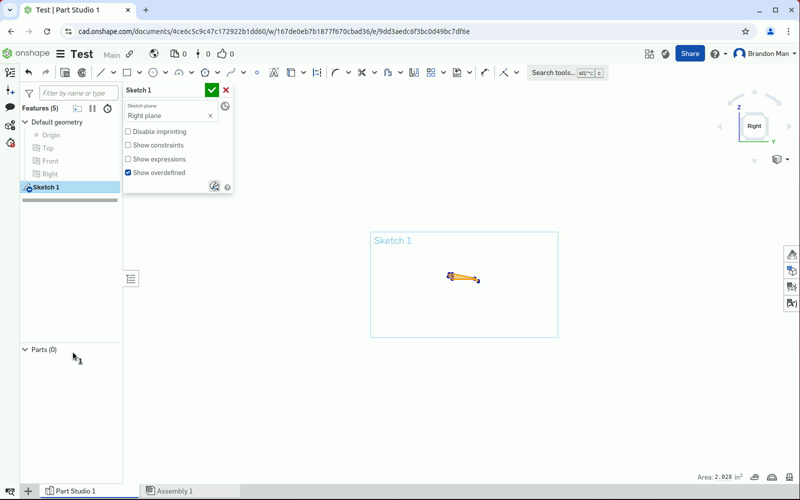
key(shift+y)
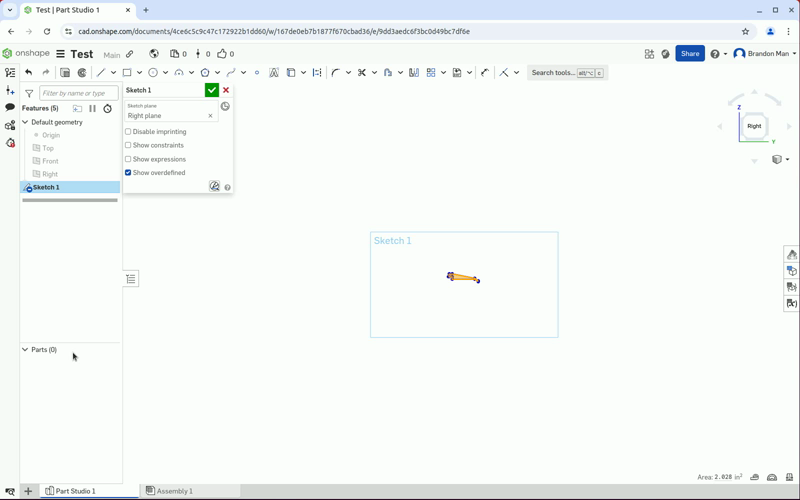
key(shift+e)
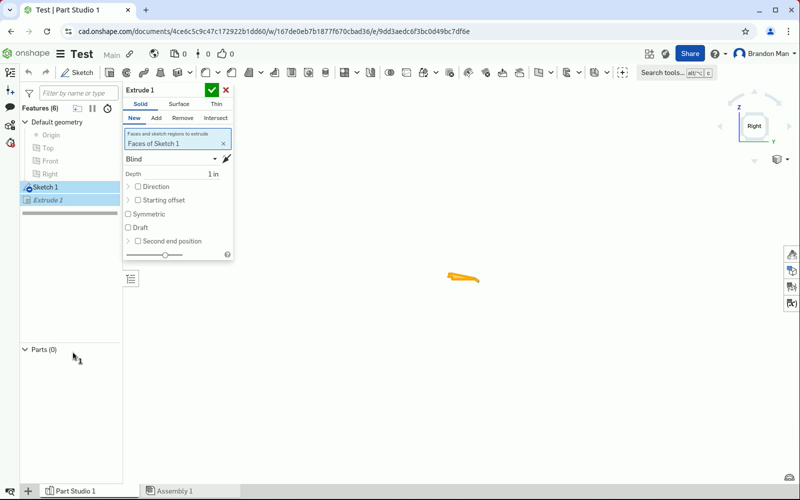
mouse_move(143, 106)
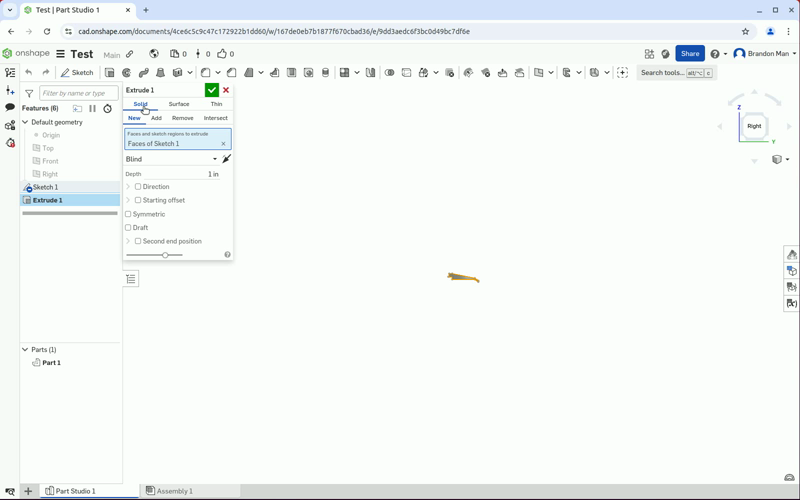
click(143, 106)
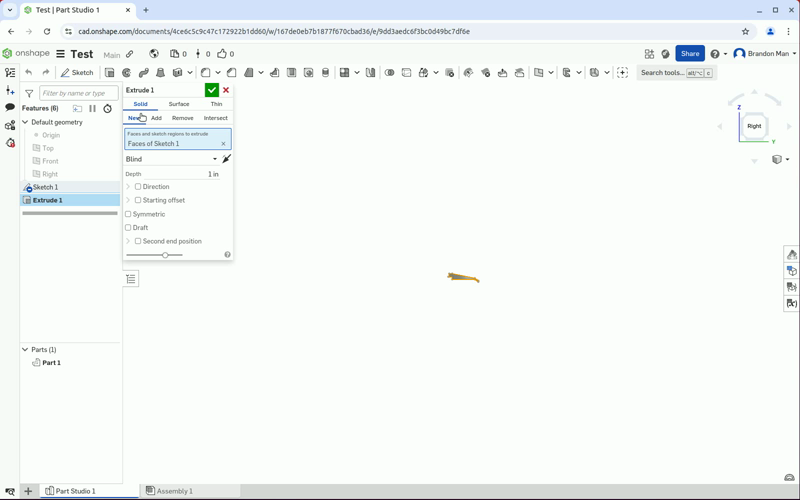
mouse_move(137, 120)
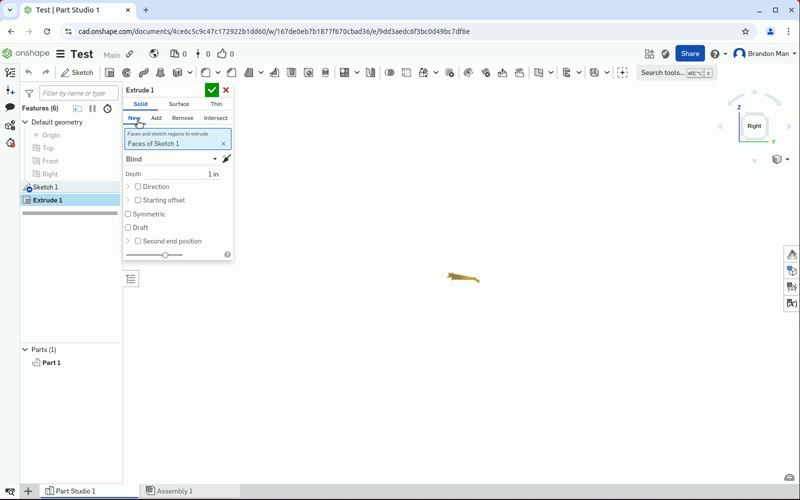
click(137, 120)
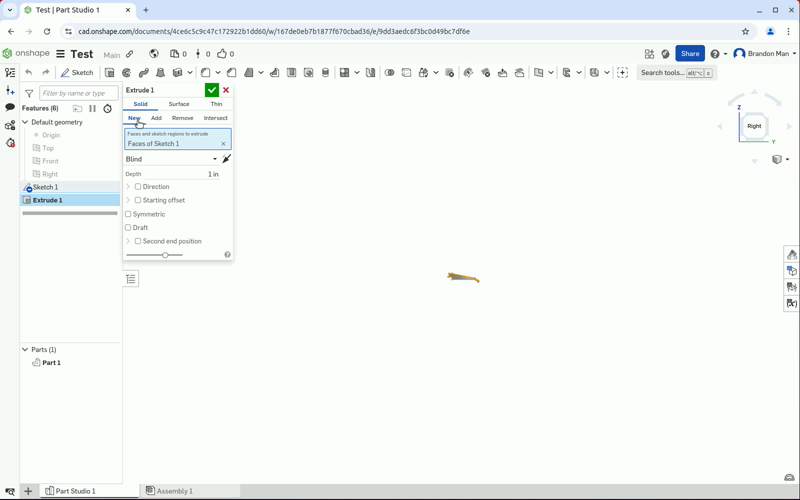
key(tab, 4)
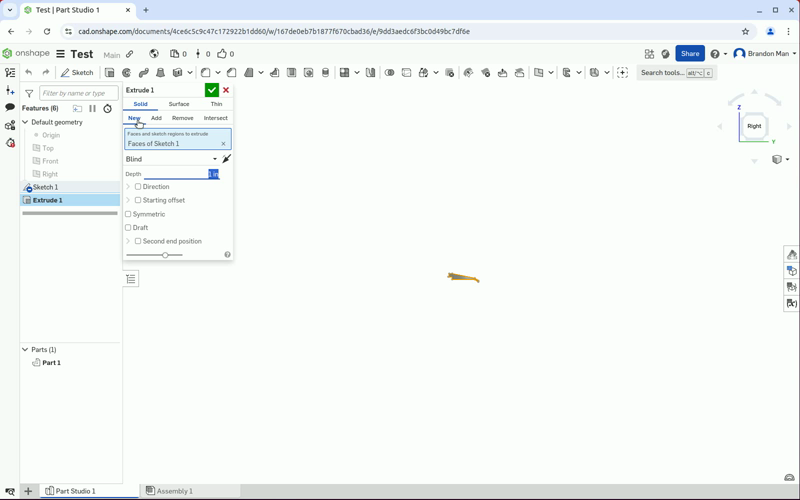
text(-23.108)
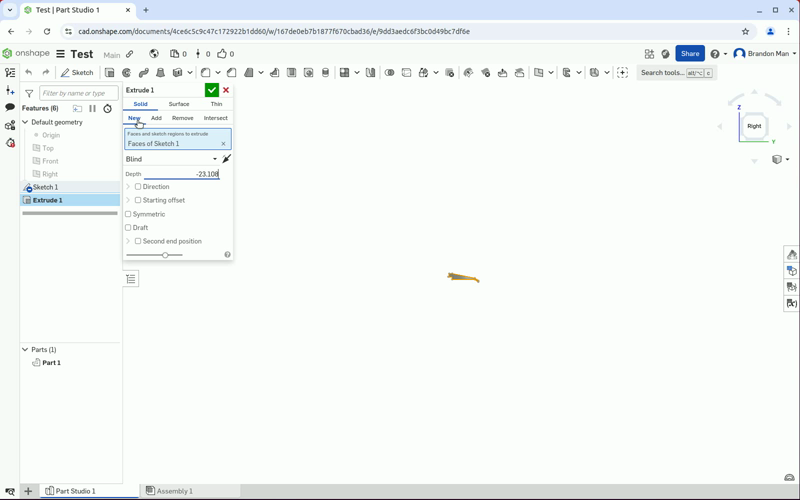
key(enter)
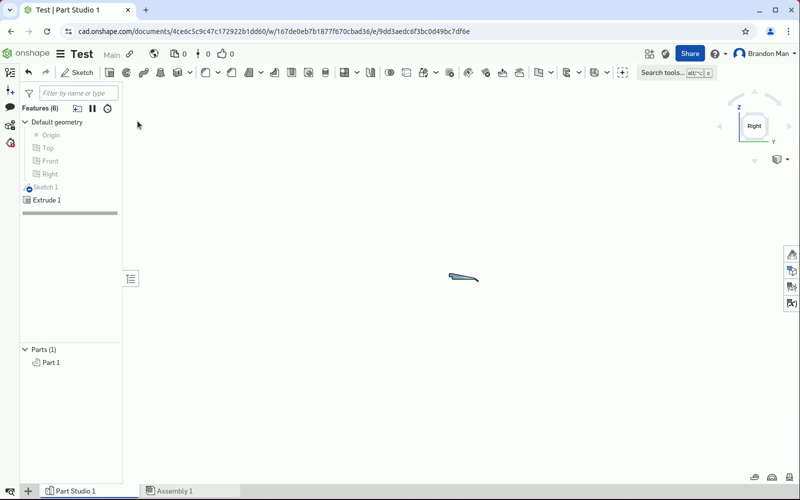
key(shift+h)
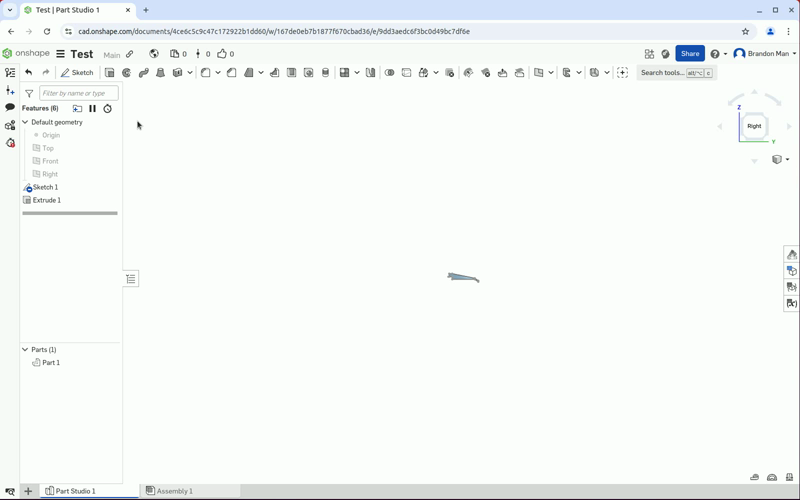
key(shift+h)
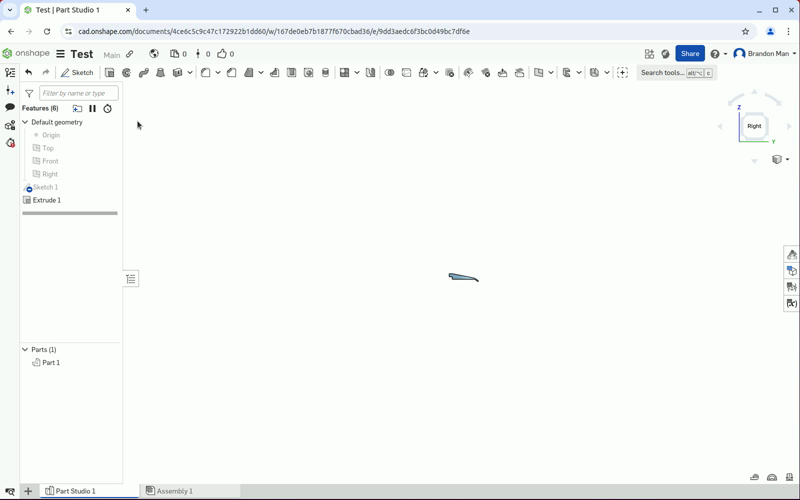
mouse_move(73, 189)
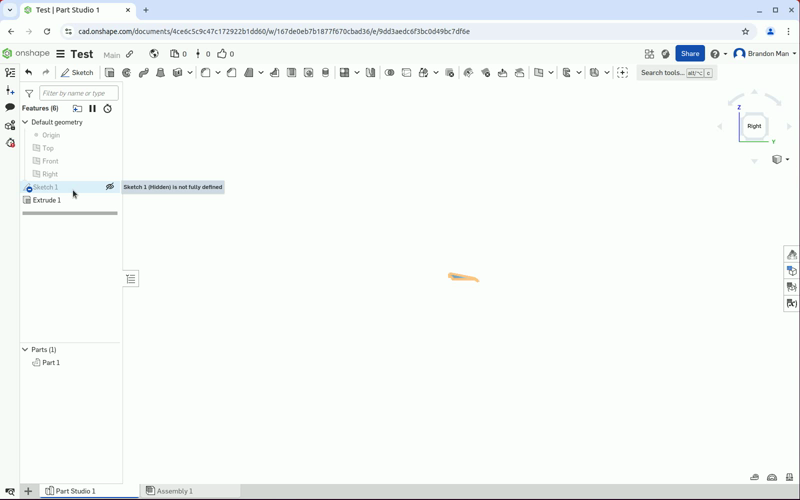
click(73, 189)
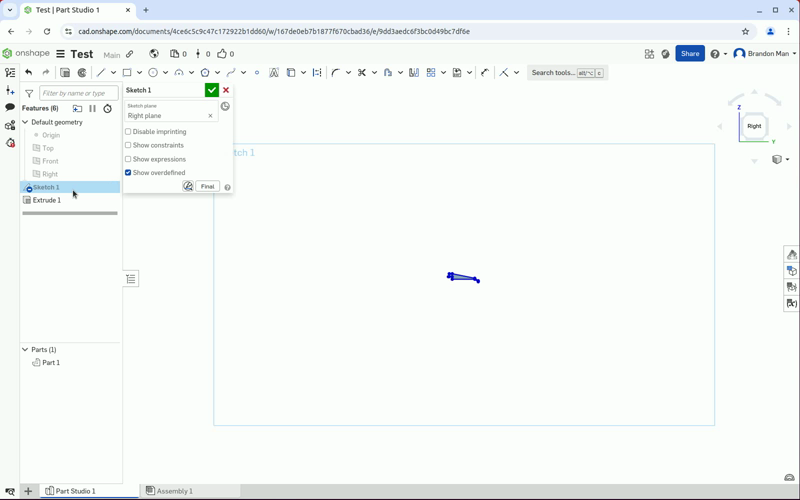
mouse_move(229, 92)
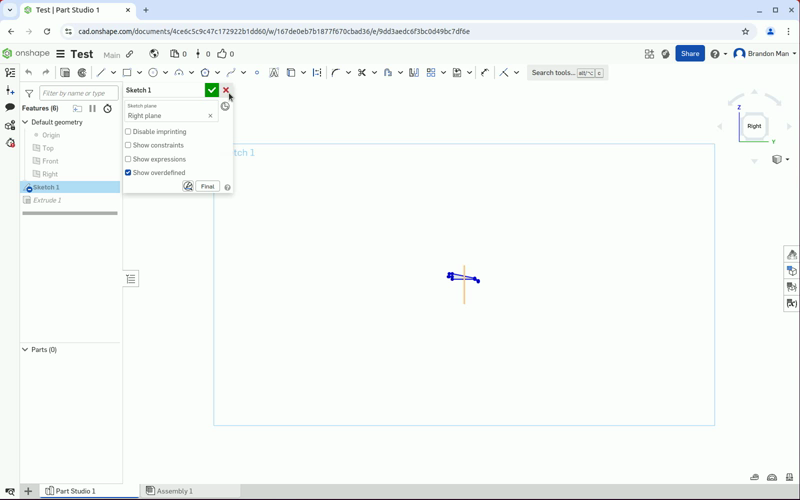
click(229, 92)
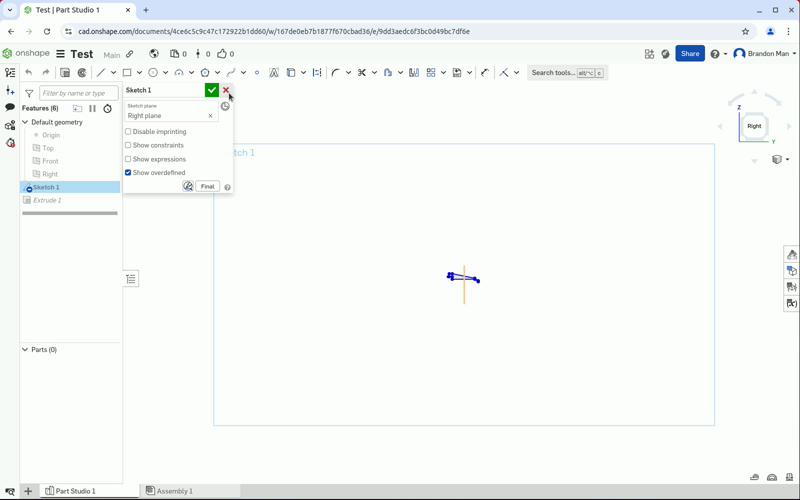
key(shift+s)
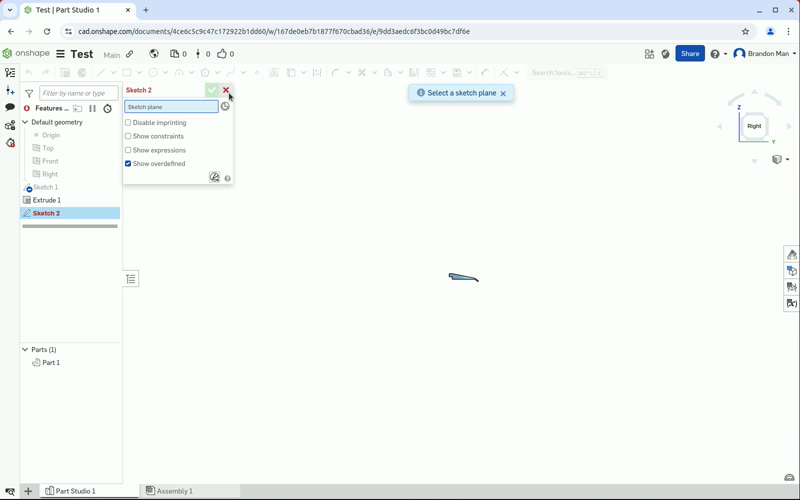
mouse_move(73, 176)
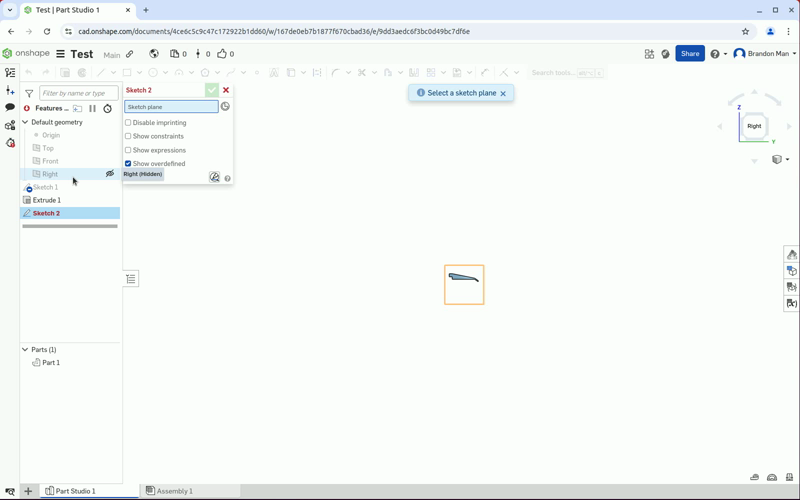
click(73, 176)
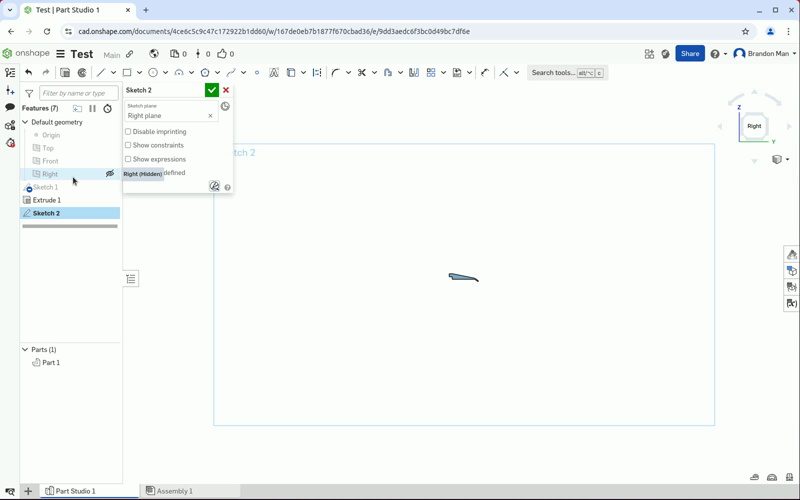
mouse_move(73, 352)
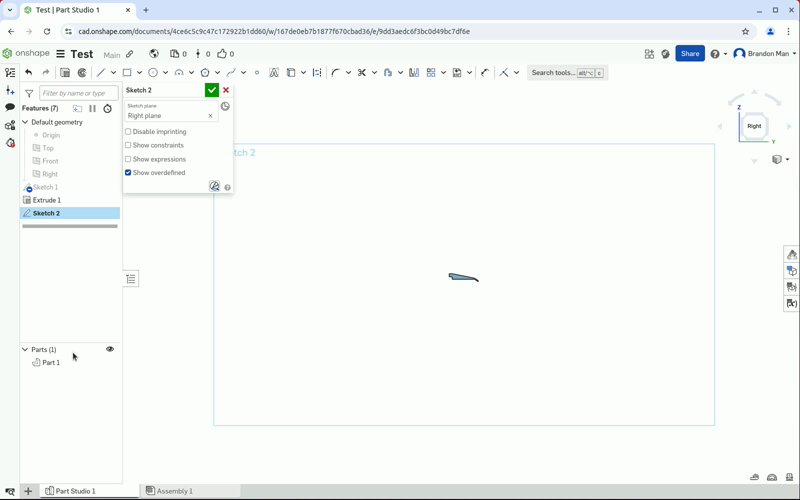
key(y)
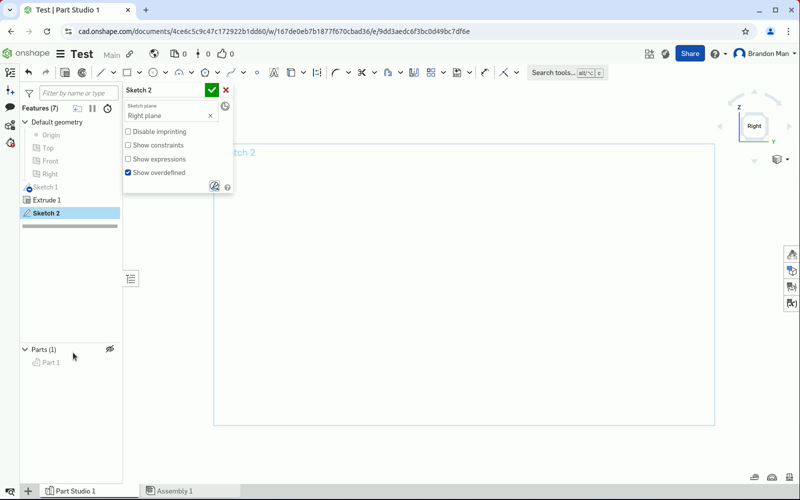
key(c)
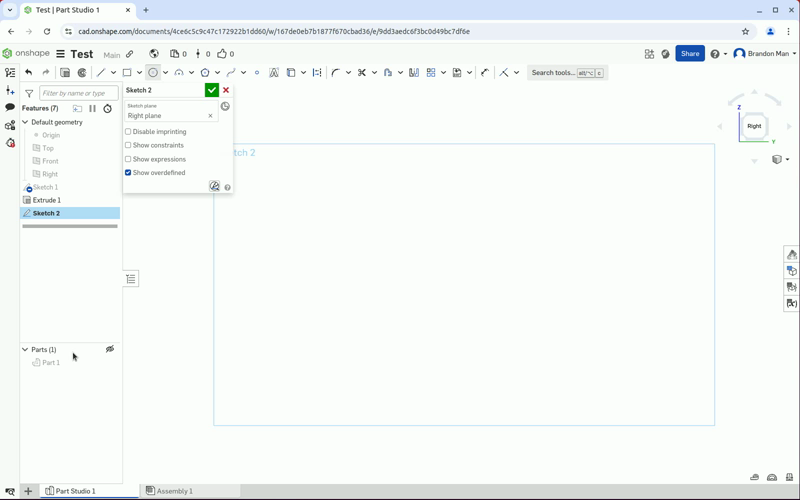
key_down(shift)
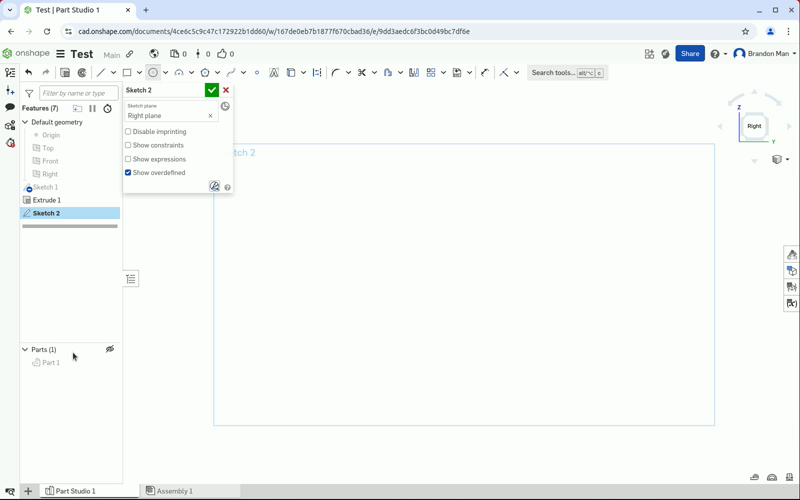
mouse_move(454, 276)
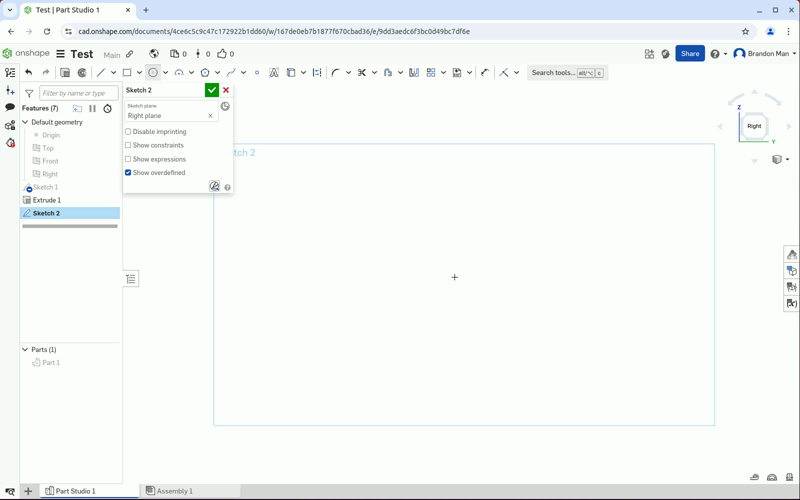
click(454, 276)
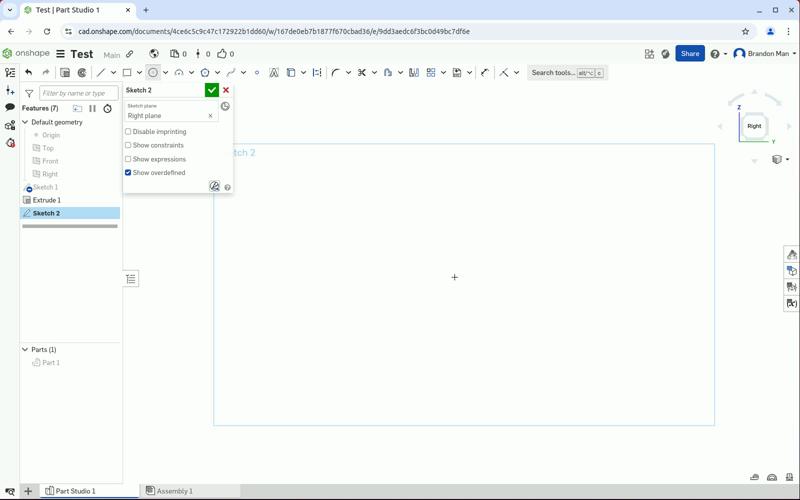
key_up(shift)
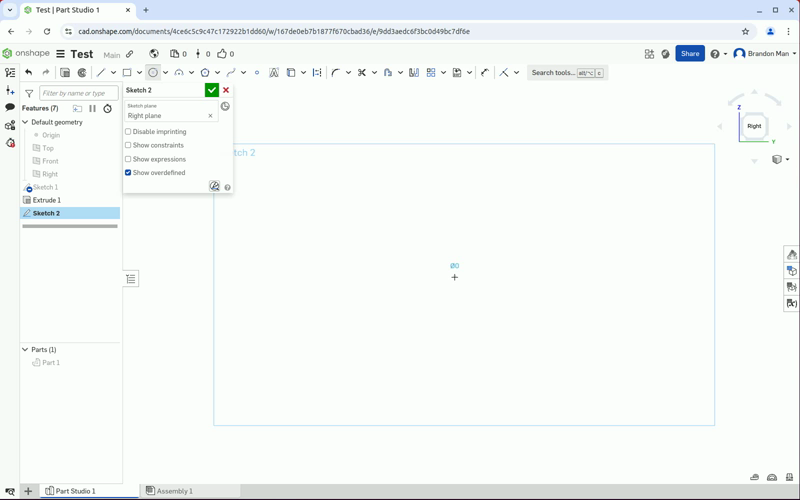
mouse_move(456, 276)
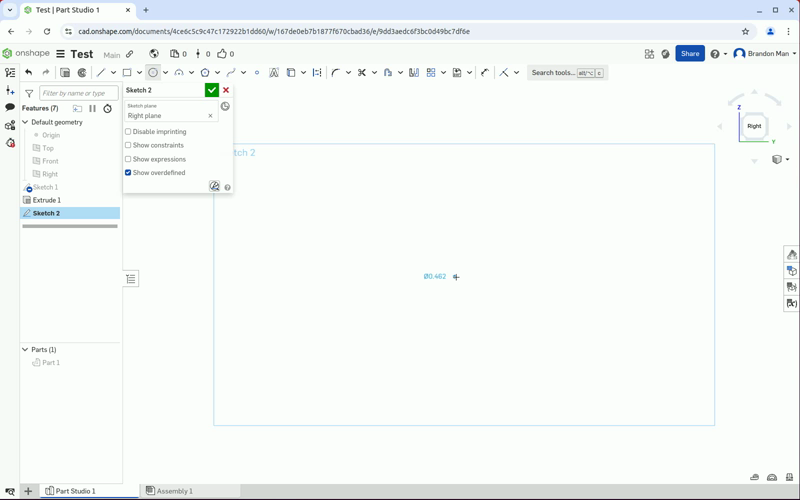
scroll(6)
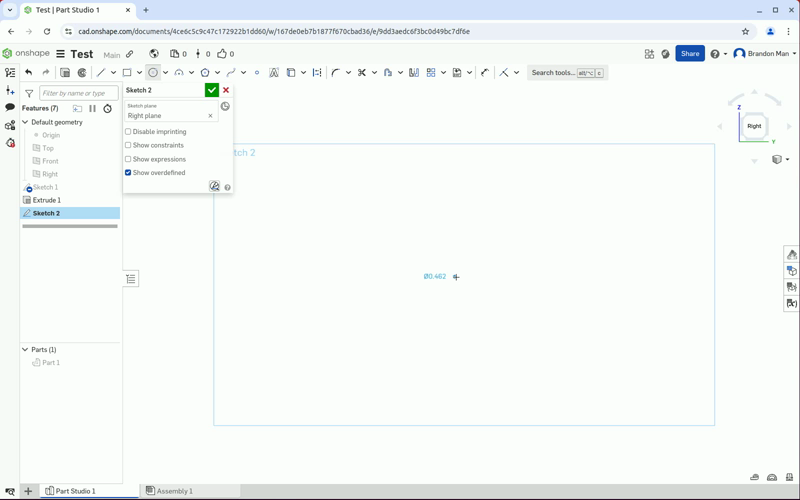
scroll(6)
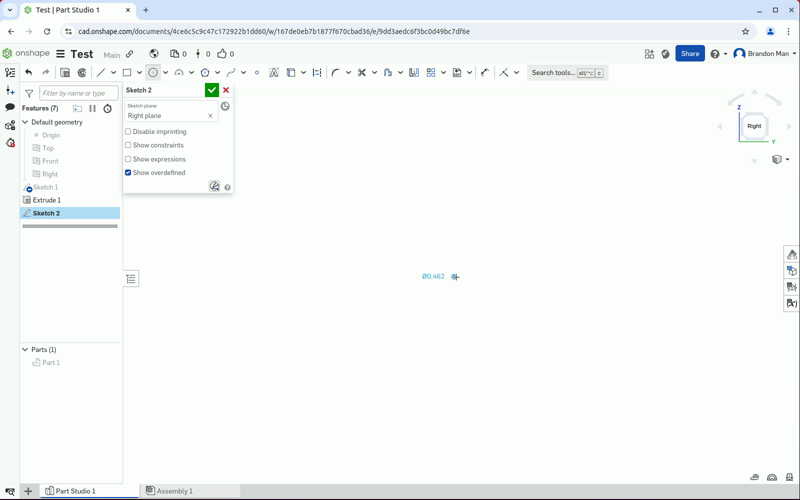
scroll(6)
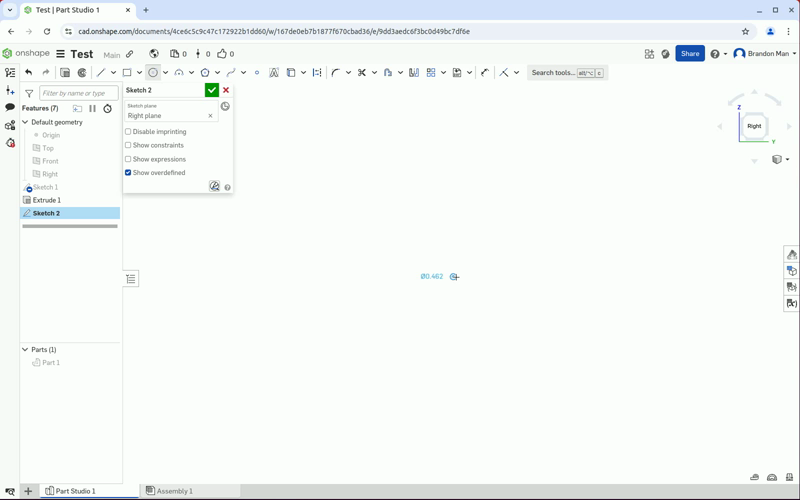
scroll(6)
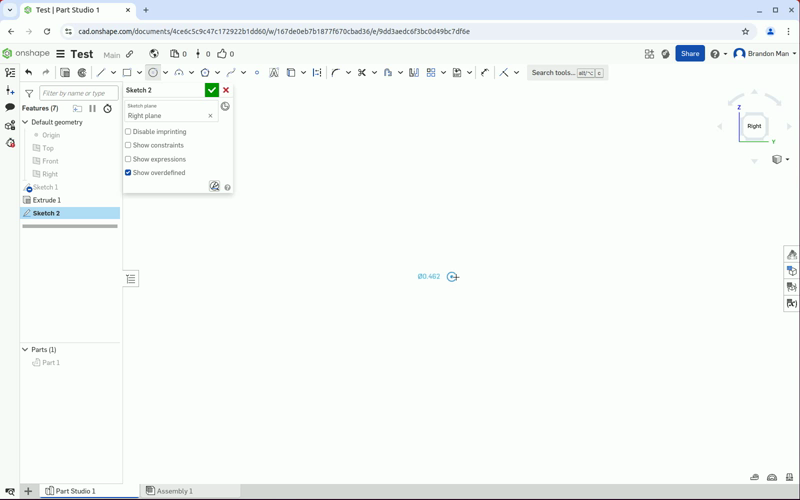
scroll(6)
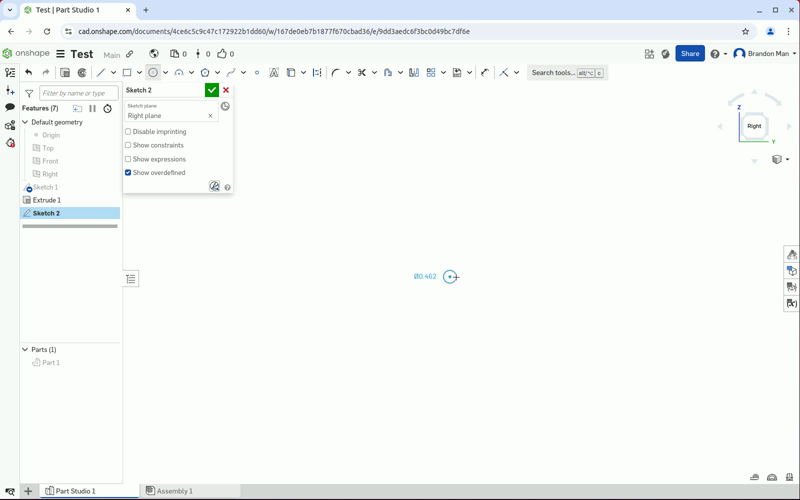
scroll(6)
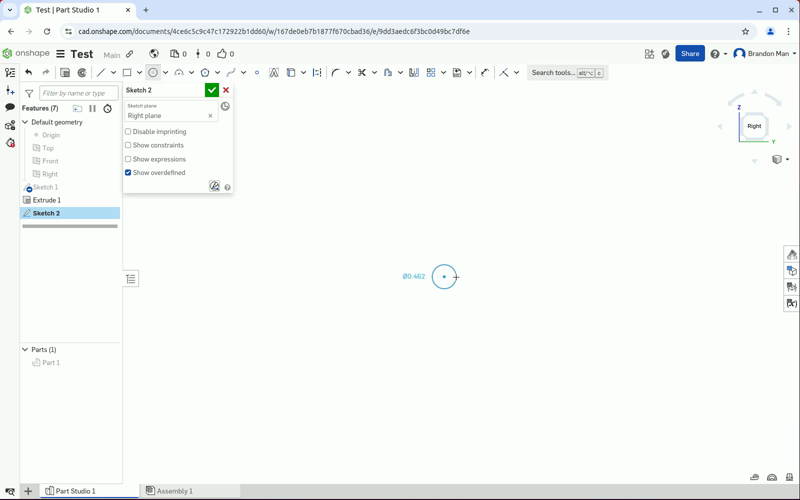
scroll(6)
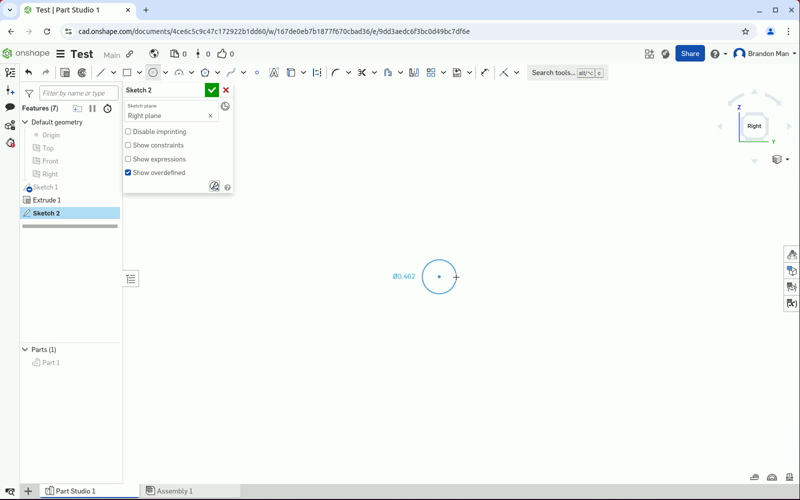
click(456, 276)
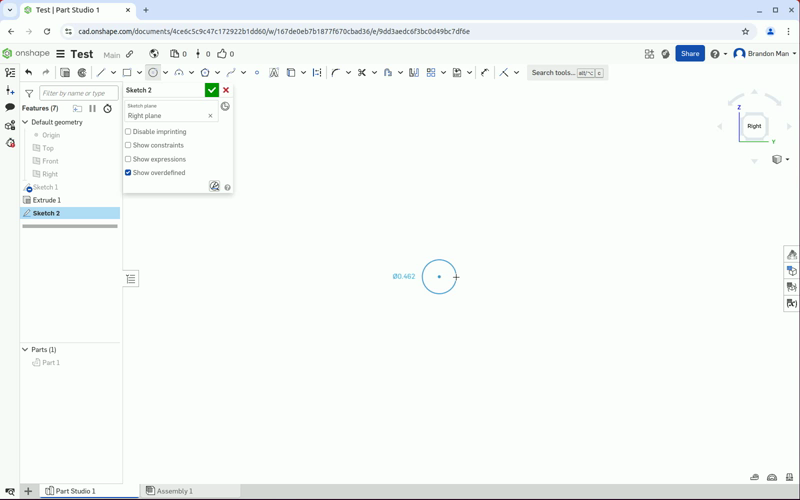
scroll(-6)
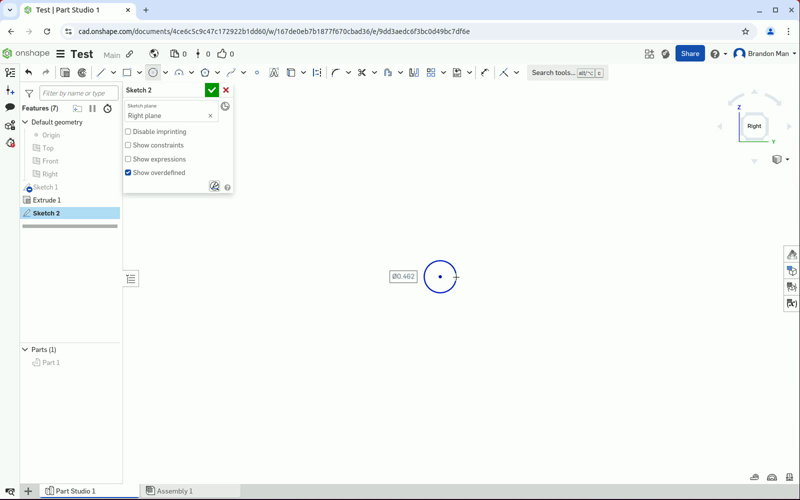
scroll(-6)
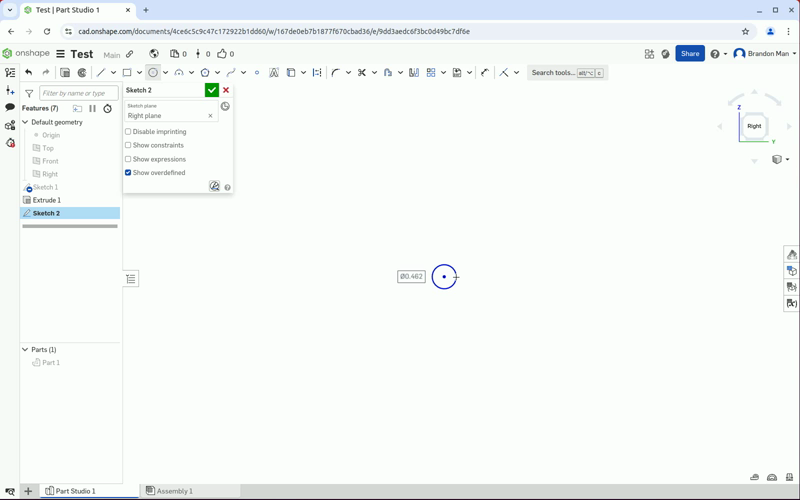
scroll(-6)
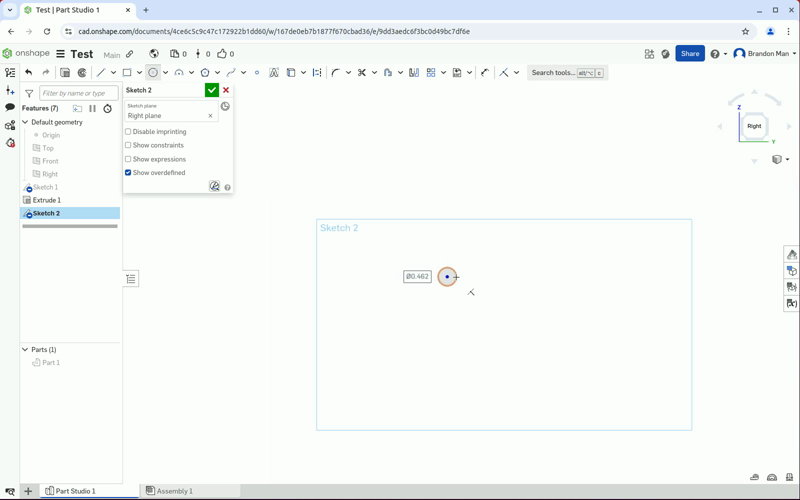
scroll(-6)
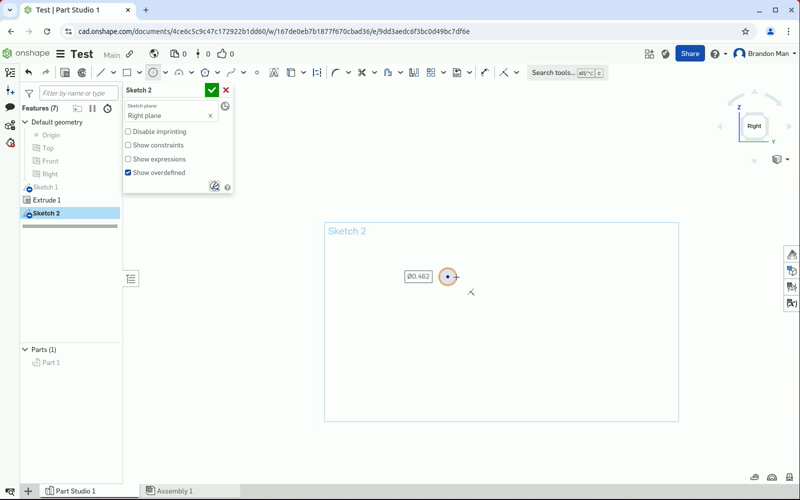
scroll(-6)
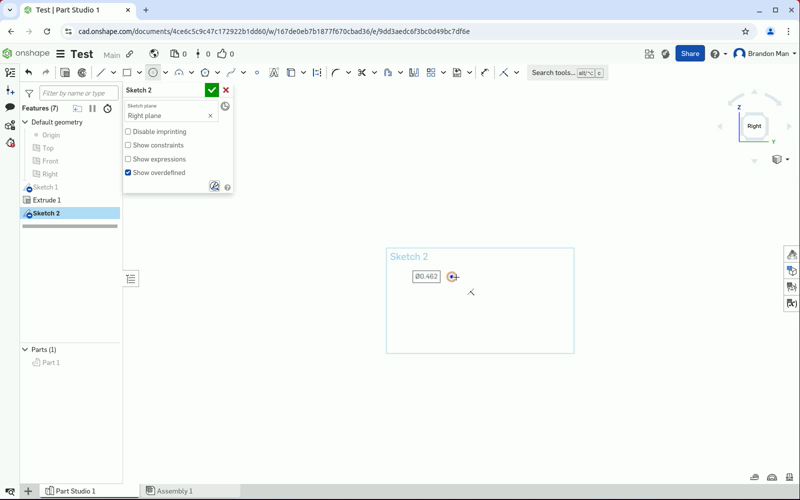
scroll(-6)
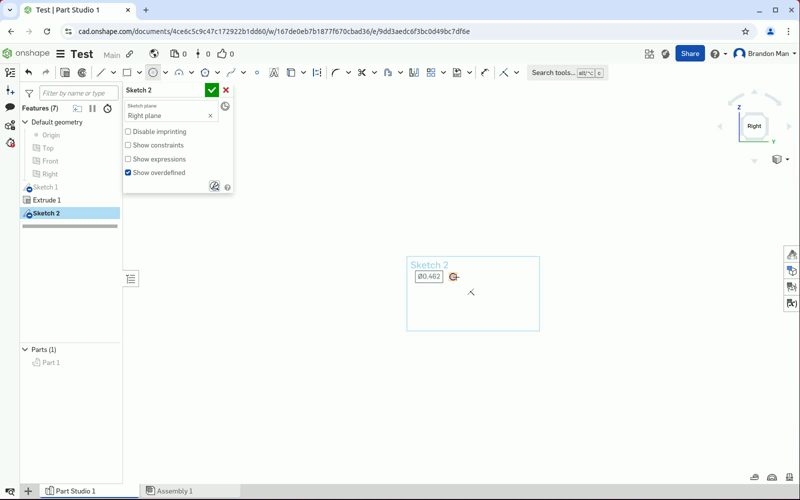
scroll(-6)
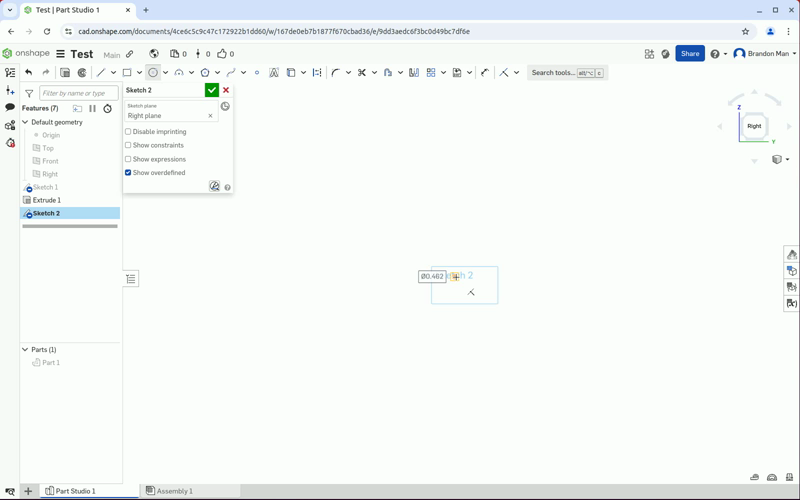
key(esc)
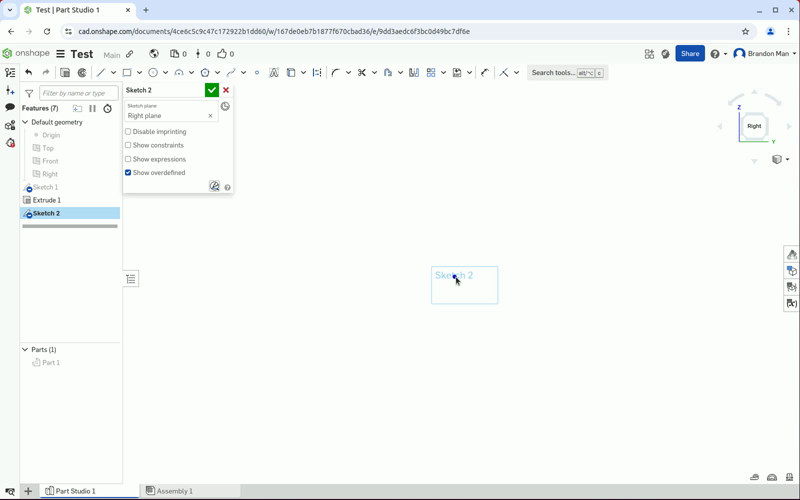
mouse_move(455, 277)
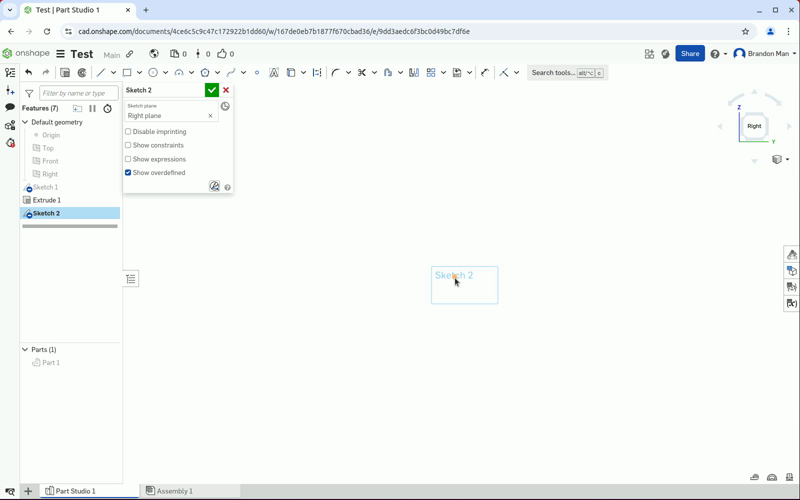
scroll(6)
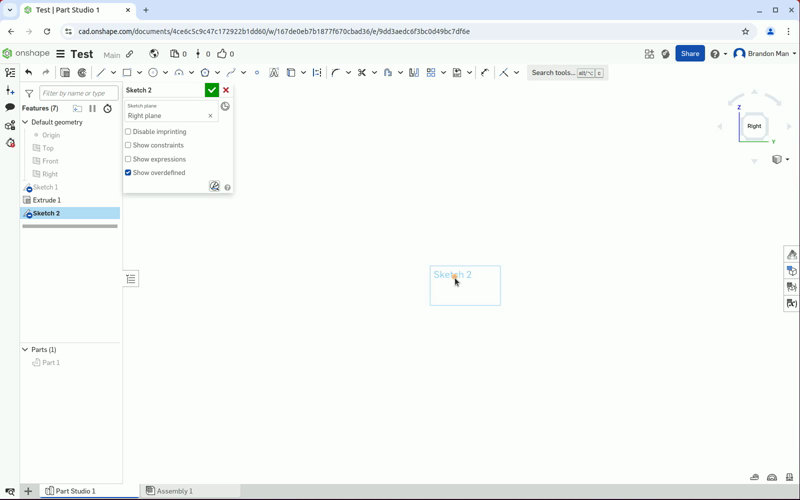
scroll(6)
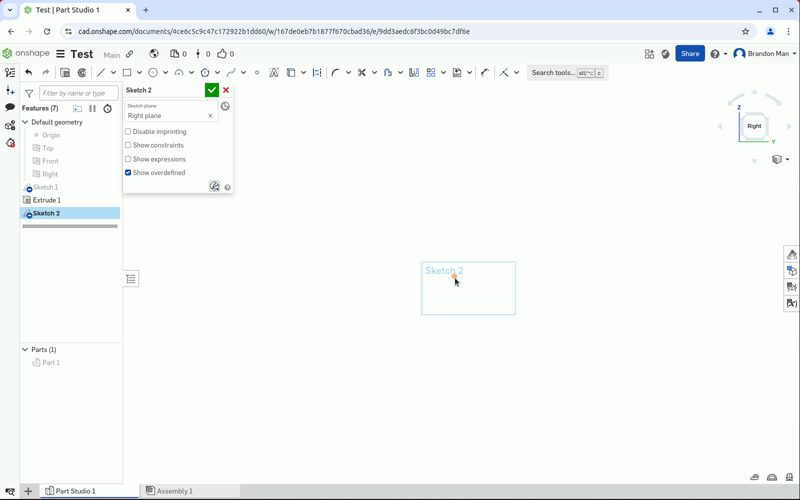
scroll(6)
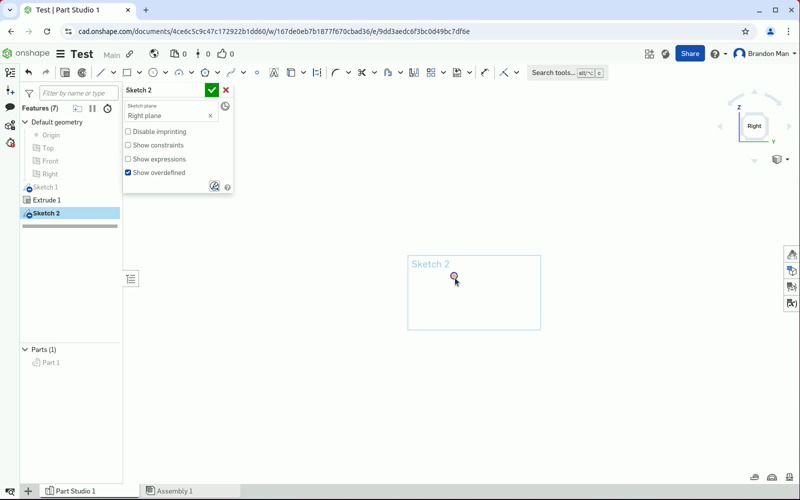
scroll(6)
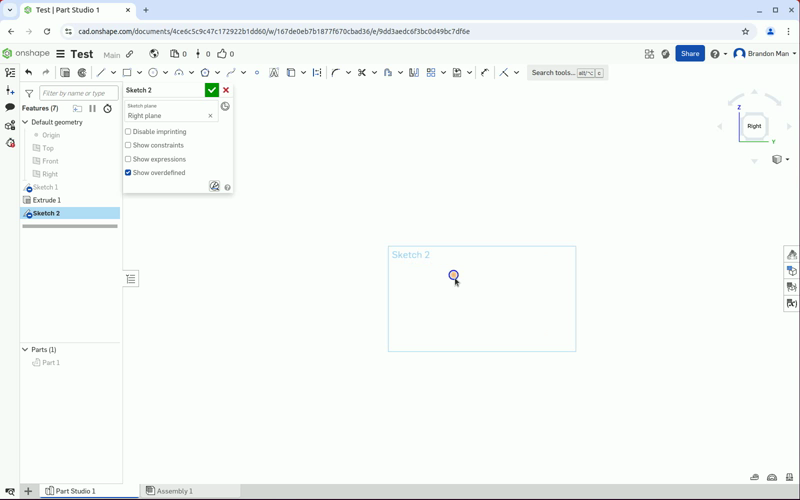
scroll(6)
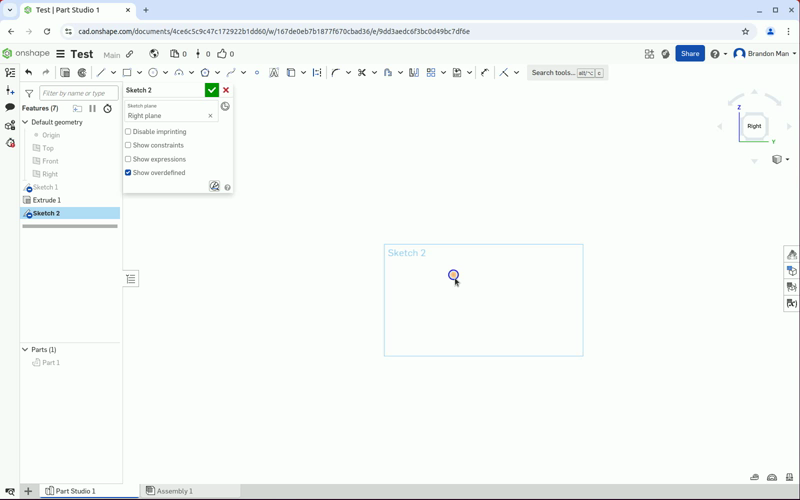
scroll(6)
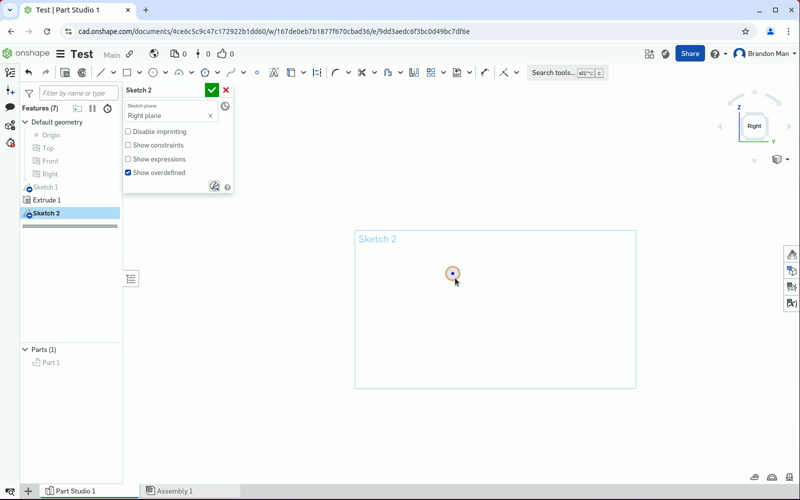
scroll(6)
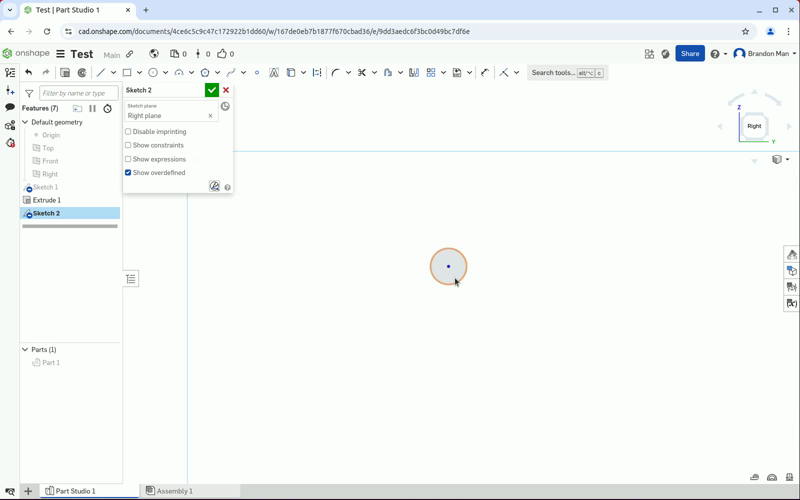
click(455, 277)
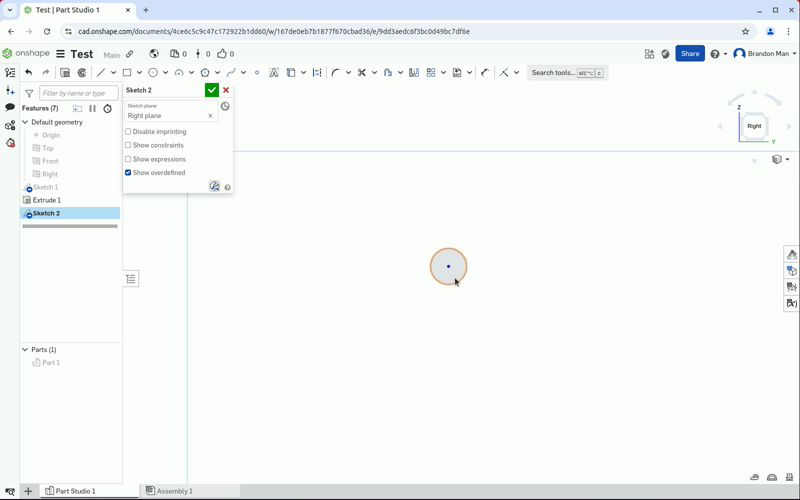
scroll(-6)
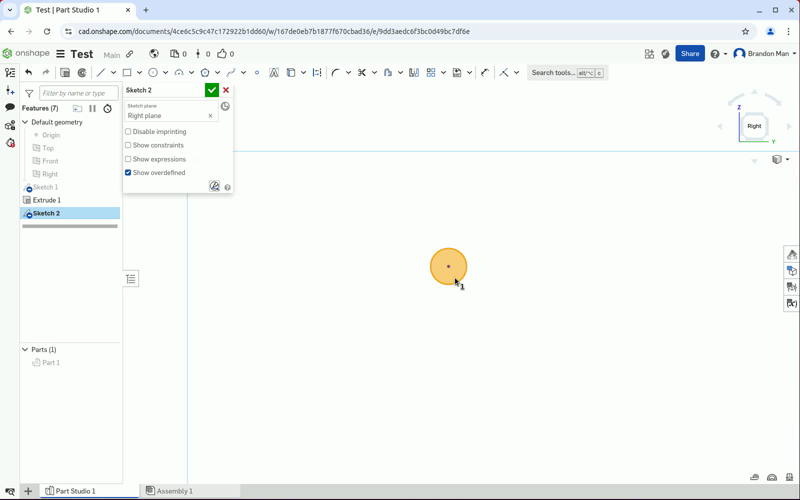
scroll(-6)
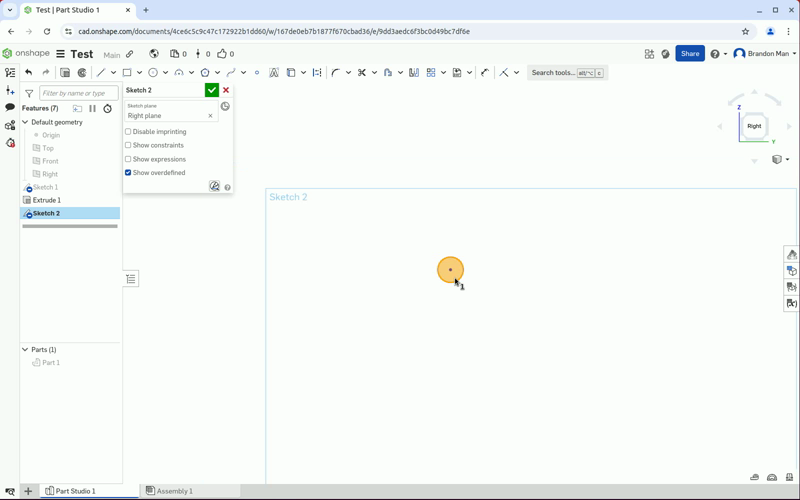
scroll(-6)
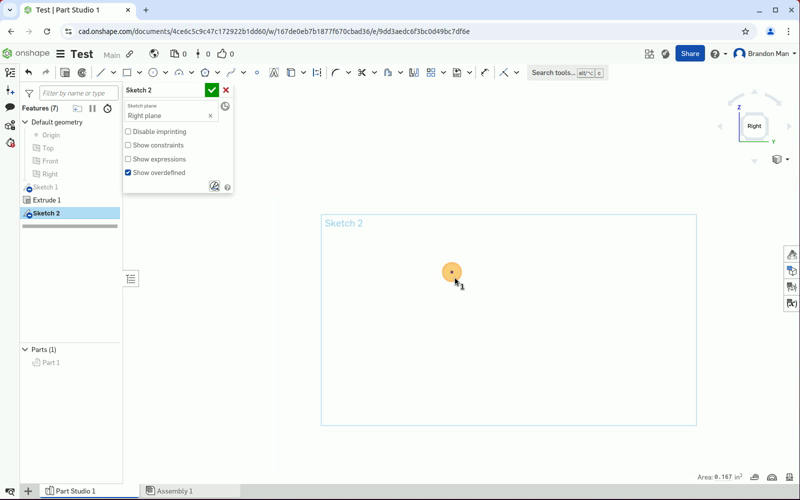
scroll(-6)
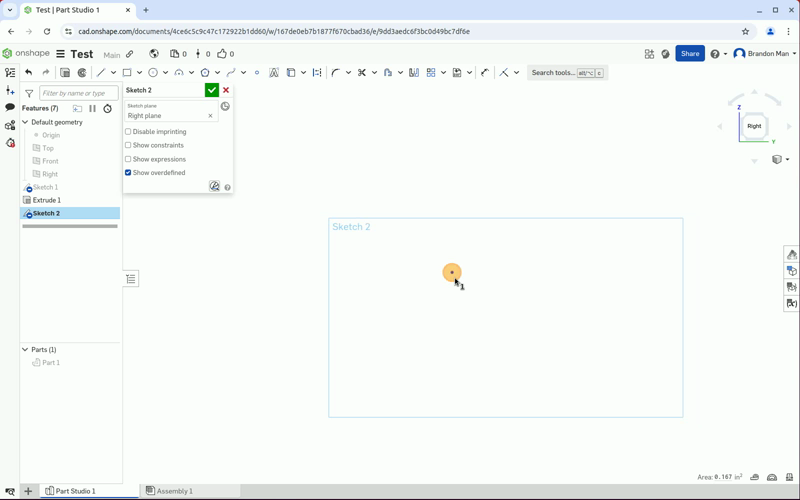
scroll(-6)
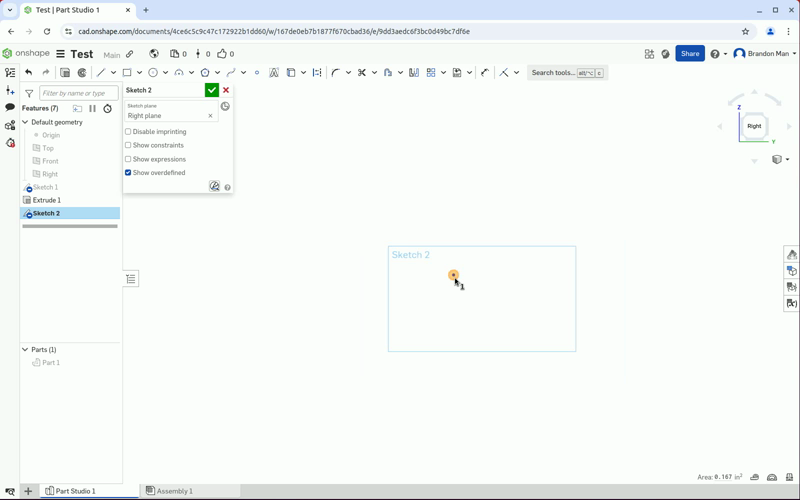
scroll(-6)
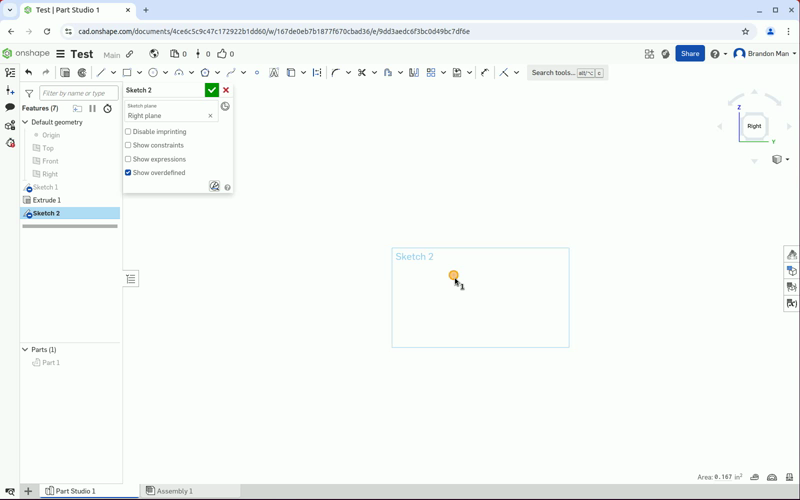
scroll(-6)
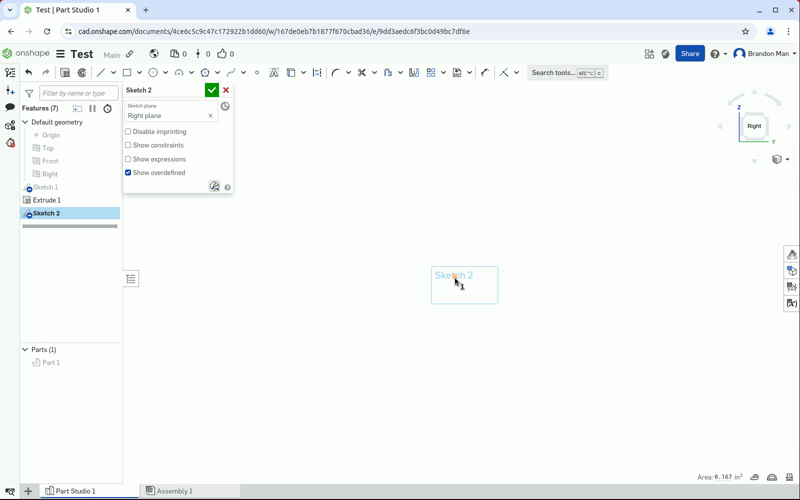
mouse_move(73, 352)
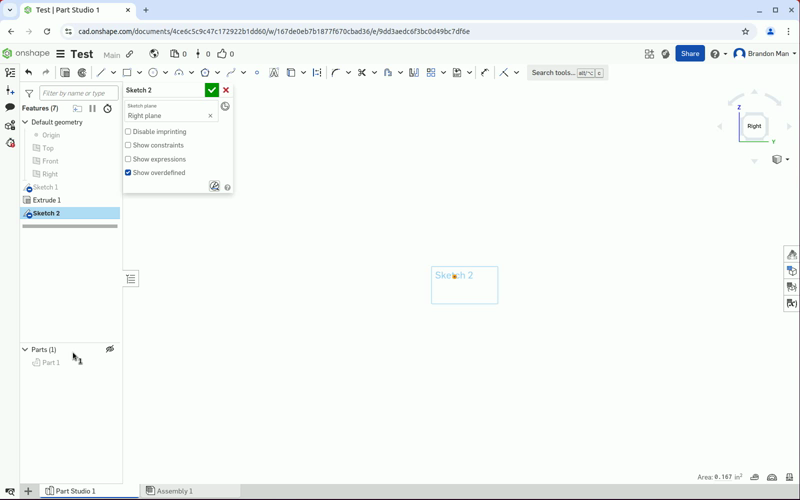
key(shift+y)
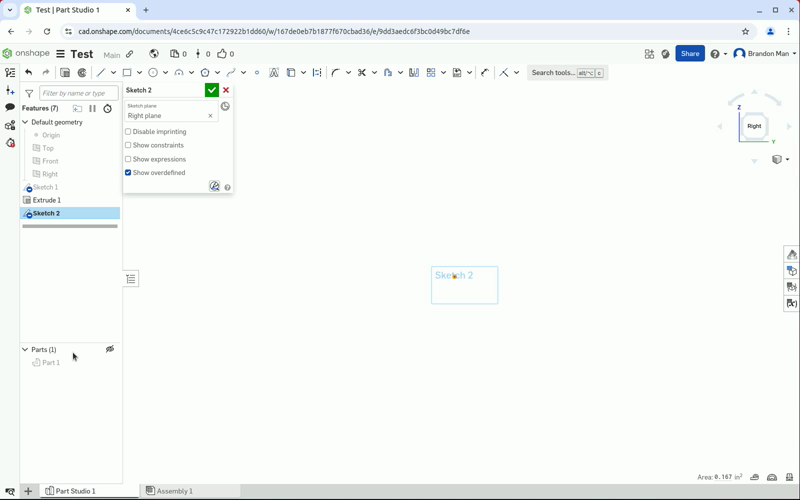
key(shift+e)
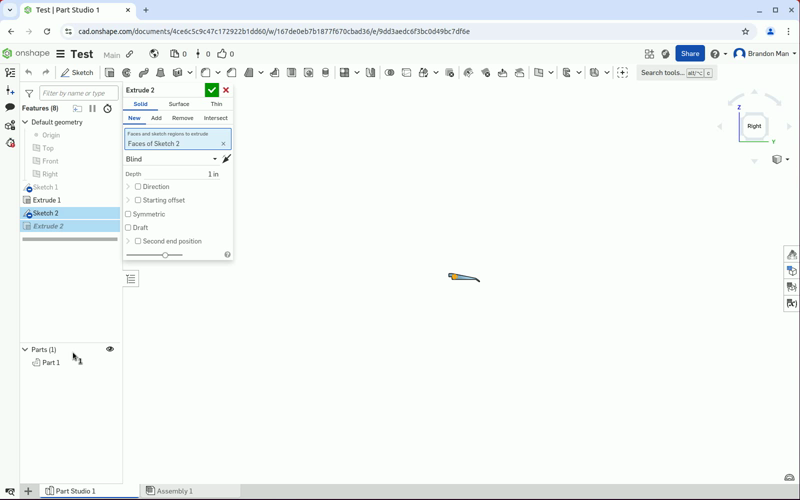
mouse_move(143, 106)
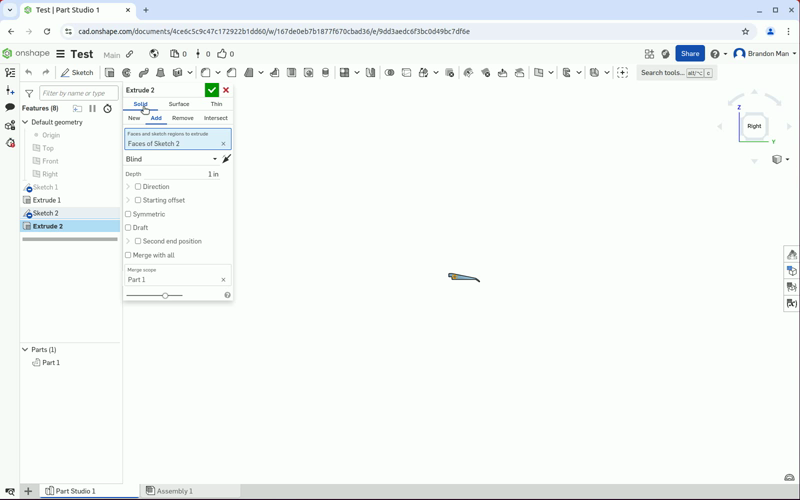
click(143, 106)
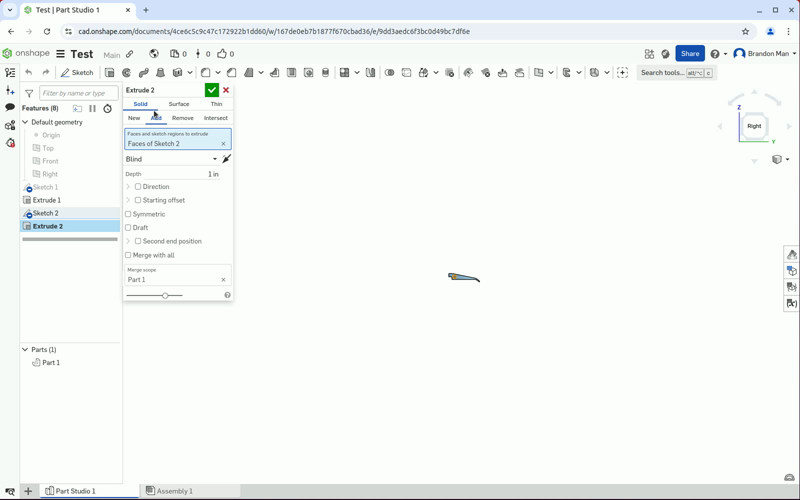
mouse_move(186, 120)
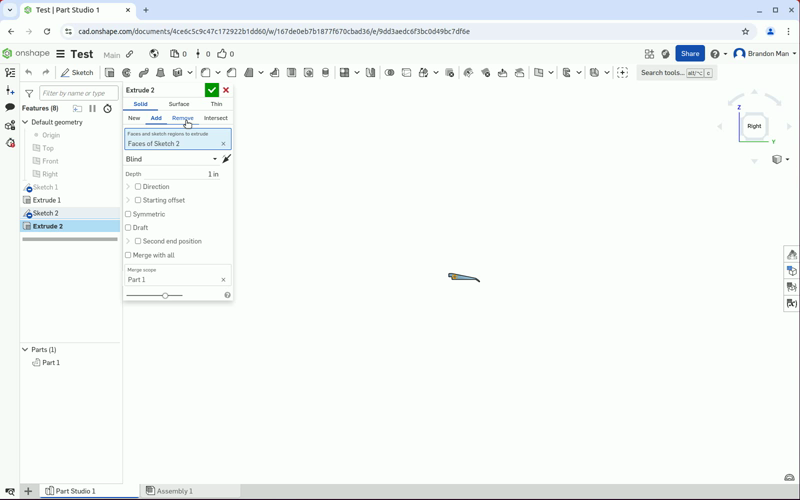
click(186, 120)
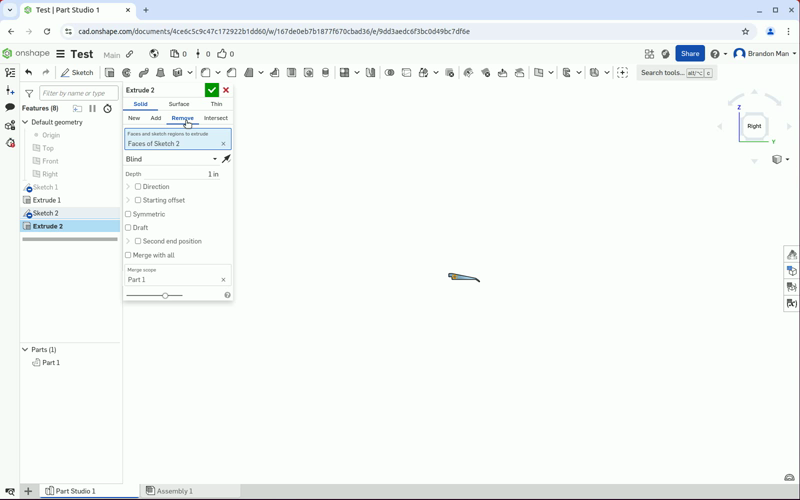
key(tab, 4)
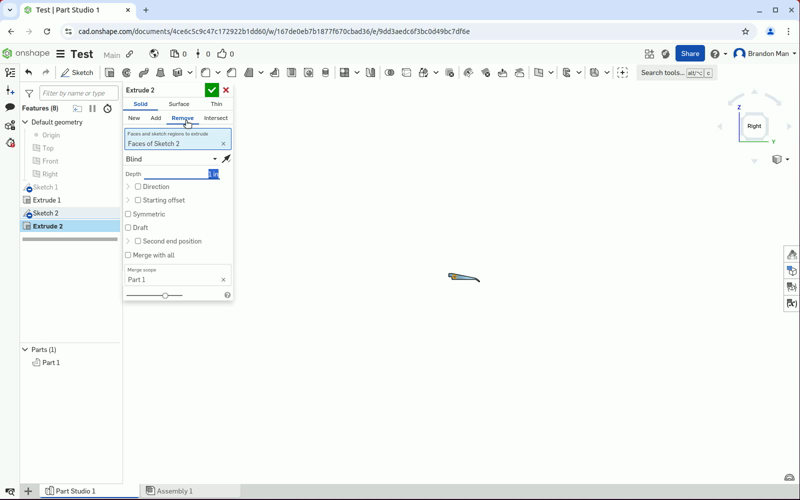
text(0.722)
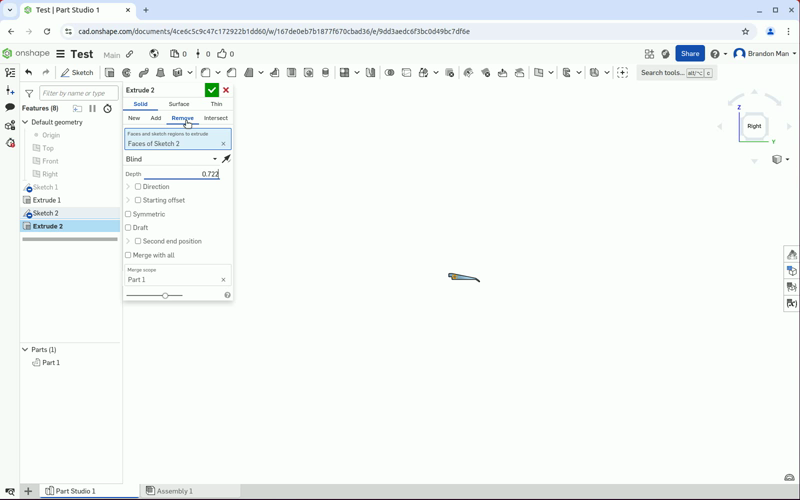
key(tab, 6)
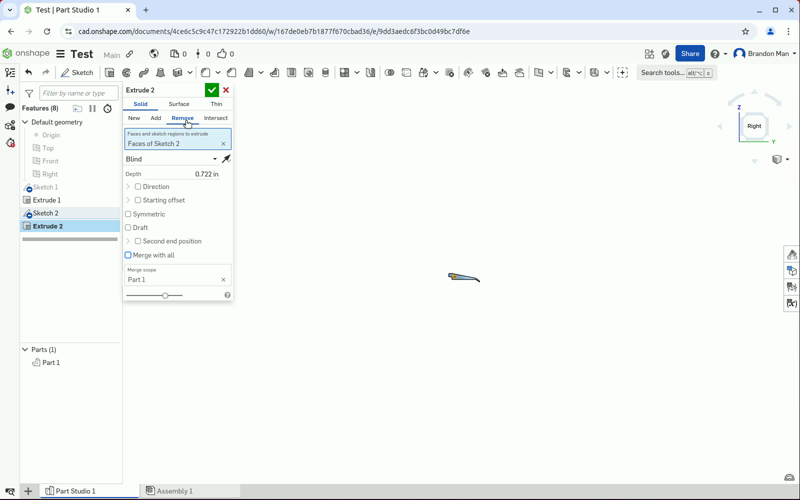
key(space)
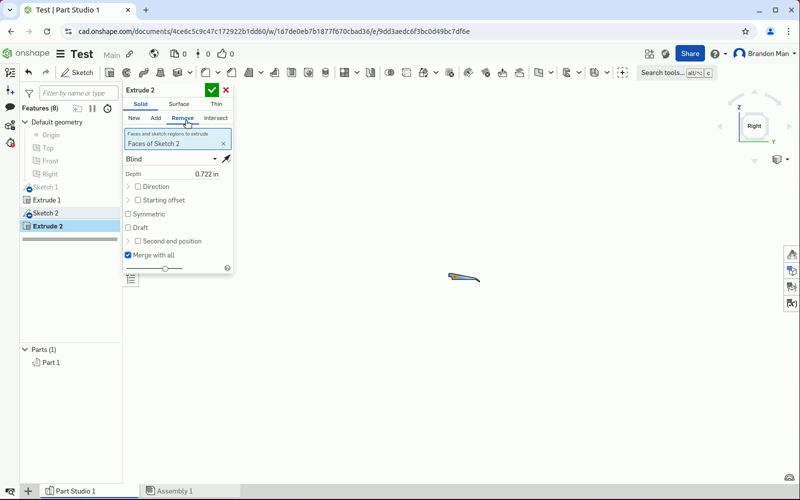
key(enter)
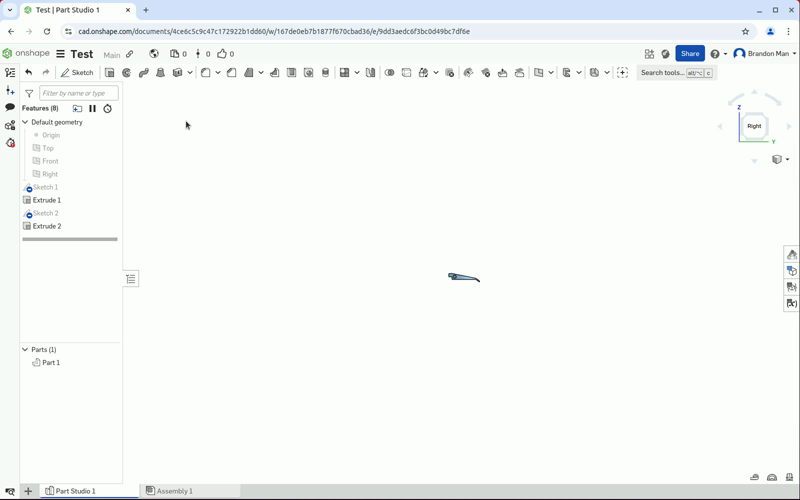
key(shift+h)
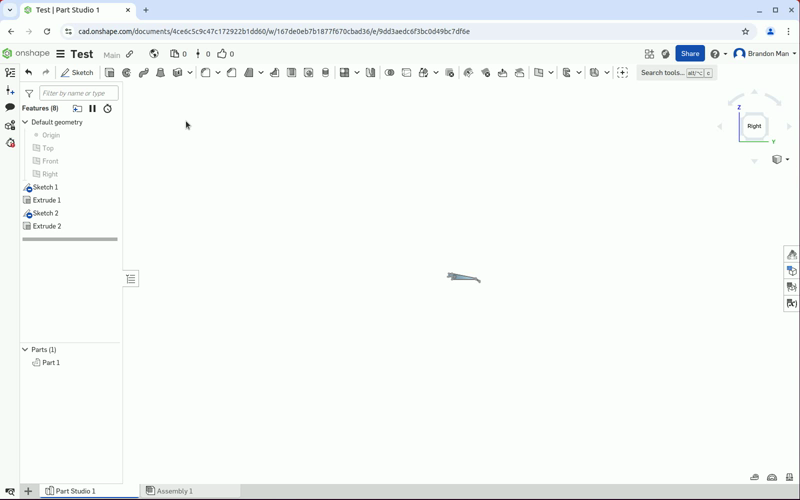
key(shift+h)
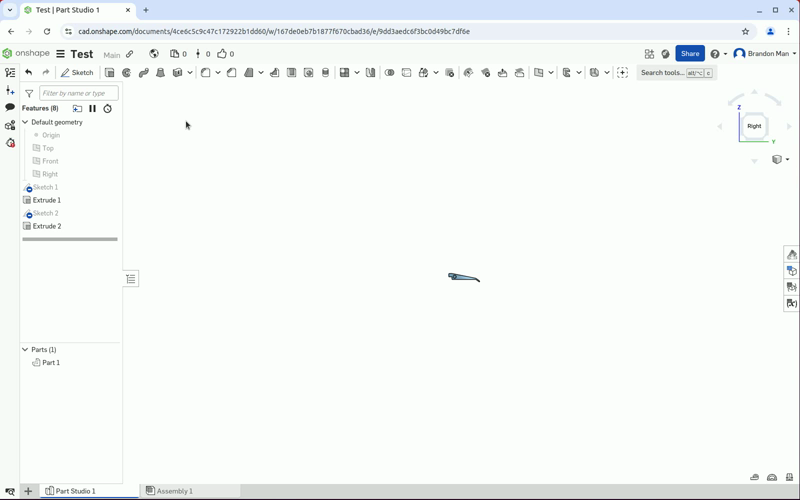
mouse_move(73, 189)
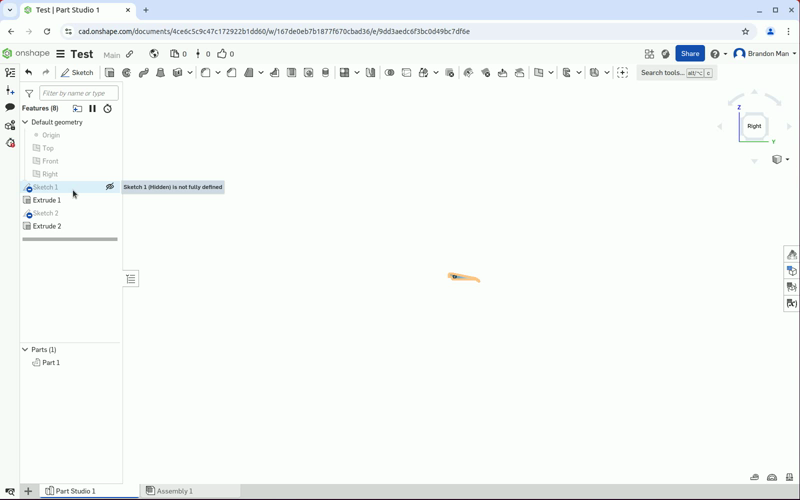
click(73, 189)
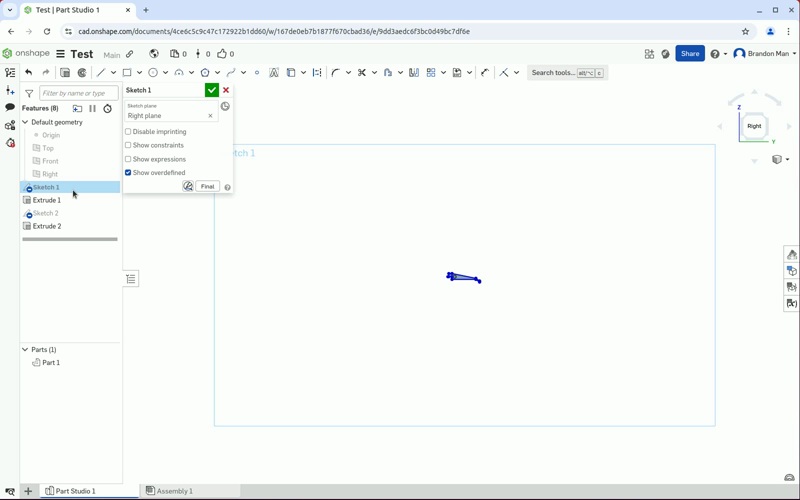
mouse_move(229, 92)
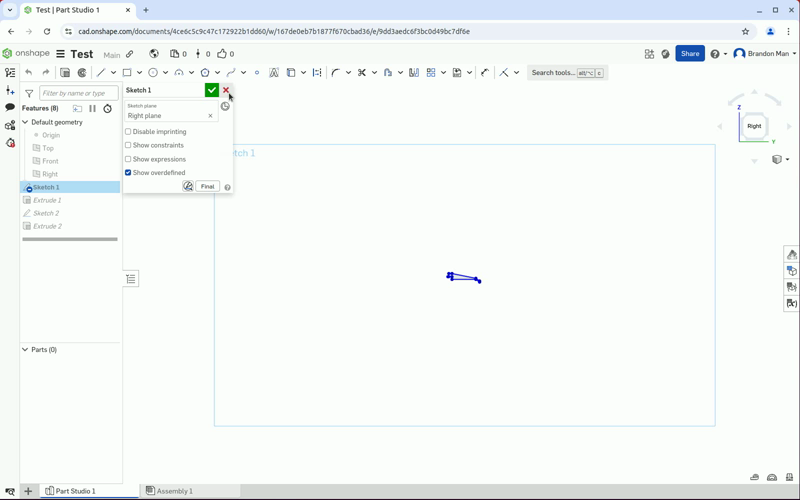
click(229, 92)
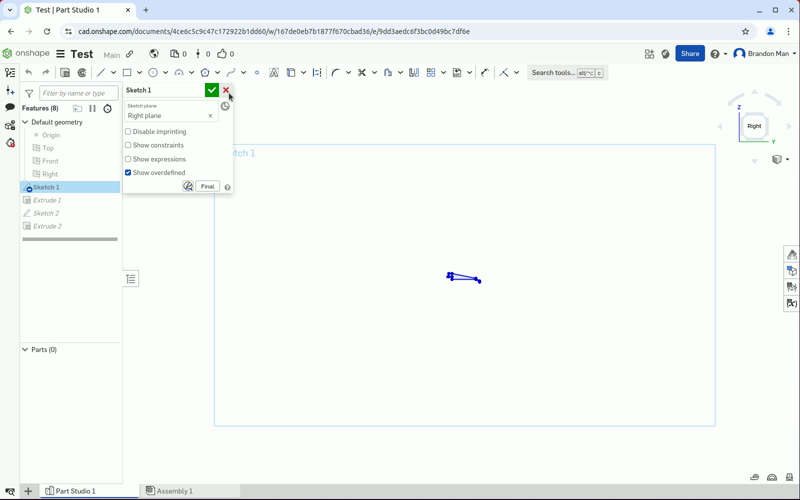
key(shift+s)
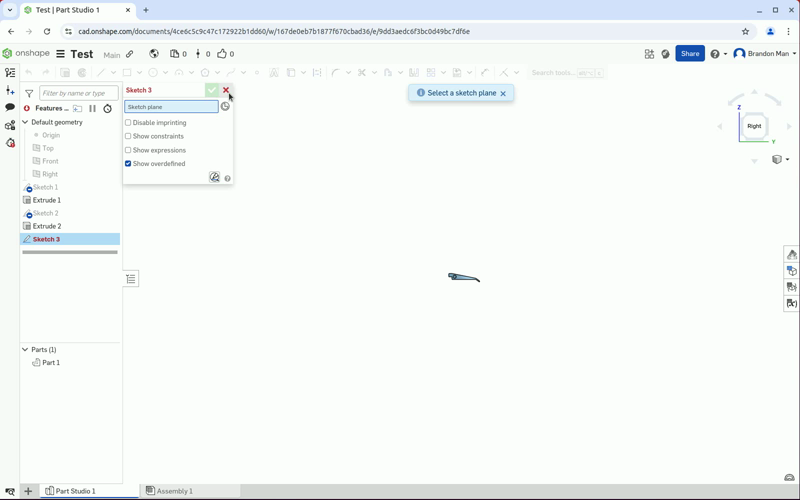
mouse_move(73, 176)
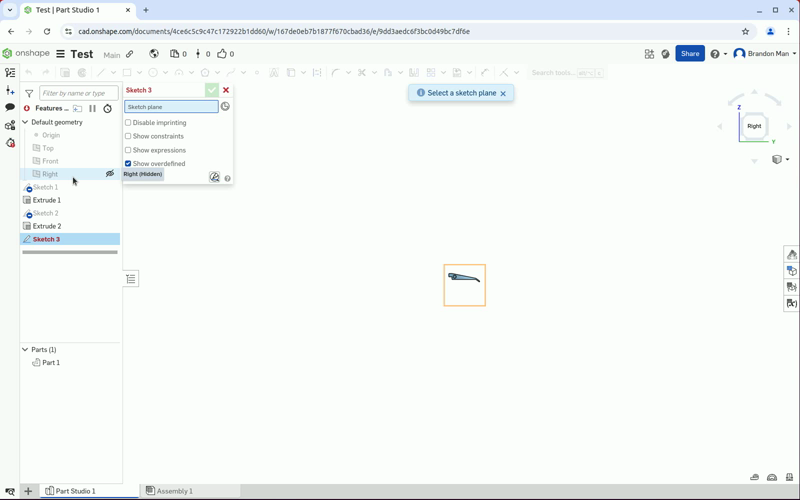
click(73, 176)
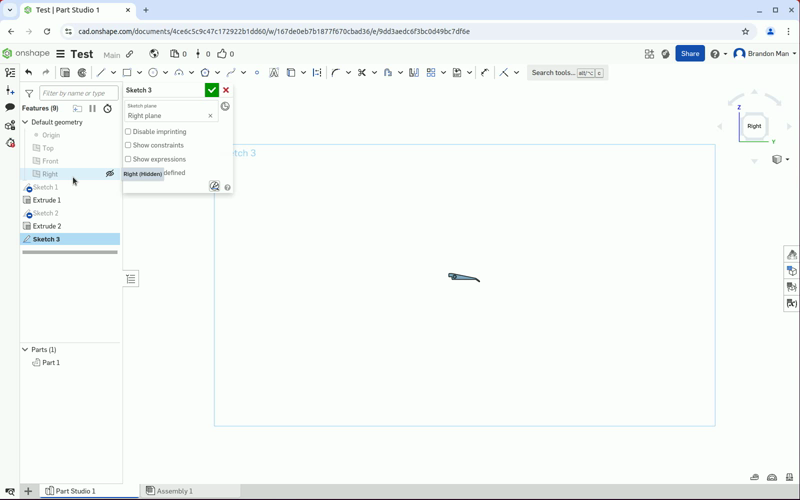
mouse_move(73, 352)
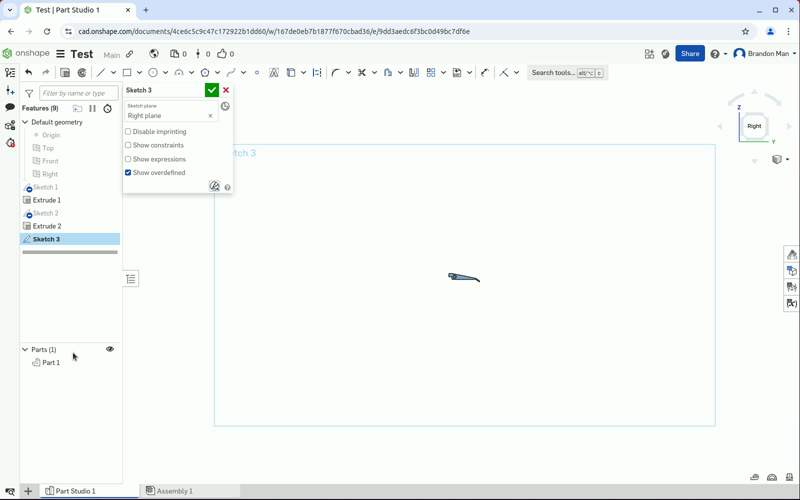
key(y)
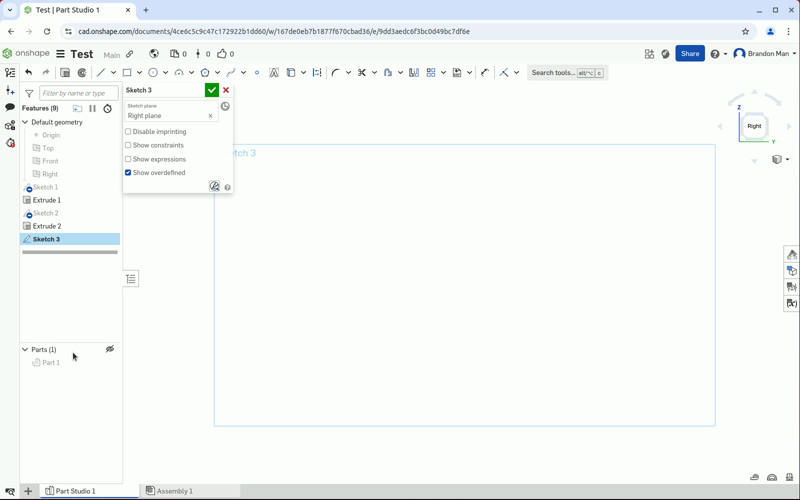
key(c)
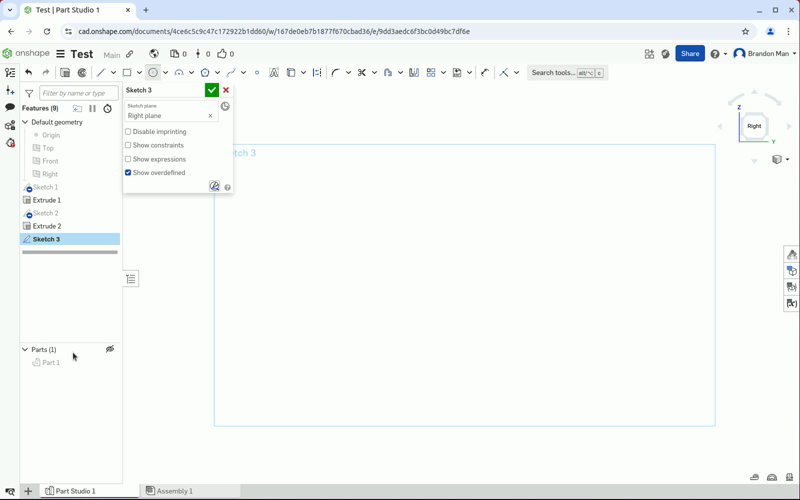
key_down(shift)
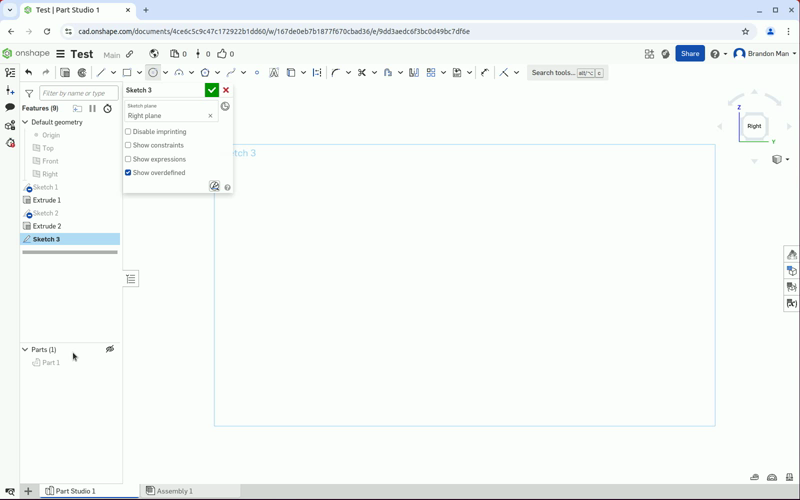
mouse_move(459, 276)
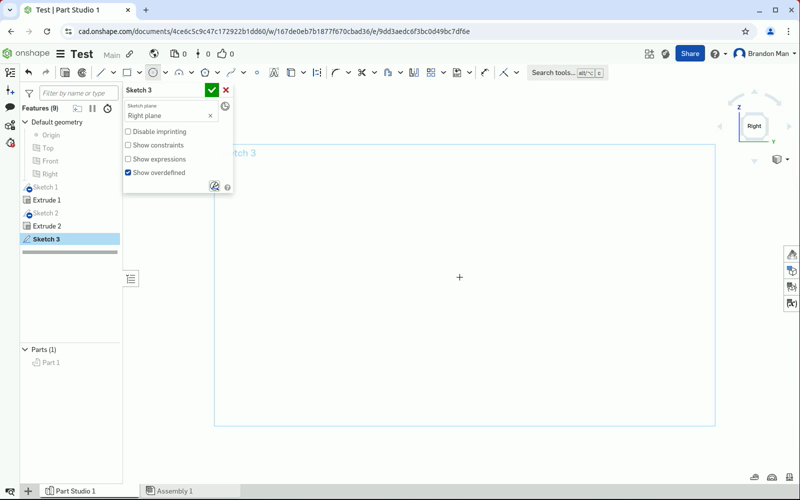
click(459, 276)
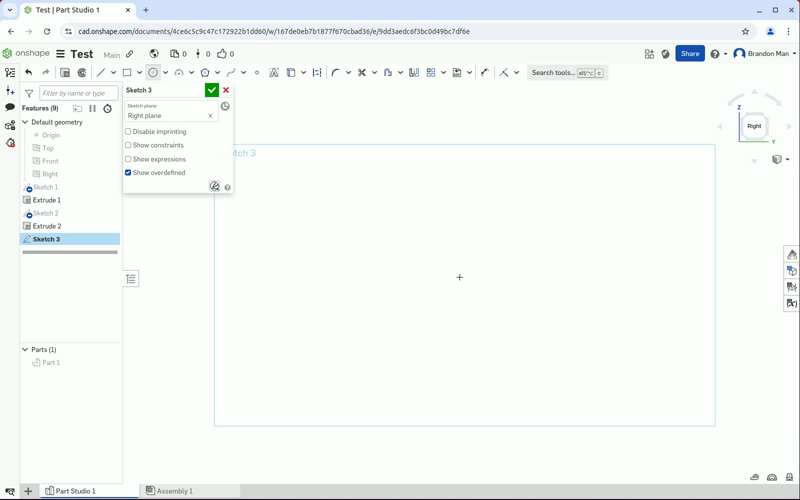
key_up(shift)
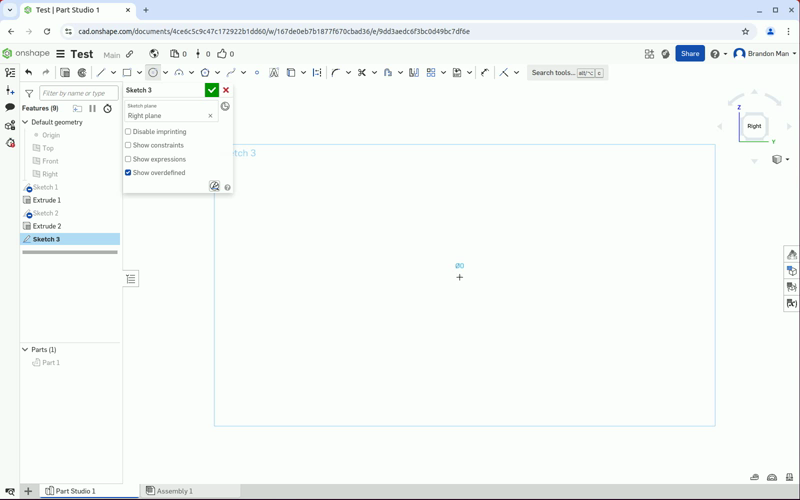
mouse_move(460, 276)
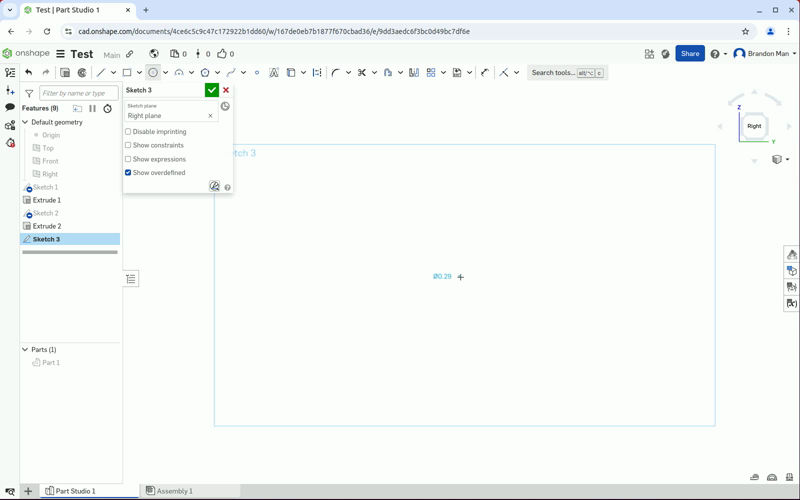
scroll(6)
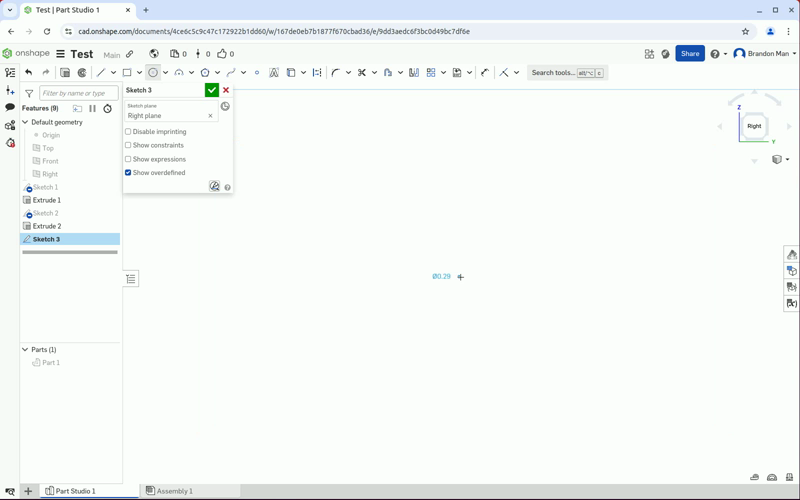
scroll(6)
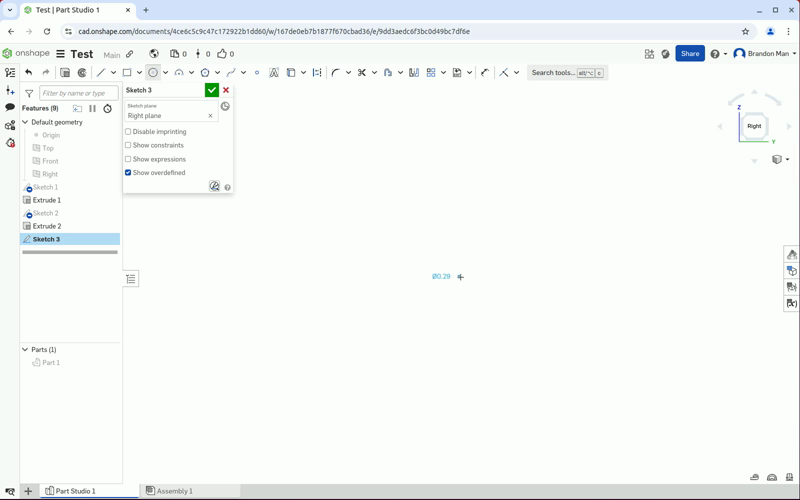
scroll(6)
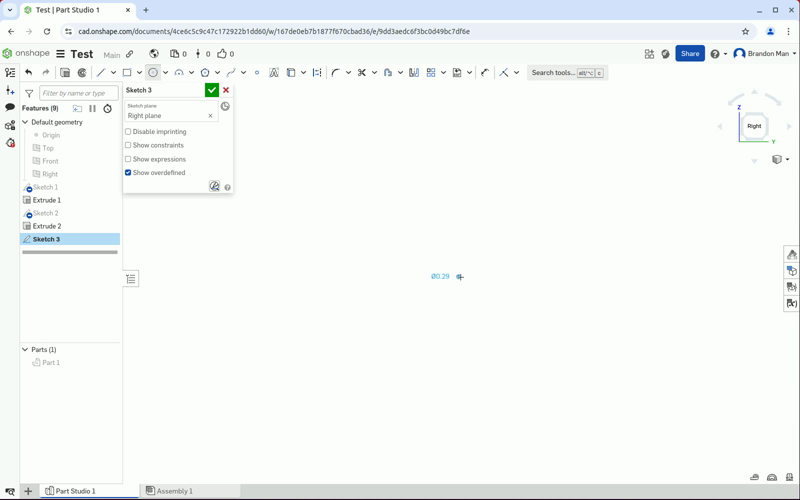
scroll(6)
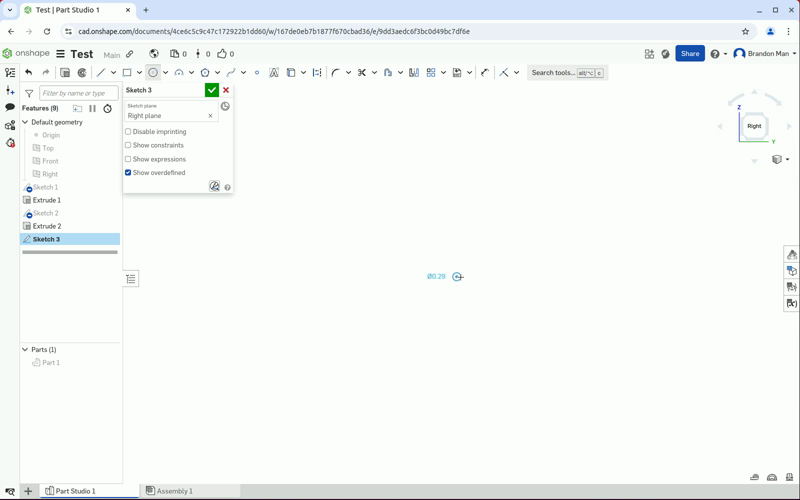
scroll(6)
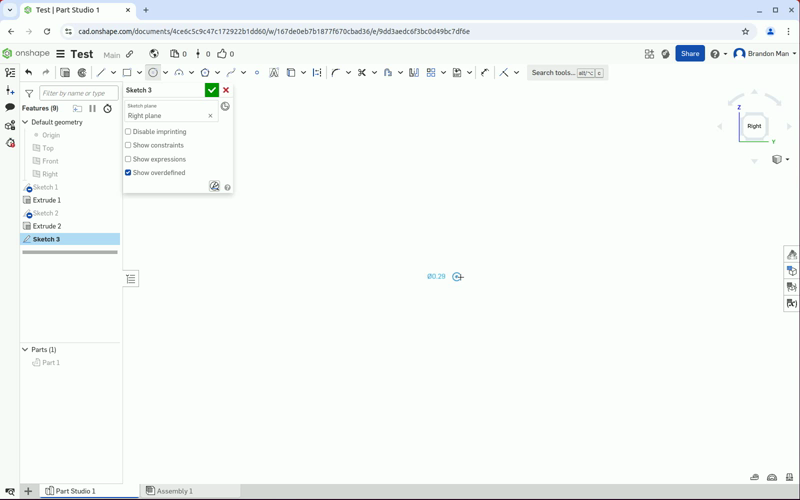
scroll(6)
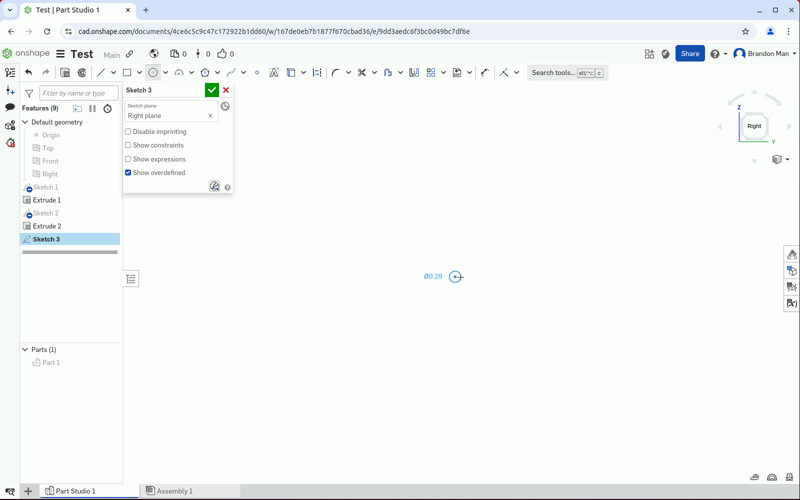
scroll(6)
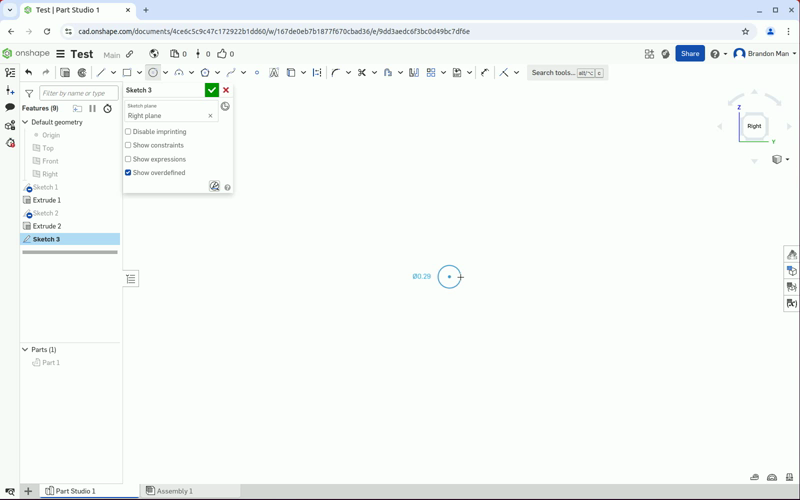
click(460, 276)
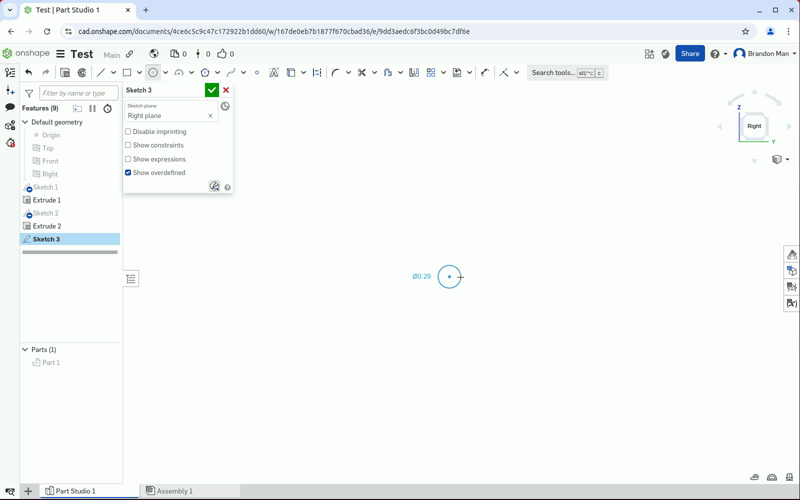
scroll(-6)
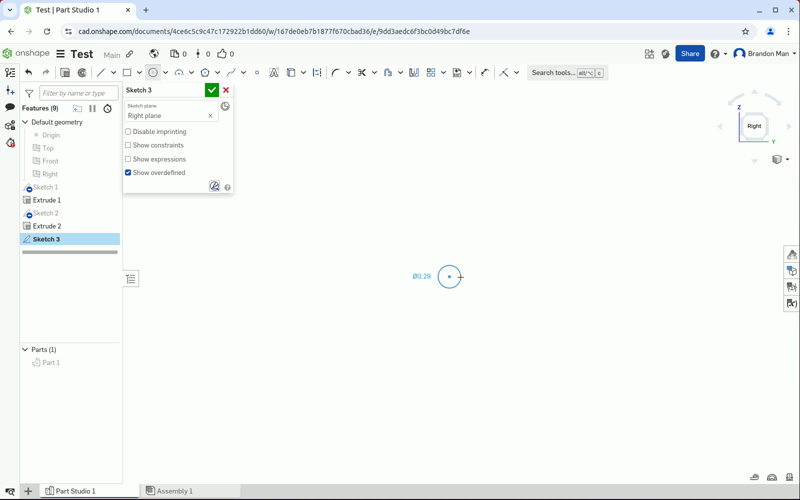
scroll(-6)
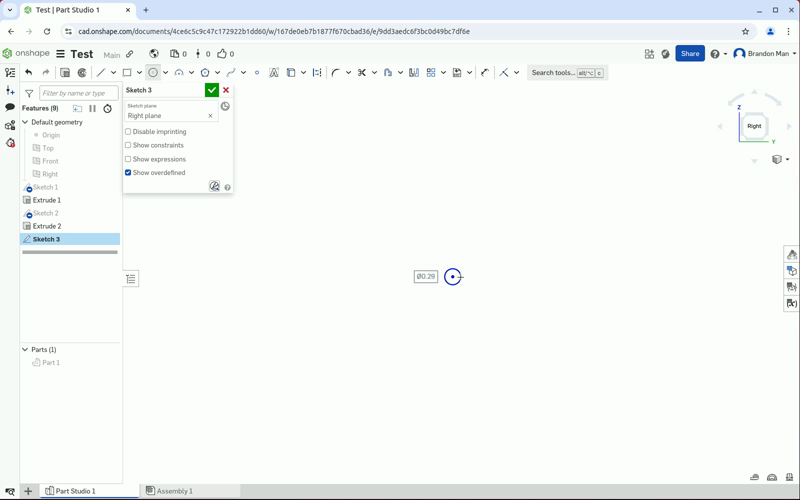
scroll(-6)
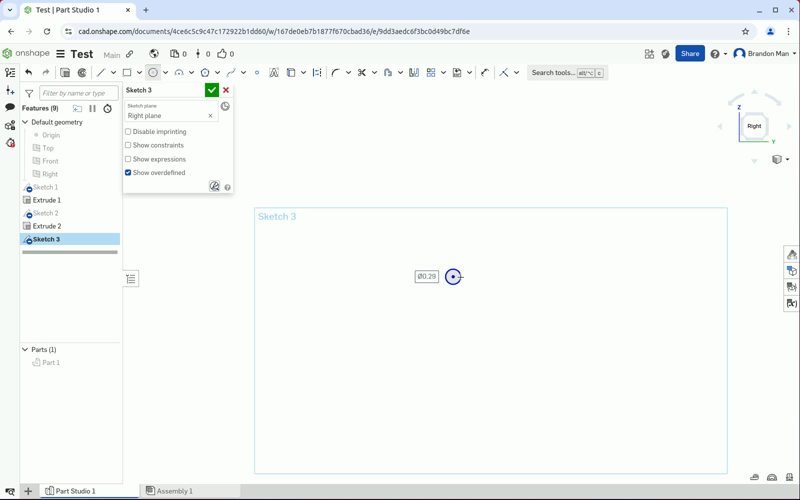
scroll(-6)
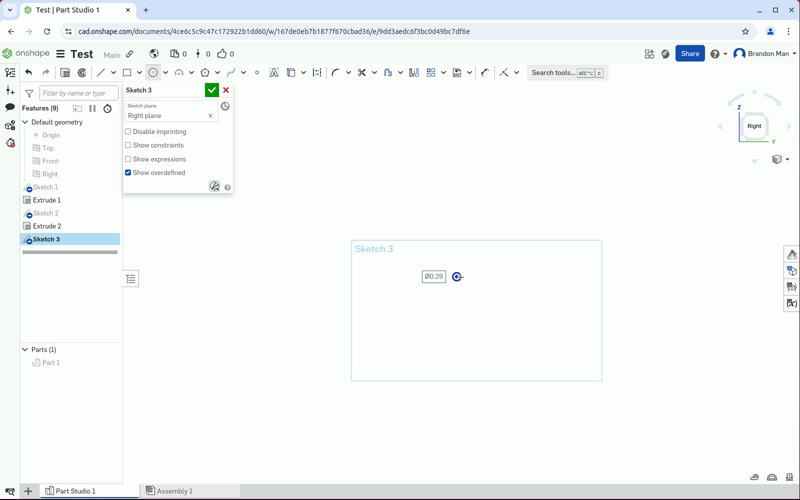
scroll(-6)
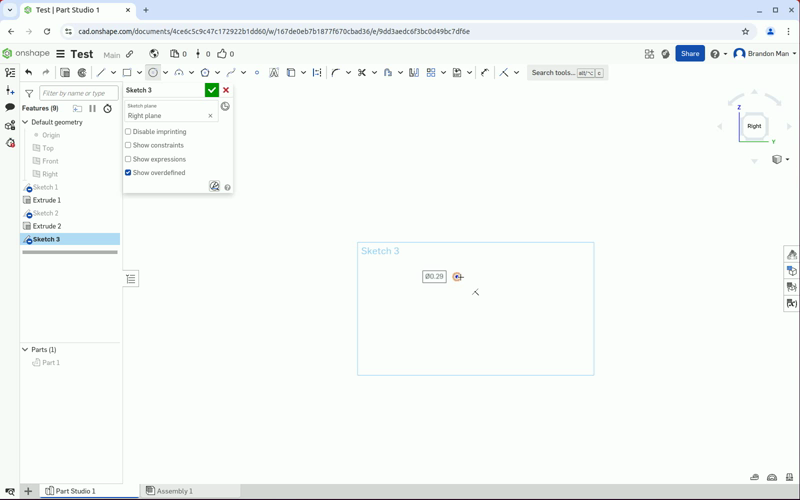
scroll(-6)
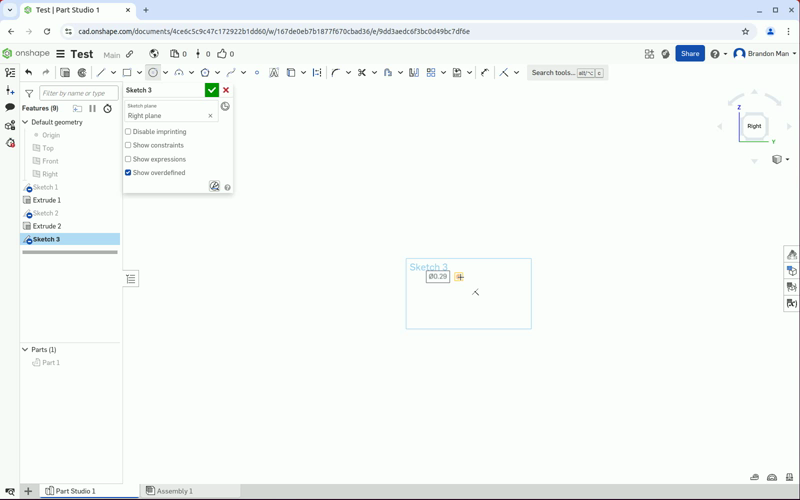
scroll(-6)
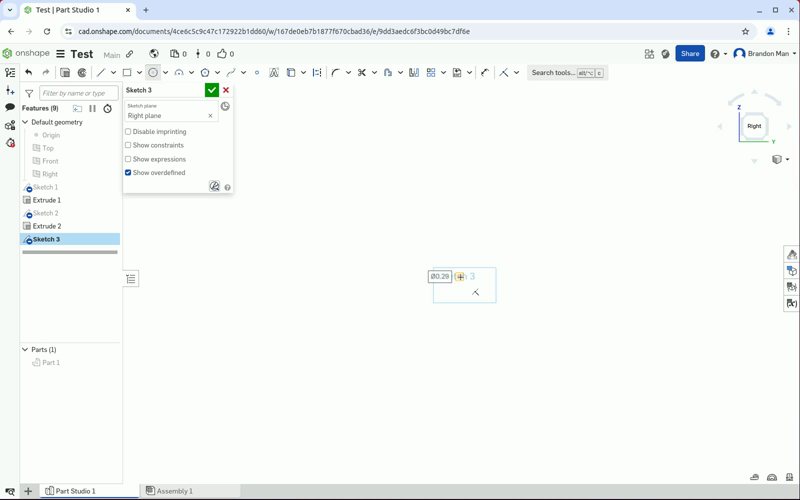
key(esc)
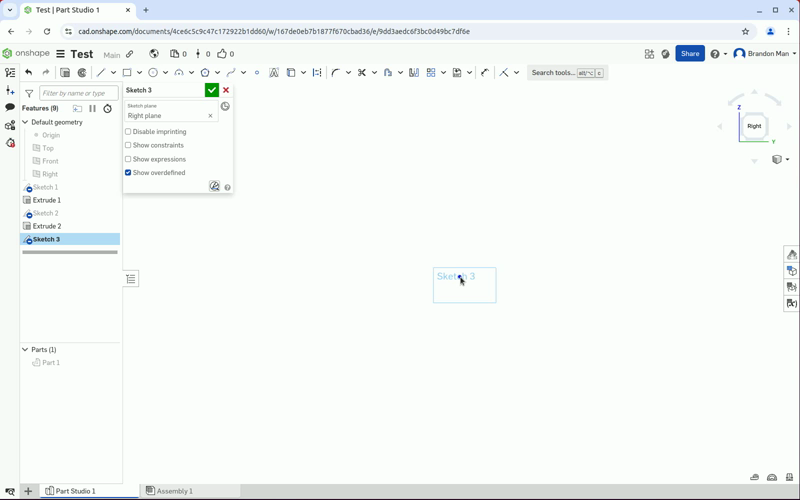
mouse_move(458, 277)
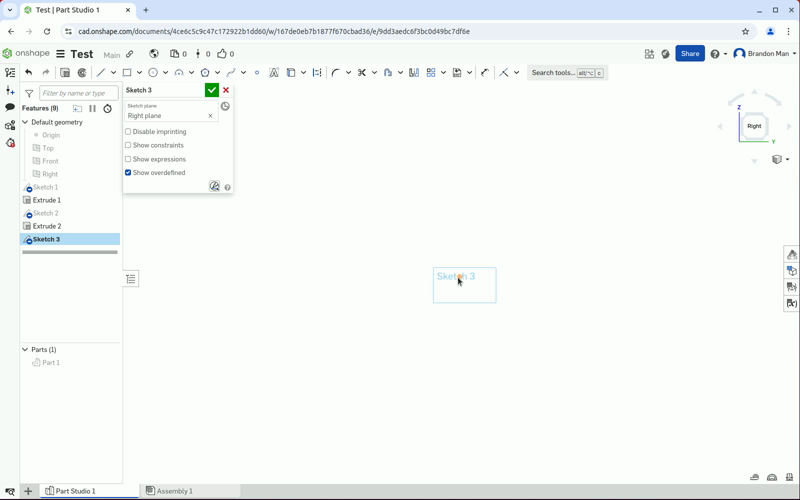
scroll(6)
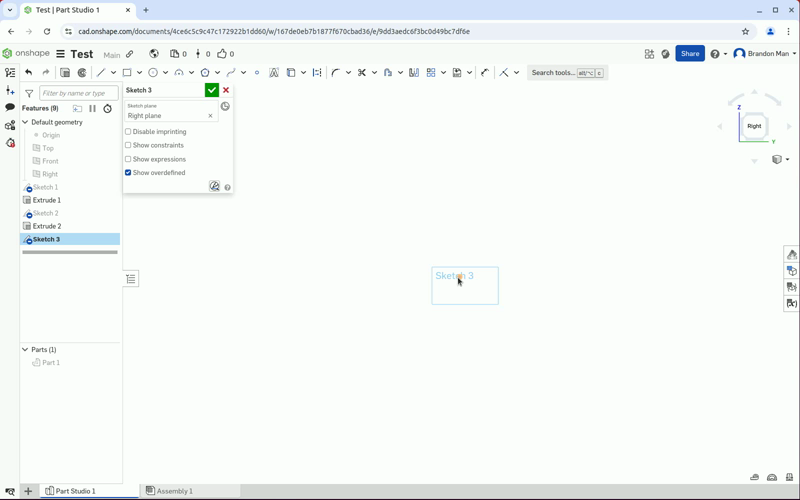
scroll(6)
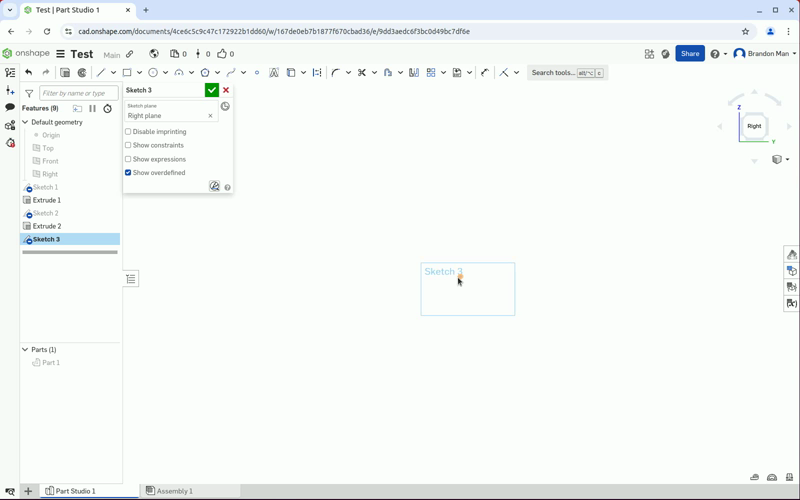
scroll(6)
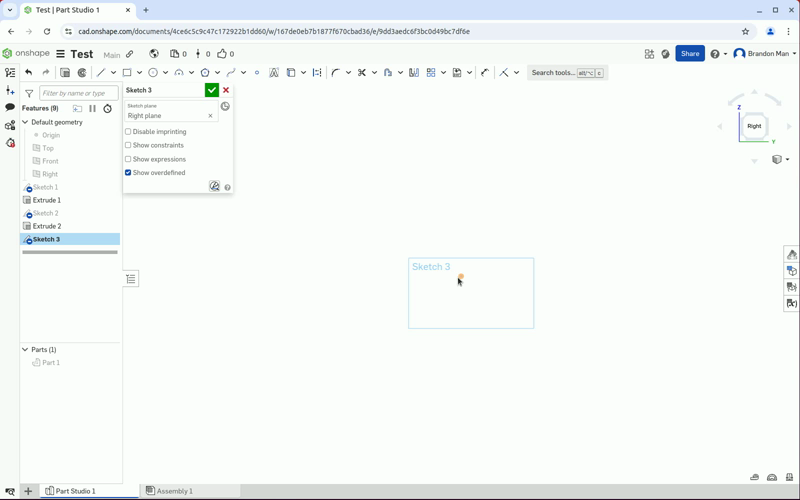
scroll(6)
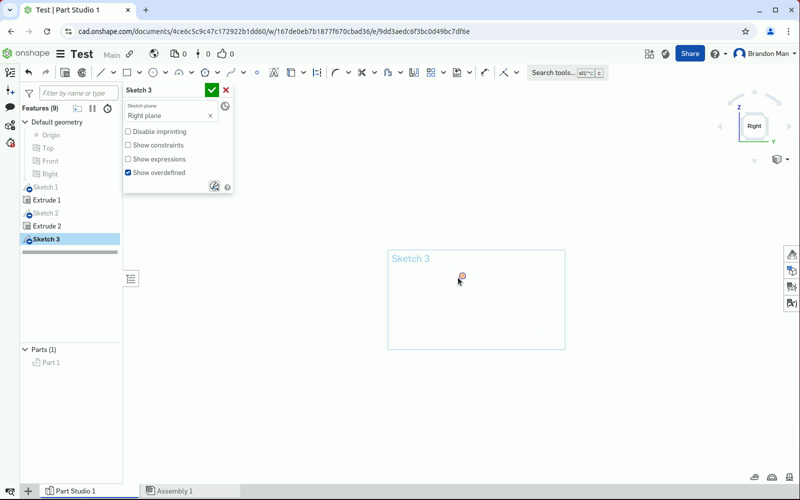
scroll(6)
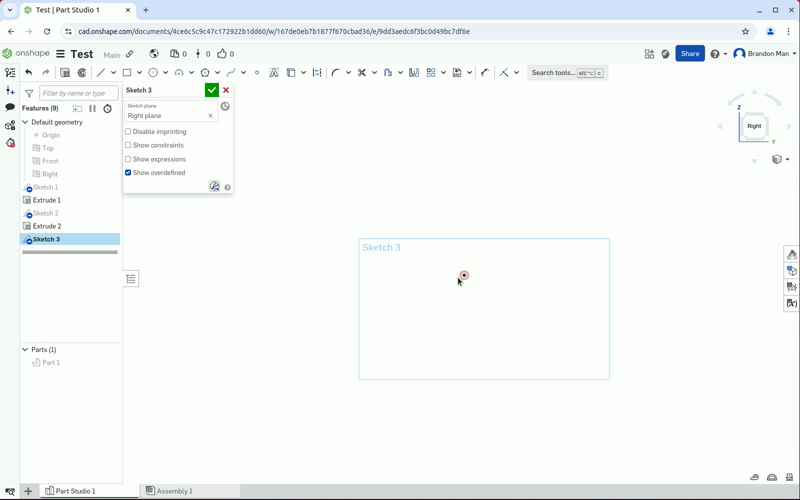
scroll(6)
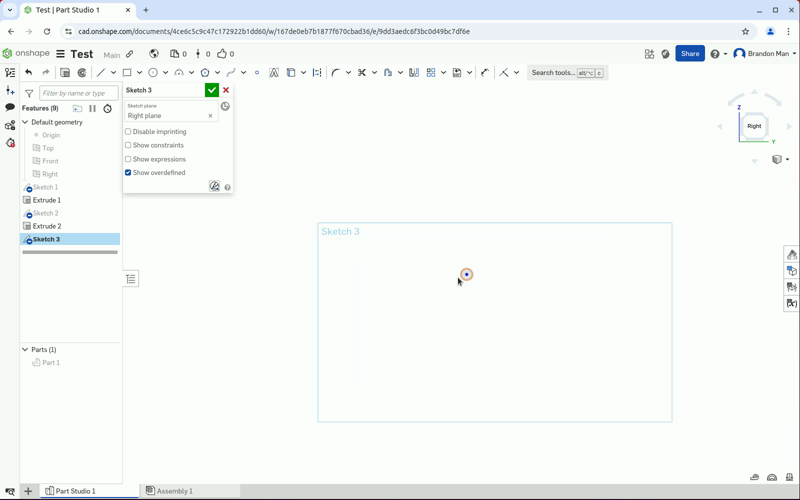
scroll(6)
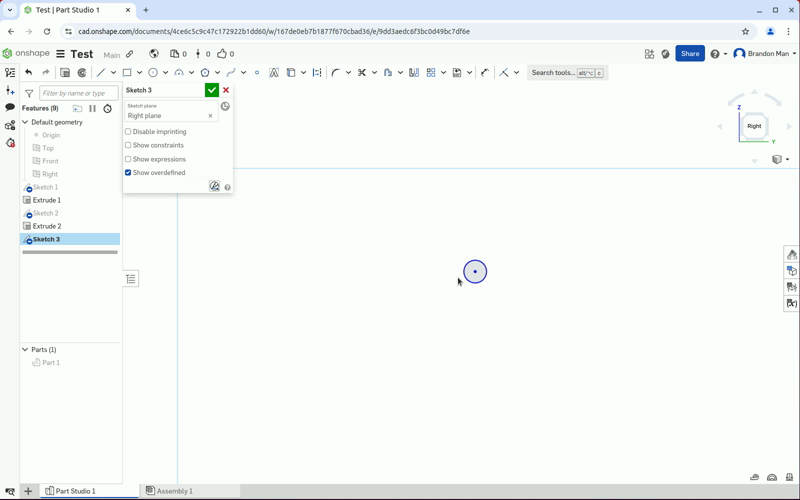
click(458, 277)
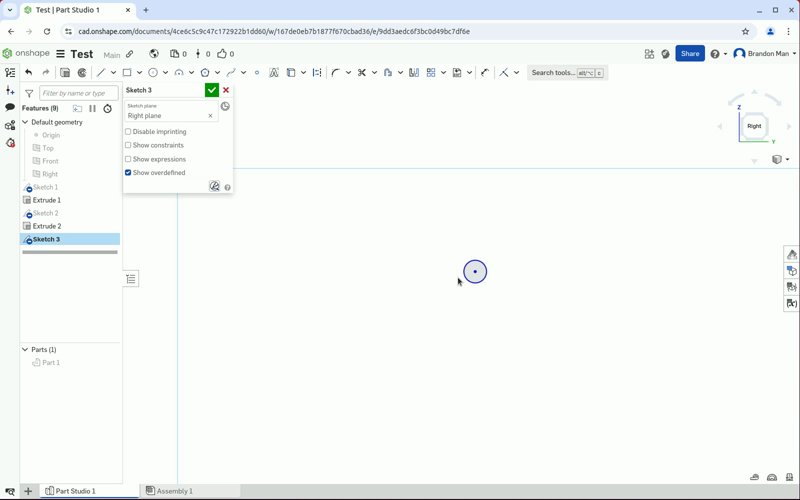
scroll(-6)
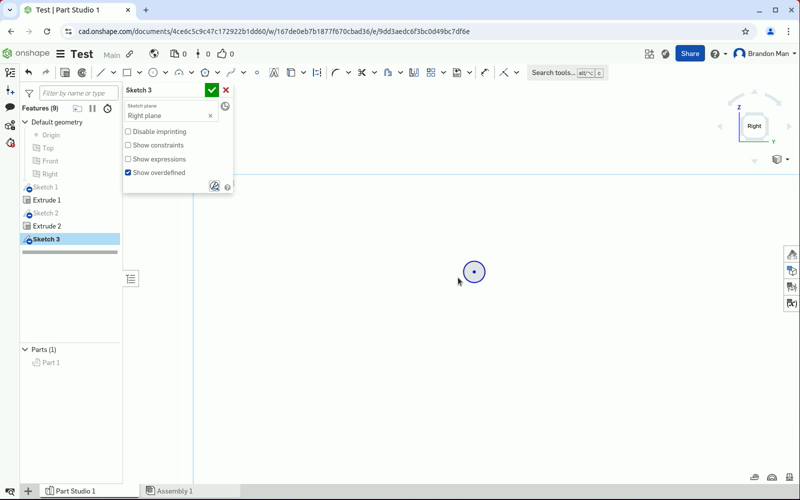
scroll(-6)
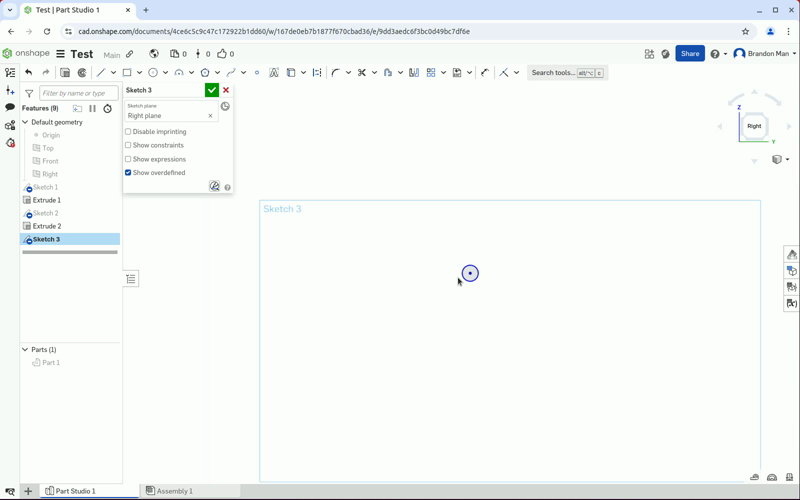
scroll(-6)
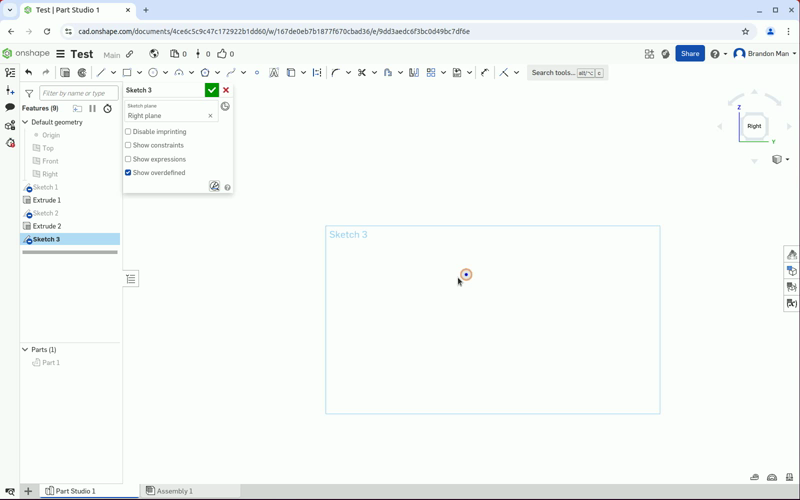
scroll(-6)
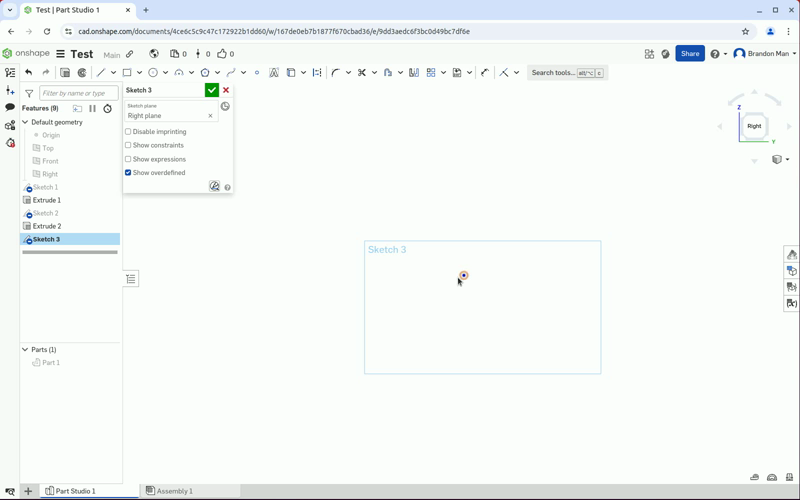
scroll(-6)
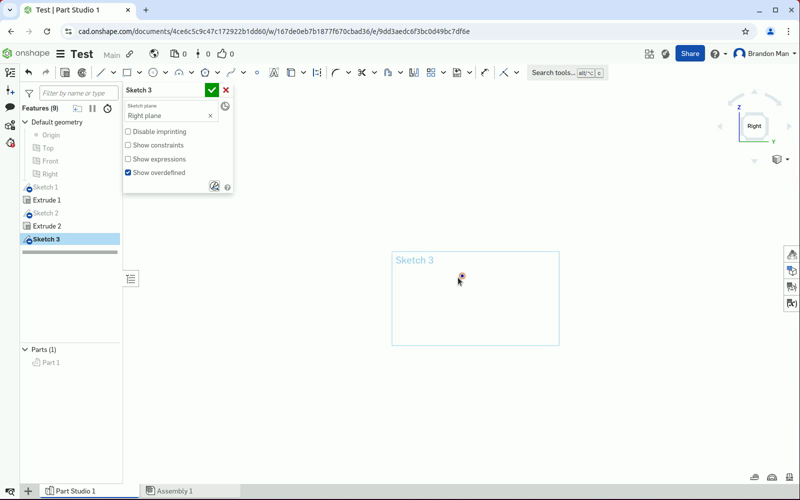
scroll(-6)
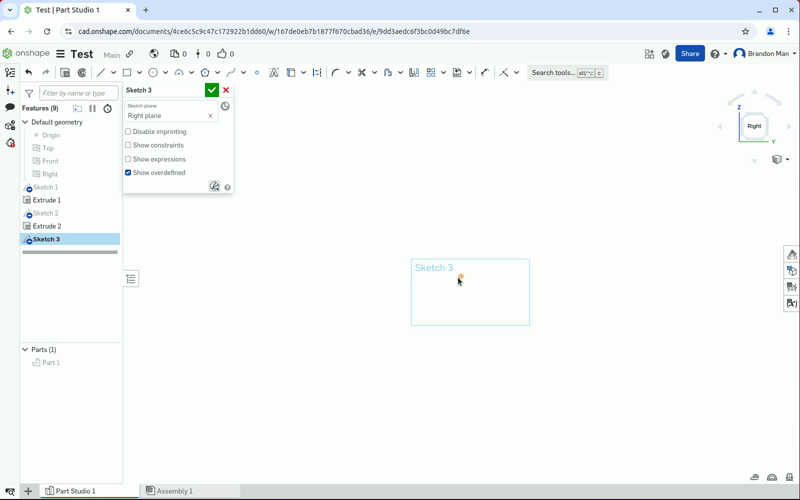
scroll(-6)
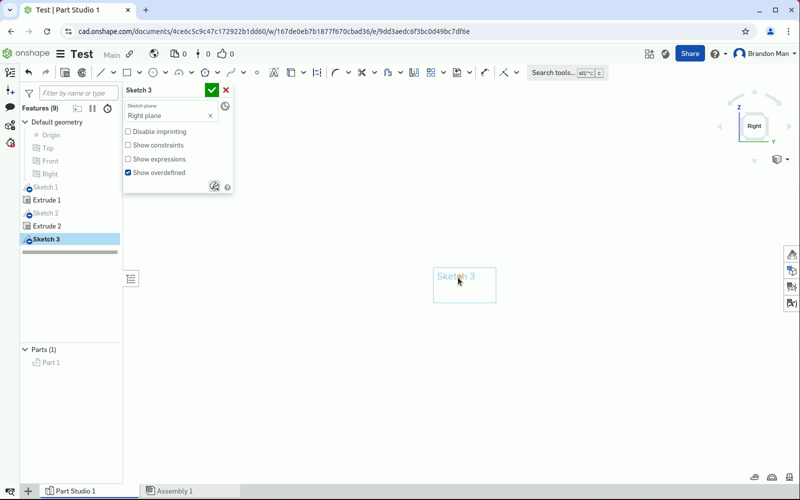
mouse_move(73, 352)
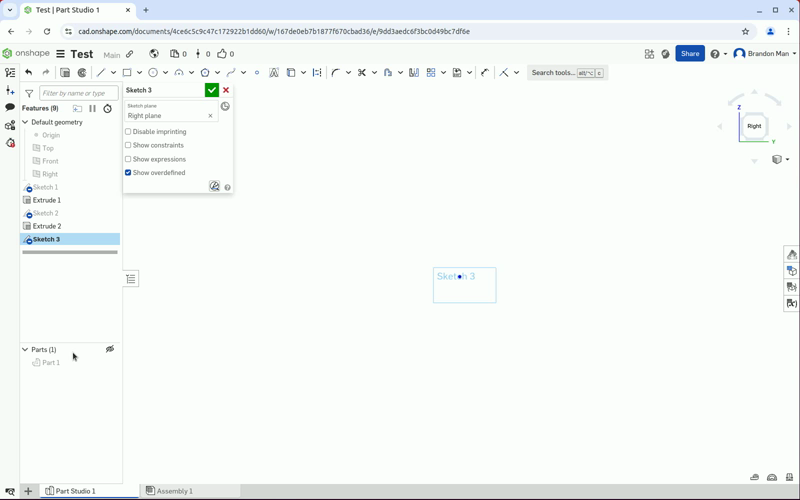
key(shift+y)
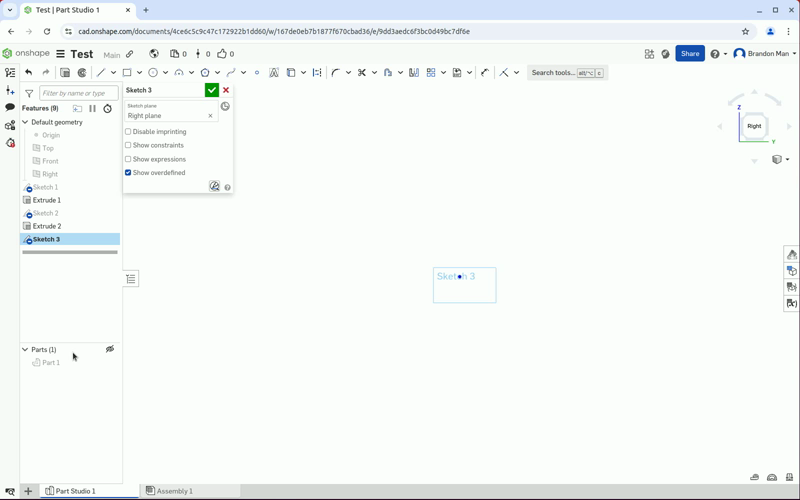
key(shift+e)
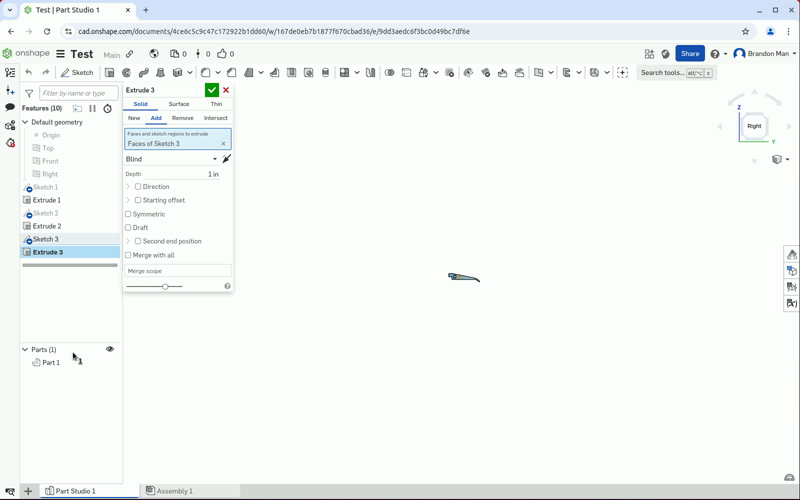
mouse_move(143, 106)
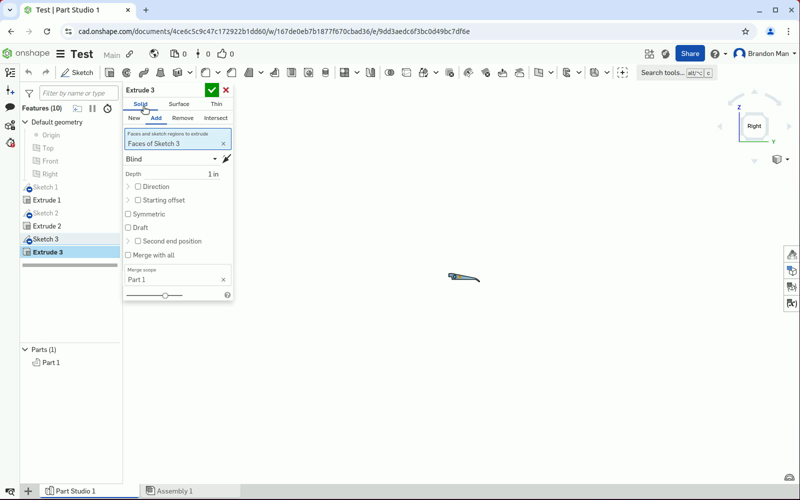
click(143, 106)
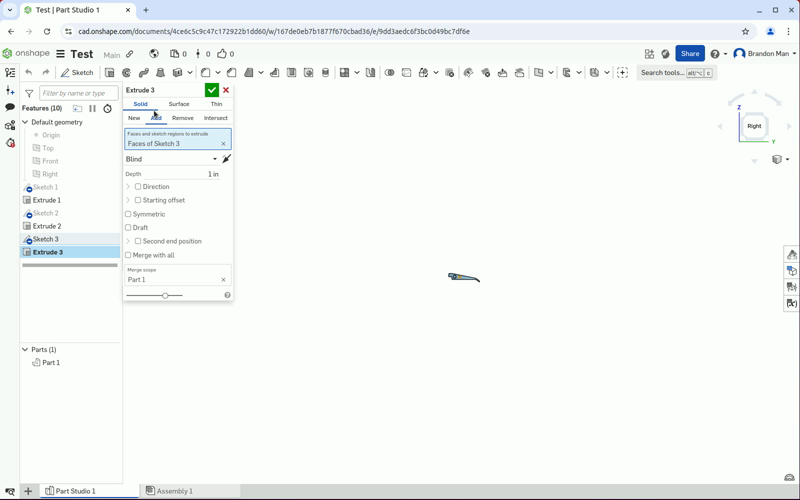
mouse_move(186, 120)
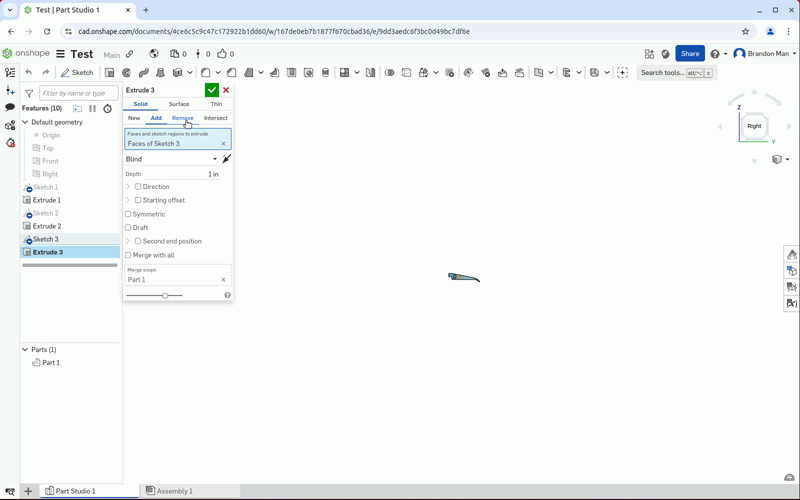
click(186, 120)
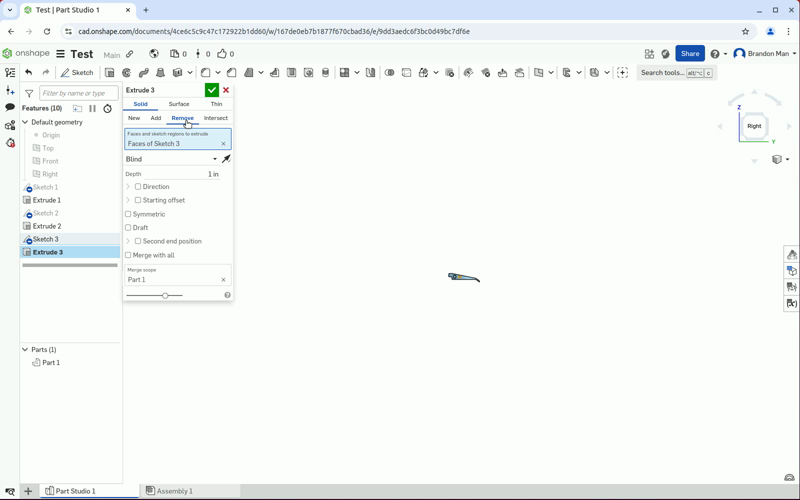
key(tab, 4)
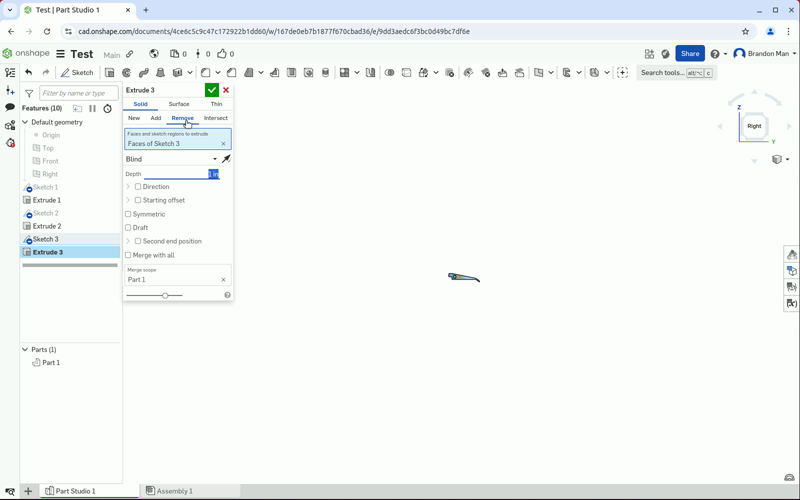
text(0.722)
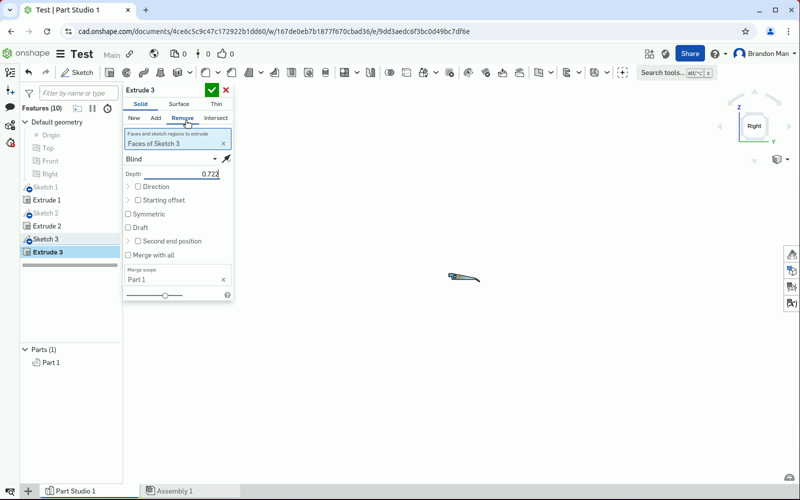
key(tab, 6)
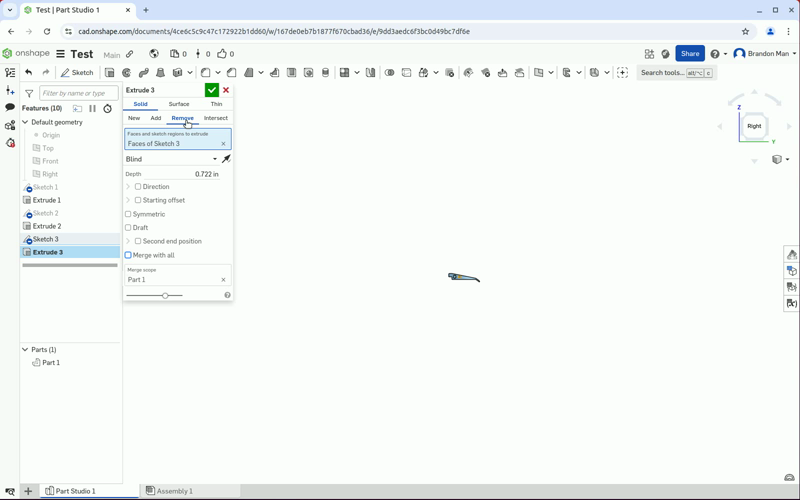
key(space)
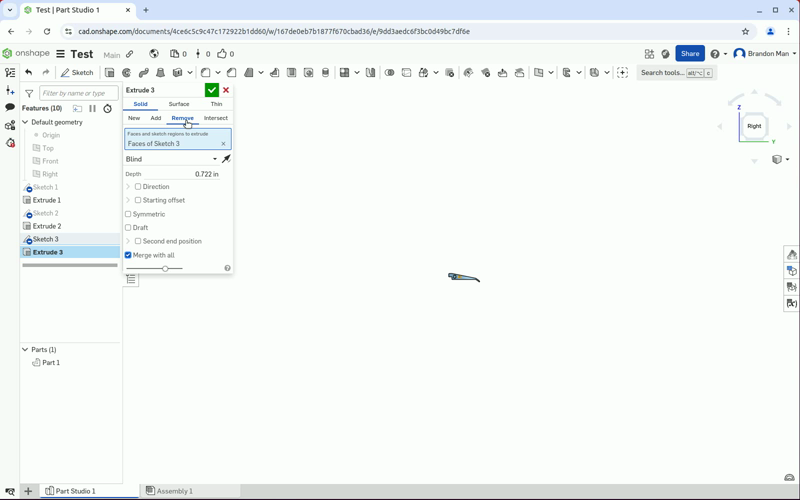
key(enter)
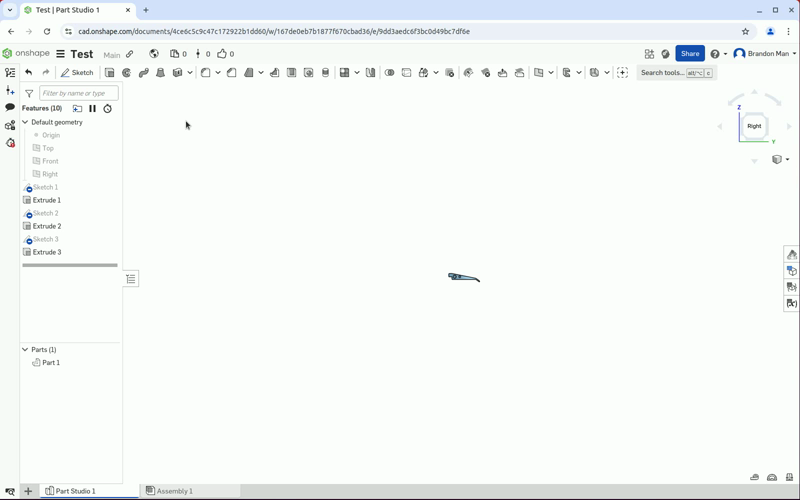
key(shift+h)
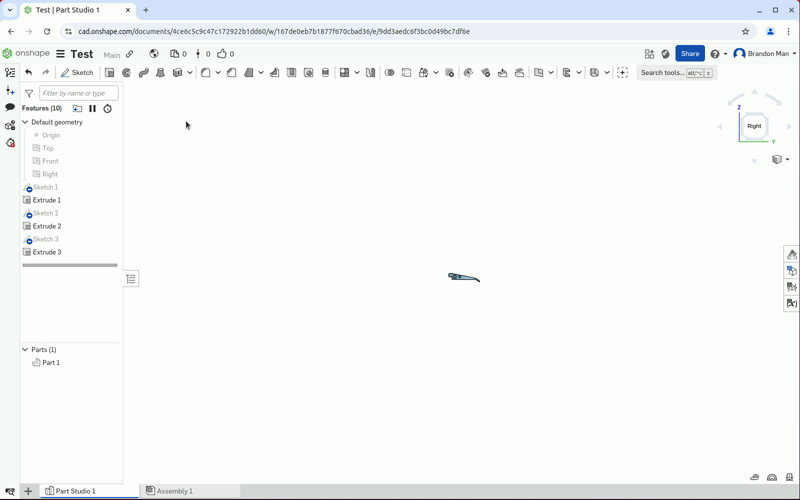
key(shift+h)
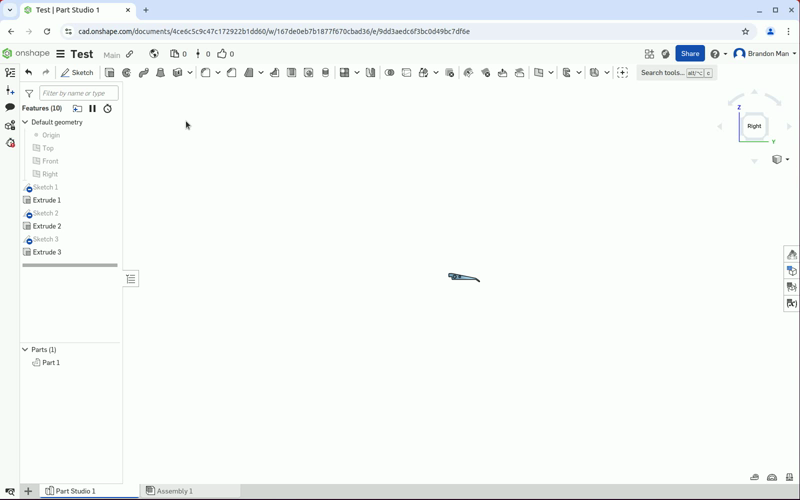
mouse_move(73, 189)
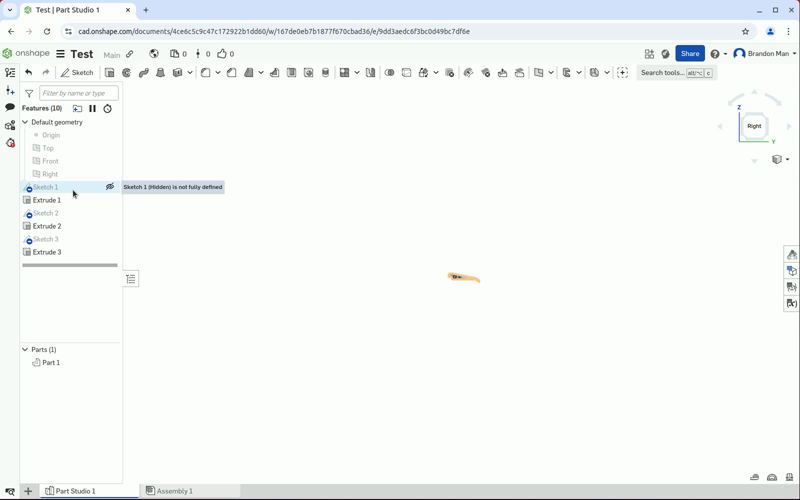
click(73, 189)
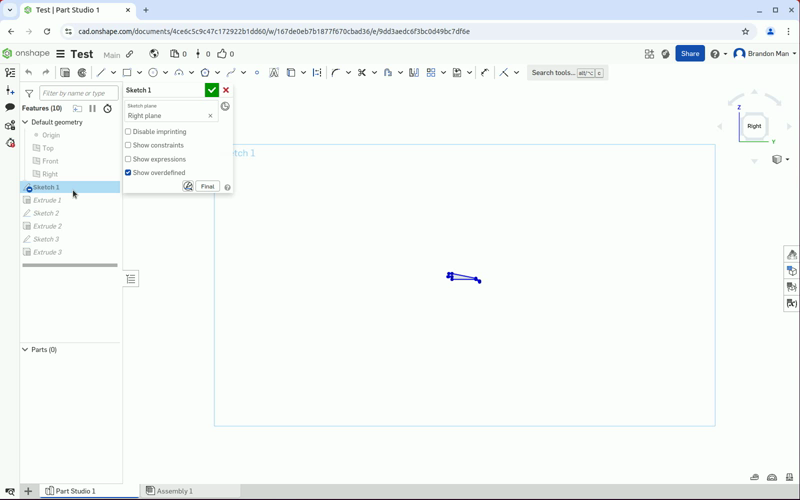
mouse_move(229, 92)
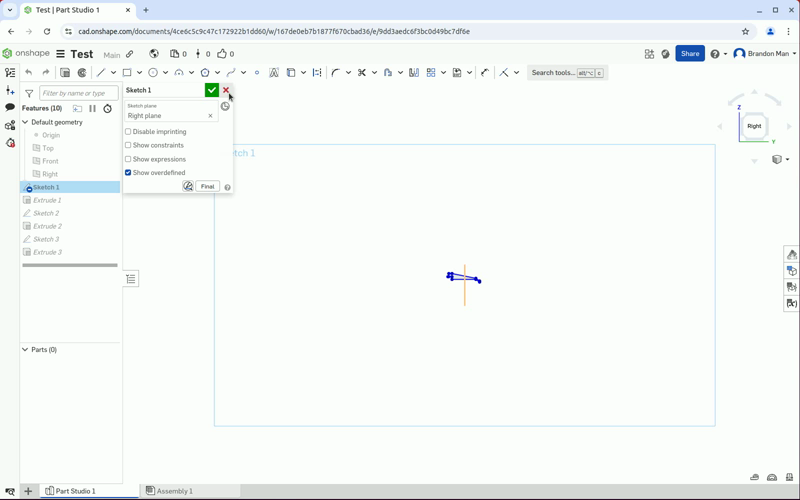
click(229, 92)
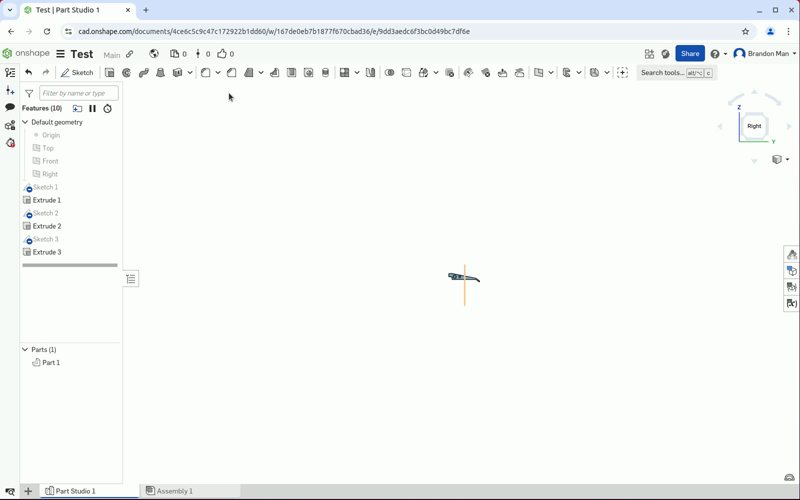
mouse_move(541, 75)
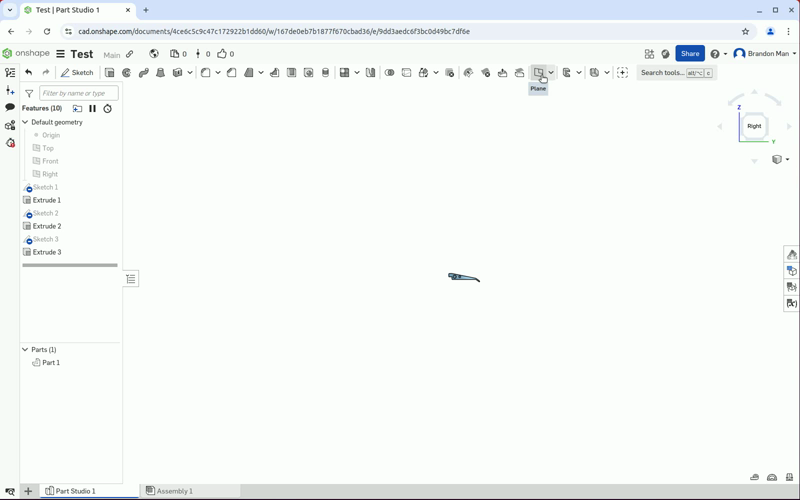
click(541, 75)
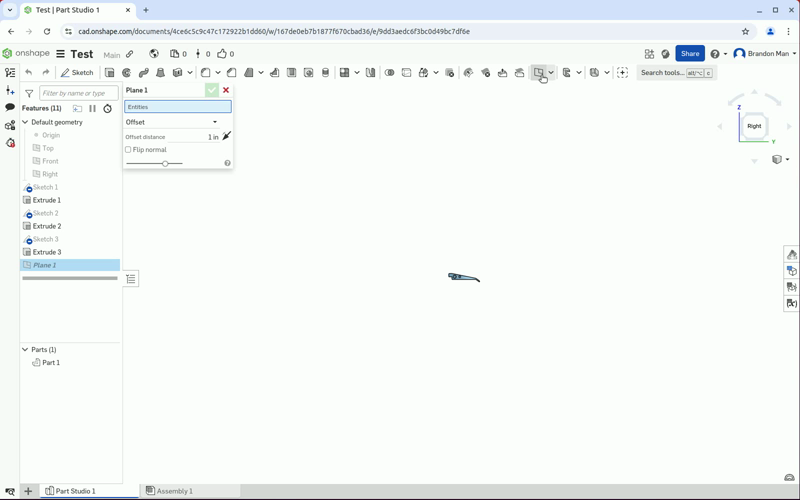
mouse_move(73, 176)
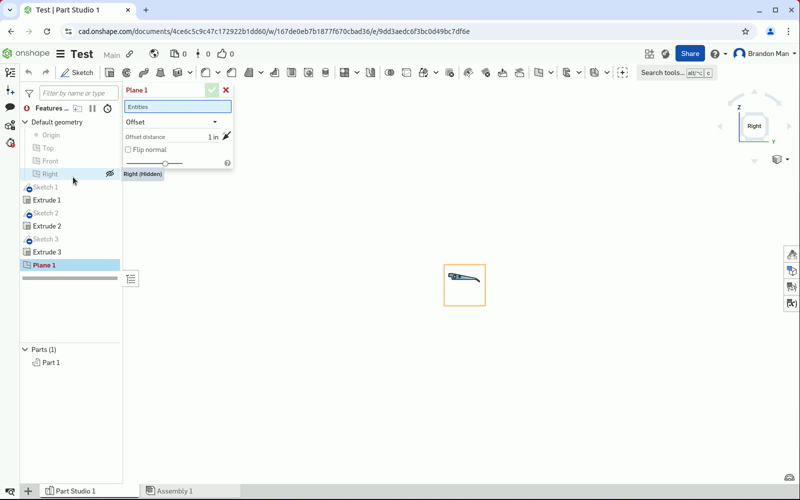
click(73, 176)
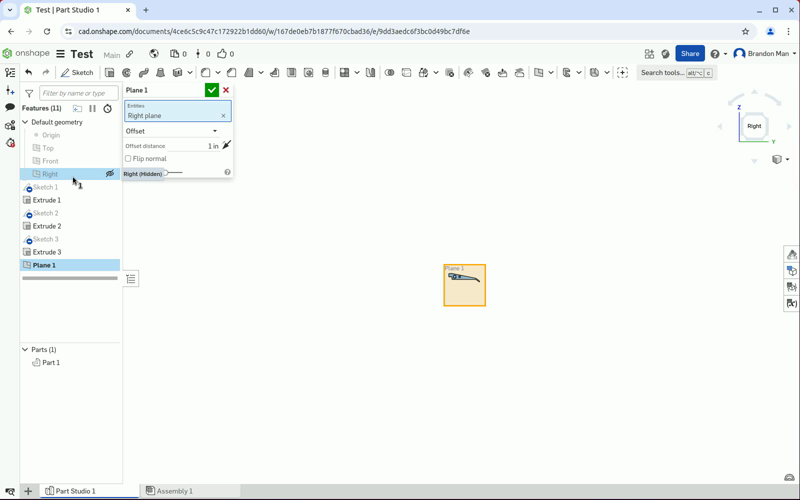
key(tab, 2)
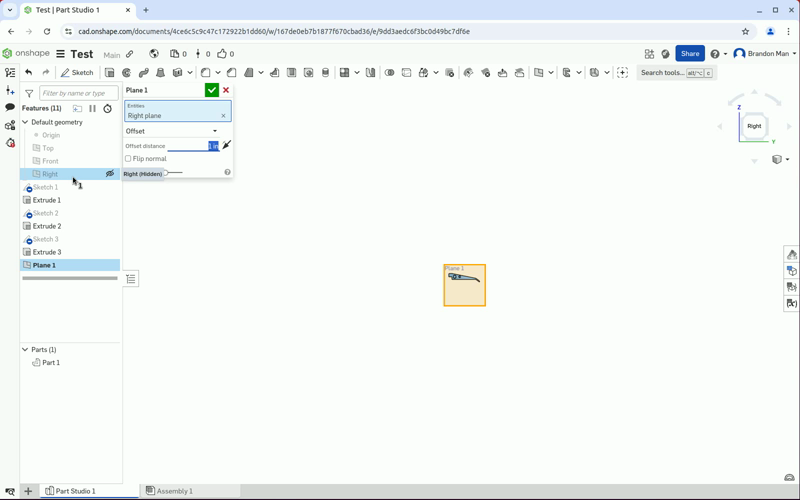
text(23.108)
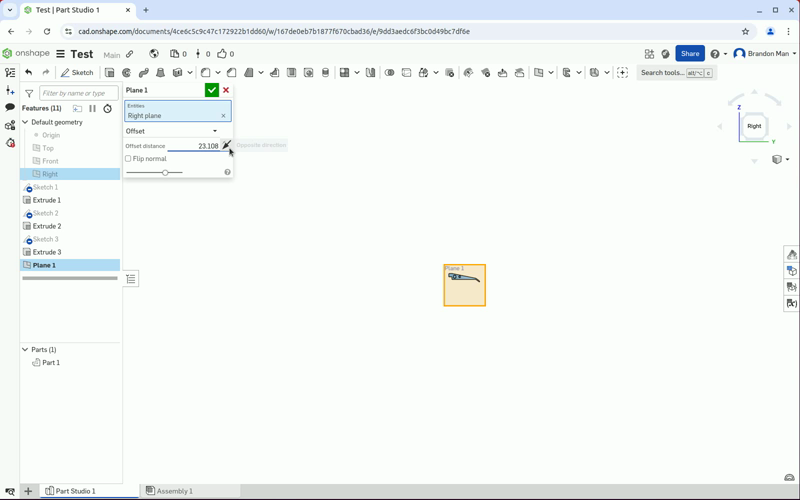
mouse_move(229, 147)
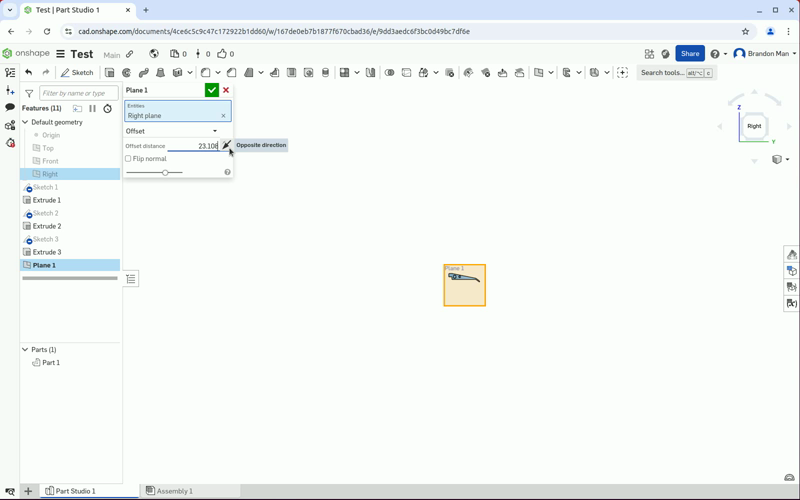
click(229, 147)
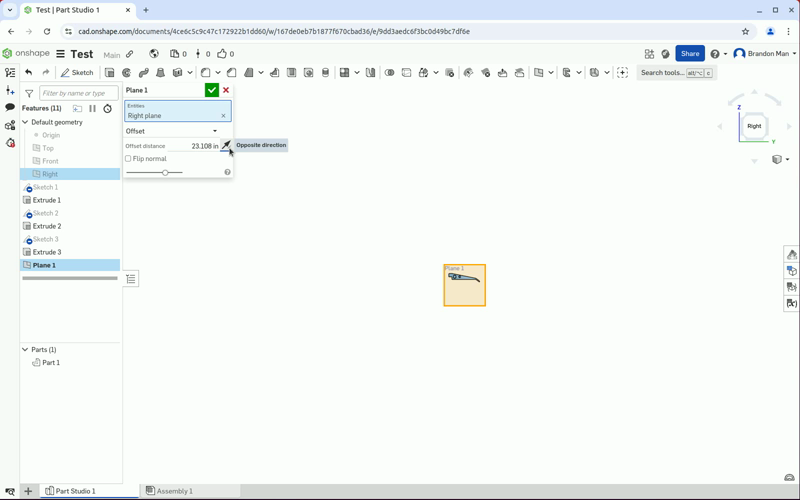
key(enter, 2)
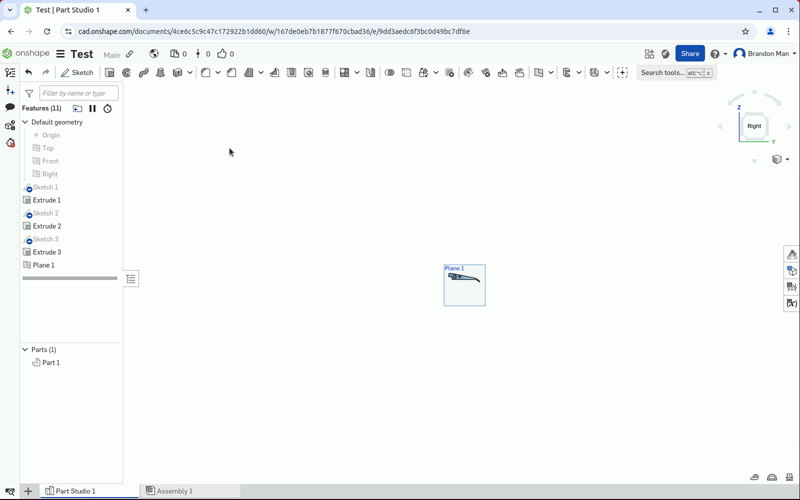
key(shift+s)
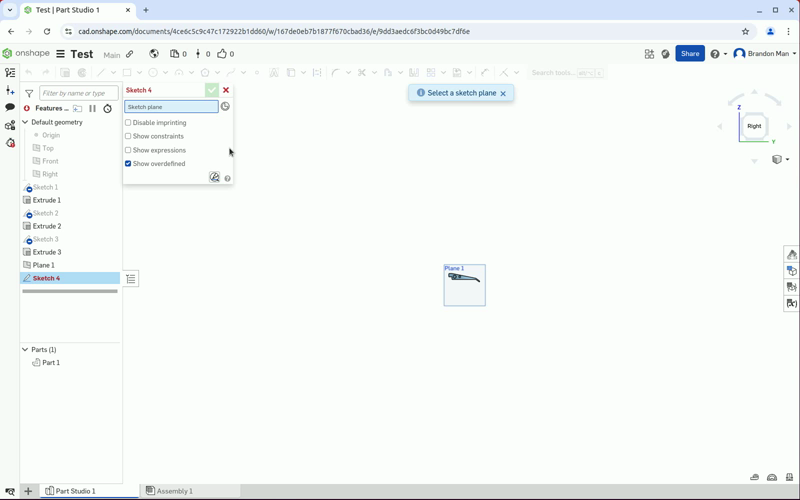
mouse_move(73, 267)
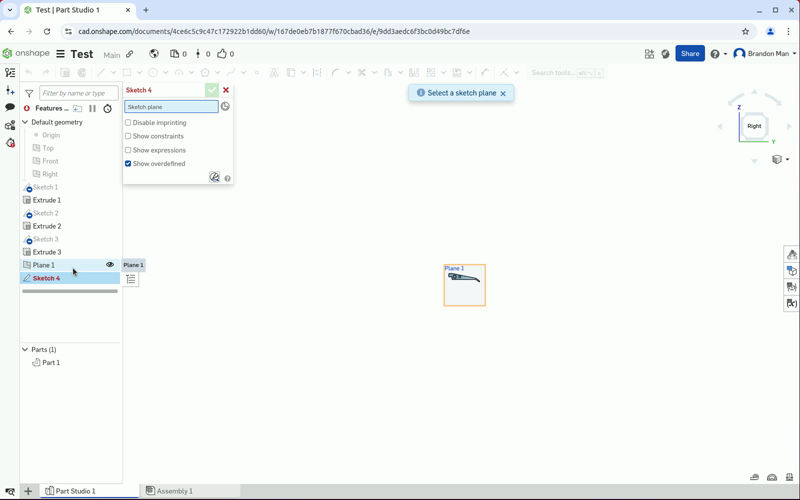
click(73, 267)
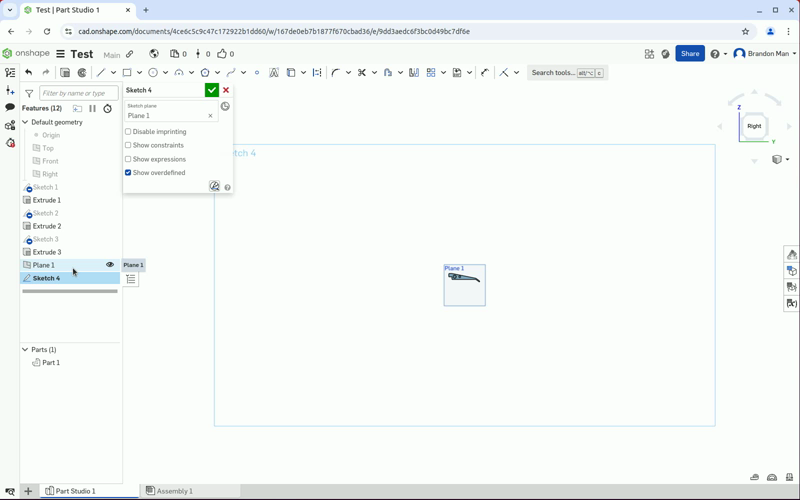
mouse_move(73, 352)
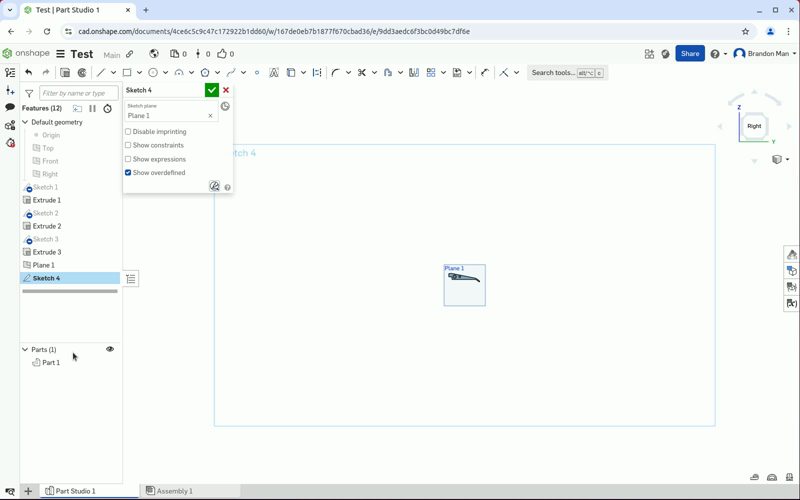
key(y)
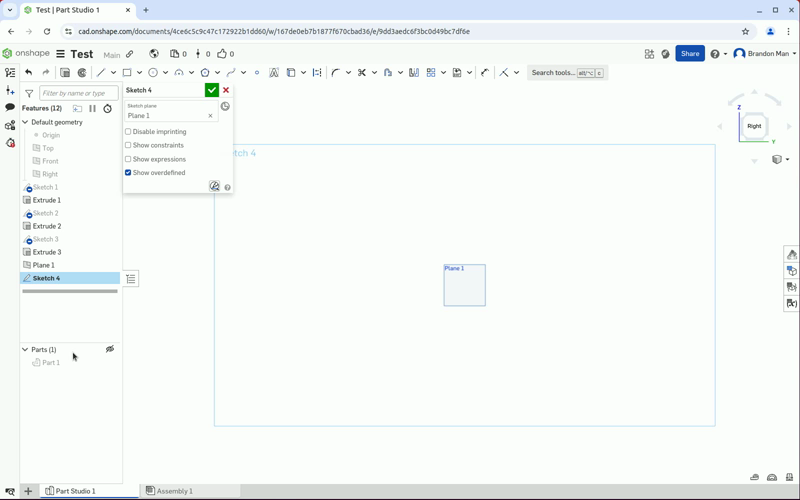
key(c)
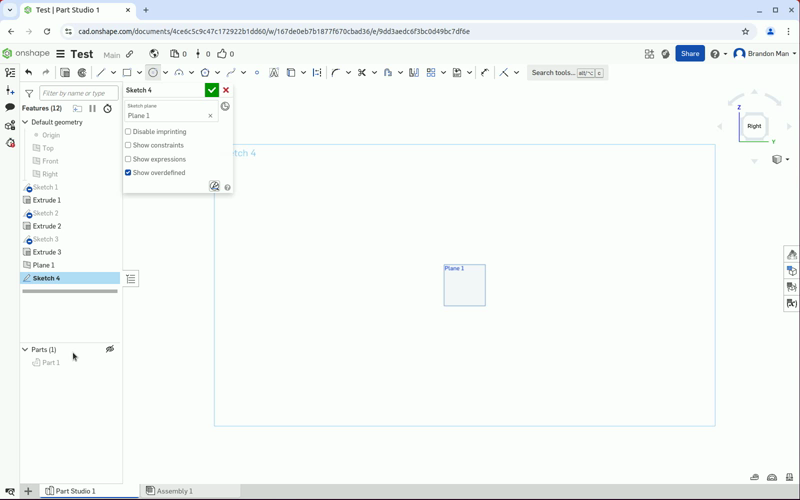
key_down(shift)
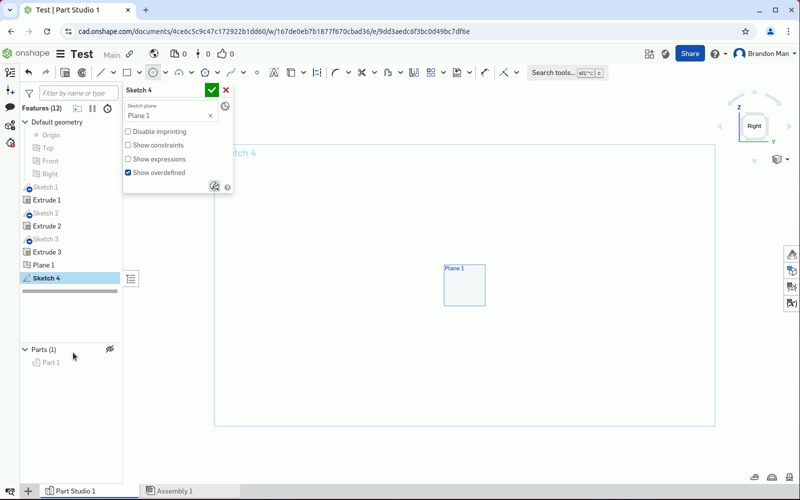
mouse_move(471, 276)
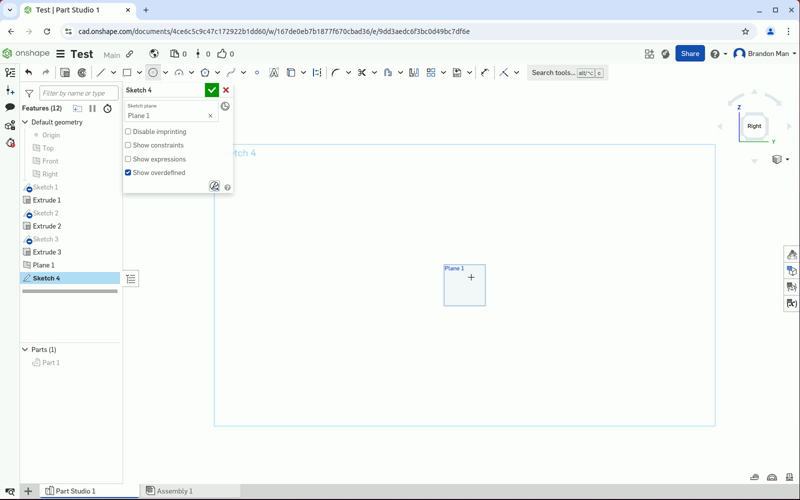
click(471, 276)
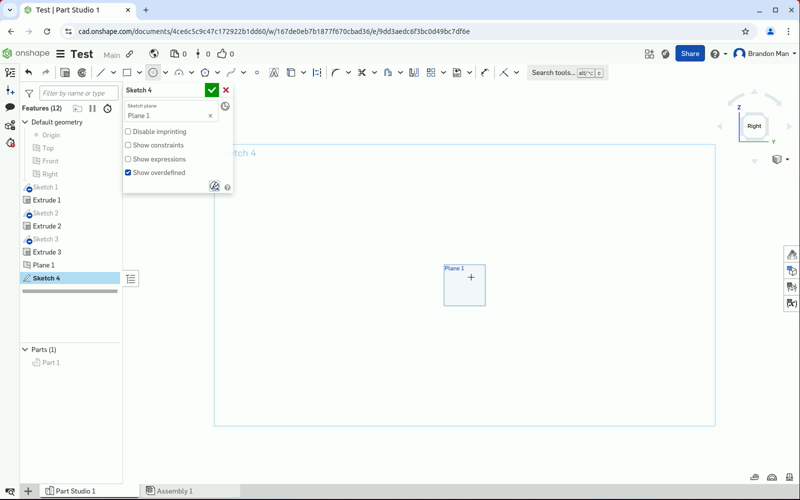
key_up(shift)
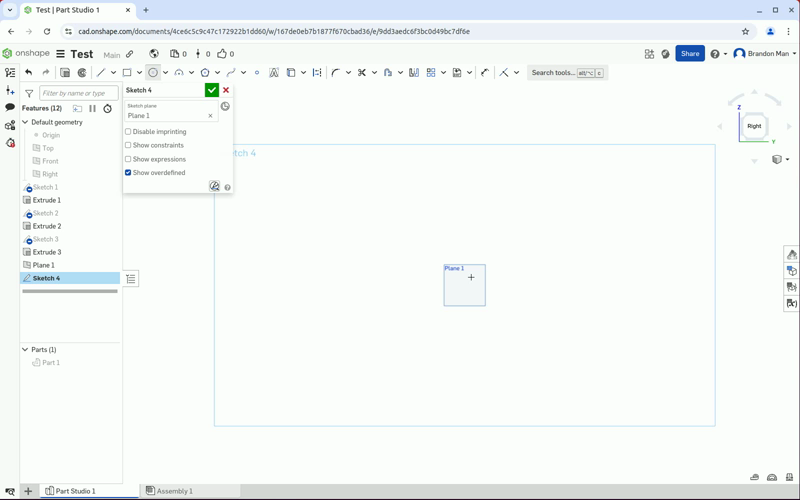
mouse_move(472, 276)
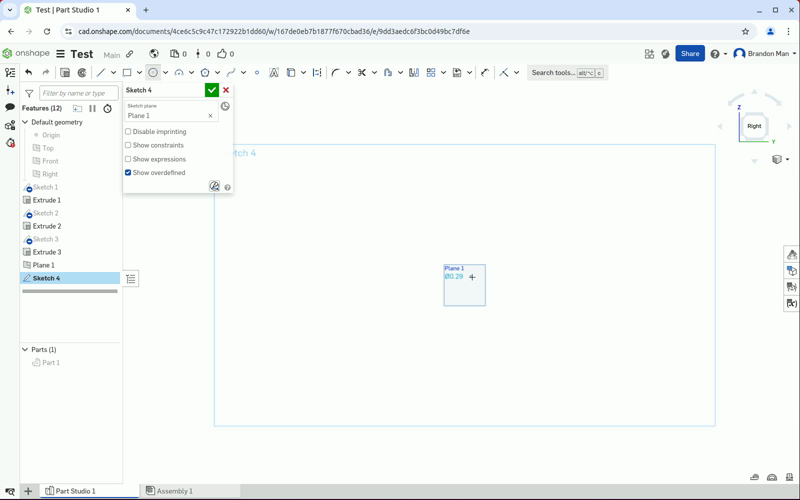
scroll(6)
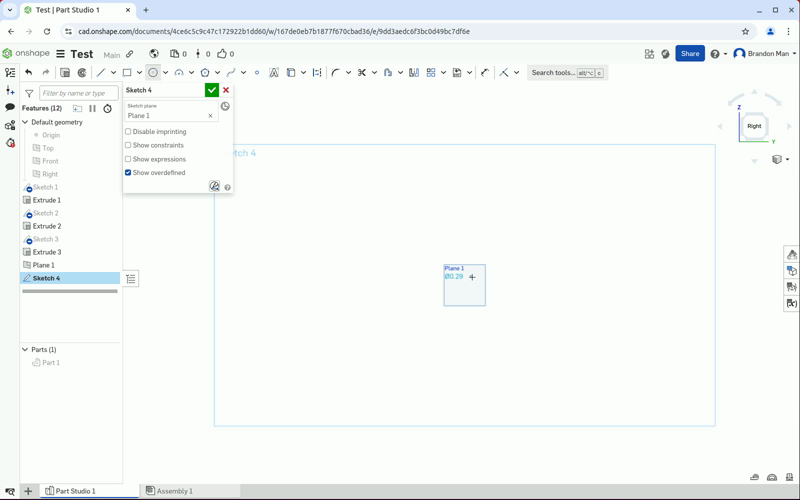
scroll(6)
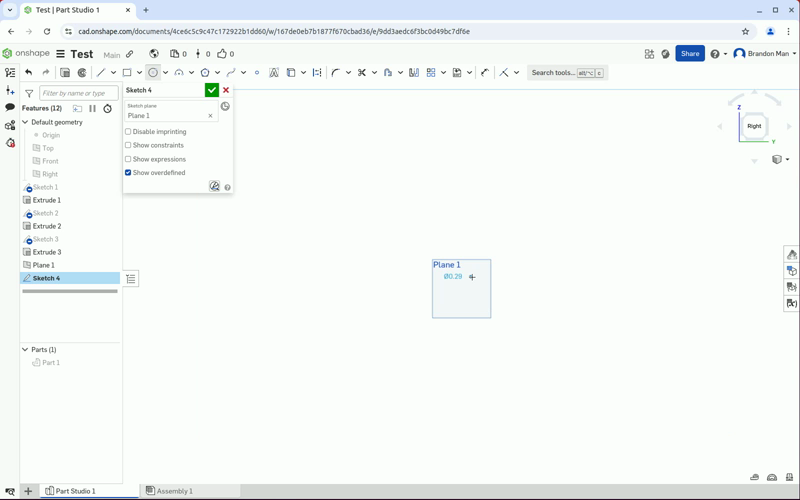
scroll(6)
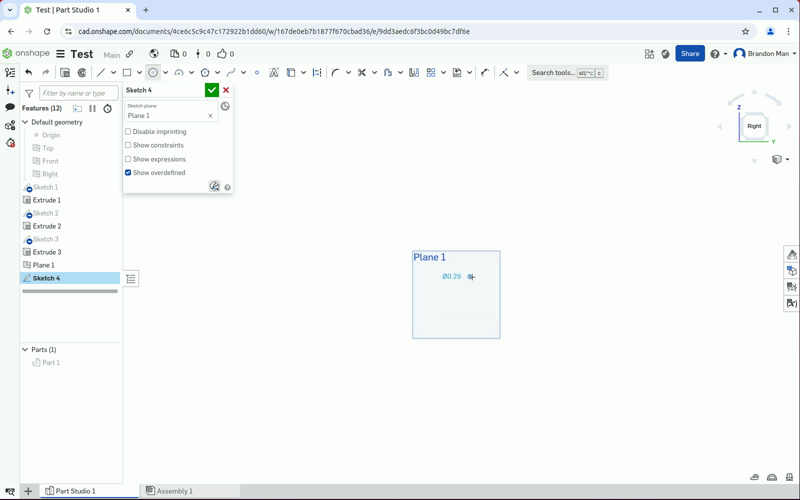
scroll(6)
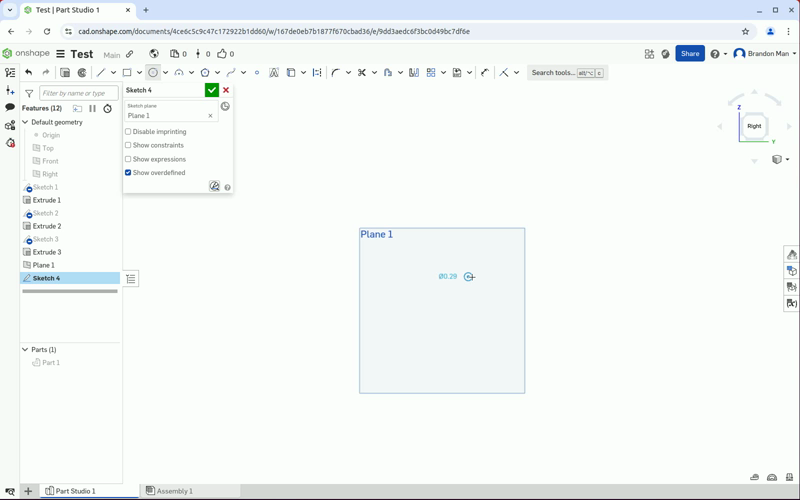
scroll(6)
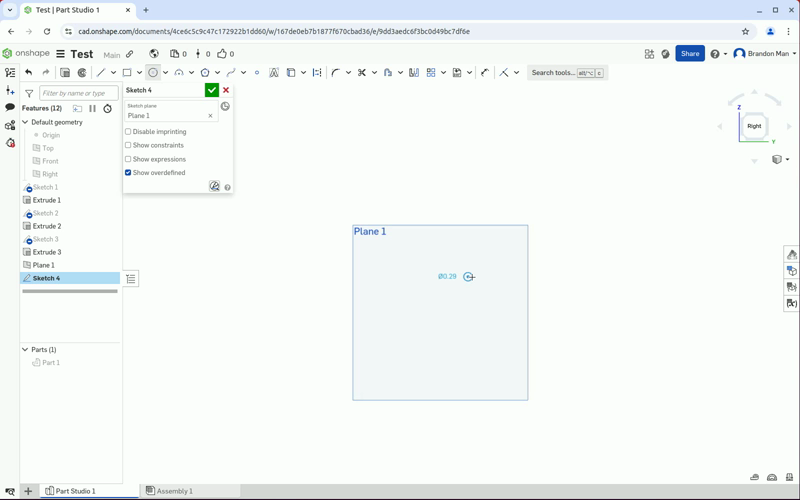
scroll(6)
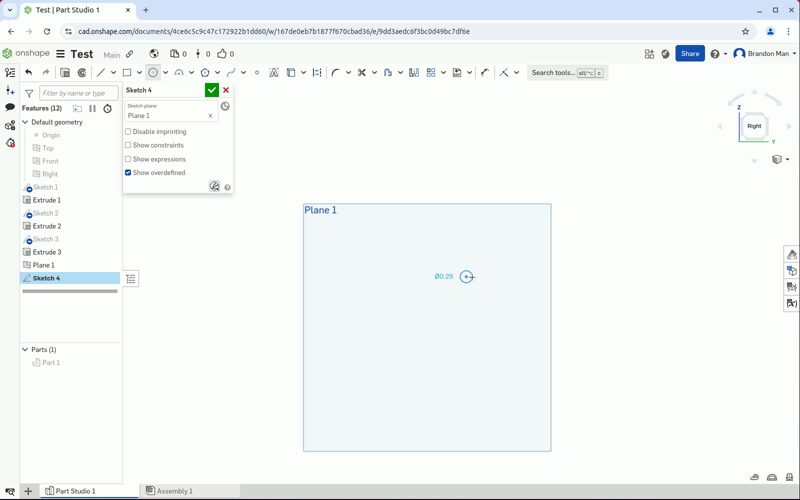
scroll(6)
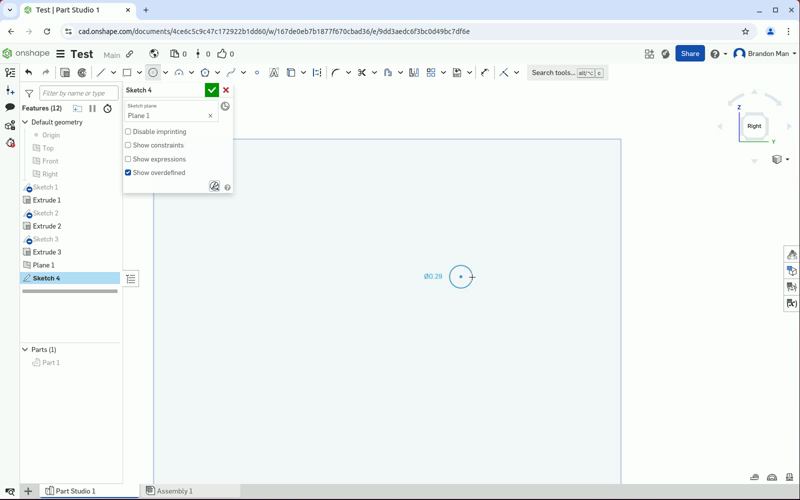
click(472, 276)
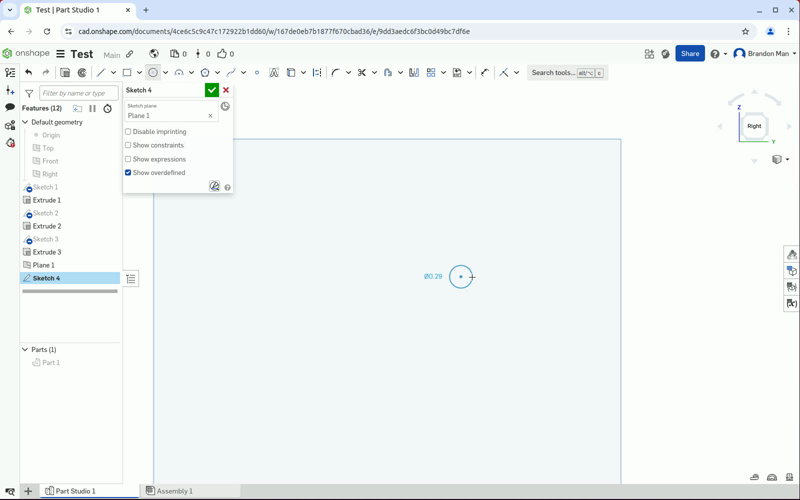
scroll(-6)
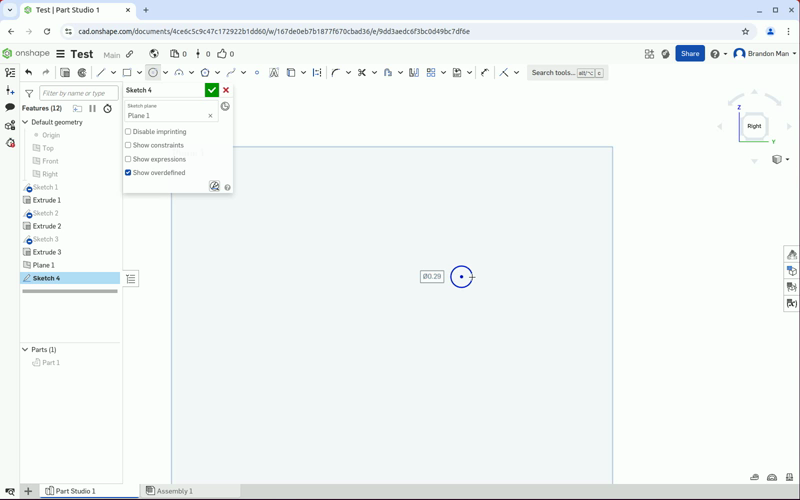
scroll(-6)
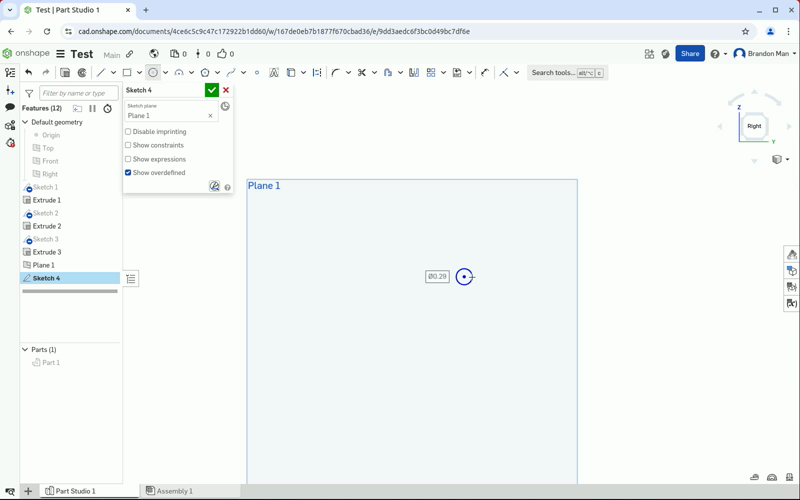
scroll(-6)
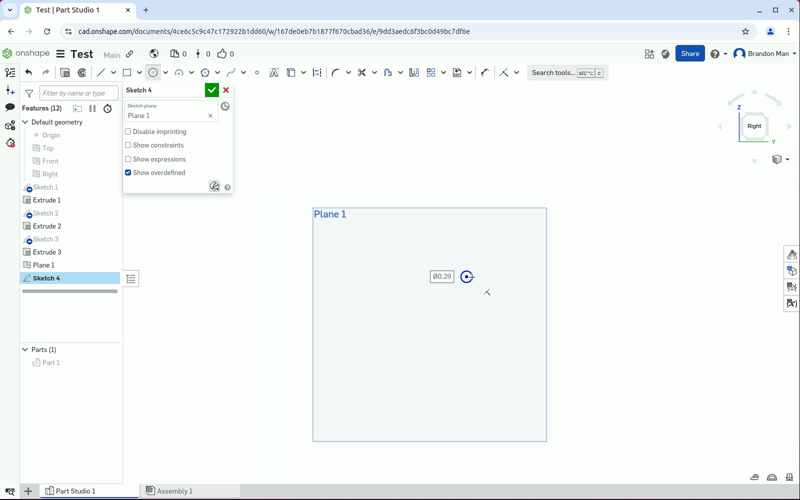
scroll(-6)
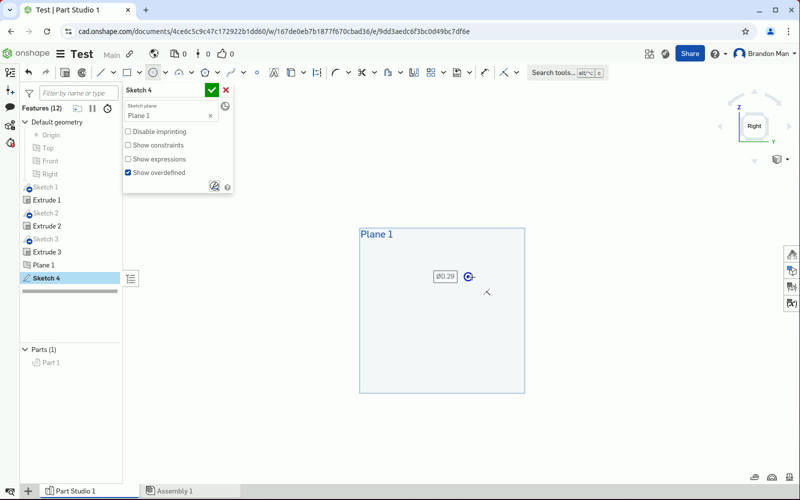
scroll(-6)
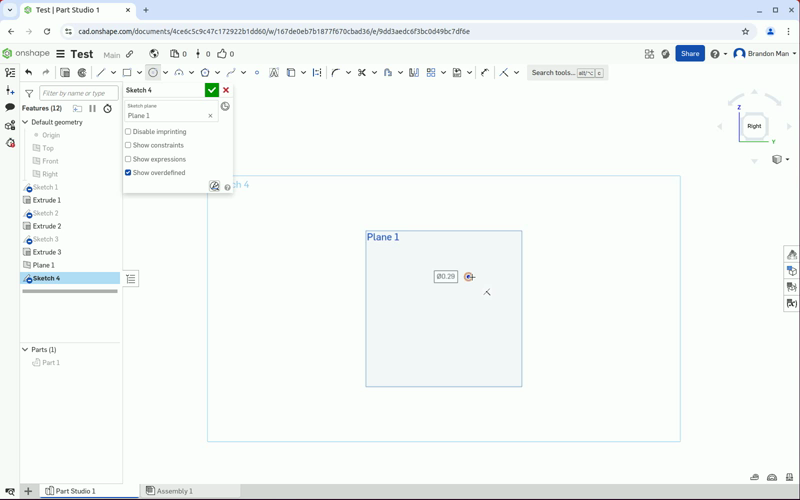
scroll(-6)
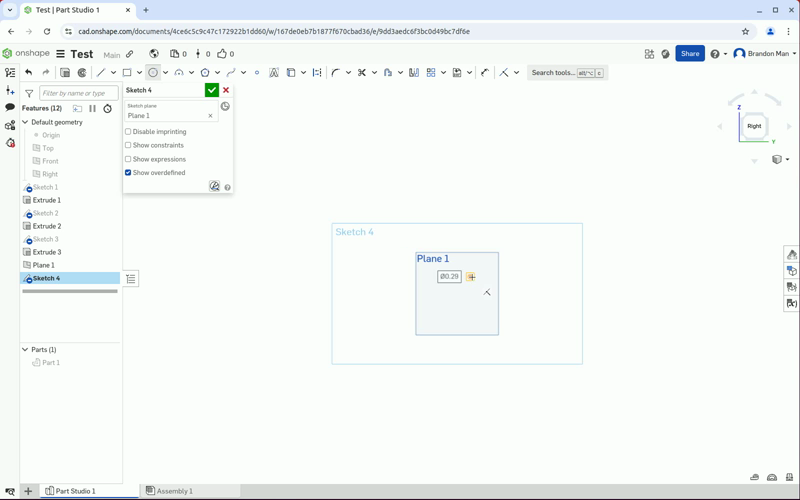
scroll(-6)
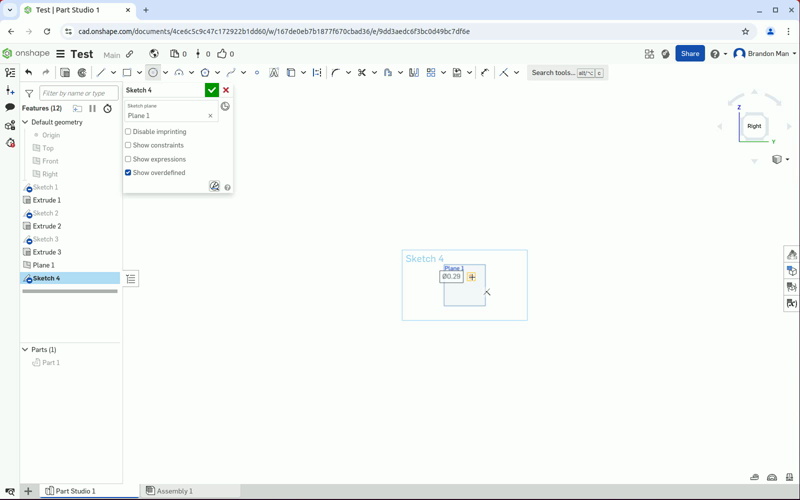
key(esc)
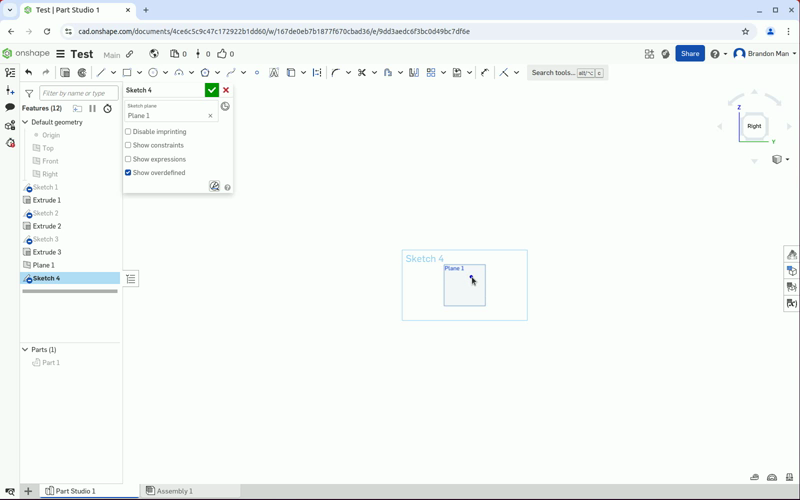
mouse_move(471, 276)
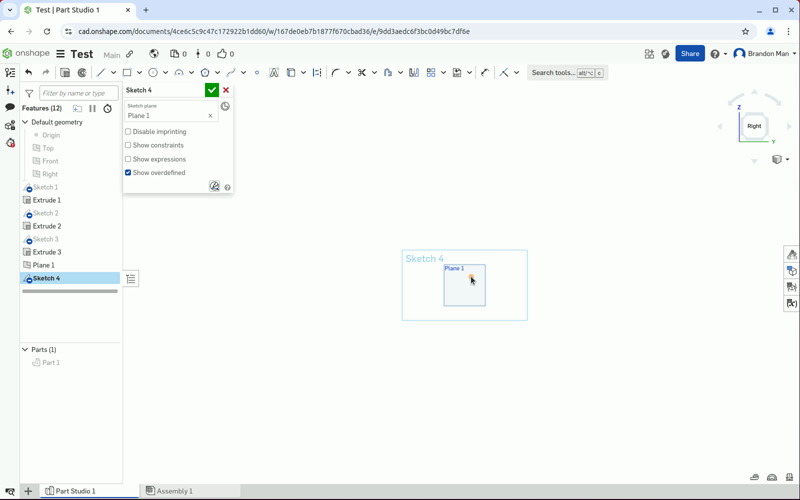
scroll(6)
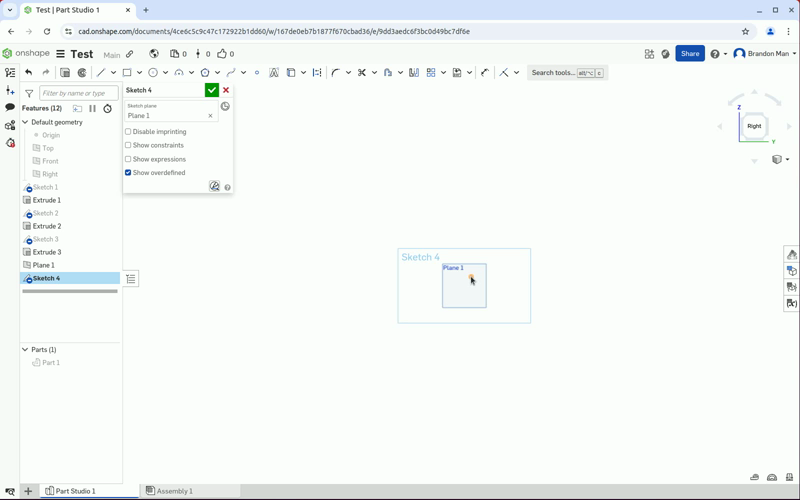
scroll(6)
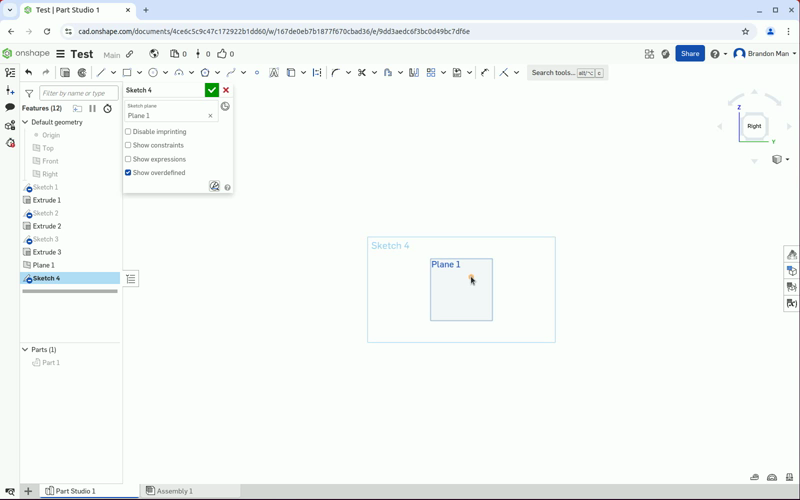
scroll(6)
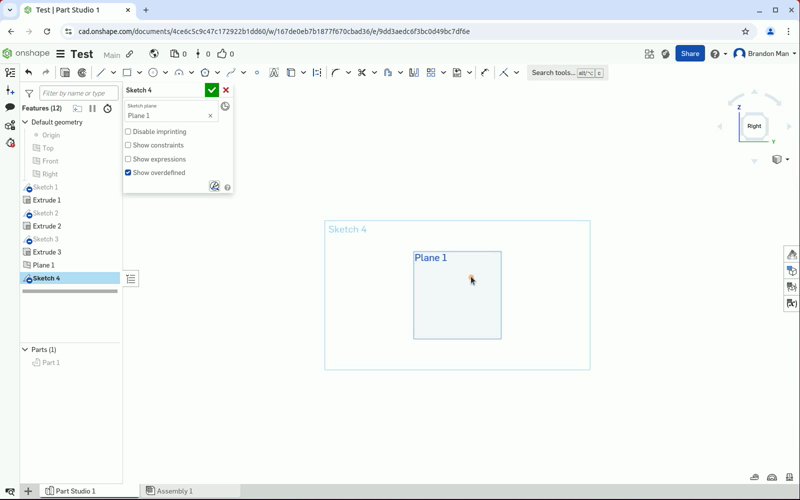
scroll(6)
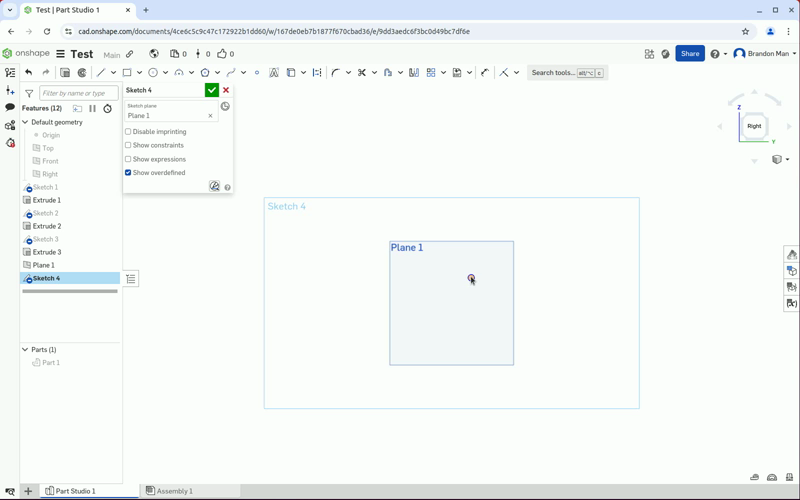
scroll(6)
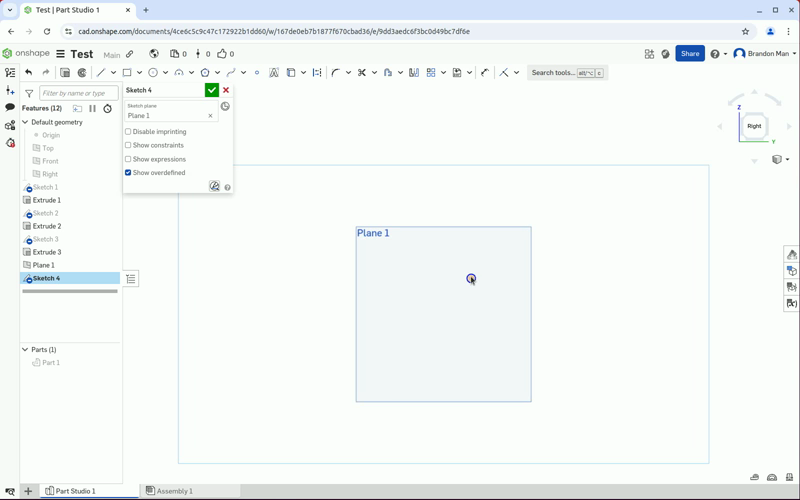
scroll(6)
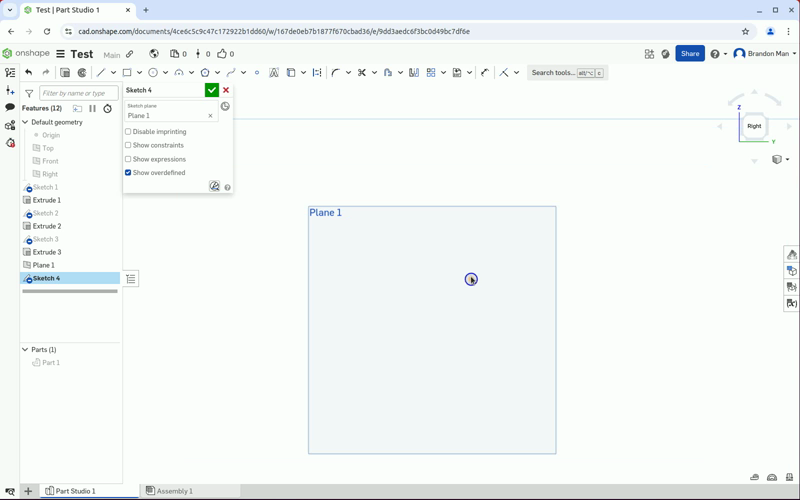
scroll(6)
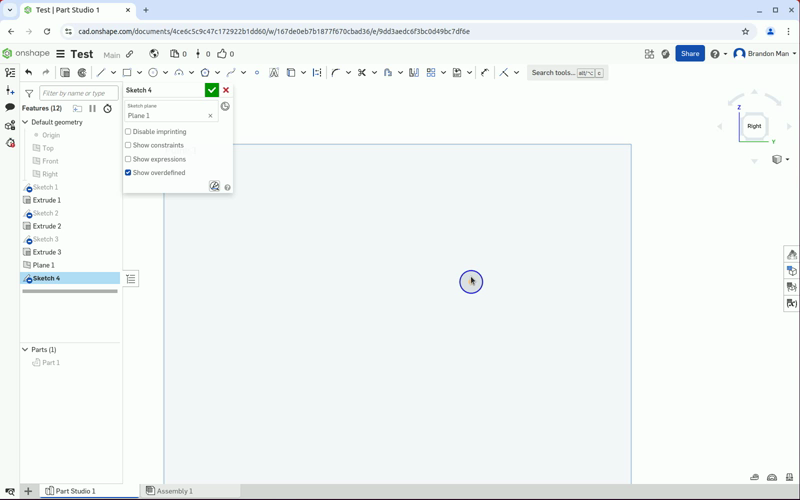
click(471, 276)
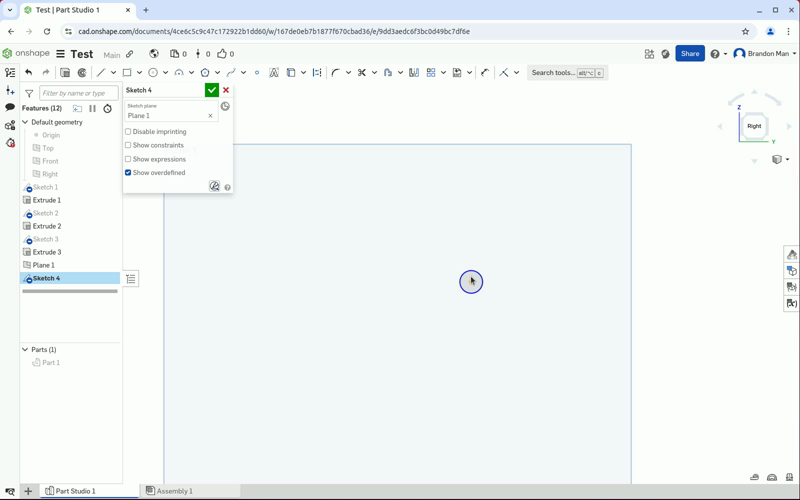
scroll(-6)
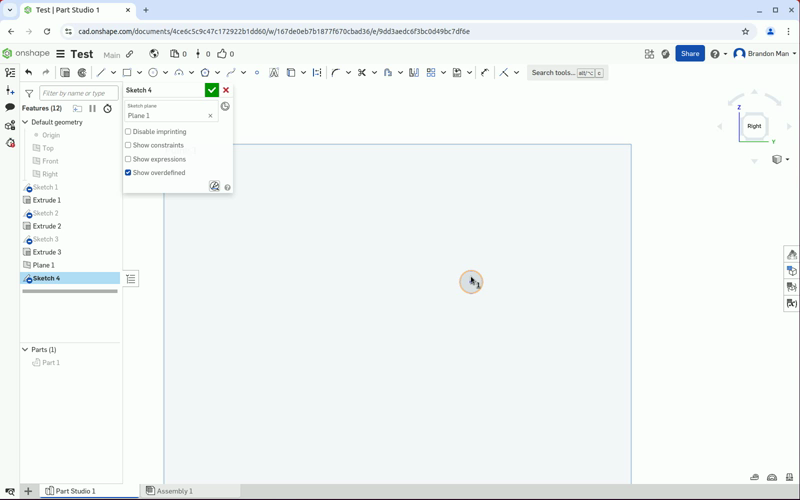
scroll(-6)
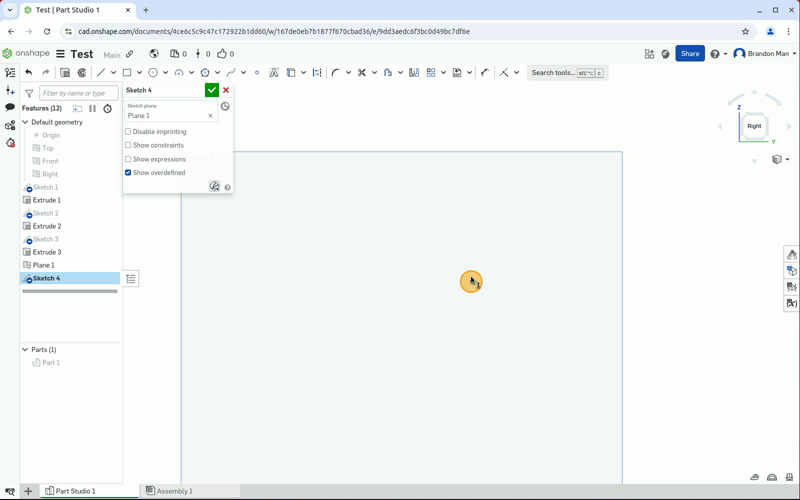
scroll(-6)
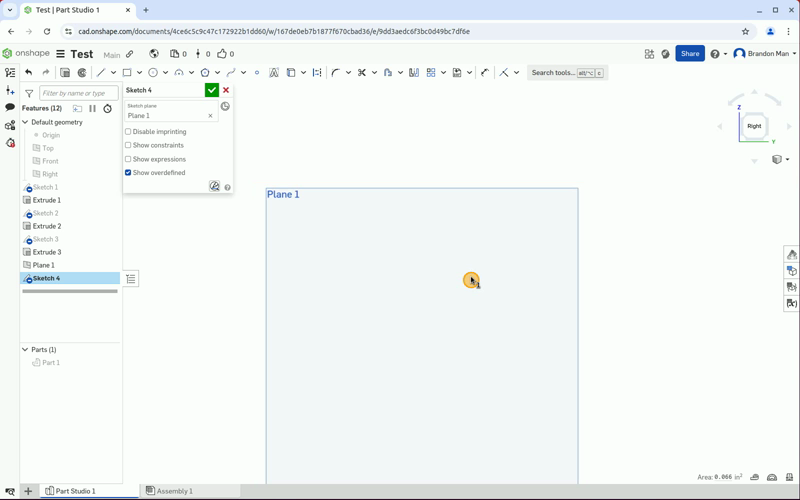
scroll(-6)
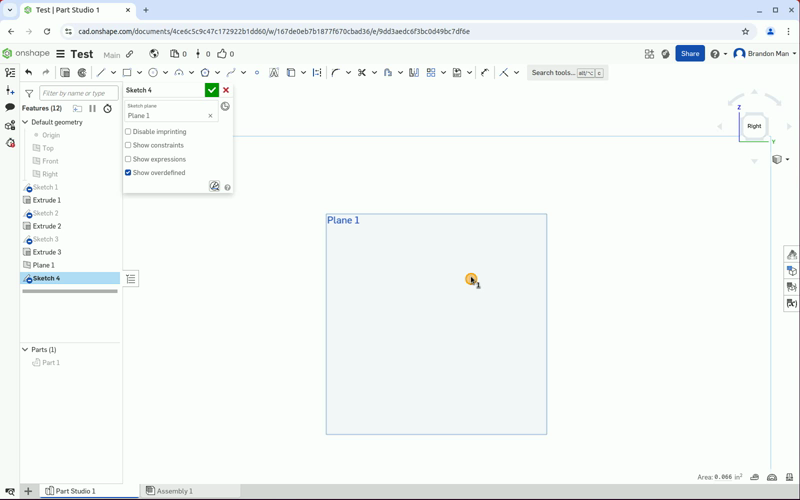
scroll(-6)
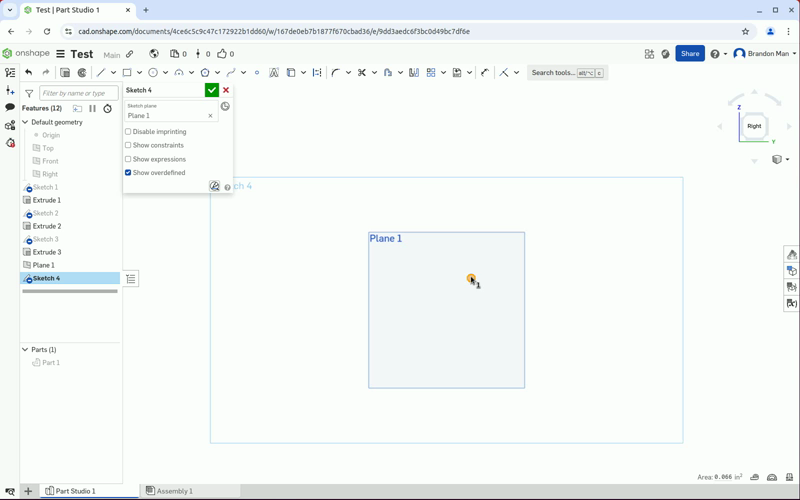
scroll(-6)
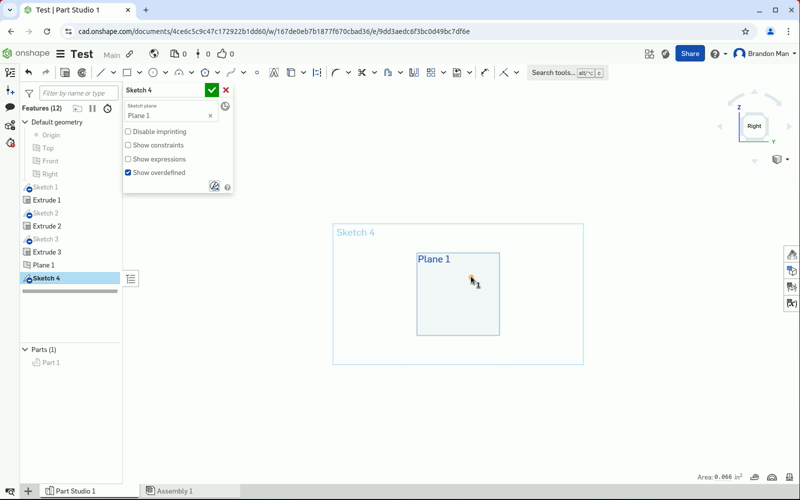
scroll(-6)
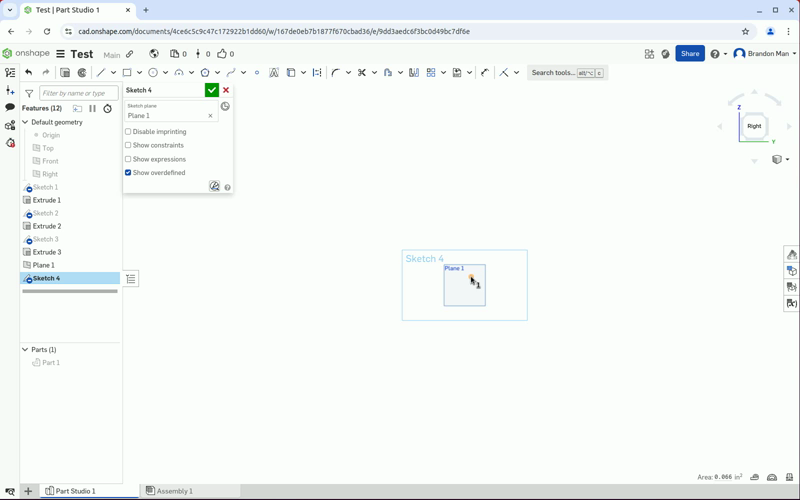
mouse_move(73, 352)
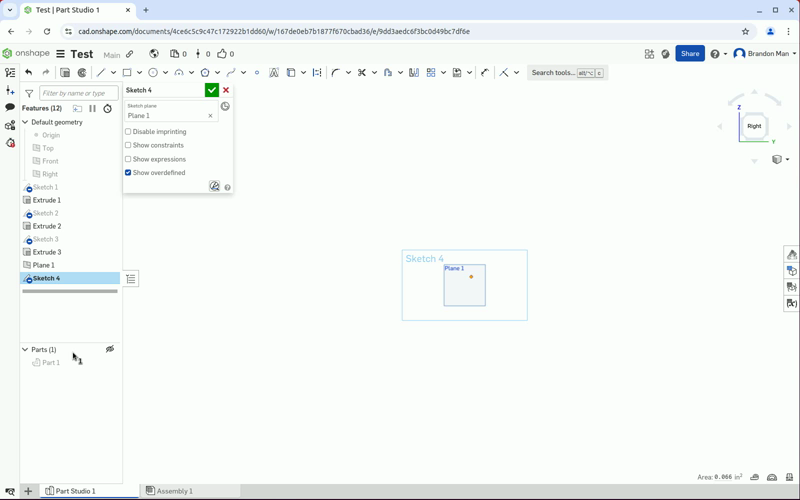
key(shift+y)
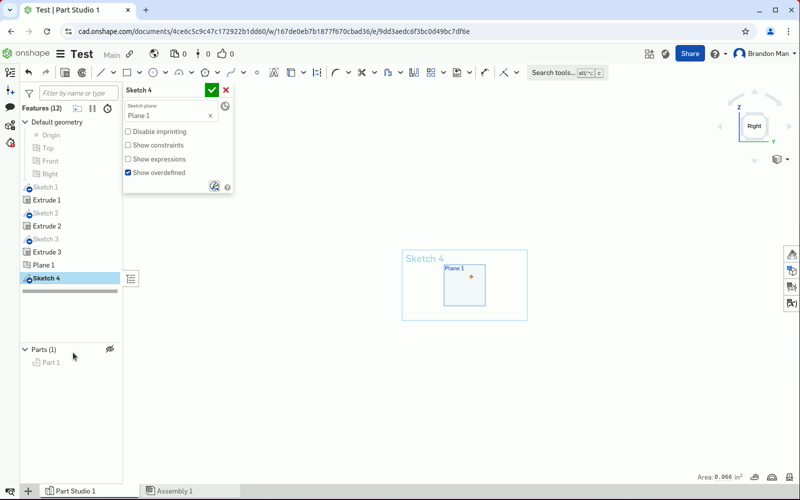
key(shift+e)
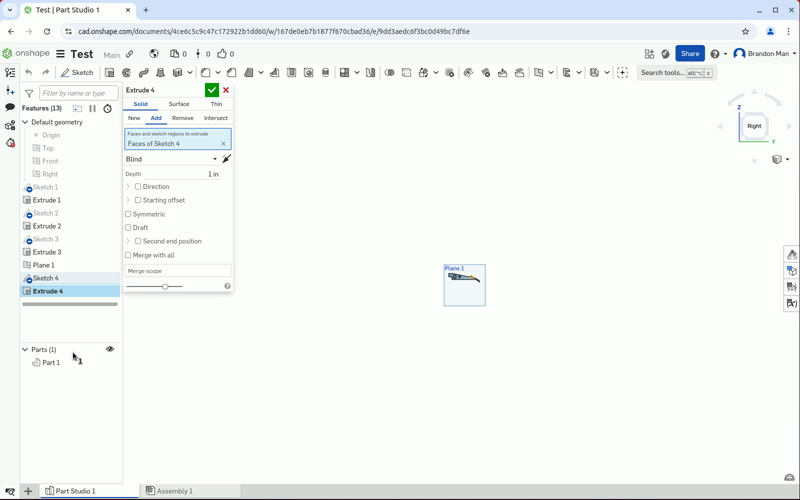
mouse_move(143, 106)
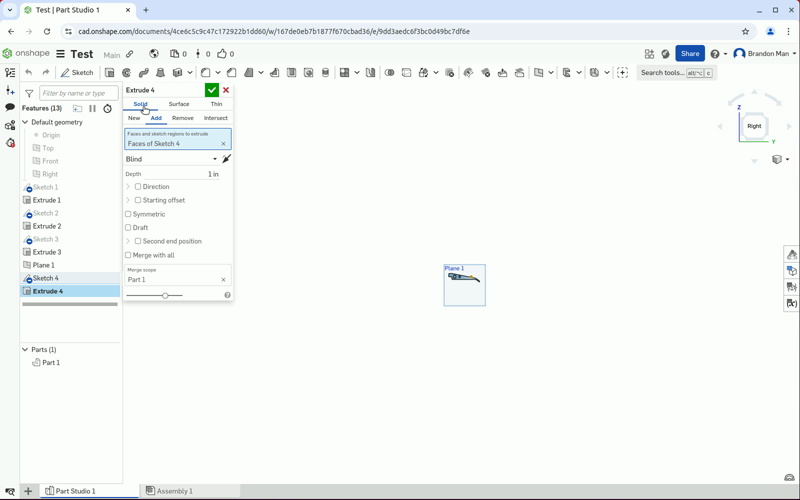
click(143, 106)
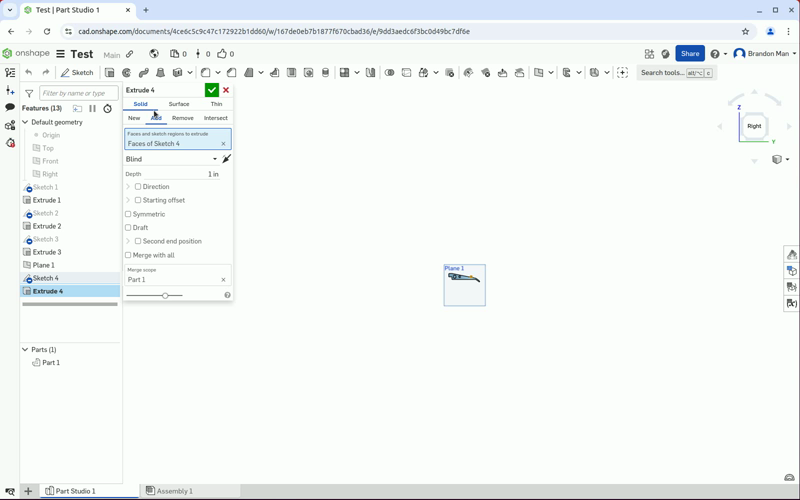
mouse_move(186, 120)
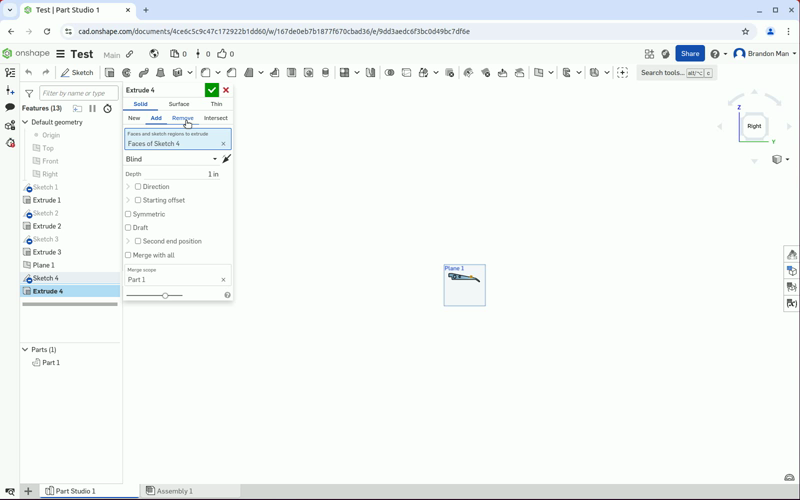
click(186, 120)
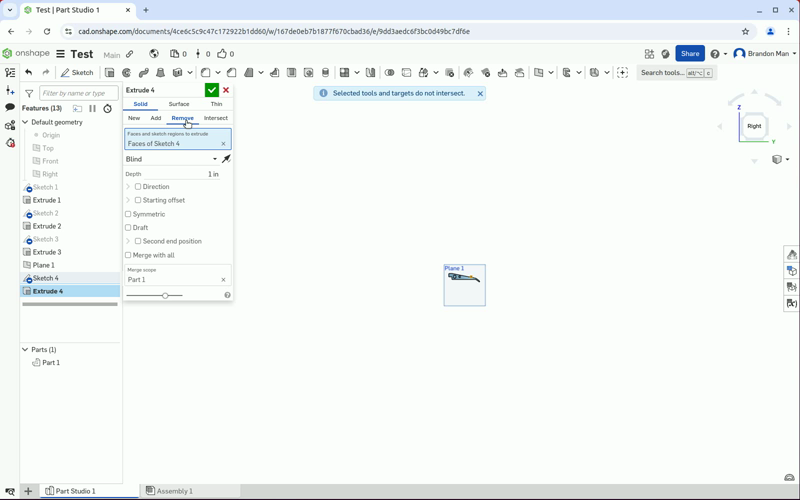
key(tab, 4)
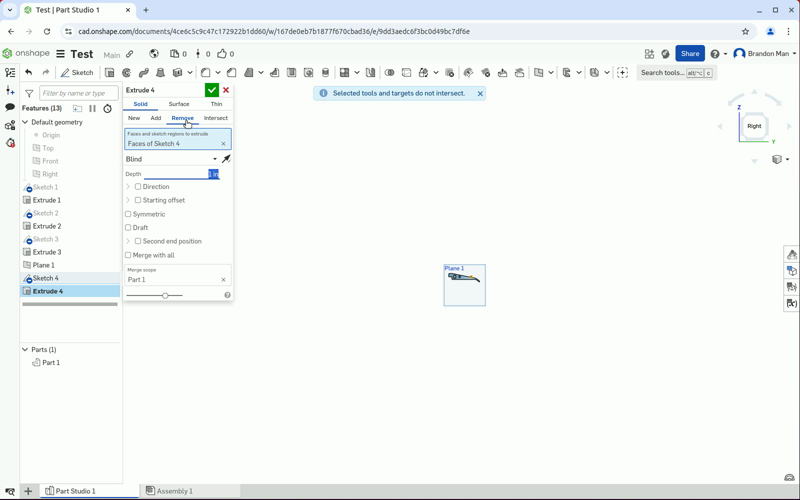
text(0.722)
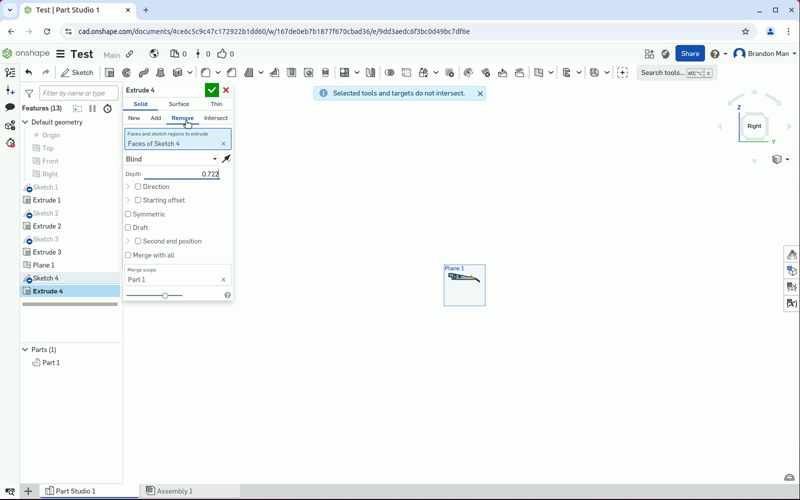
key(tab, 6)
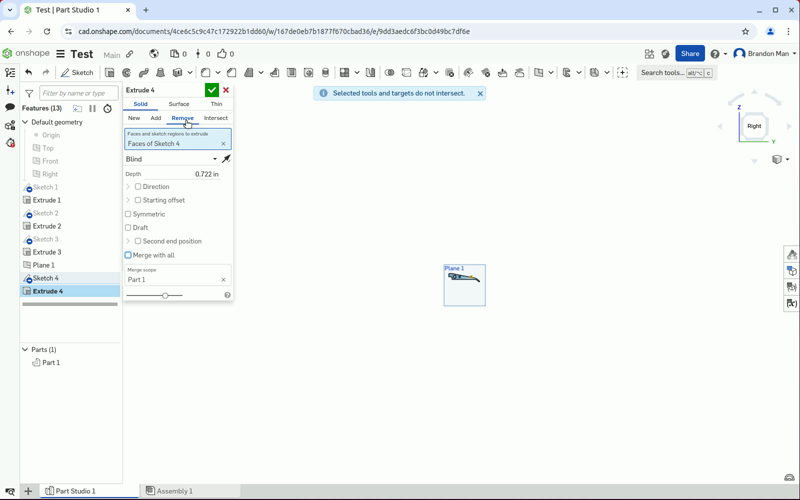
key(space)
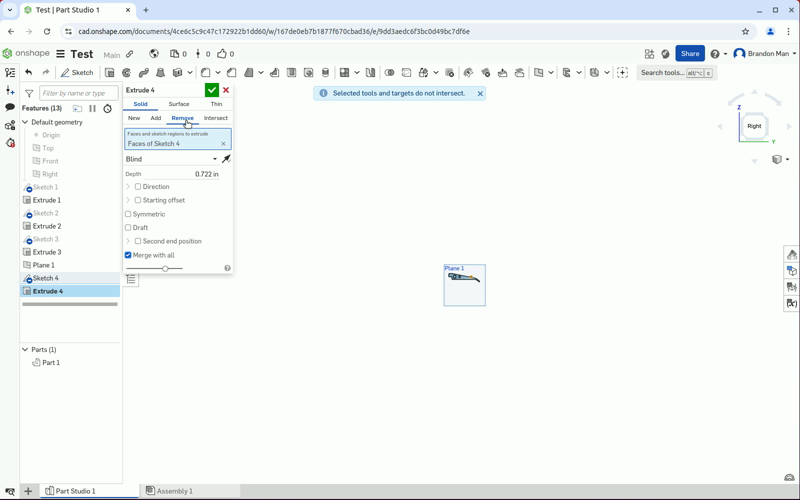
key(enter)
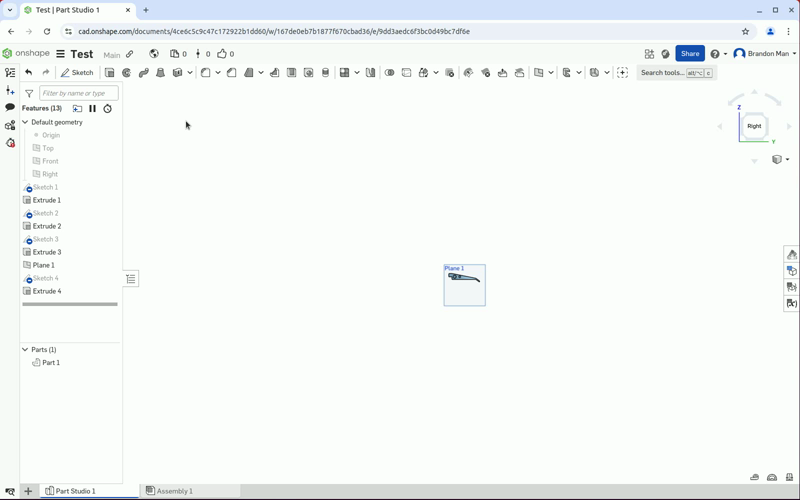
key(shift+h)
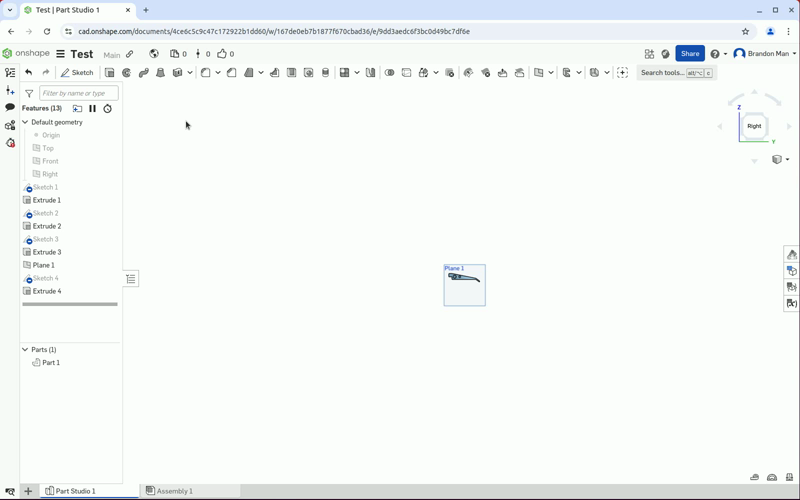
key(shift+h)
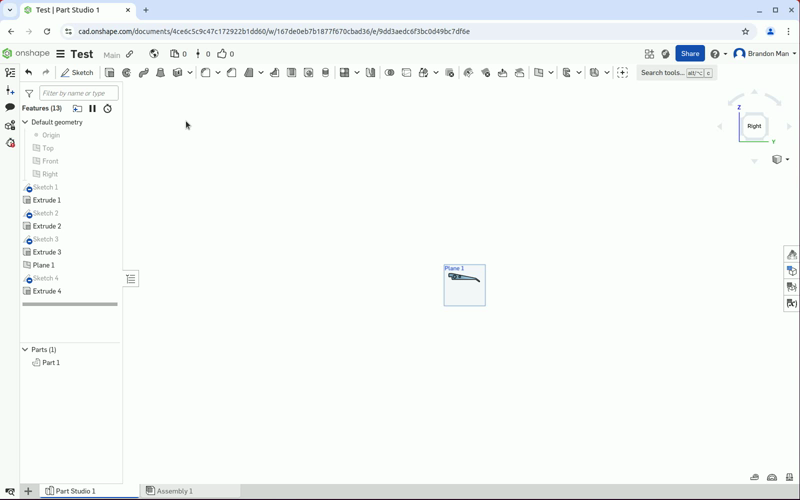
mouse_move(73, 189)
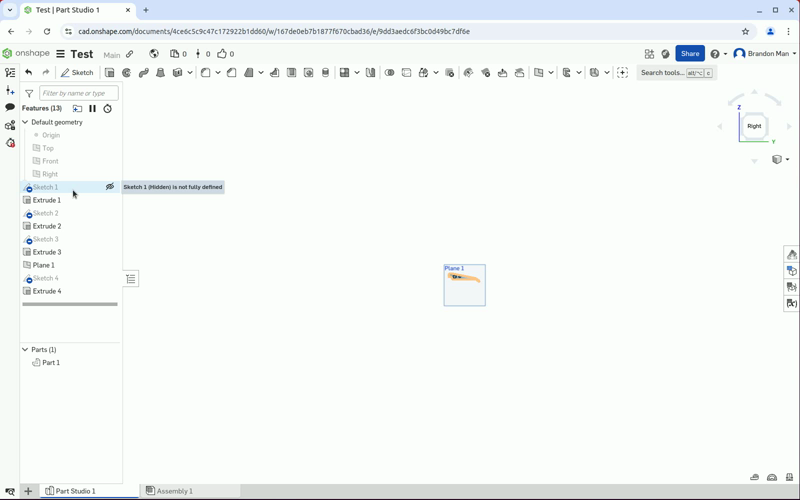
click(73, 189)
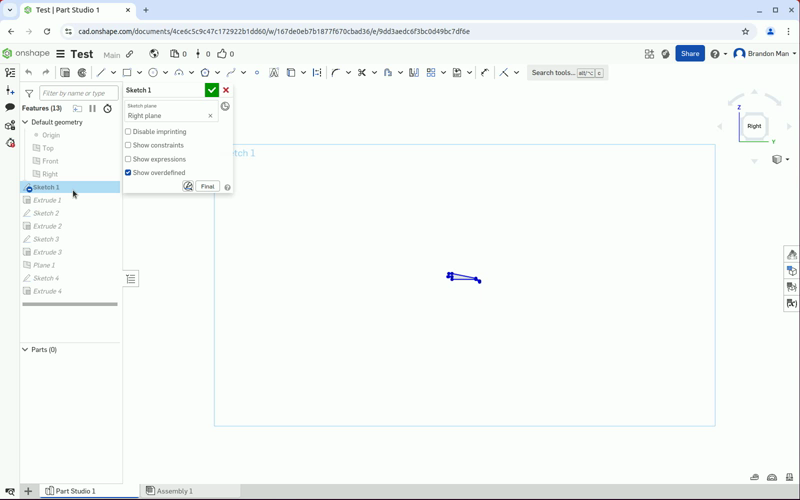
mouse_move(229, 92)
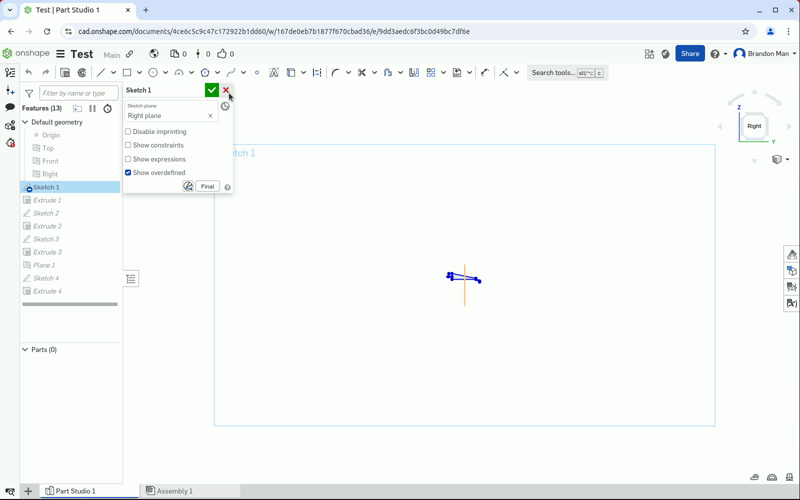
click(229, 92)
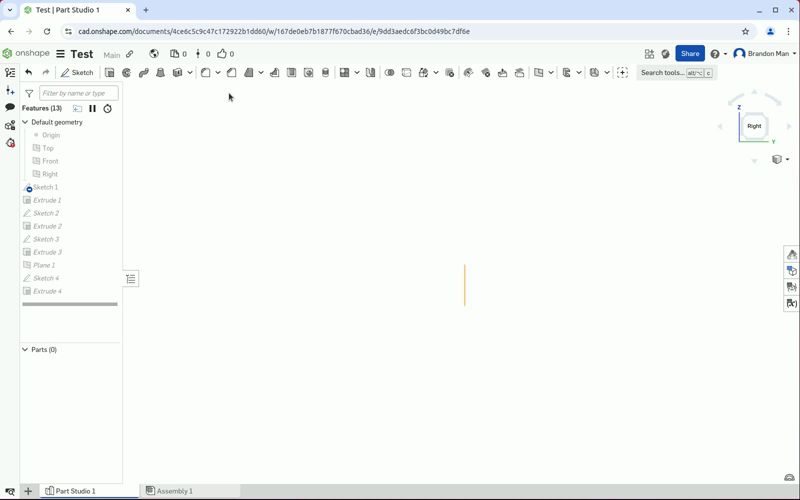
key(shift+s)
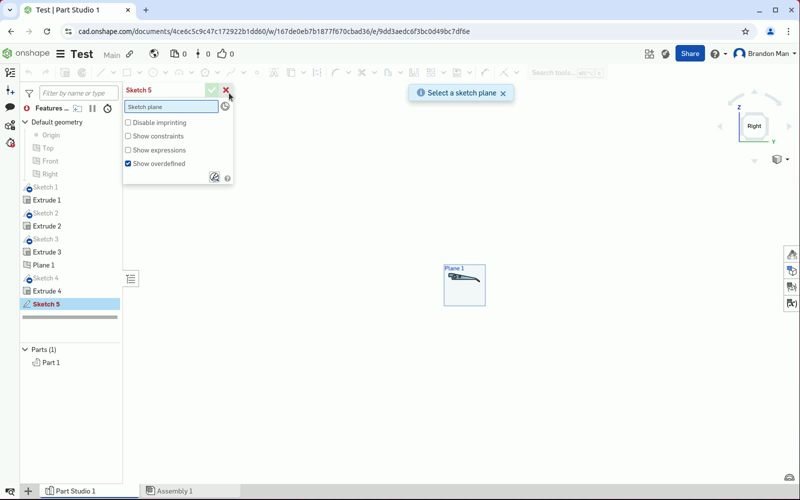
mouse_move(73, 267)
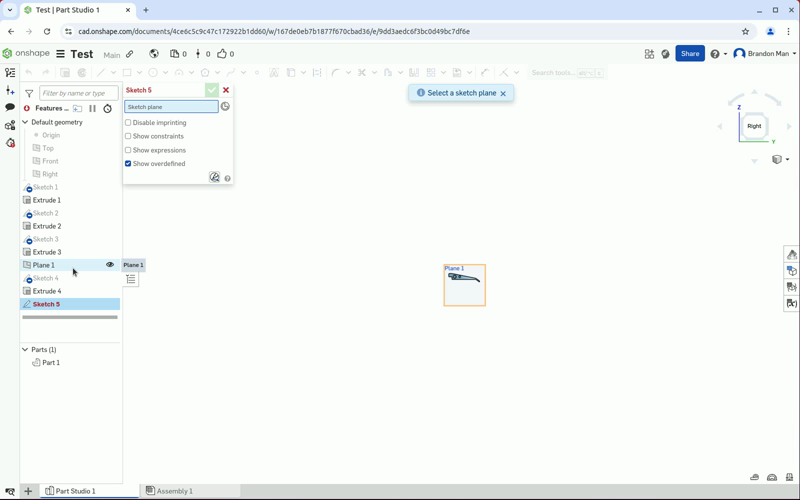
click(73, 267)
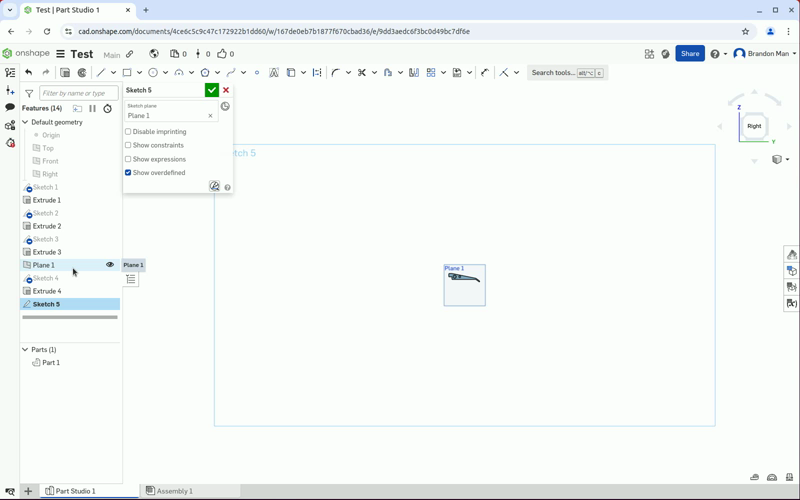
mouse_move(73, 352)
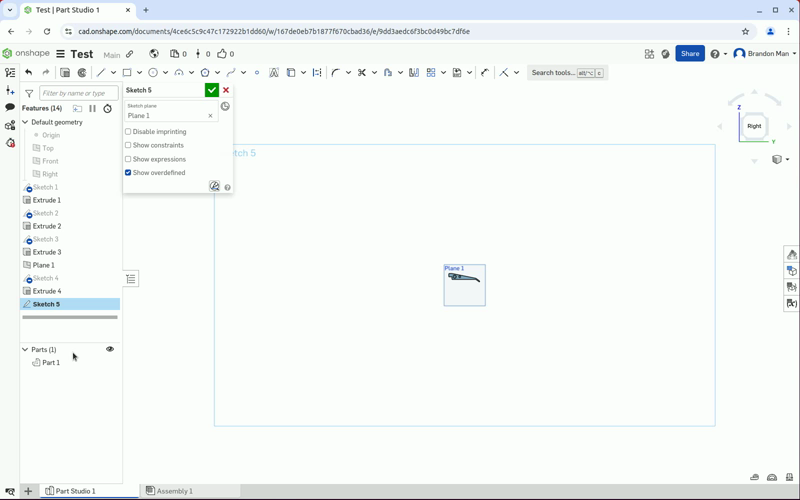
key(y)
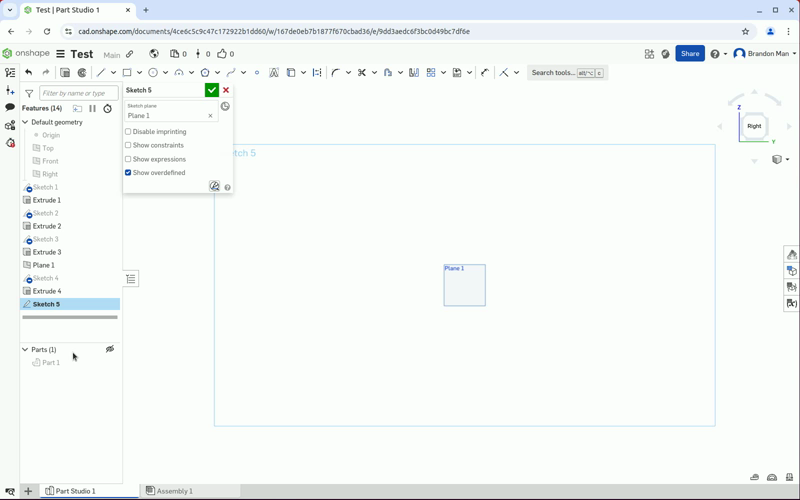
key(c)
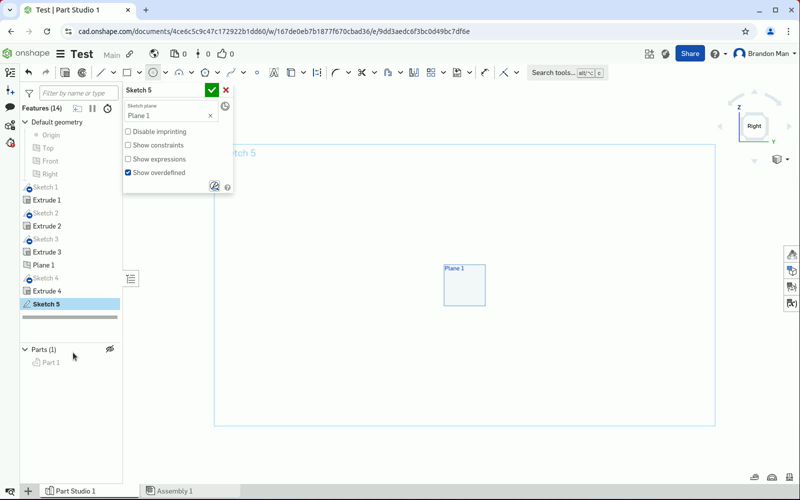
key_down(shift)
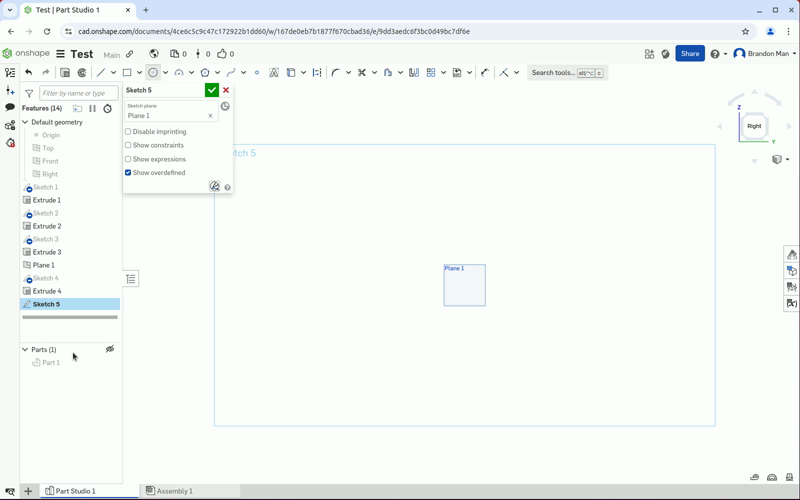
mouse_move(467, 276)
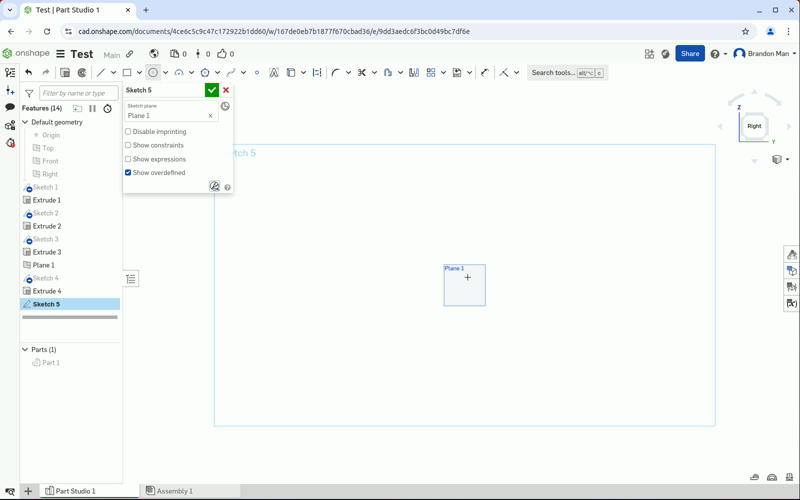
click(467, 276)
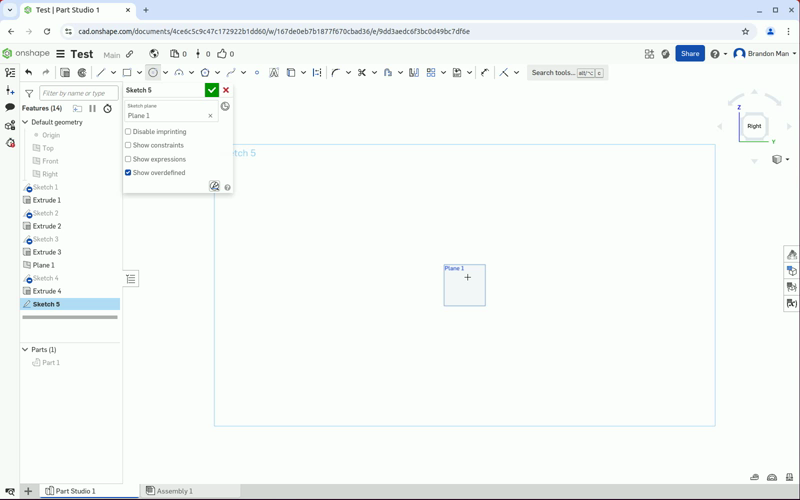
key_up(shift)
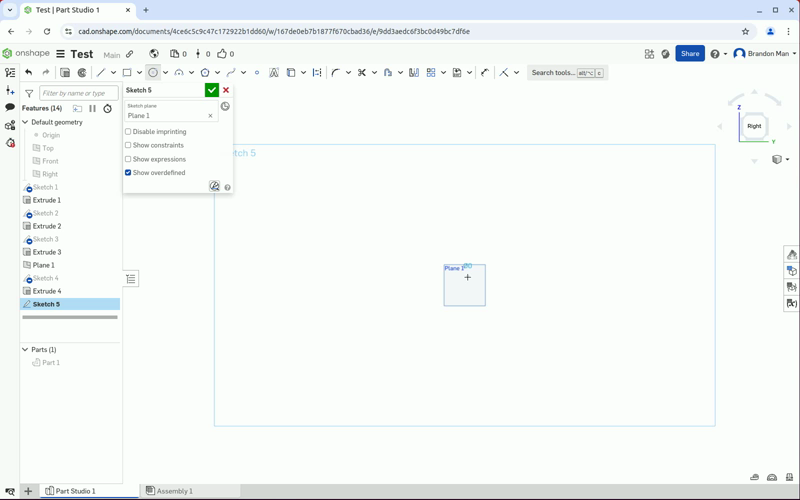
mouse_move(468, 276)
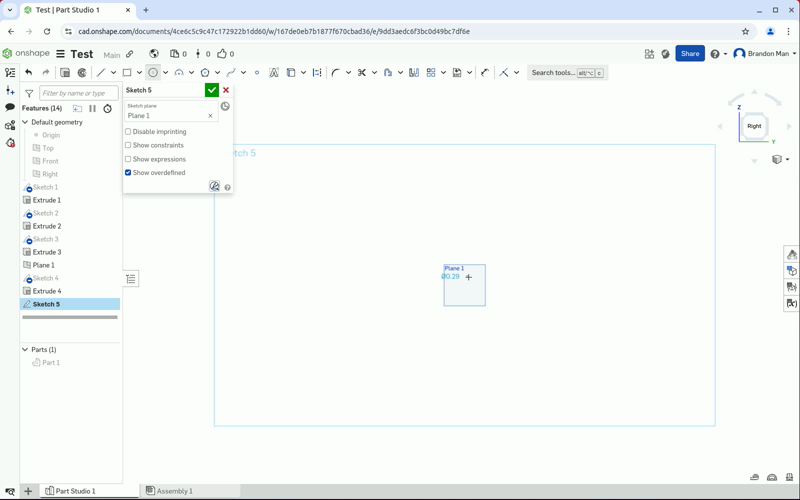
scroll(6)
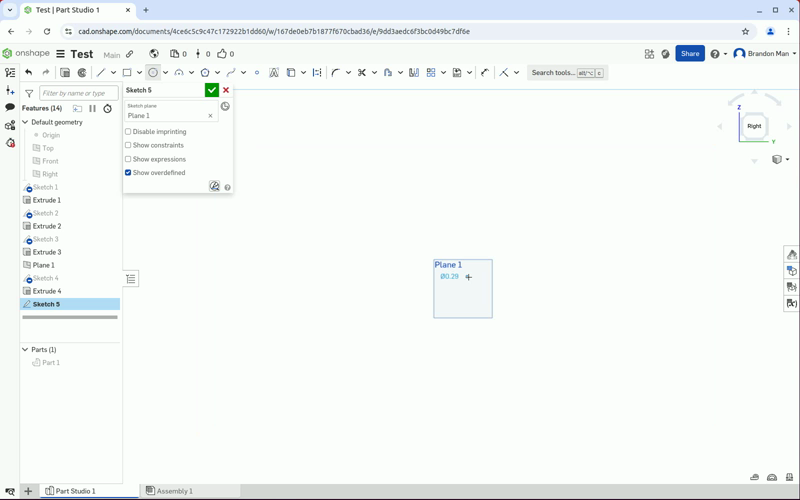
scroll(6)
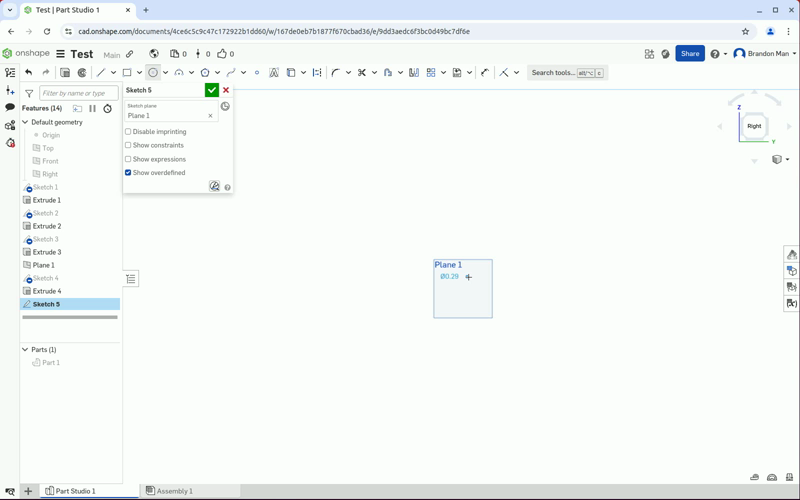
scroll(6)
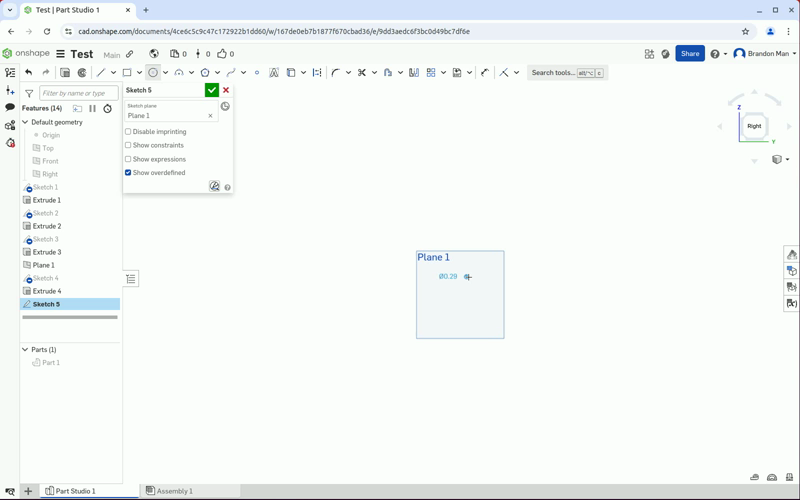
scroll(6)
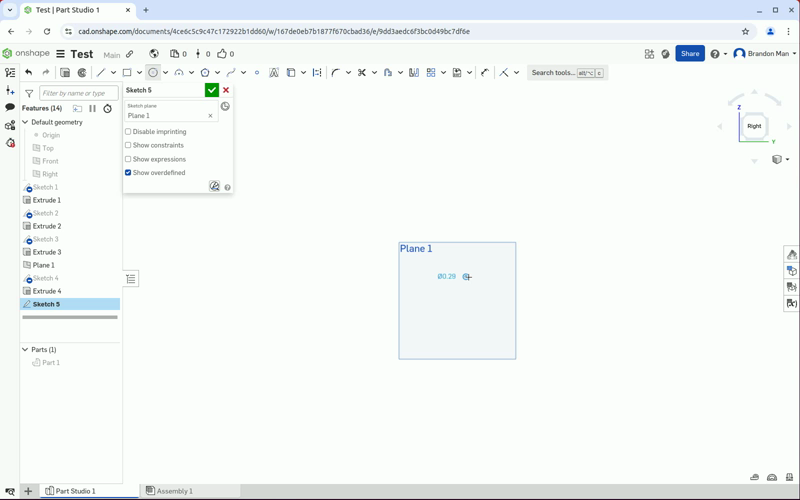
scroll(6)
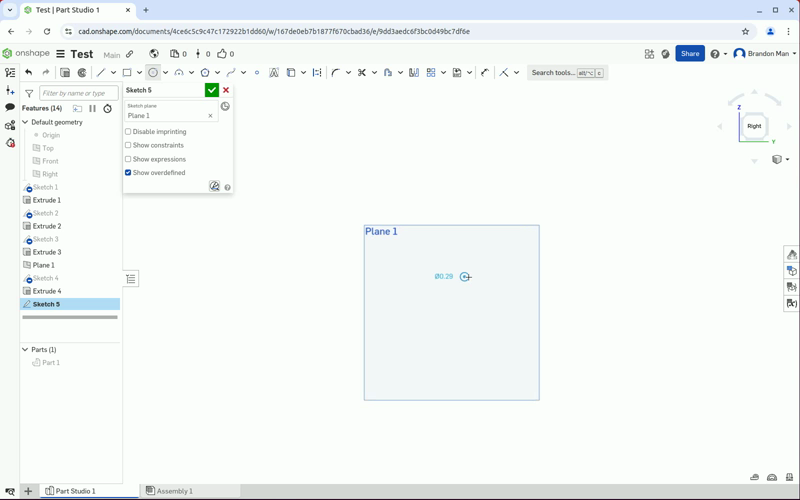
scroll(6)
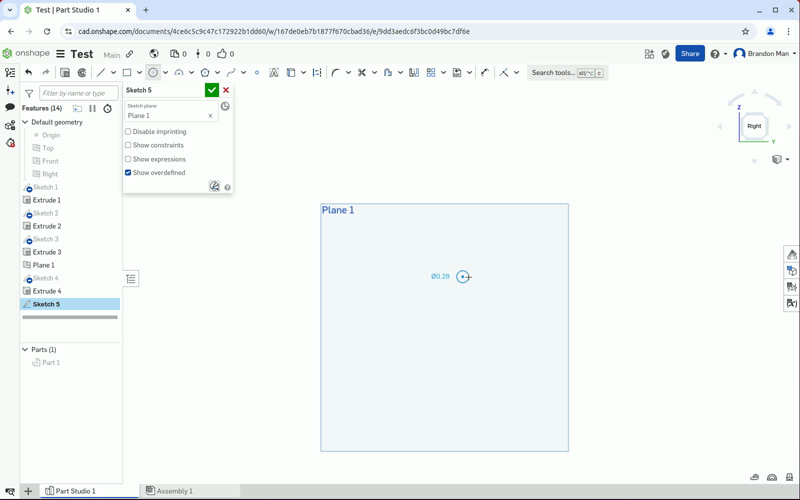
scroll(6)
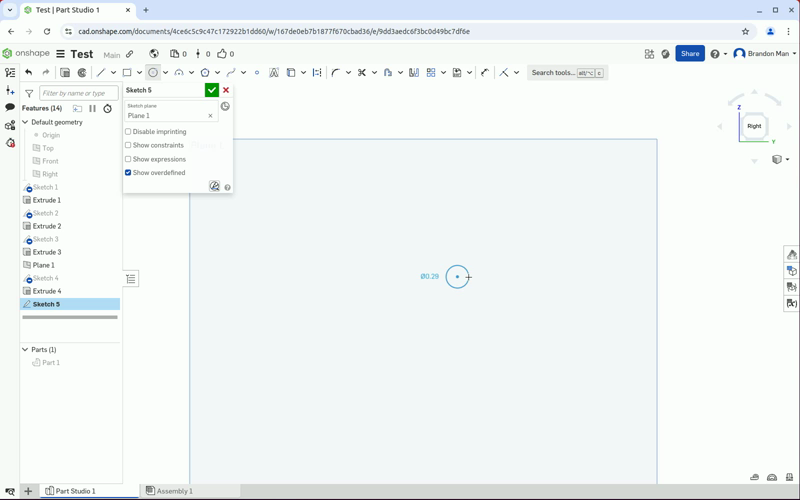
click(468, 276)
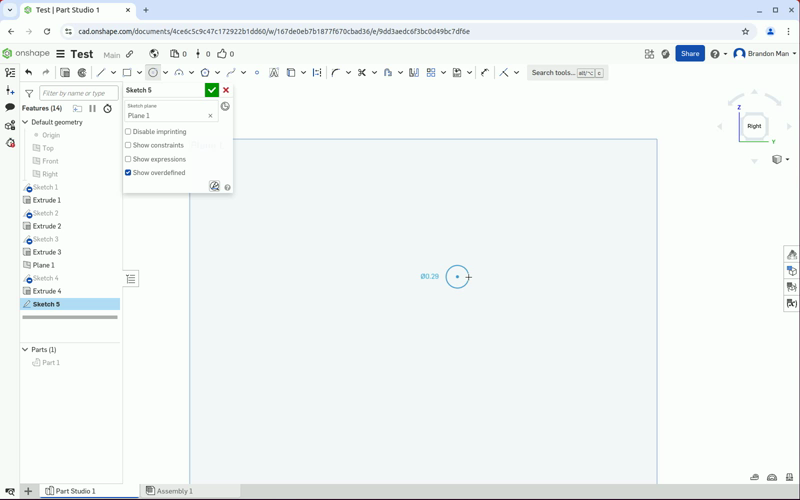
scroll(-6)
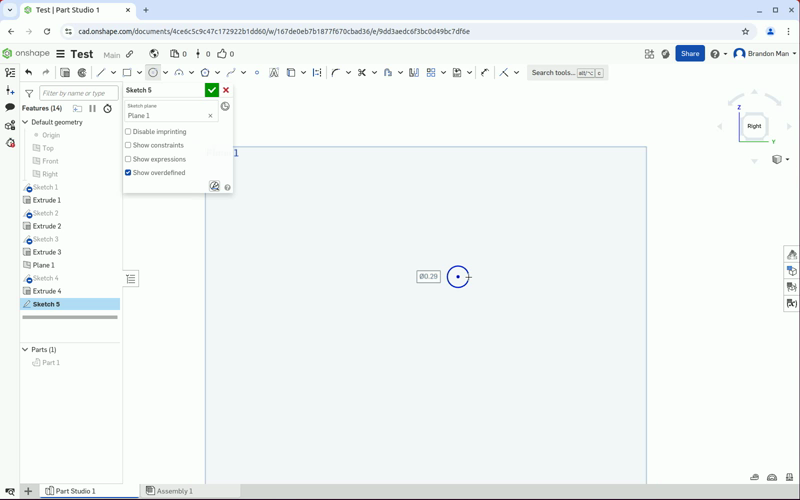
scroll(-6)
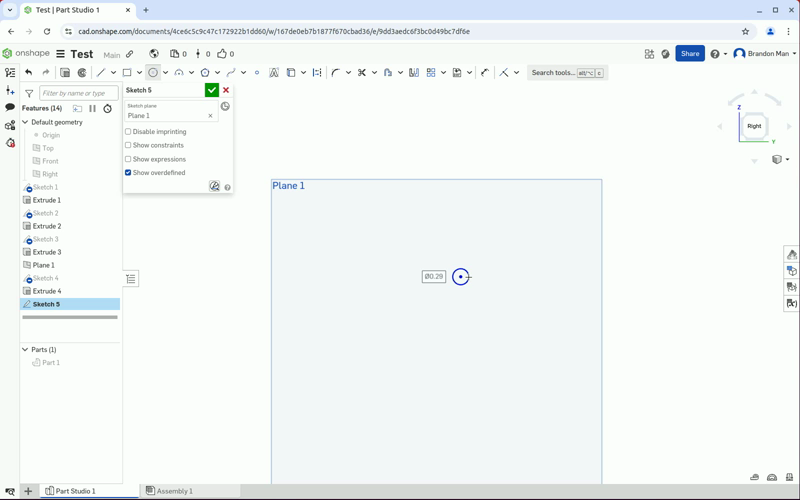
scroll(-6)
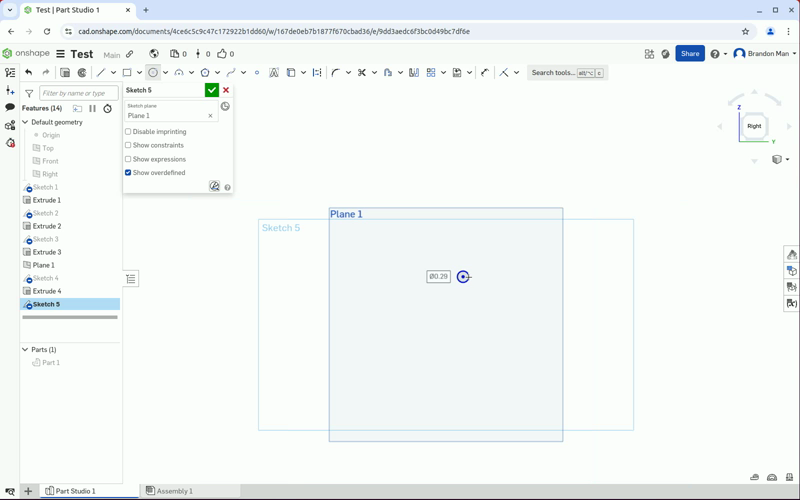
scroll(-6)
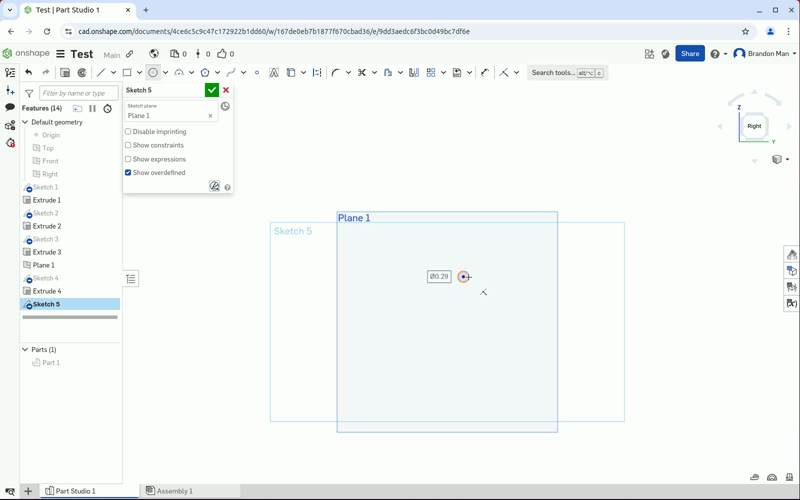
scroll(-6)
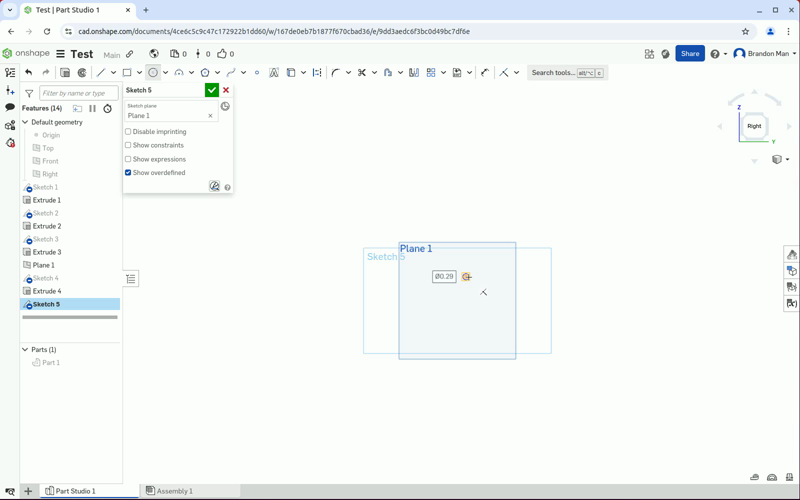
scroll(-6)
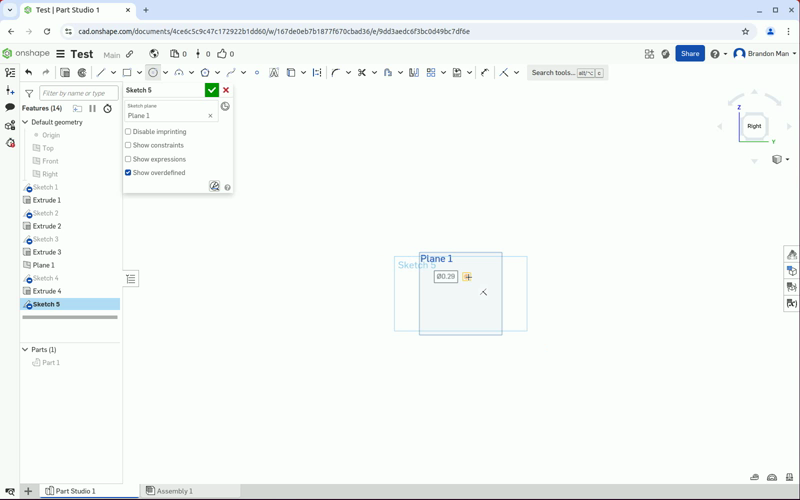
scroll(-6)
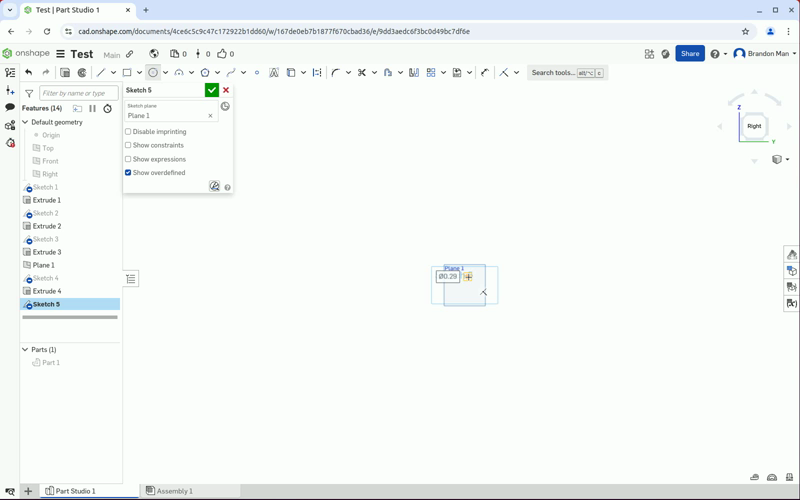
key(esc)
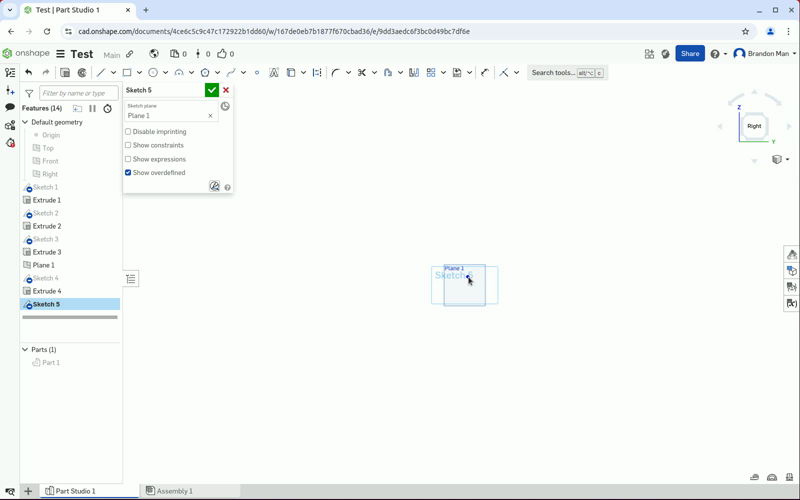
mouse_move(468, 276)
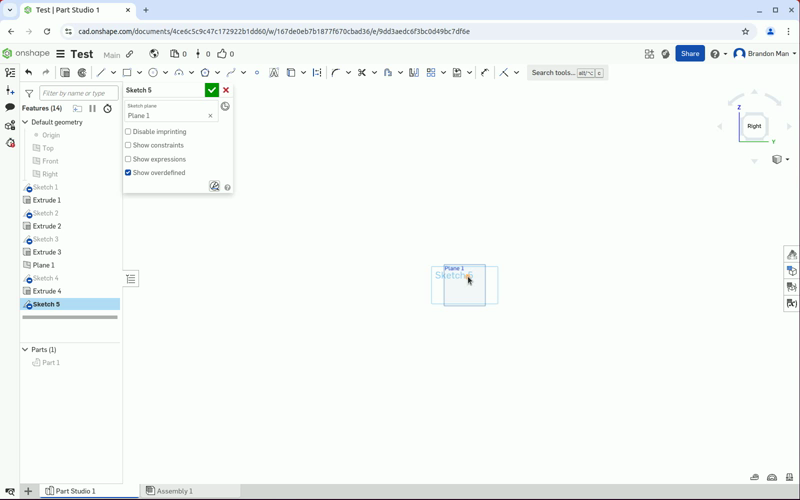
scroll(6)
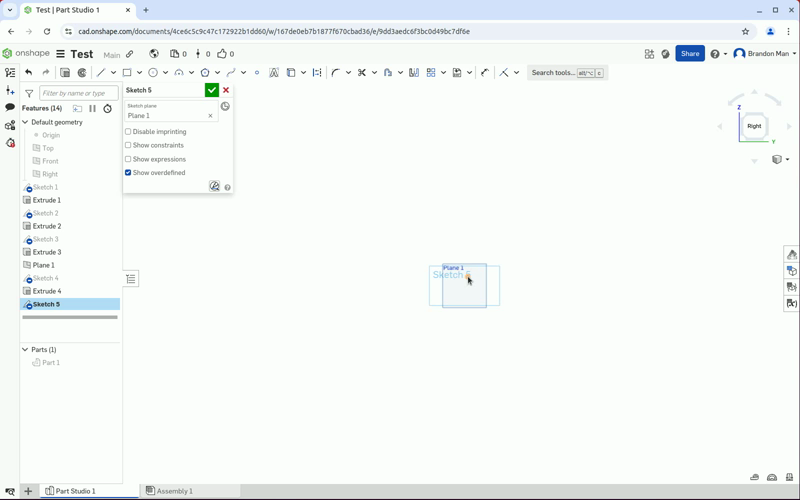
scroll(6)
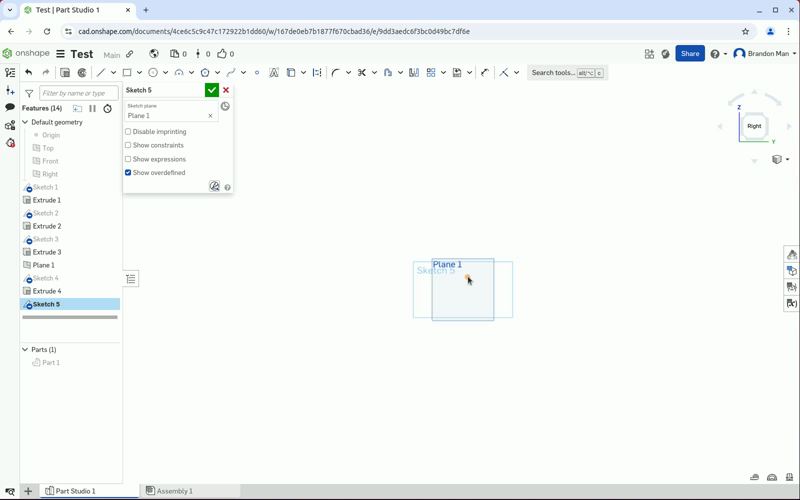
scroll(6)
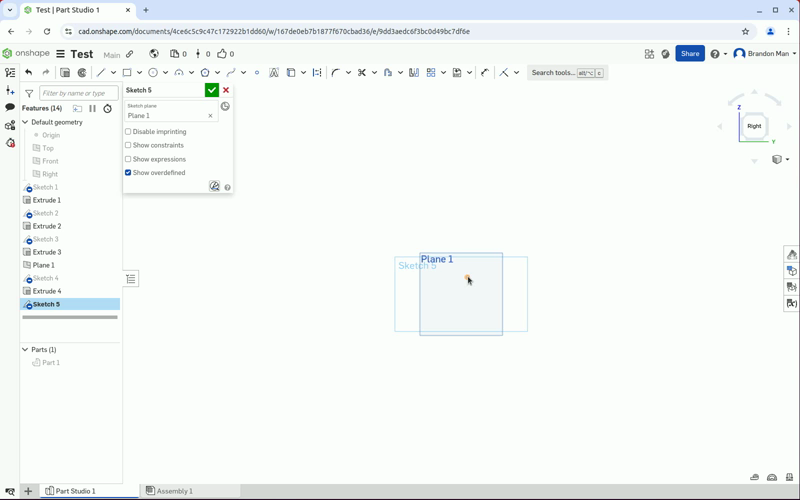
scroll(6)
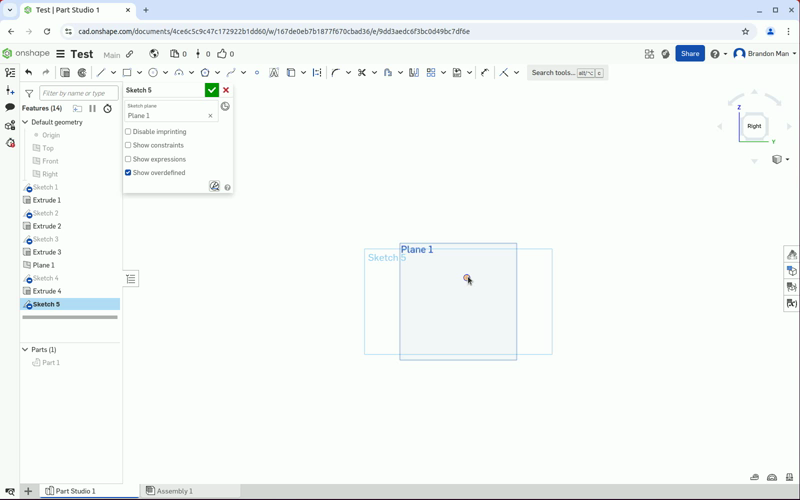
scroll(6)
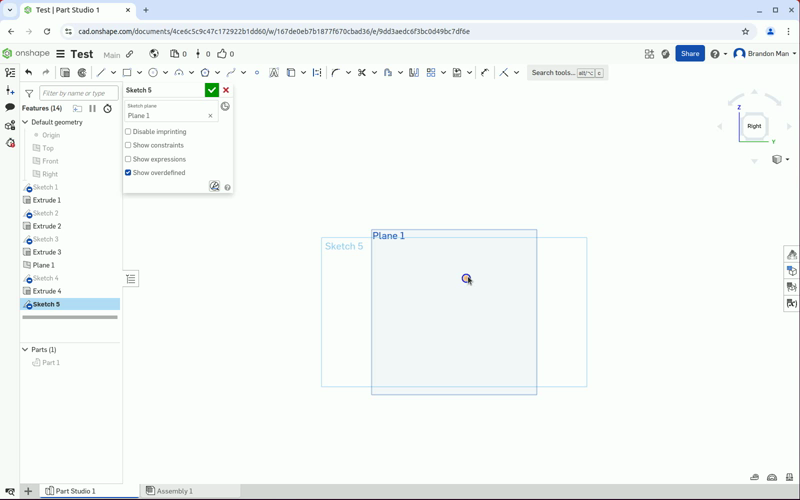
scroll(6)
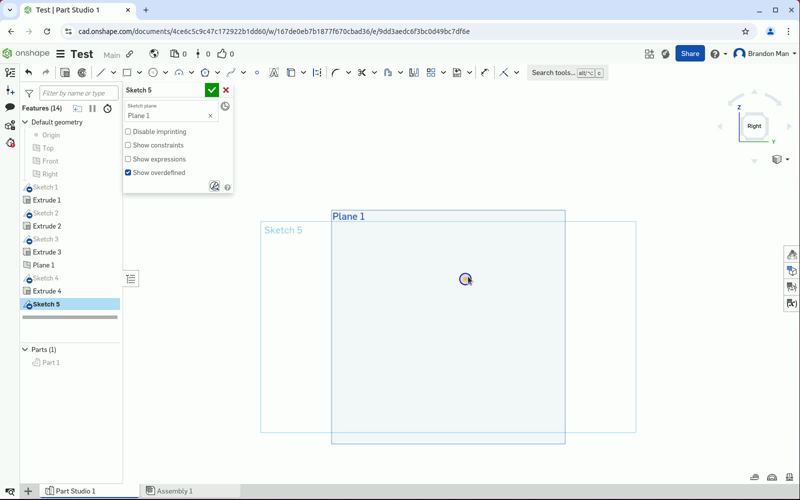
scroll(6)
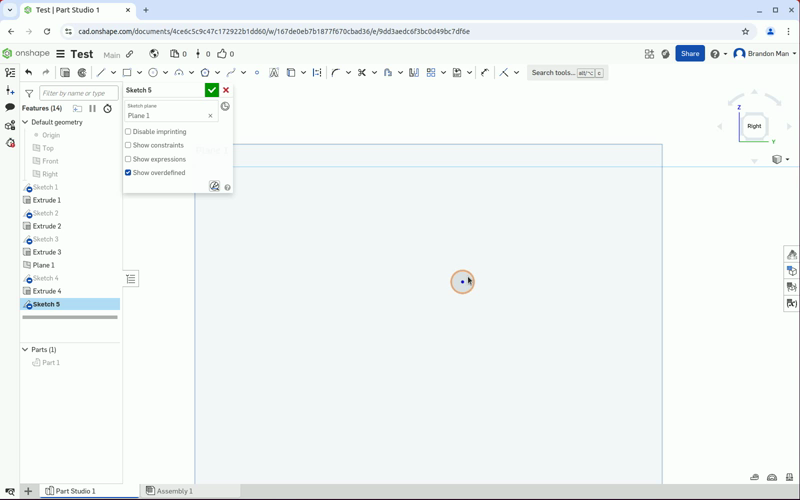
click(468, 276)
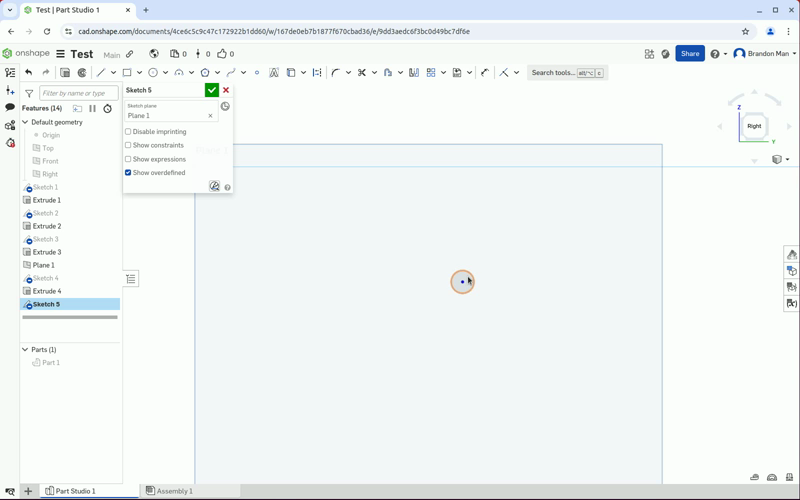
scroll(-6)
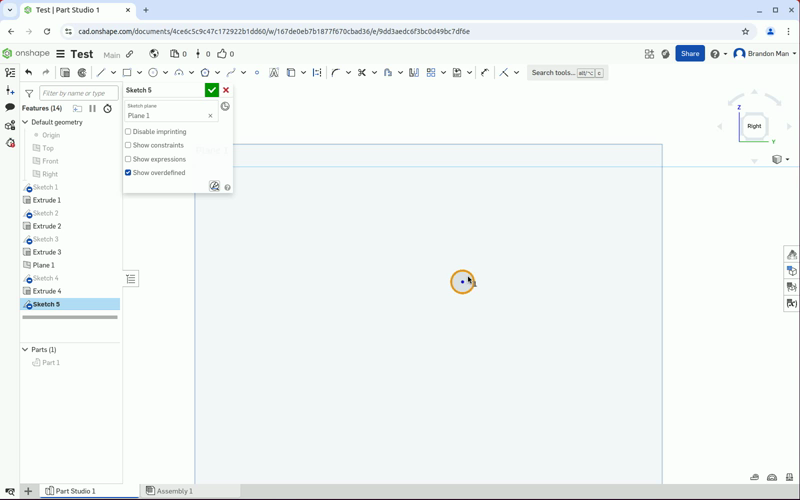
scroll(-6)
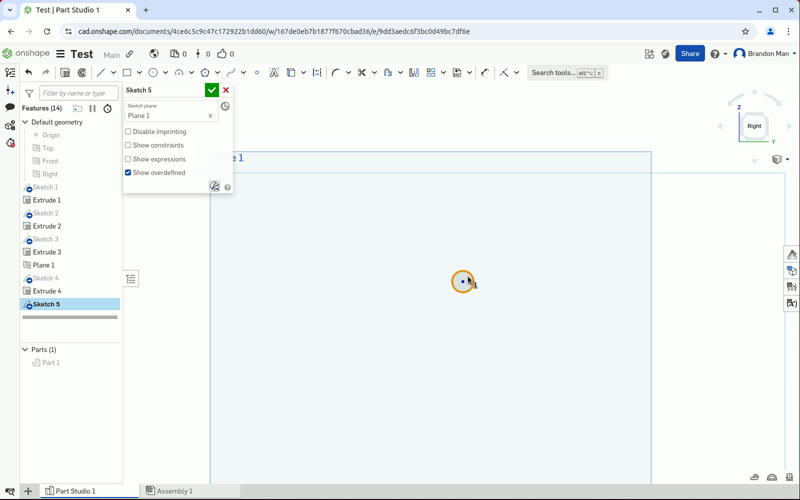
scroll(-6)
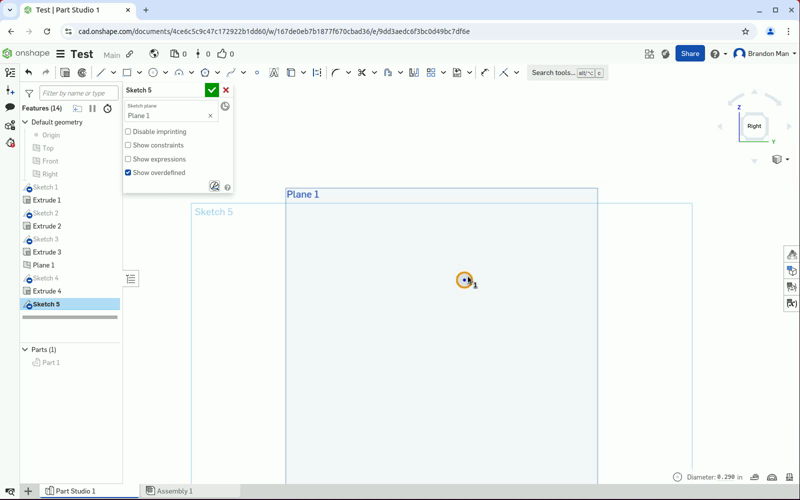
scroll(-6)
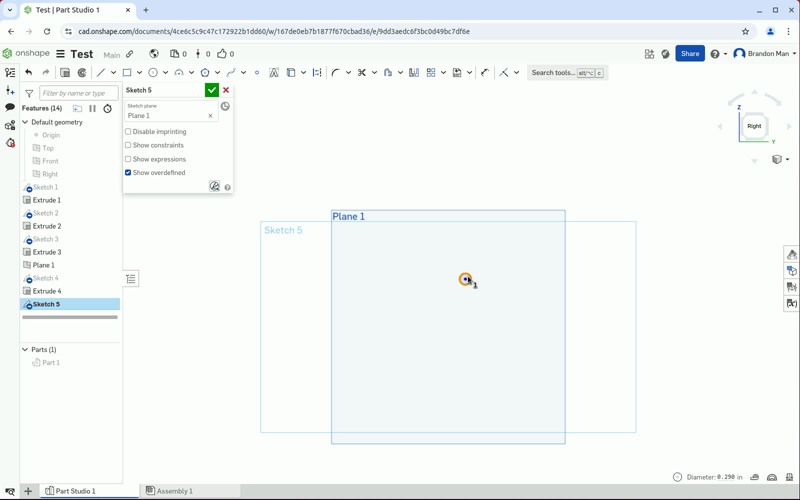
scroll(-6)
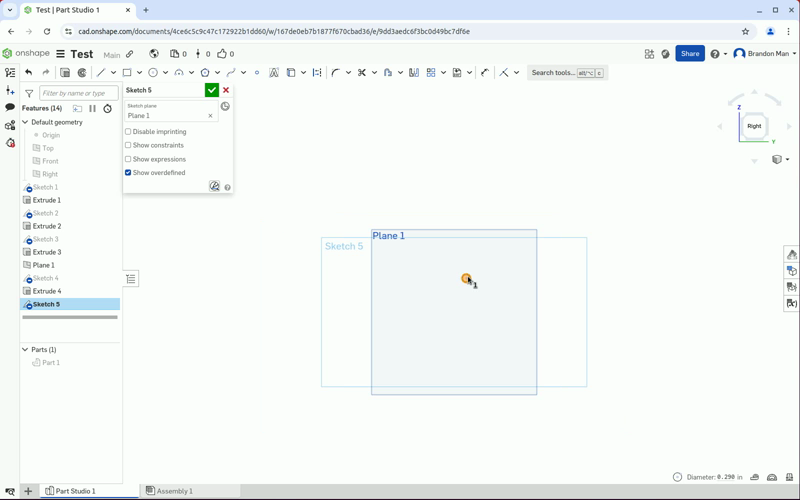
scroll(-6)
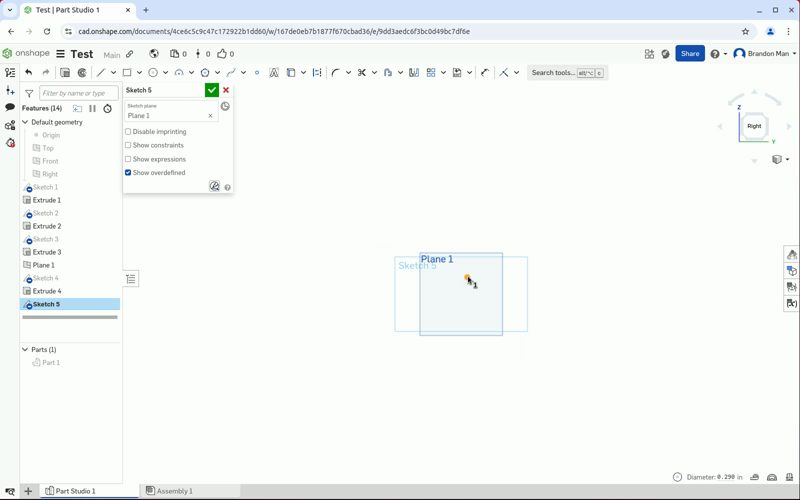
scroll(-6)
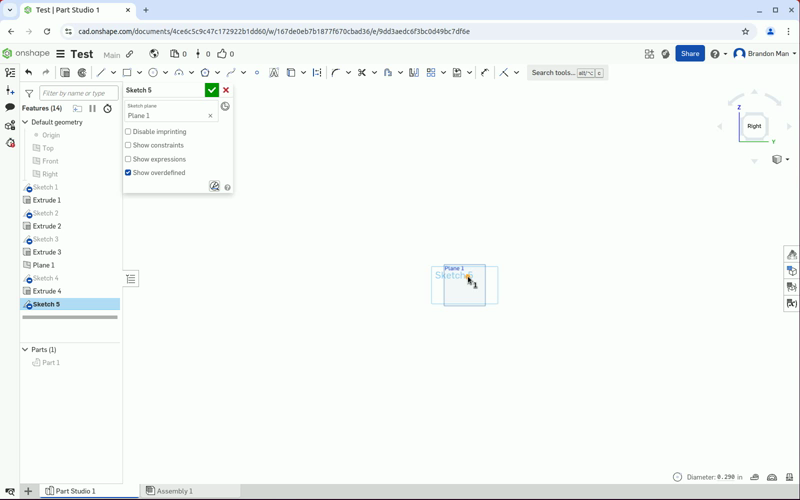
mouse_move(73, 352)
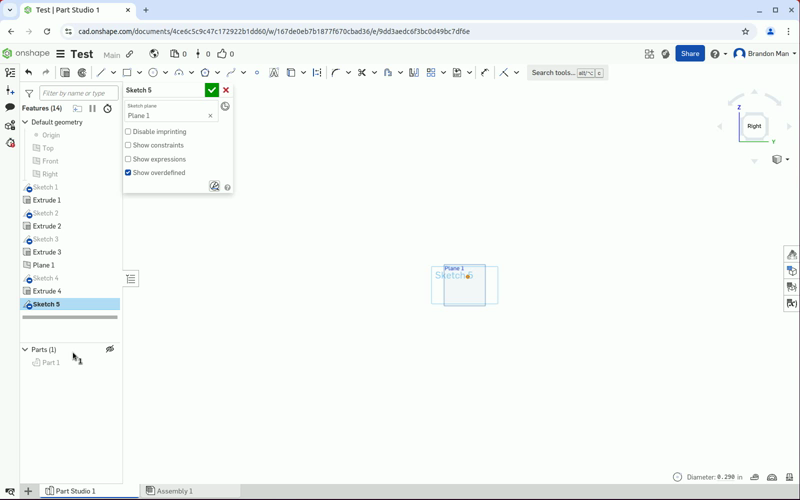
key(shift+y)
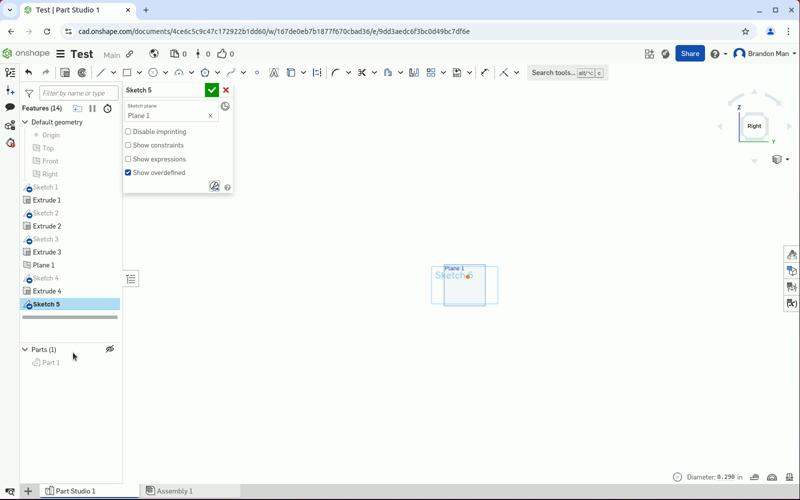
key(shift+e)
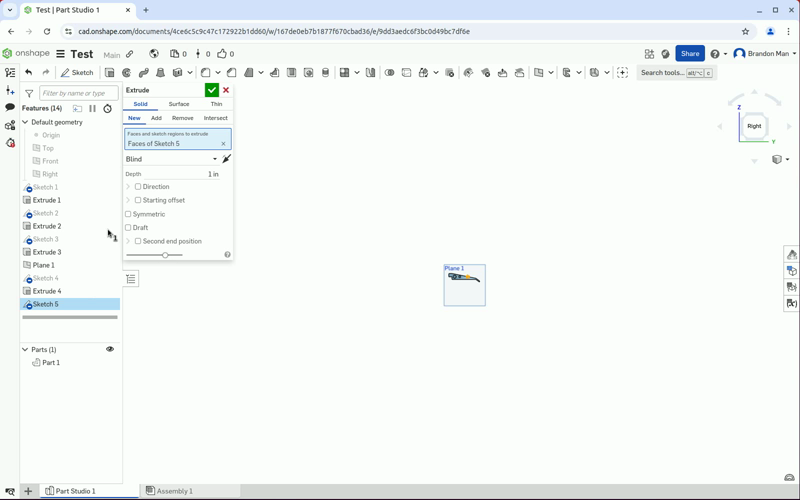
mouse_move(143, 106)
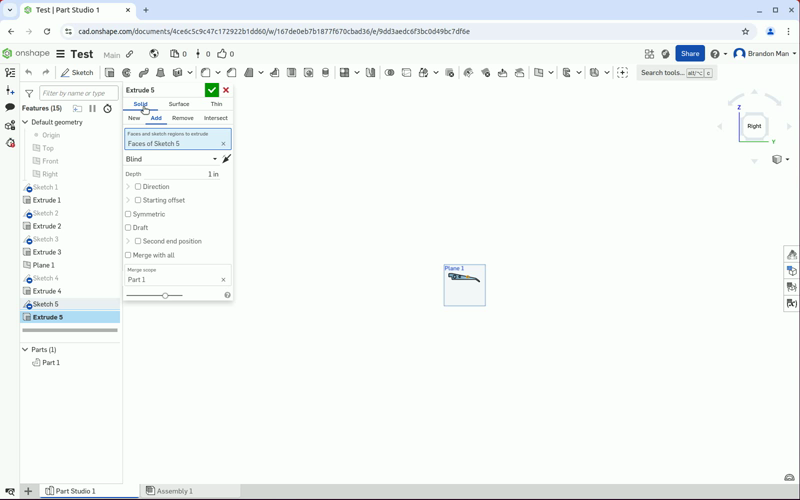
click(143, 106)
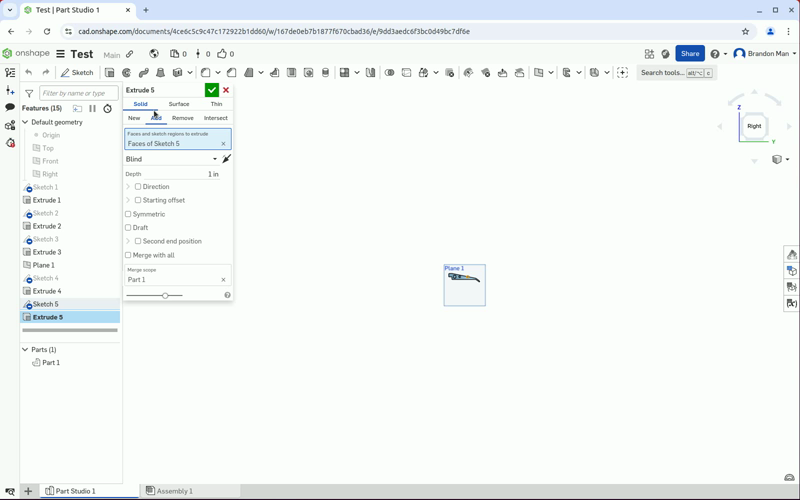
mouse_move(186, 120)
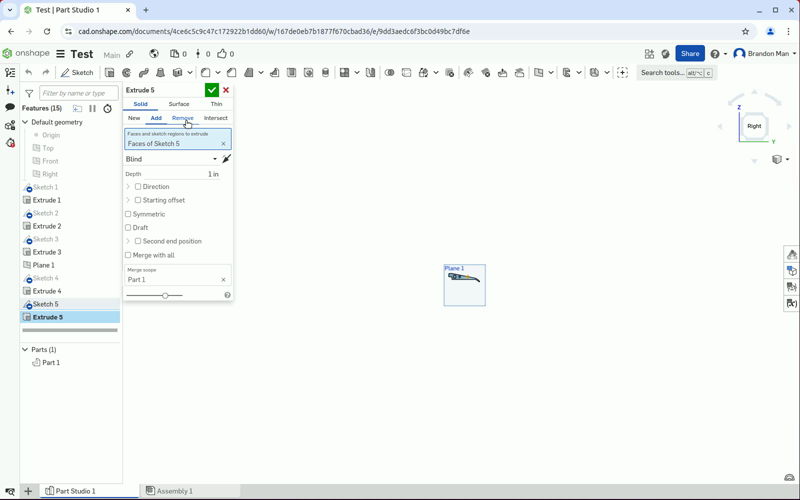
click(186, 120)
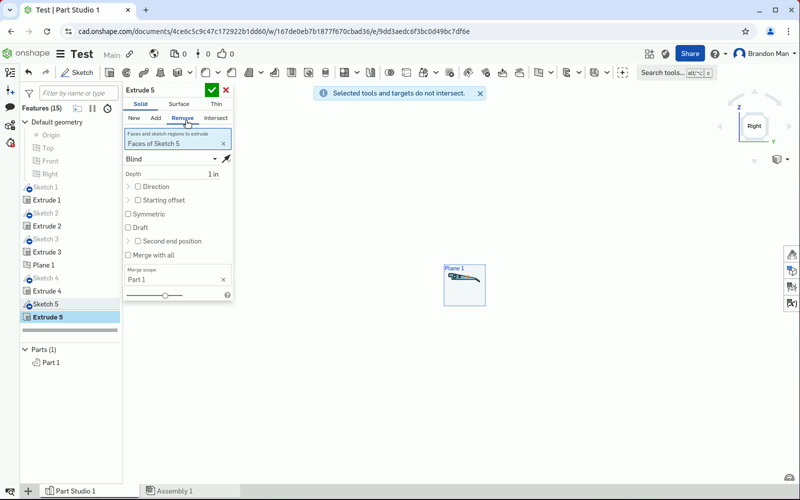
key(tab, 4)
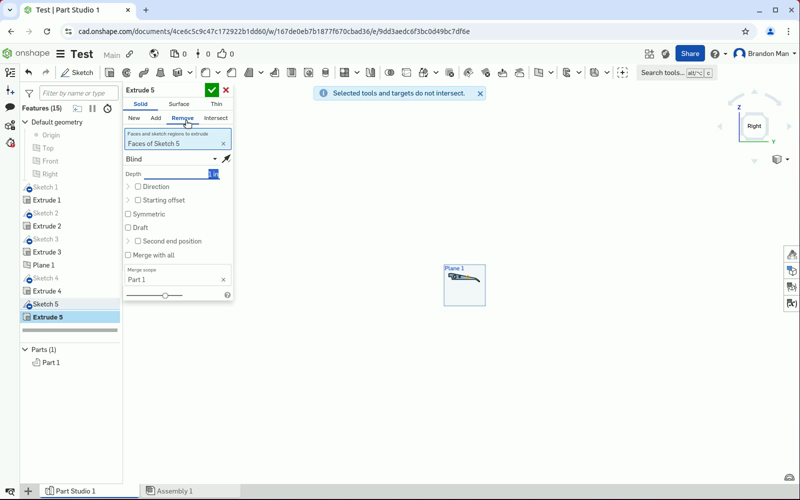
text(0.722)
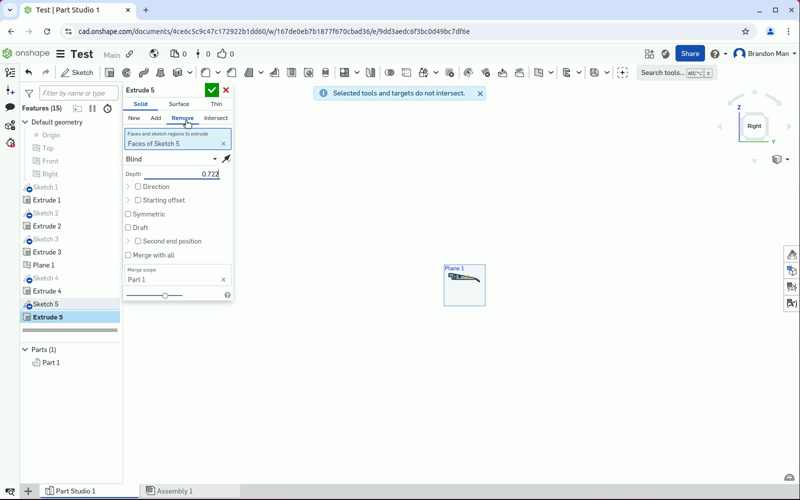
key(tab, 6)
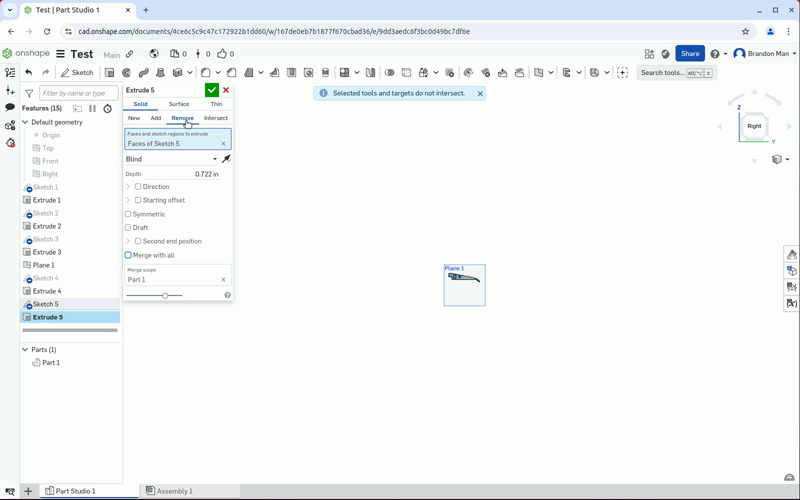
key(space)
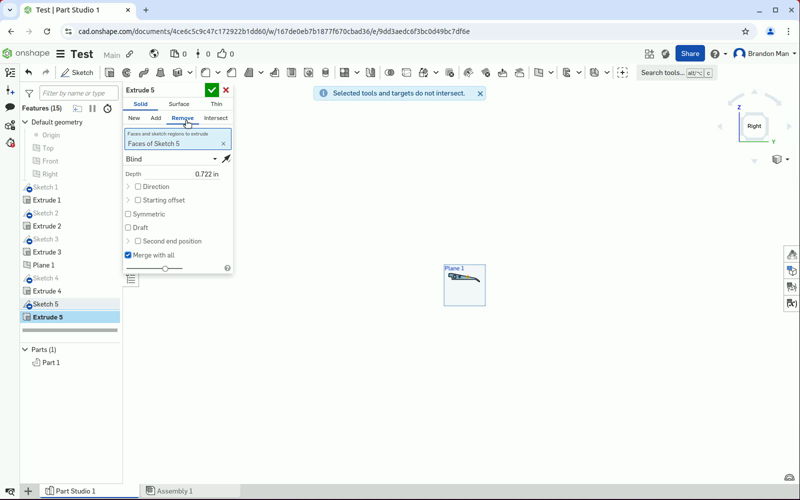
key(enter)
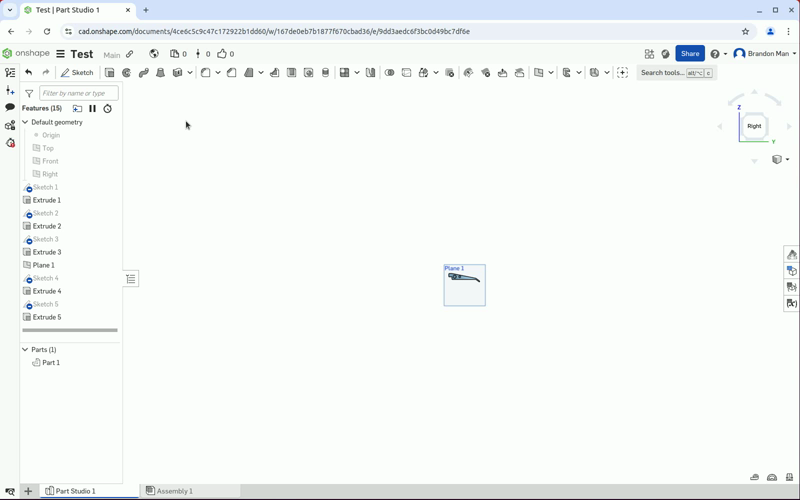
key(shift+h)
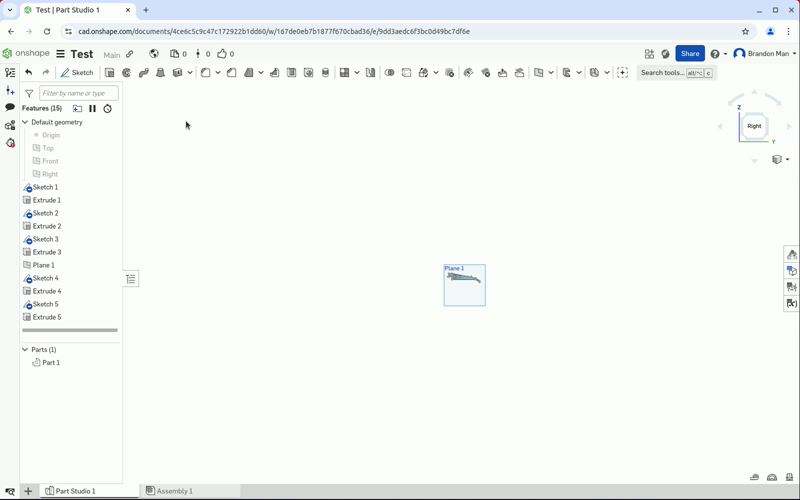
key(shift+h)
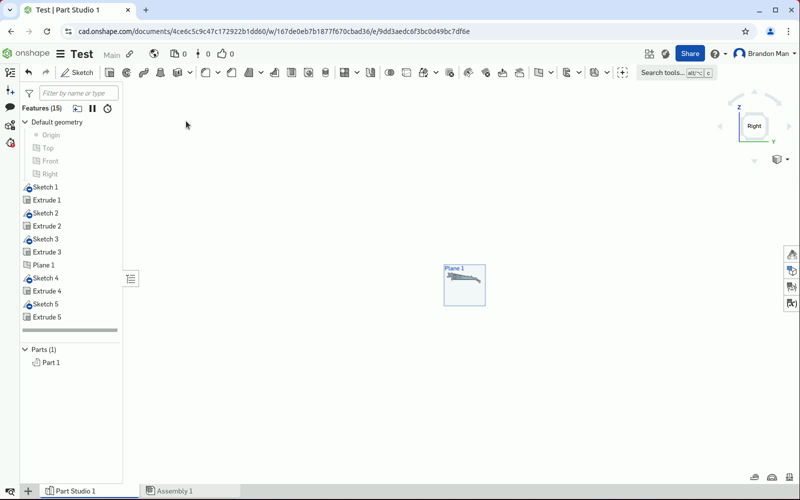
key(shift+7)
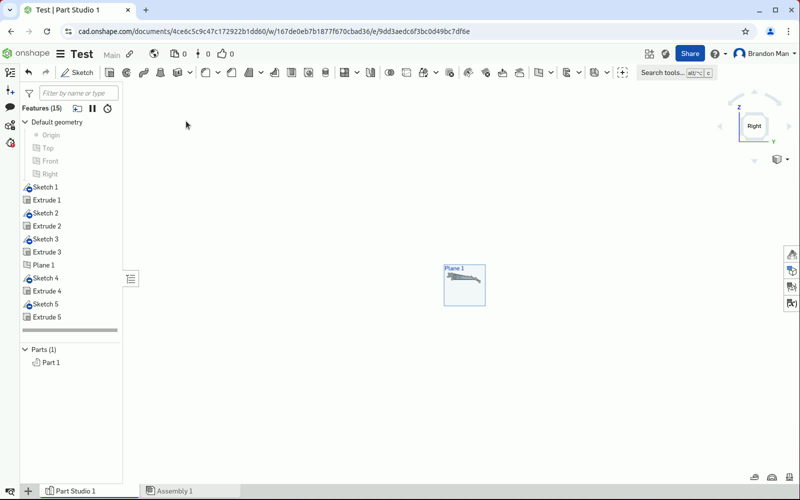
key(right, 2)
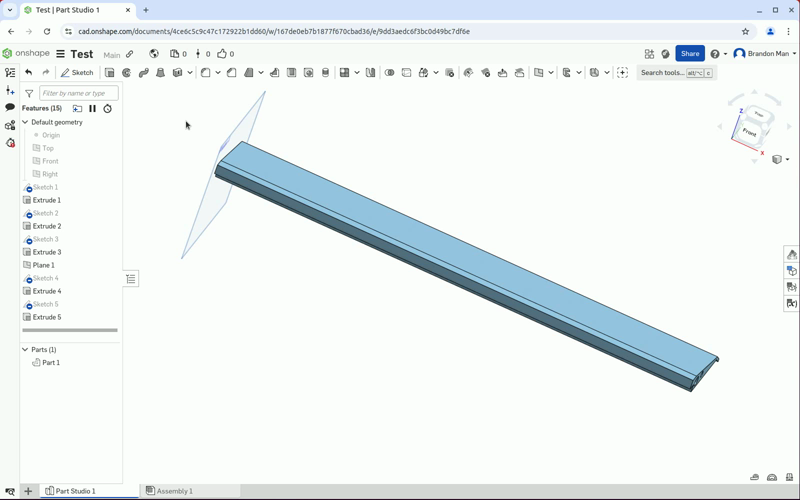
key(down, 2)
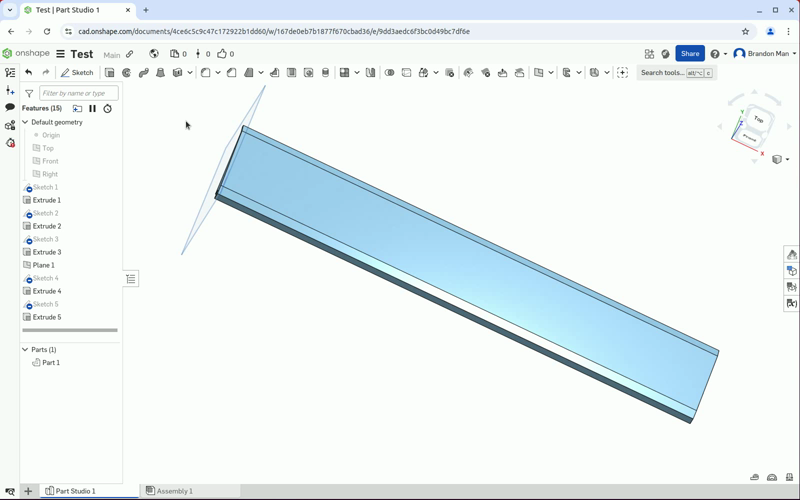
key(up, 2)
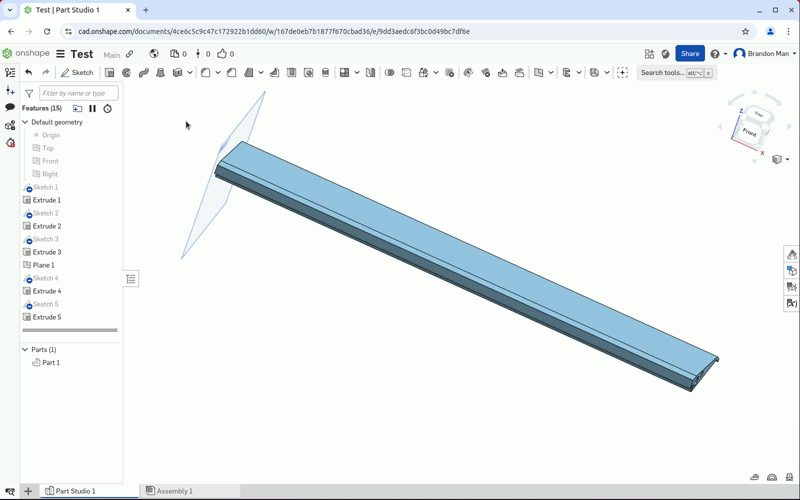
key(left, 2)
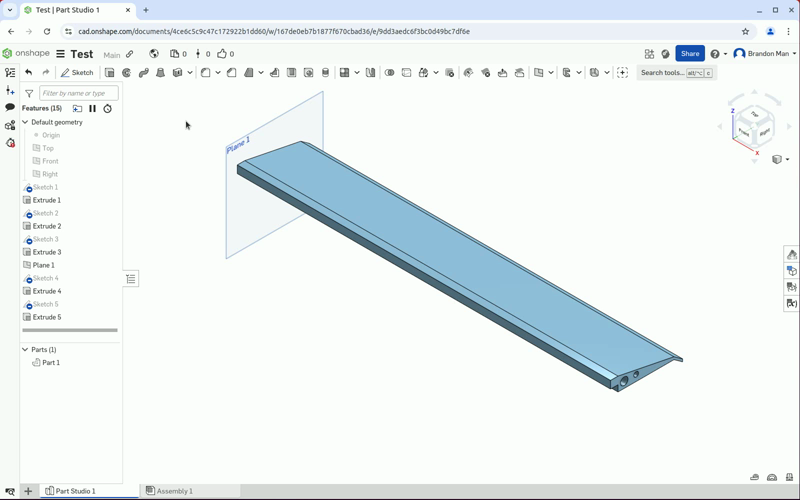
mouse_move(73, 189)
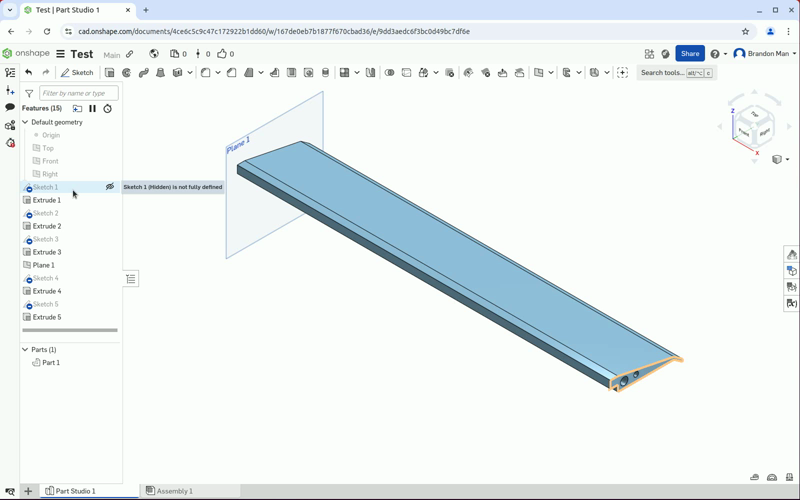
click(73, 189)